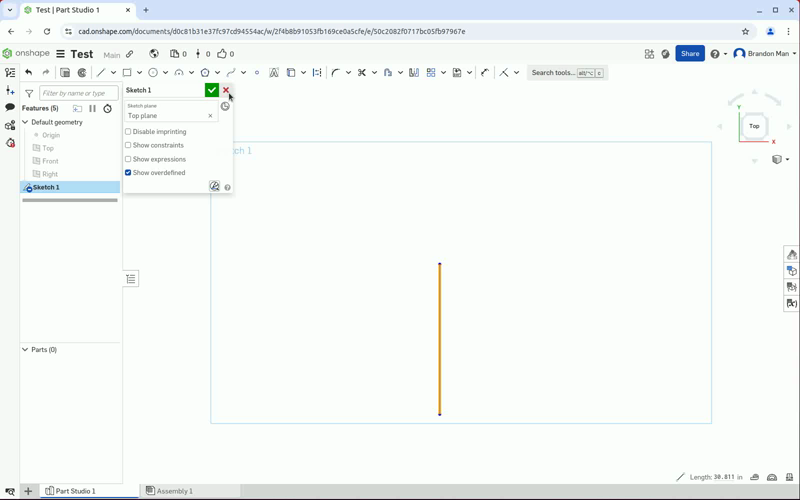
key(shift+h)
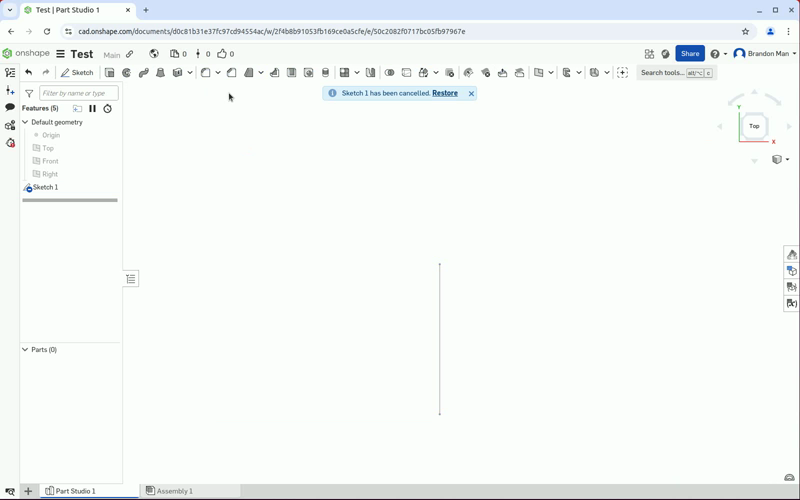
key(shift+s)
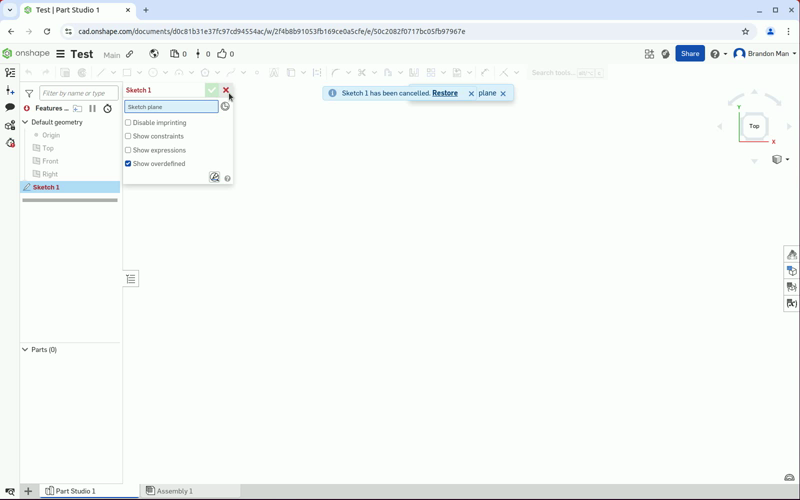
mouse_move(73, 150)
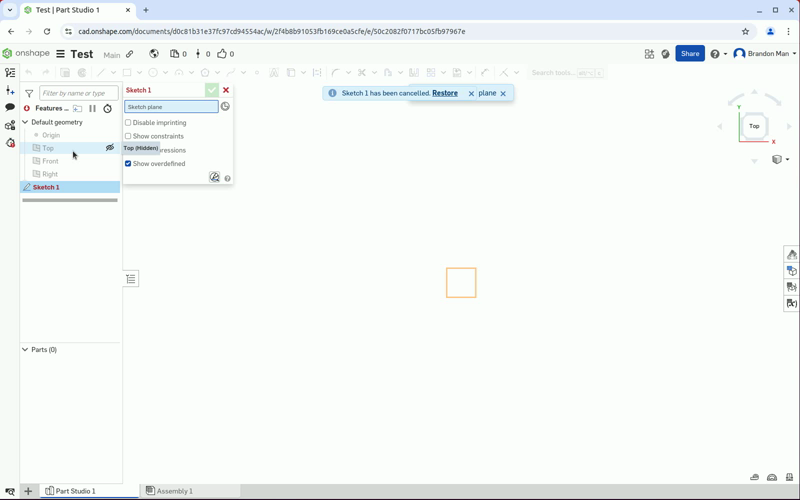
click(73, 150)
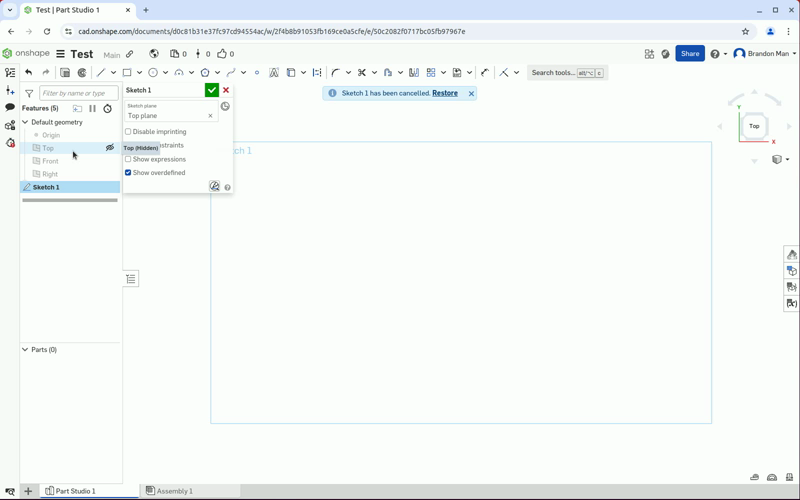
mouse_move(73, 352)
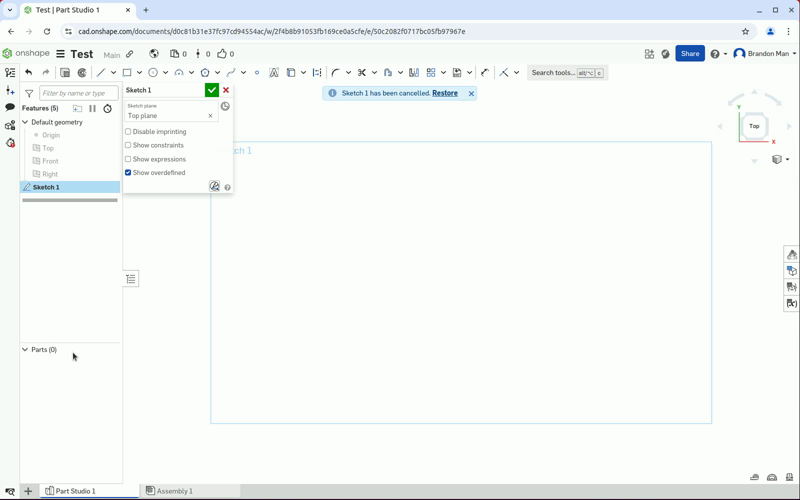
key(y)
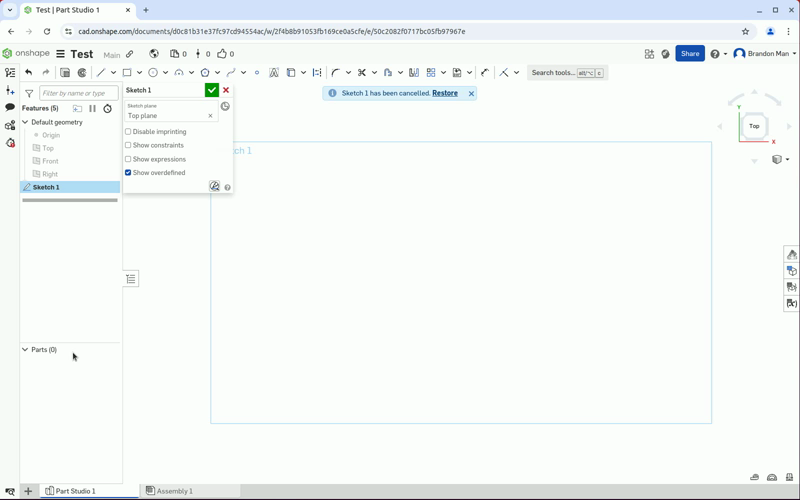
key(a)
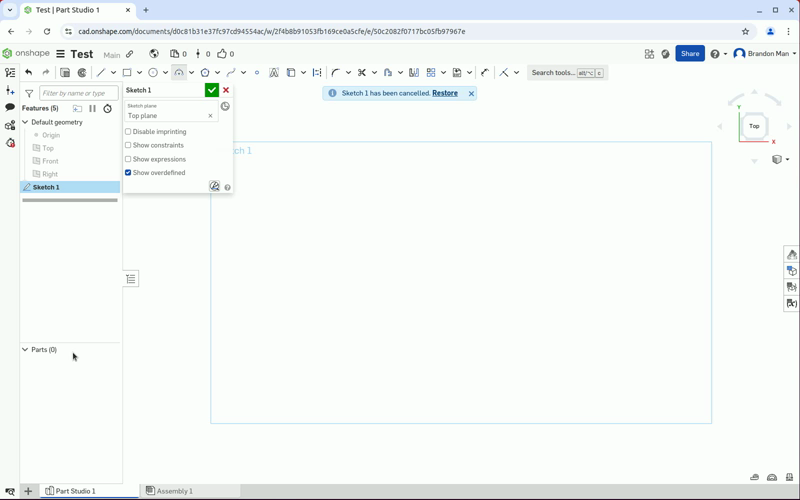
key_down(shift)
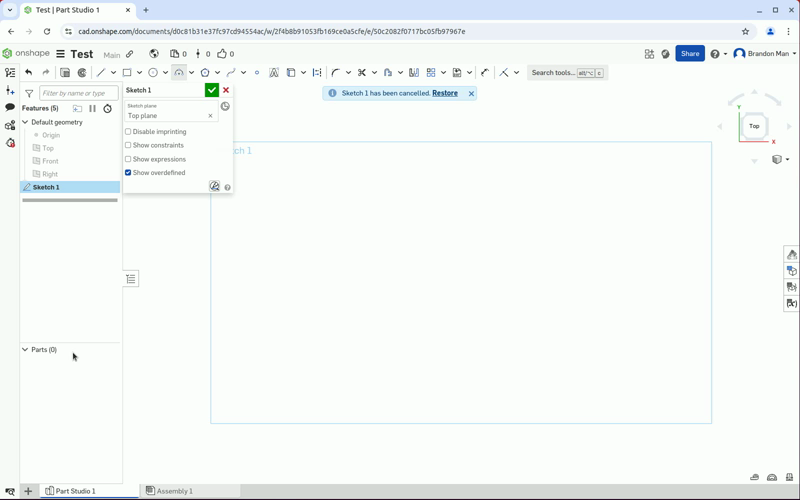
mouse_move(460, 259)
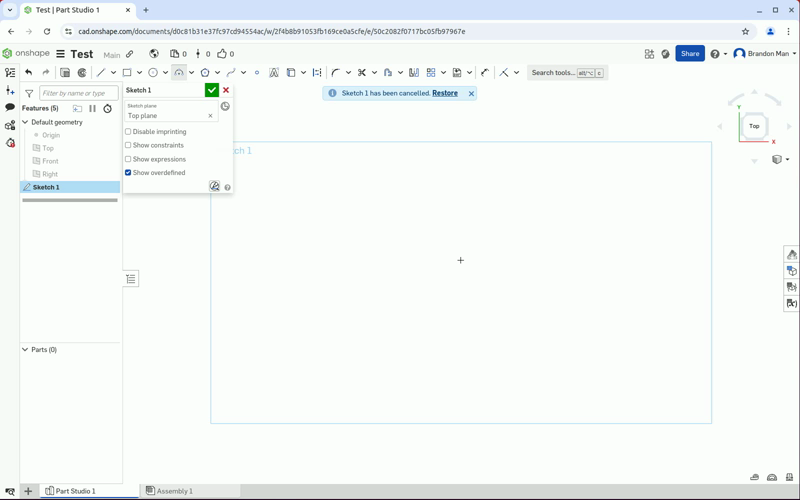
click(460, 259)
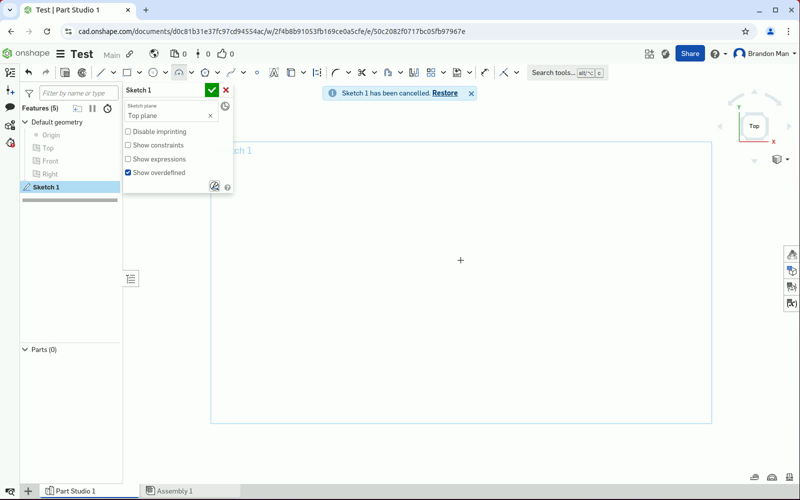
key_up(shift)
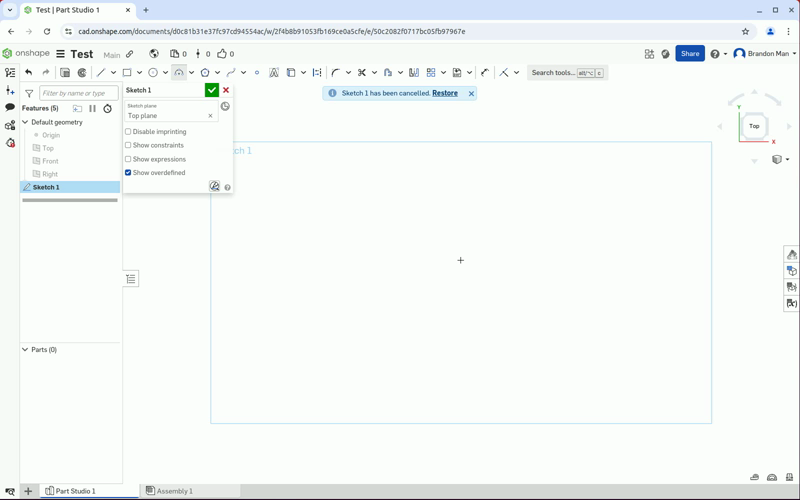
key_down(shift)
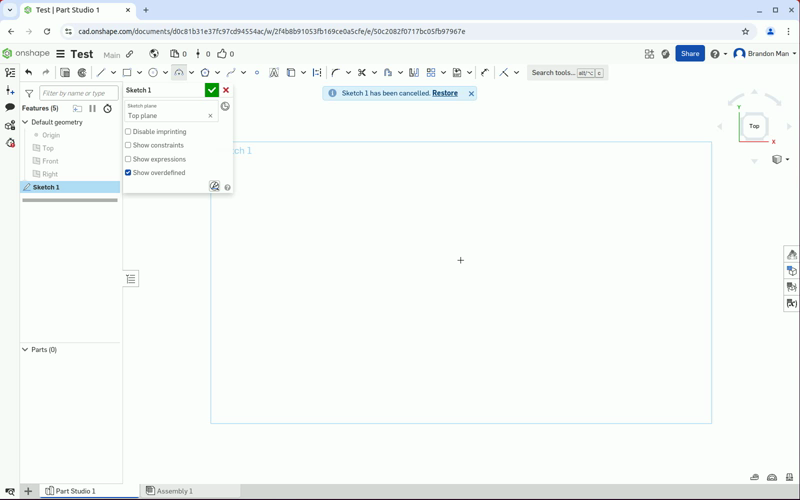
mouse_move(483, 282)
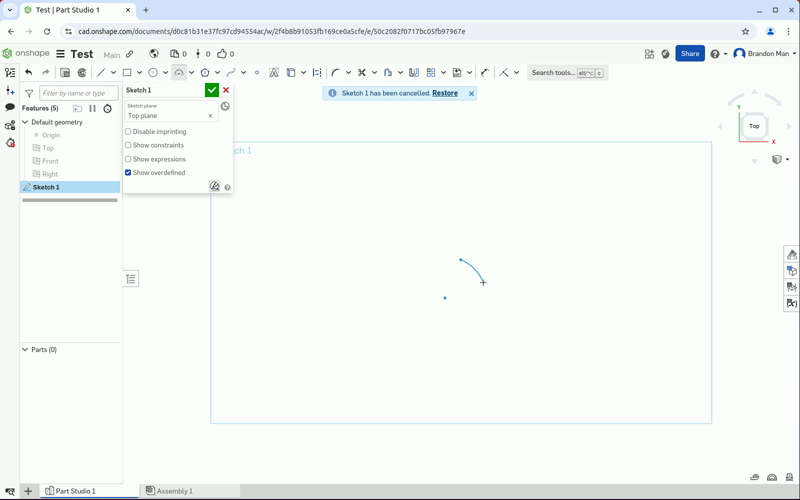
click(483, 282)
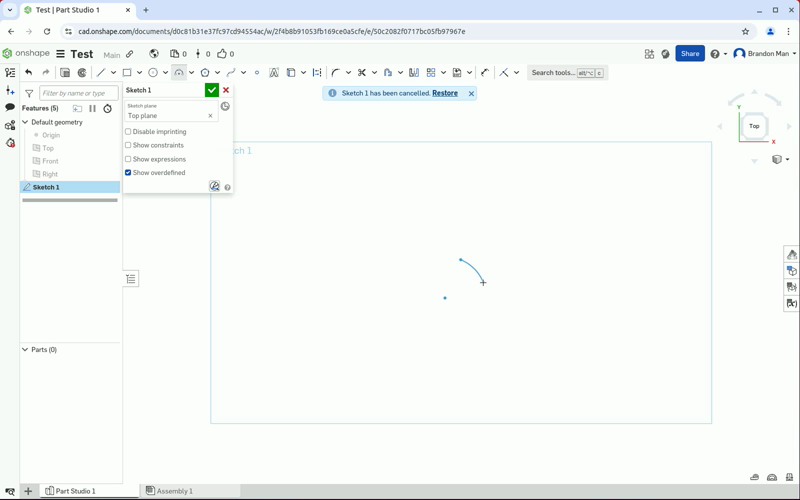
mouse_move(467, 275)
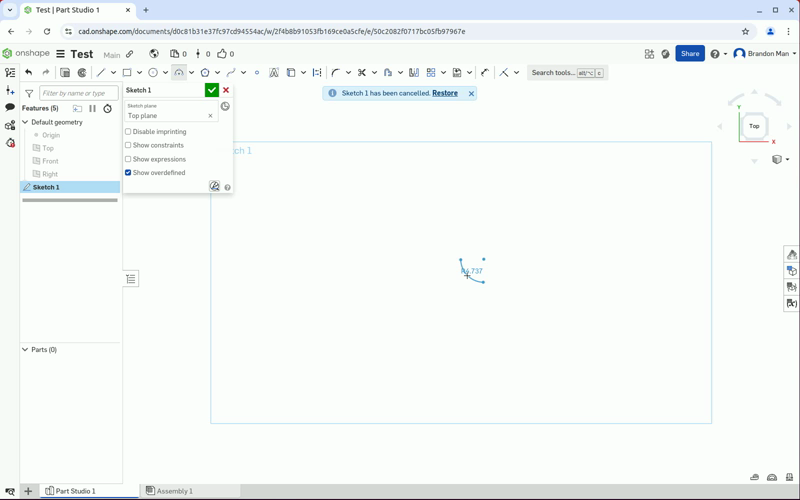
click(467, 275)
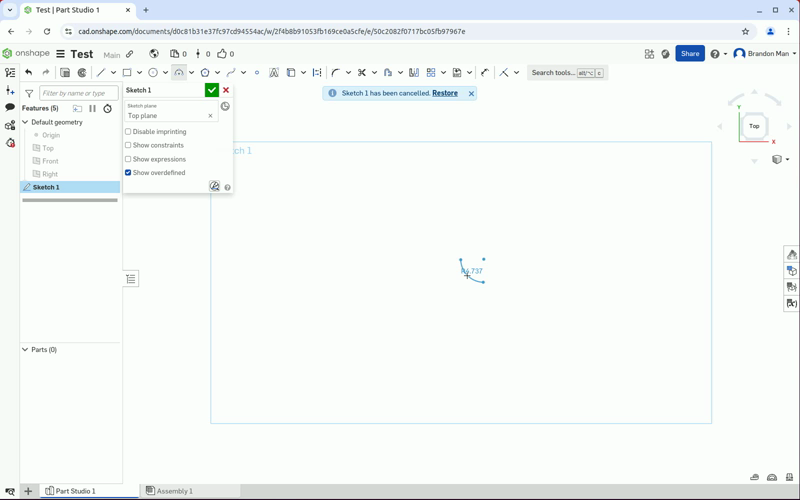
key_up(shift)
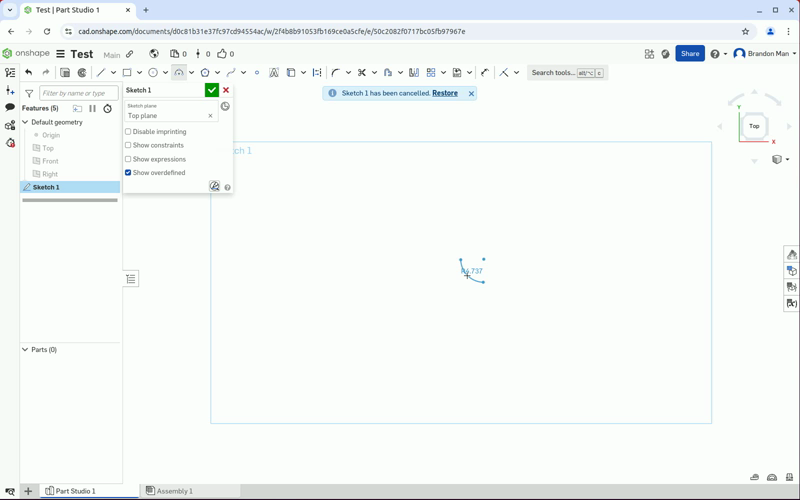
key(esc)
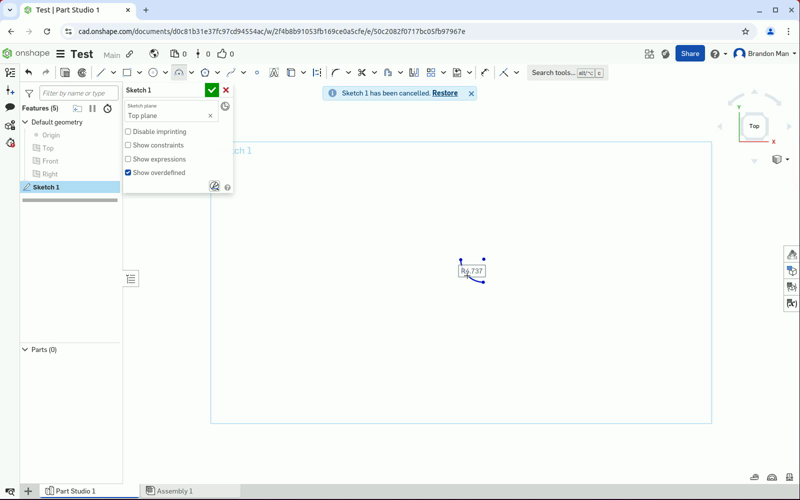
key(l)
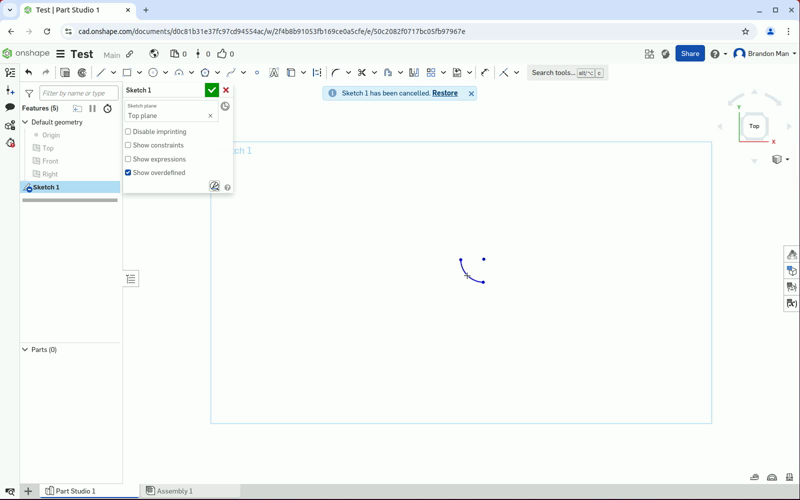
mouse_move(483, 282)
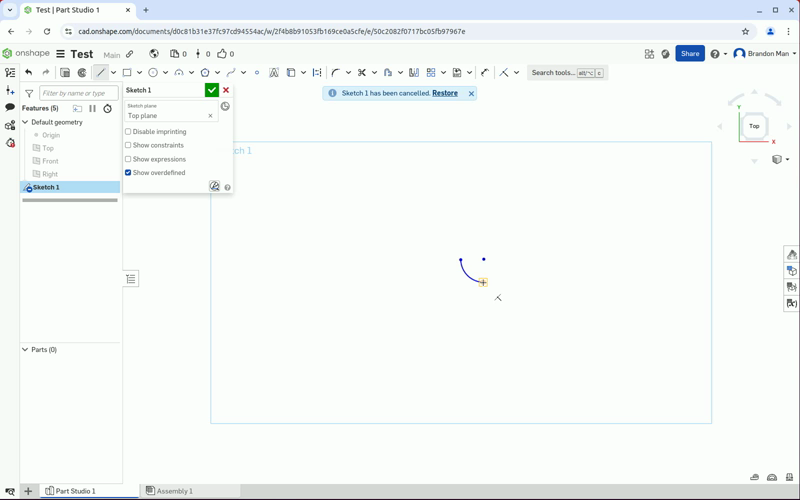
click(483, 282)
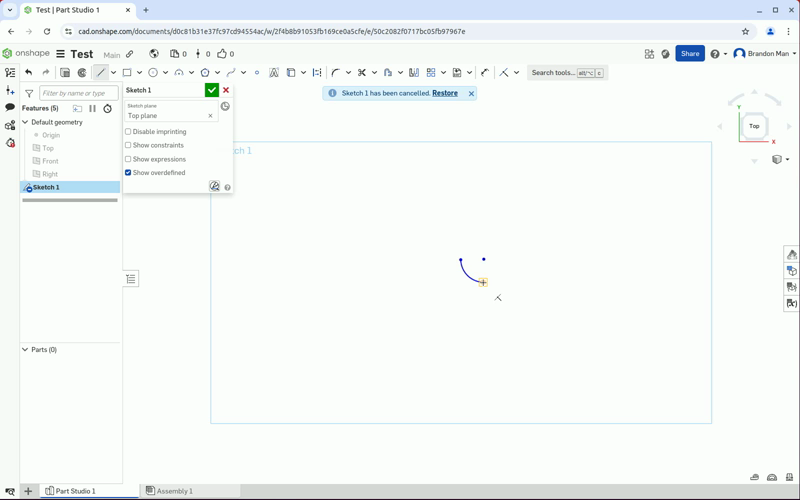
key_down(shift)
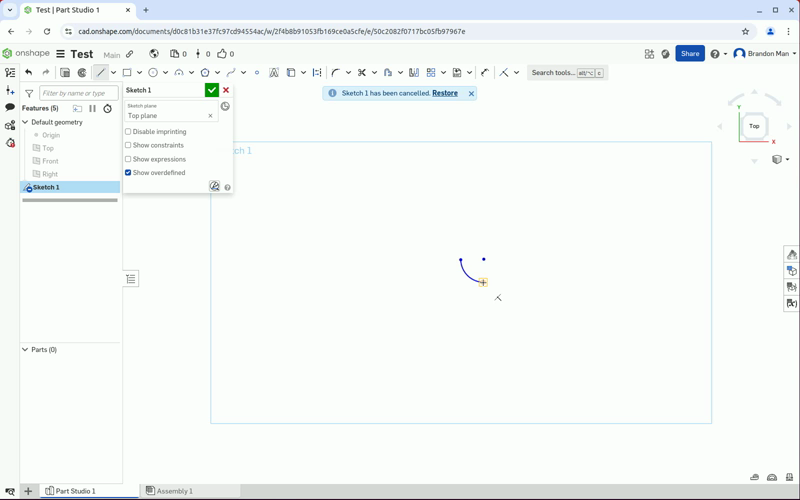
mouse_move(550, 282)
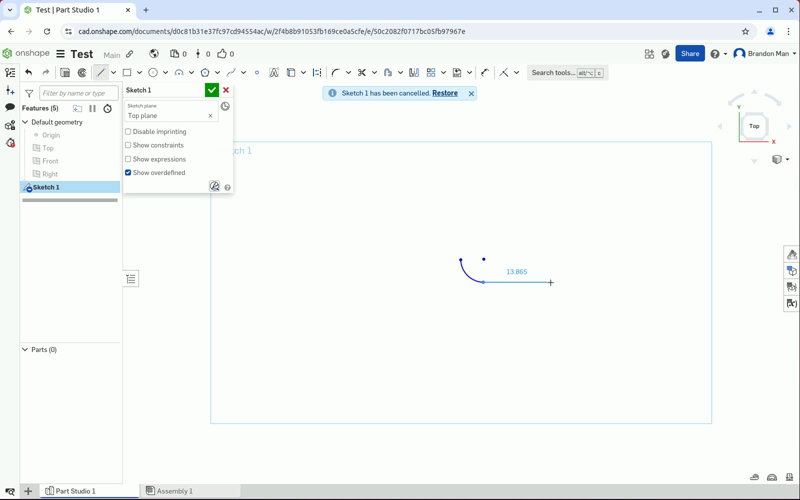
click(550, 282)
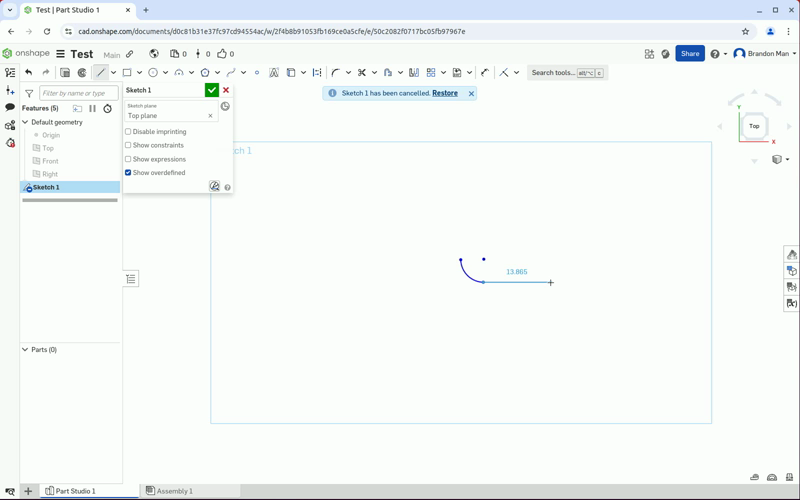
key_up(shift)
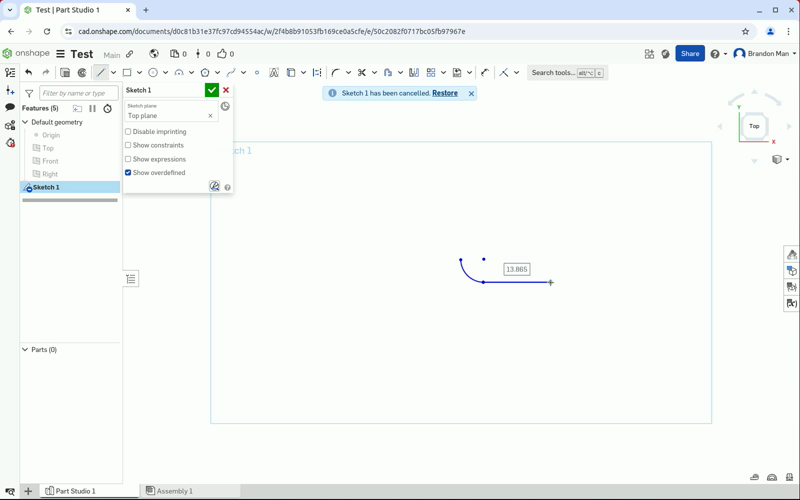
key(esc)
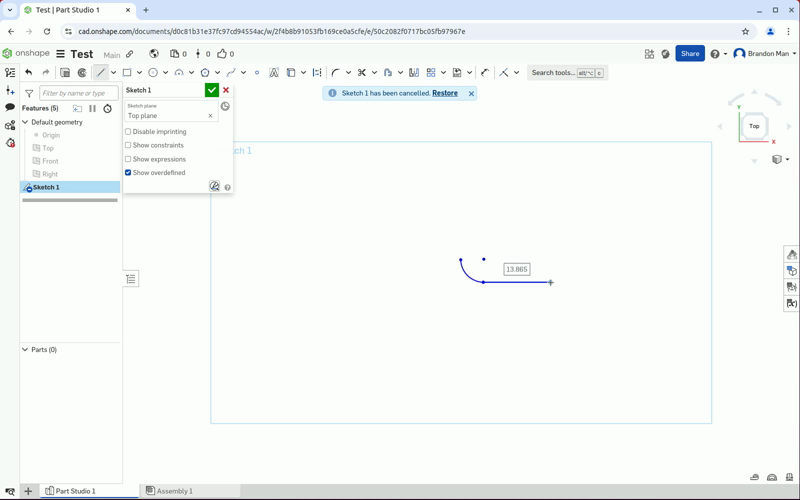
key(a)
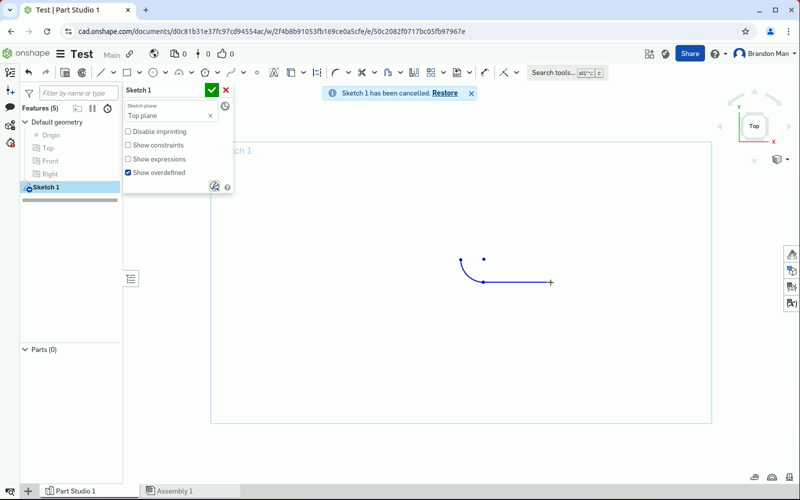
mouse_move(550, 282)
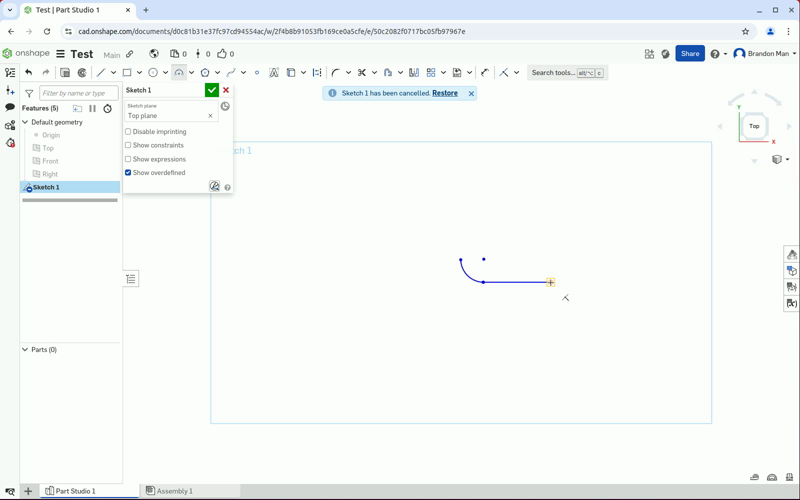
click(550, 282)
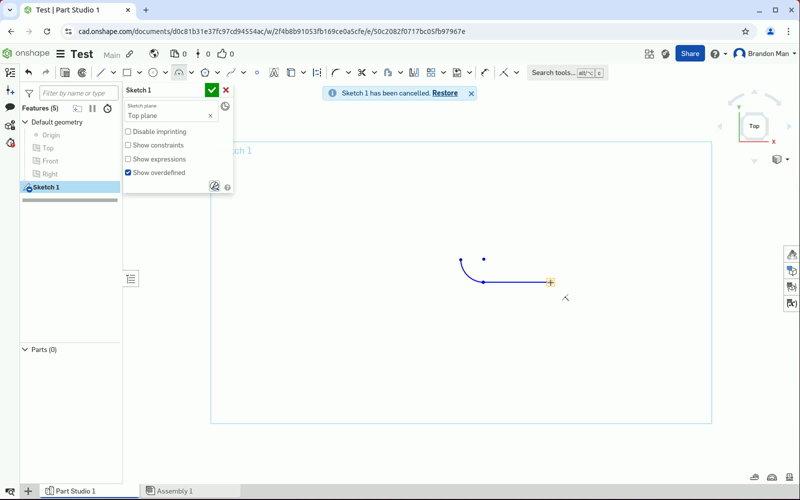
key_down(shift)
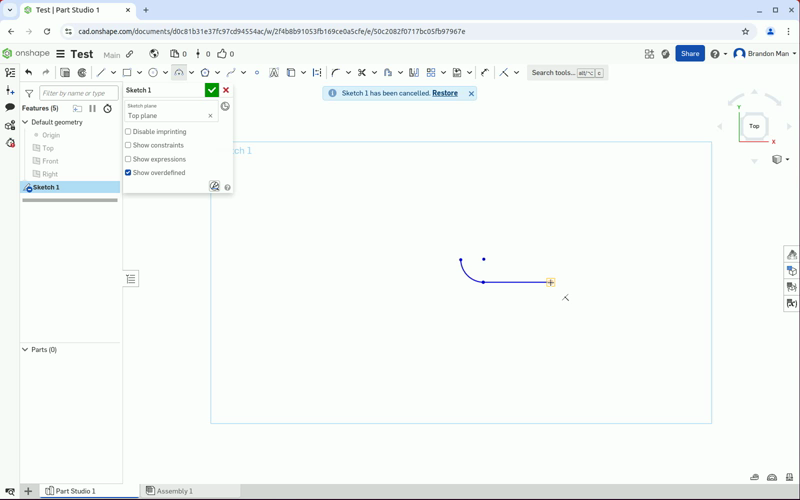
mouse_move(563, 240)
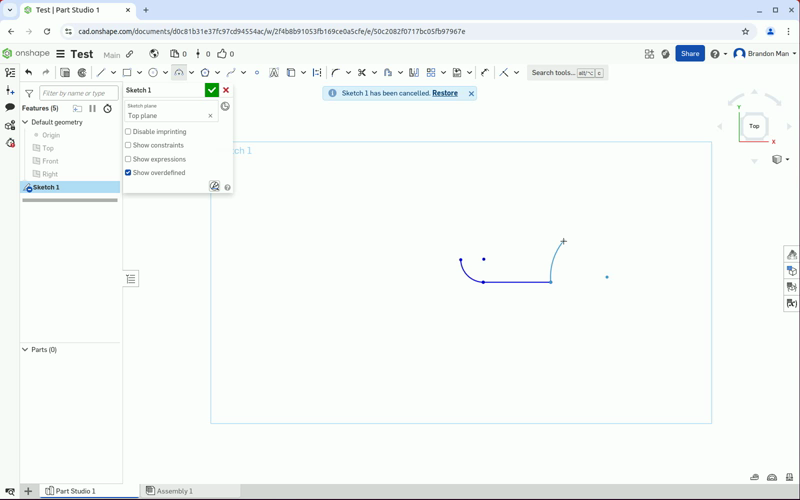
click(563, 240)
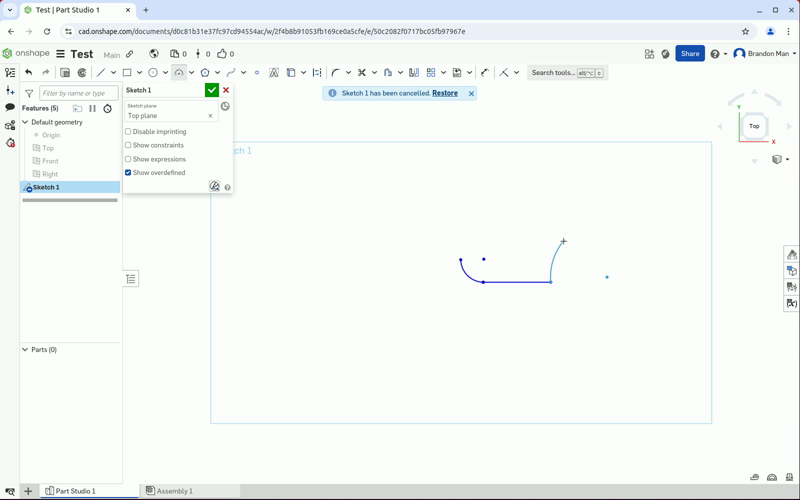
mouse_move(572, 266)
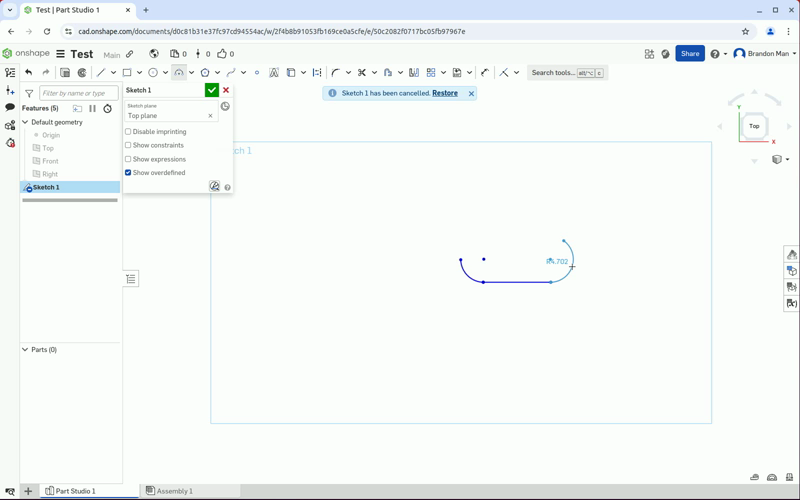
click(572, 266)
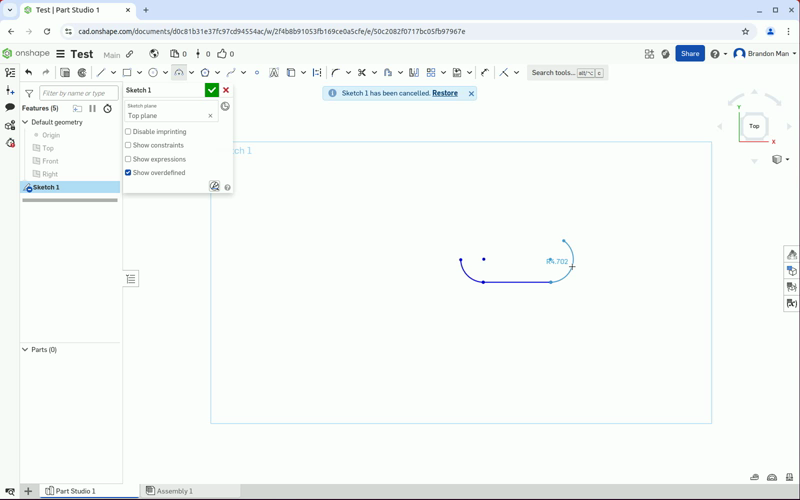
key_up(shift)
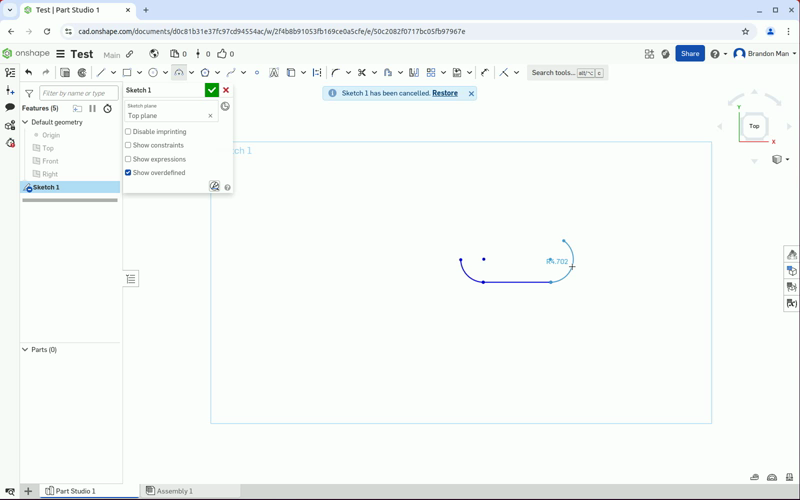
key(esc)
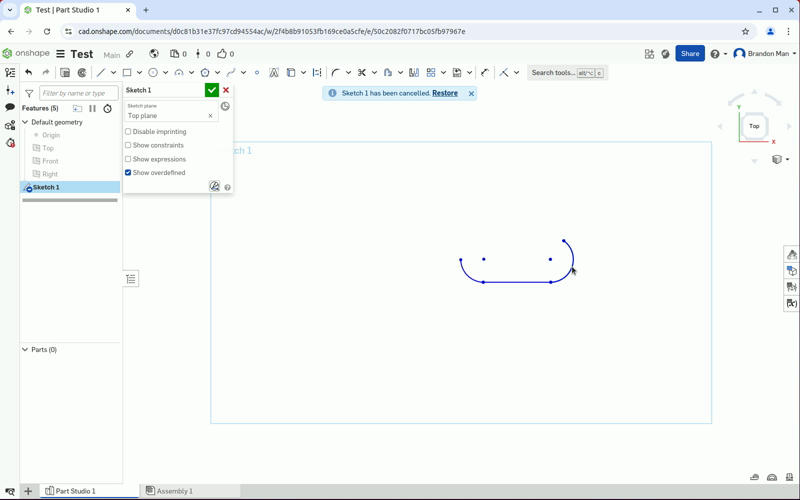
key(l)
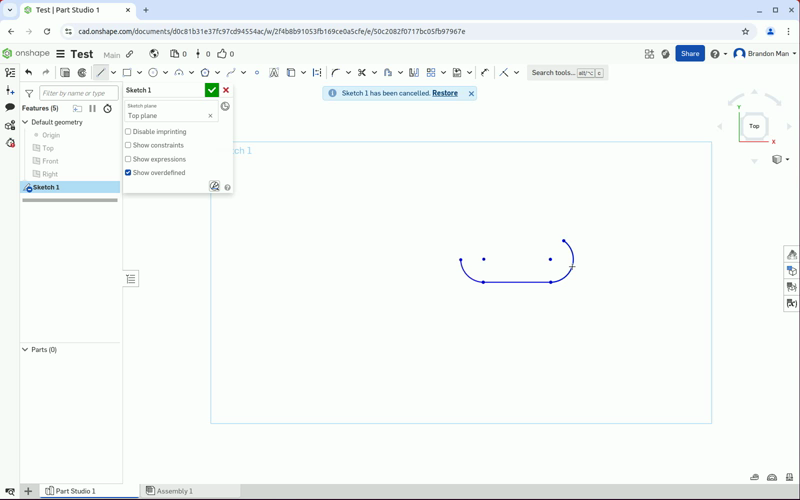
mouse_move(563, 240)
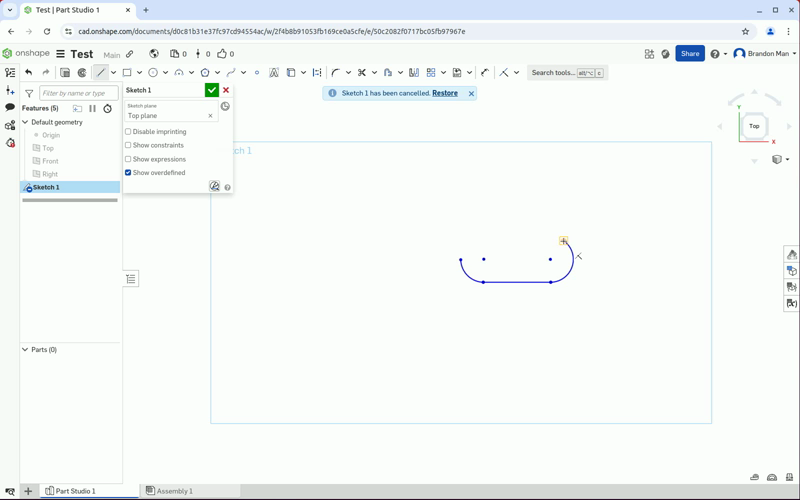
click(563, 240)
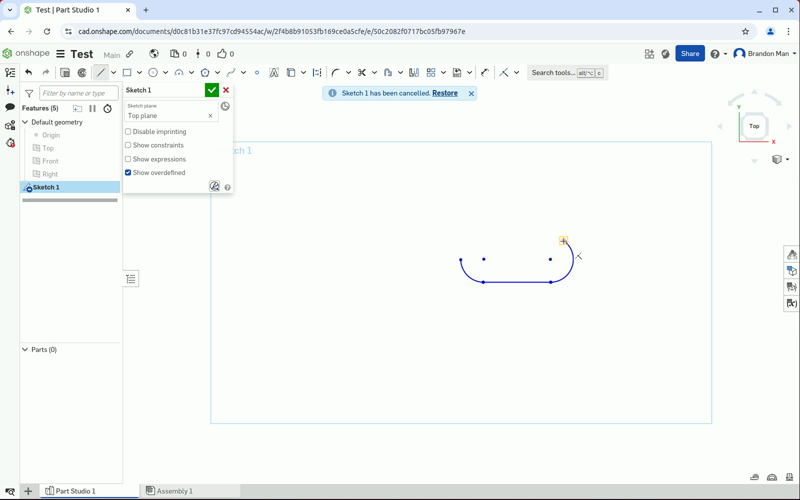
key_down(shift)
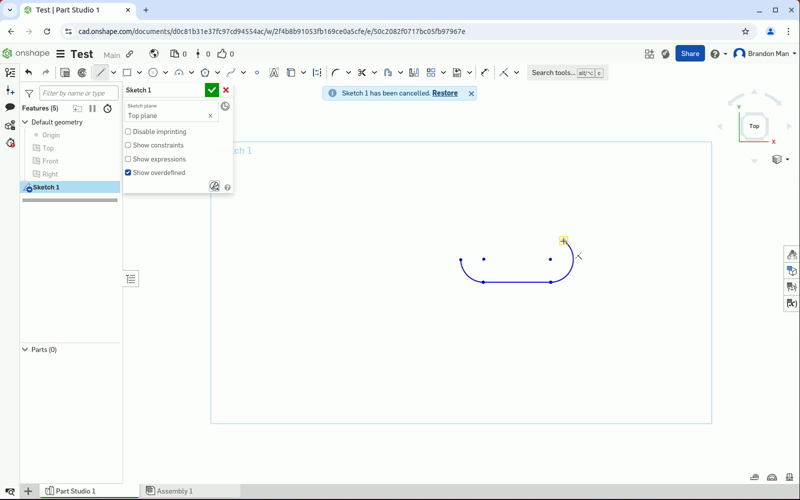
mouse_move(497, 193)
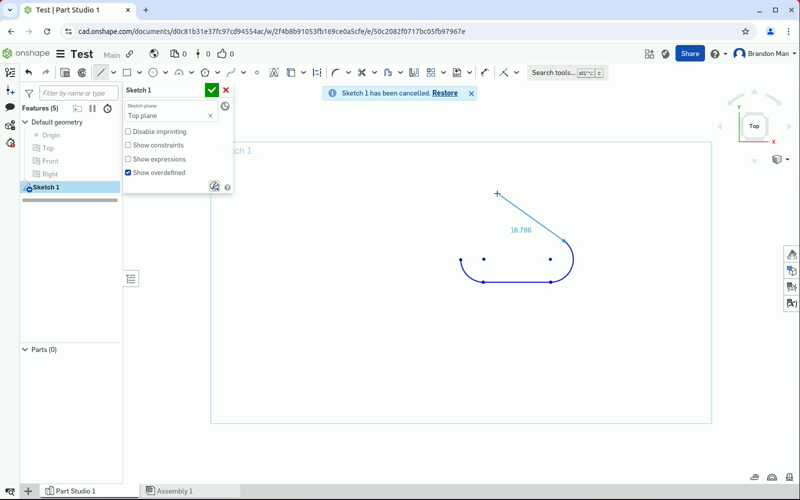
click(497, 193)
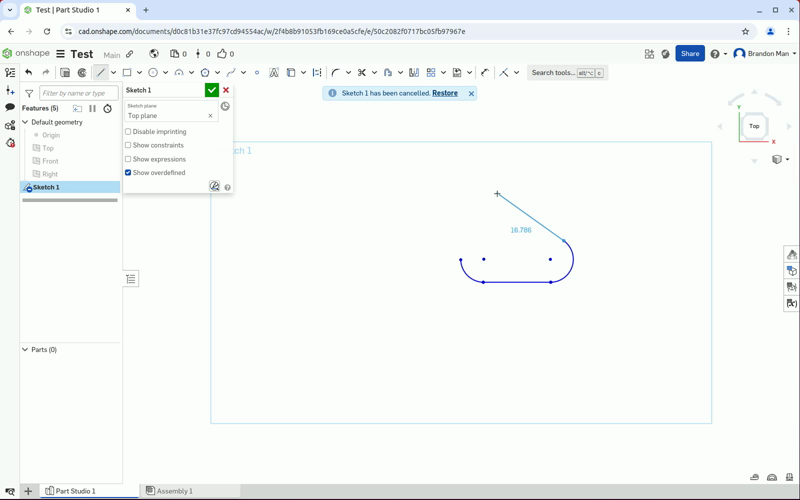
key_up(shift)
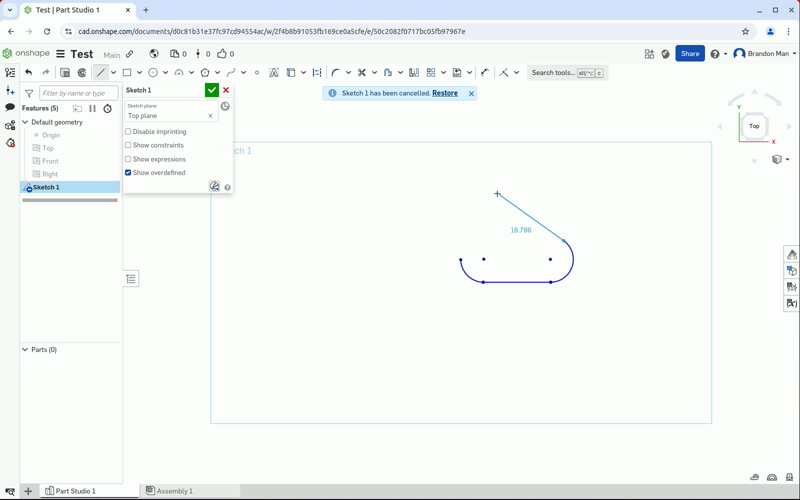
key(esc)
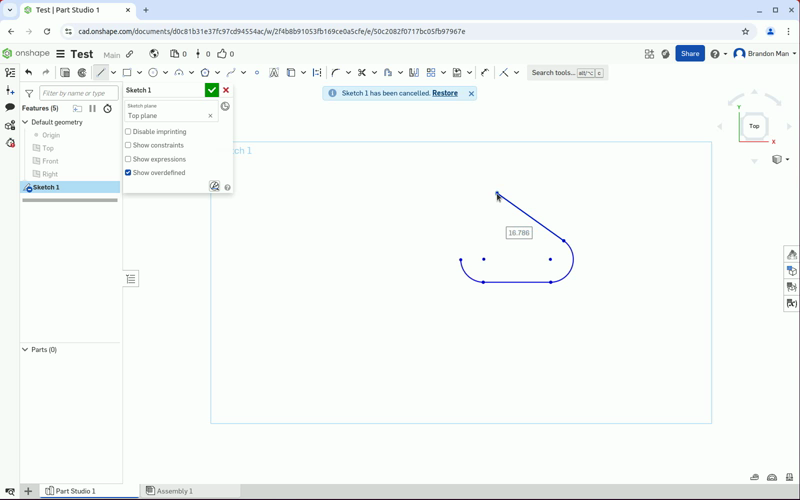
key(a)
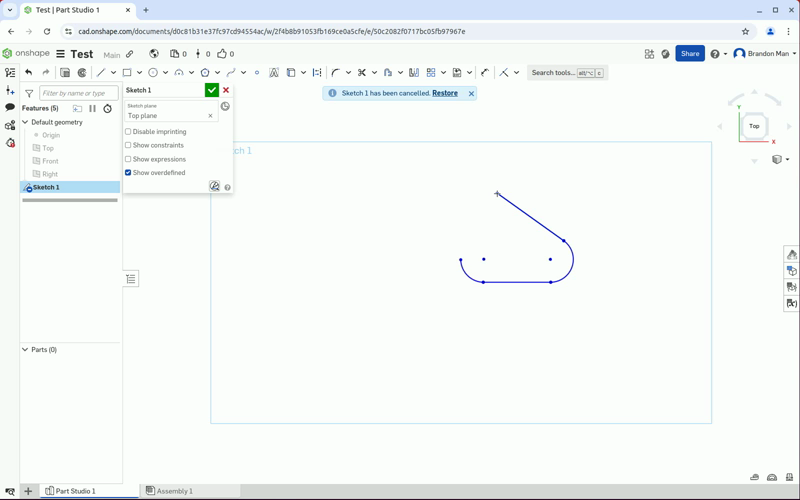
mouse_move(497, 193)
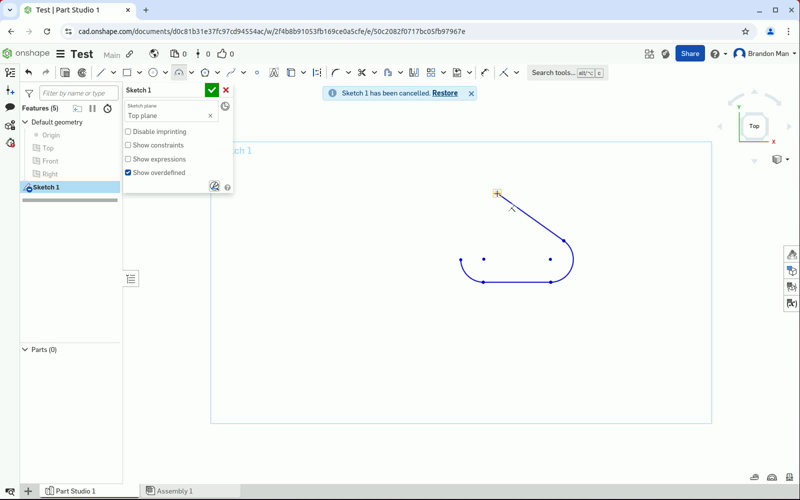
click(497, 193)
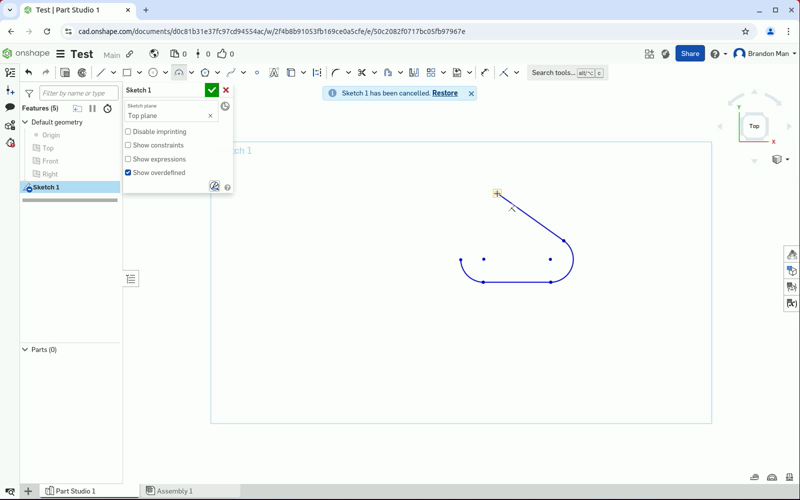
key_down(shift)
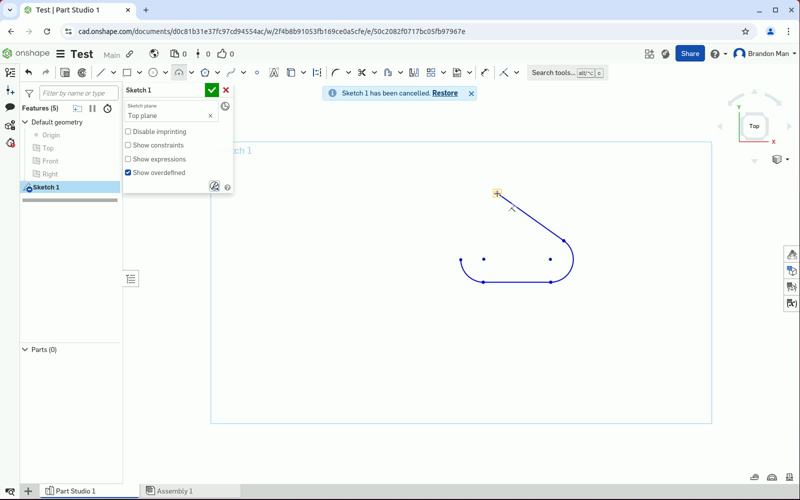
mouse_move(460, 212)
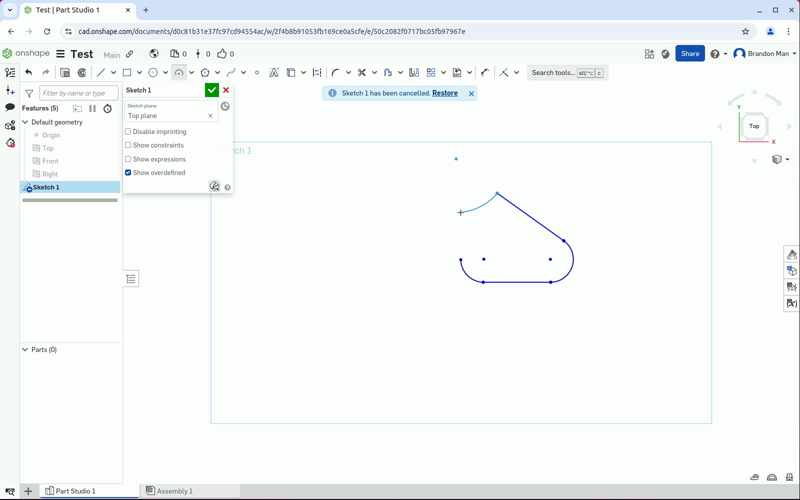
click(460, 212)
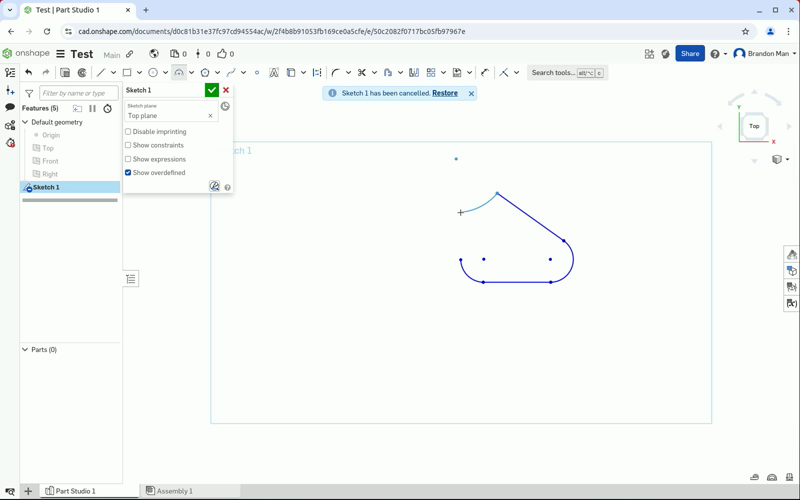
mouse_move(473, 191)
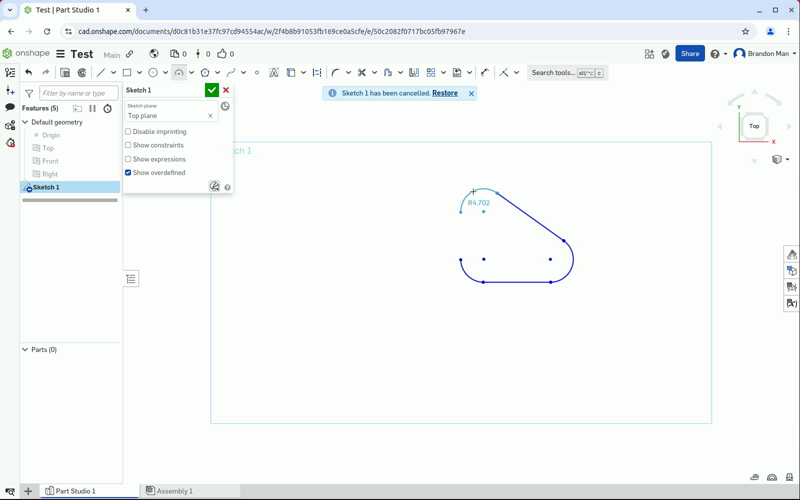
click(473, 191)
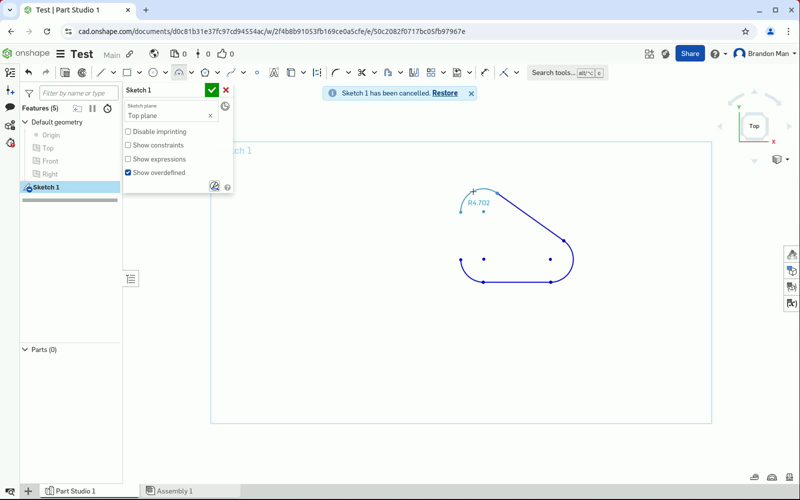
key_up(shift)
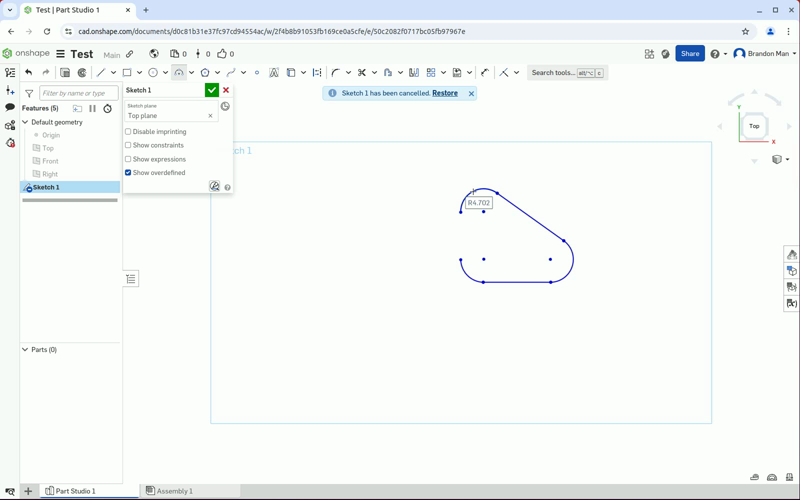
key(esc)
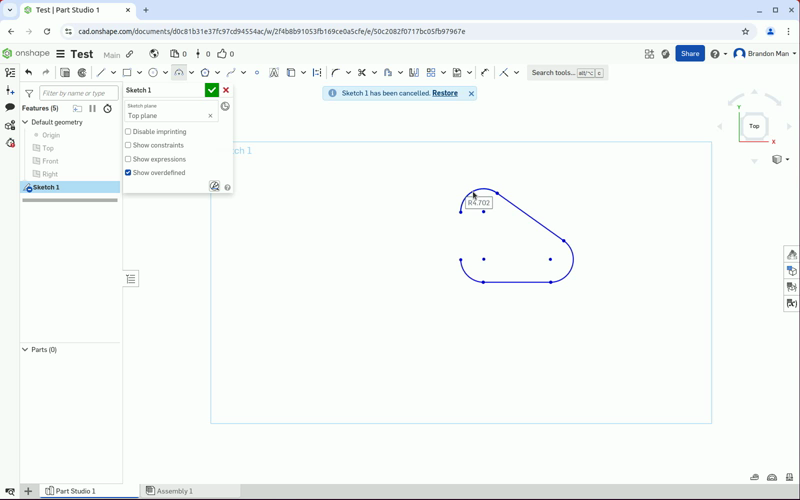
key(l)
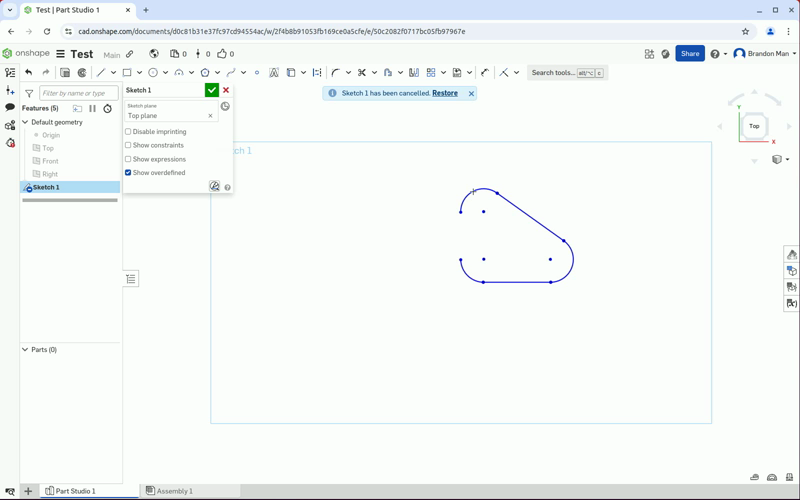
mouse_move(460, 212)
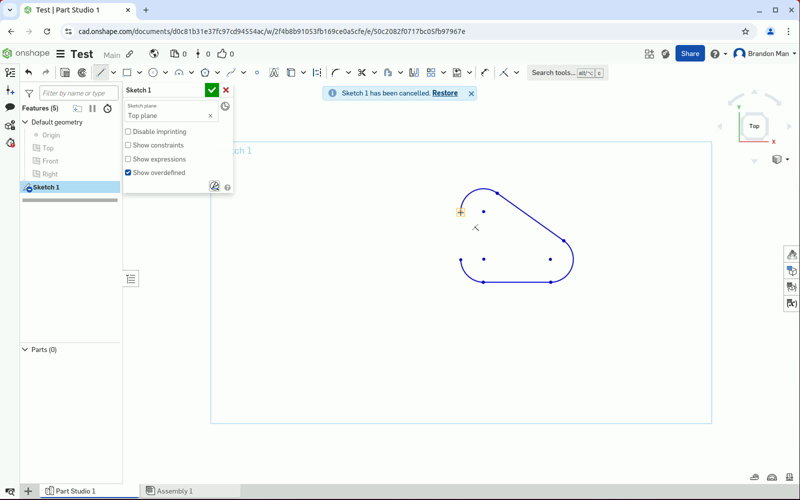
click(460, 212)
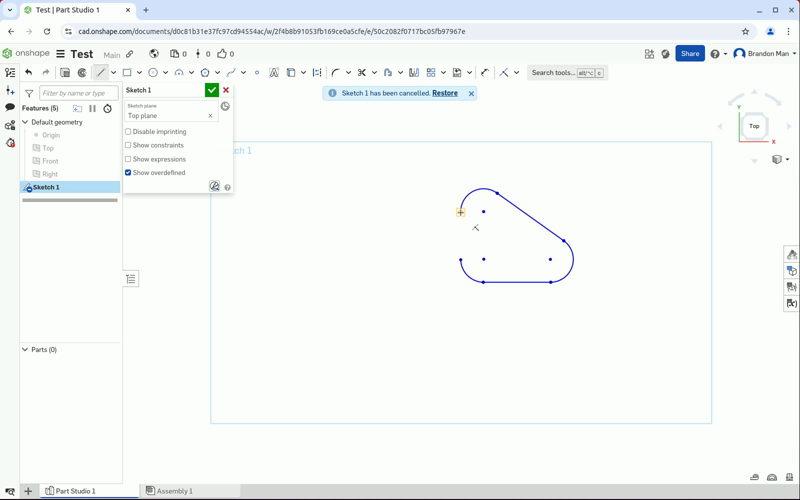
mouse_move(490, 212)
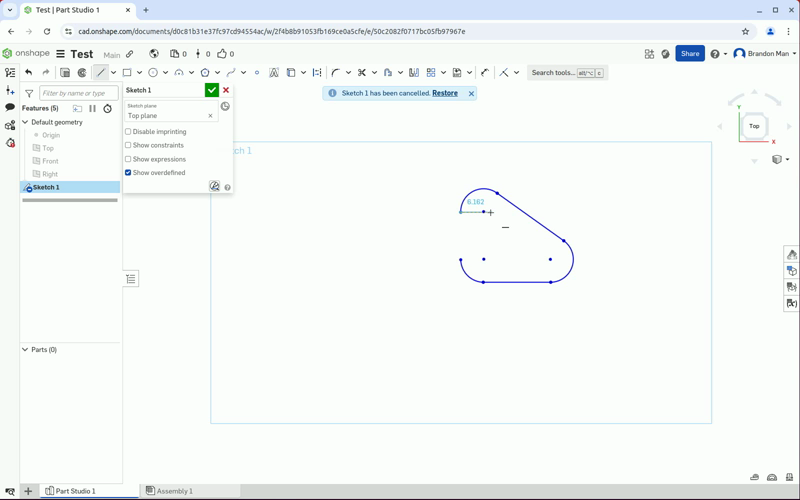
key_down(shift)
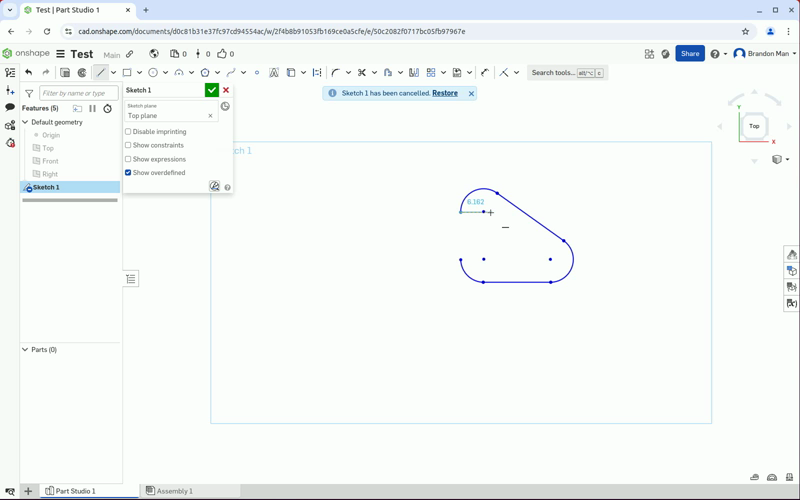
mouse_move(460, 259)
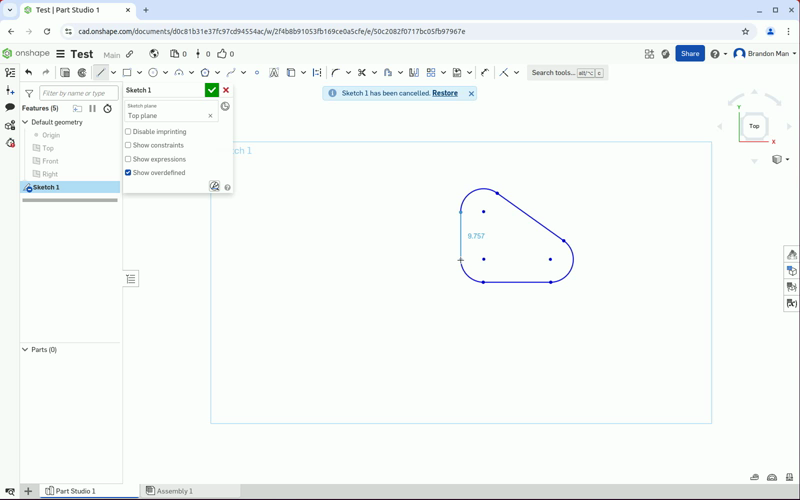
key_up(shift)
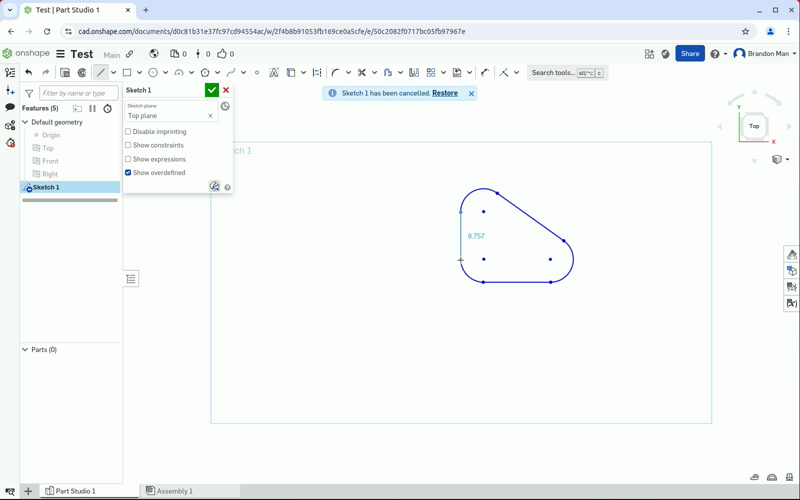
click(460, 259)
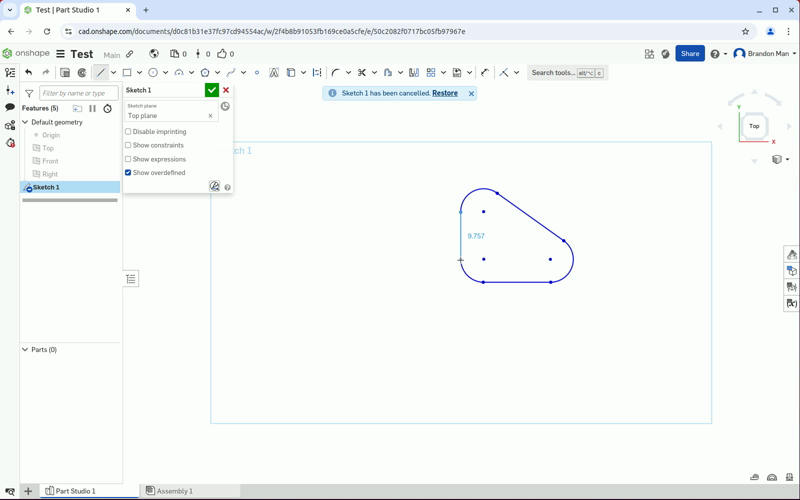
key(esc)
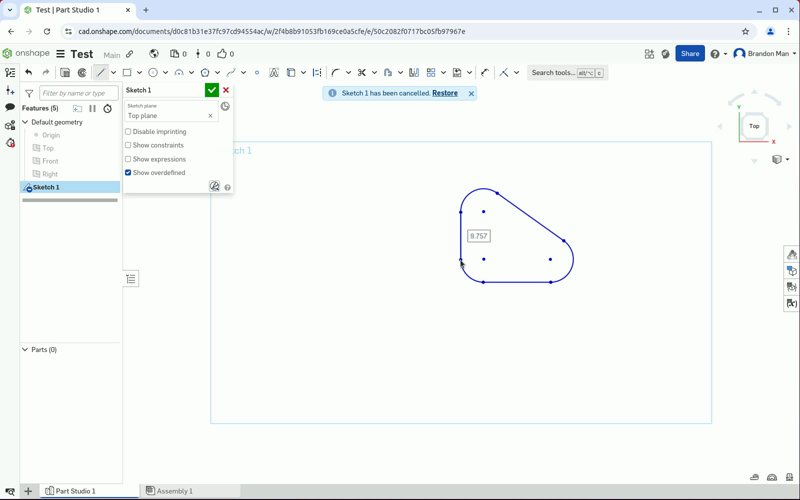
key(c)
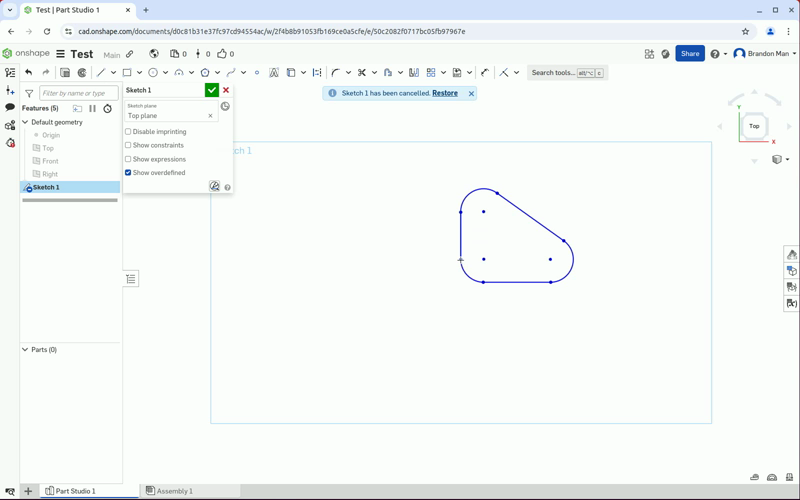
key_down(shift)
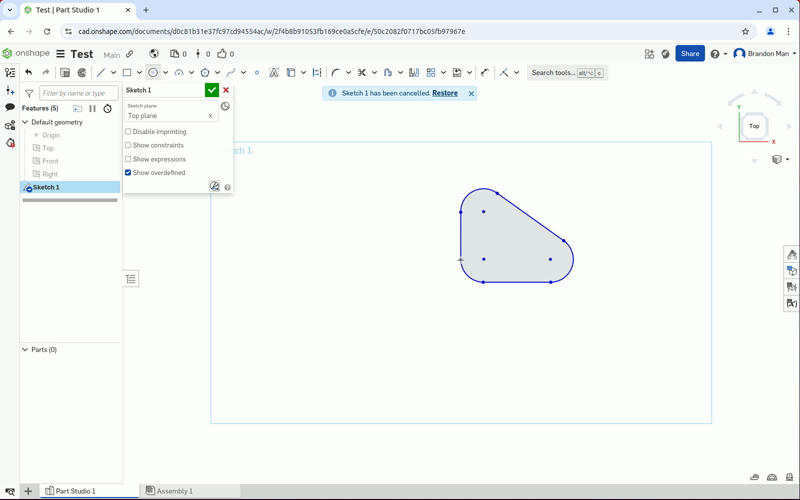
mouse_move(483, 259)
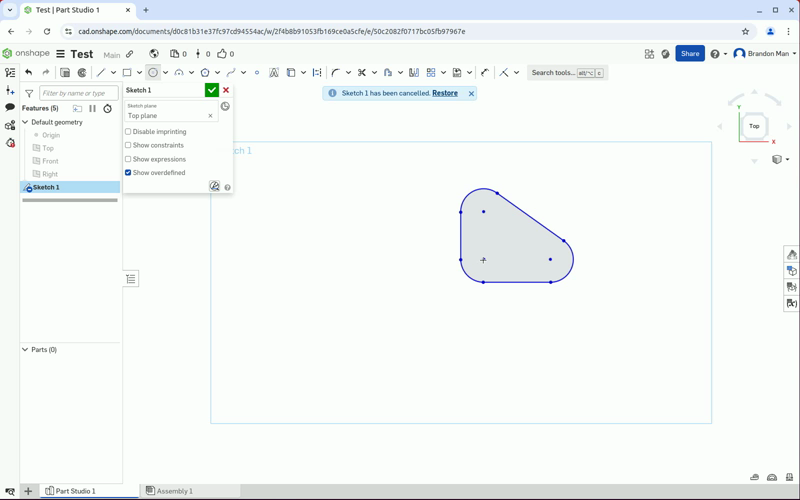
click(483, 259)
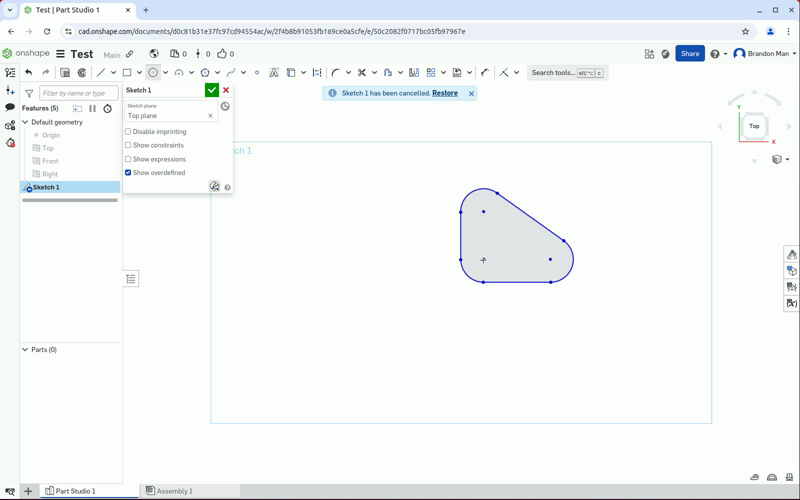
key_up(shift)
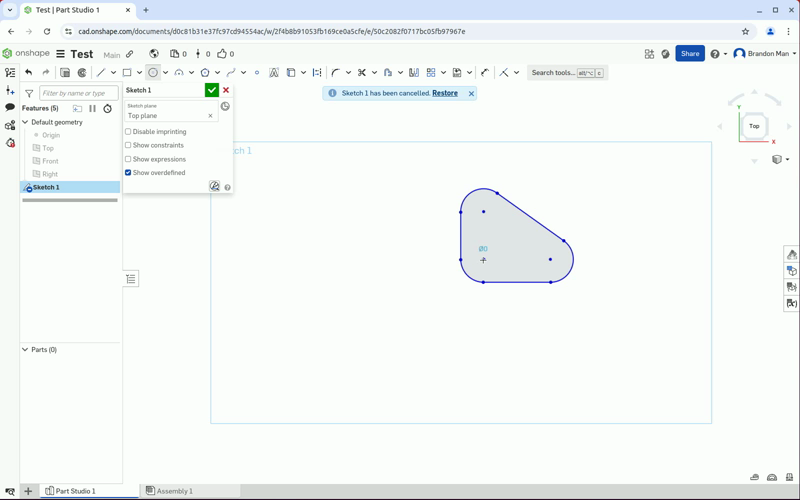
mouse_move(497, 259)
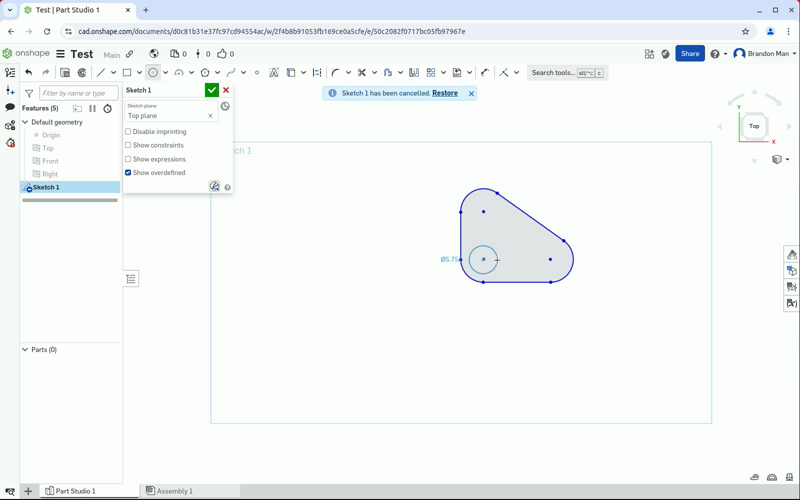
click(497, 259)
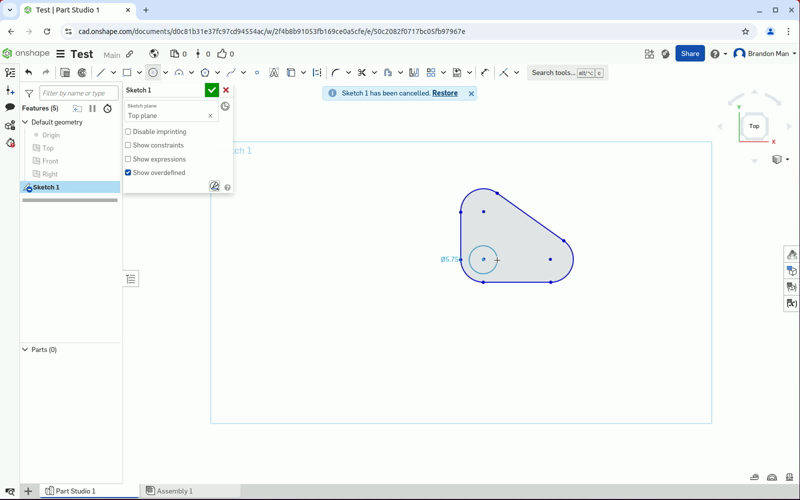
key(esc)
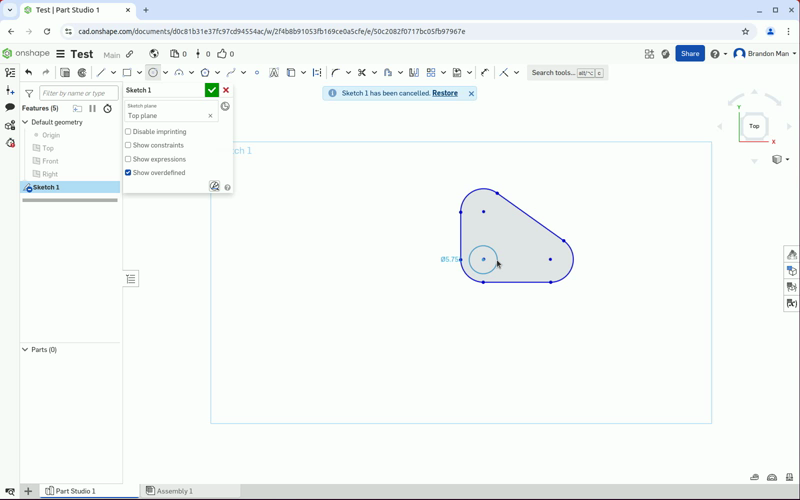
key(c)
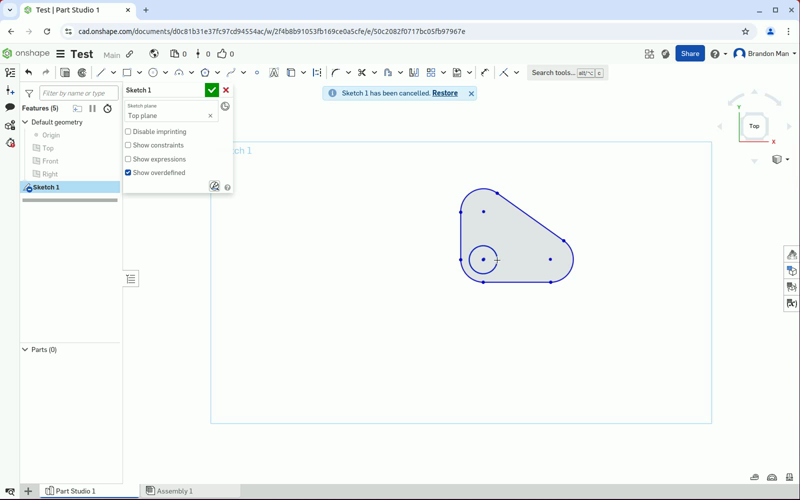
key_down(shift)
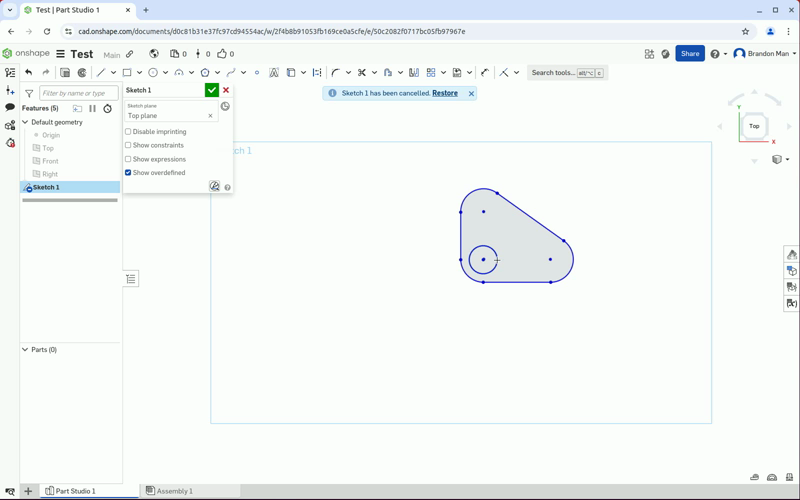
mouse_move(483, 212)
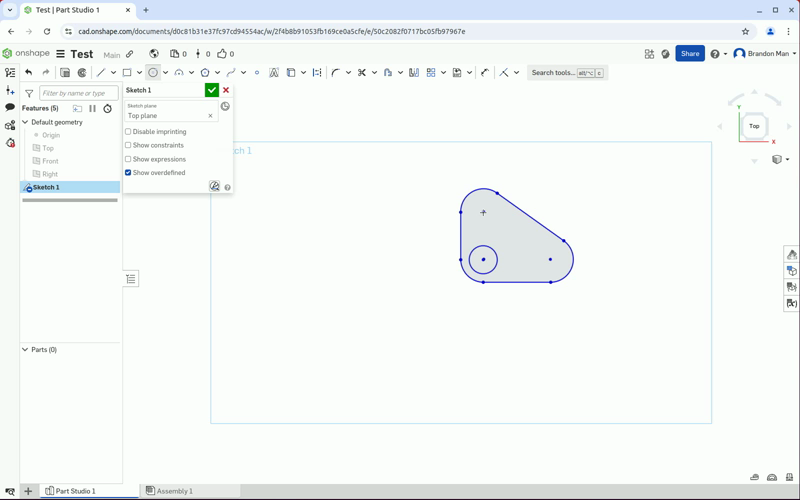
scroll(6)
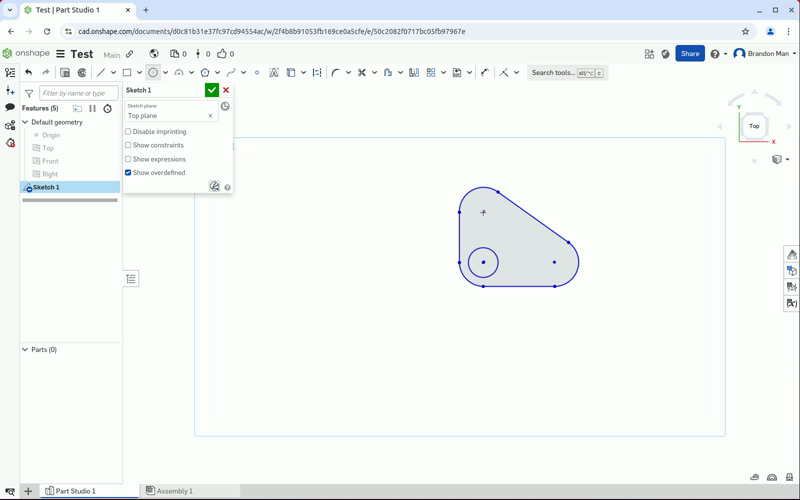
scroll(6)
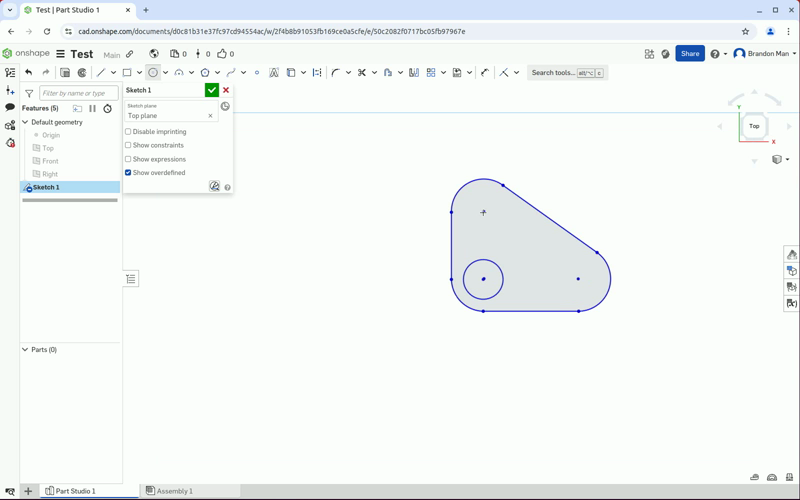
scroll(6)
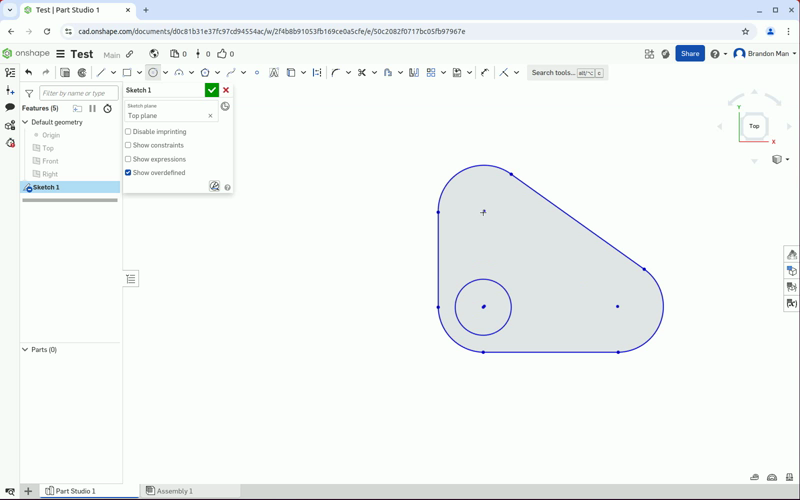
scroll(6)
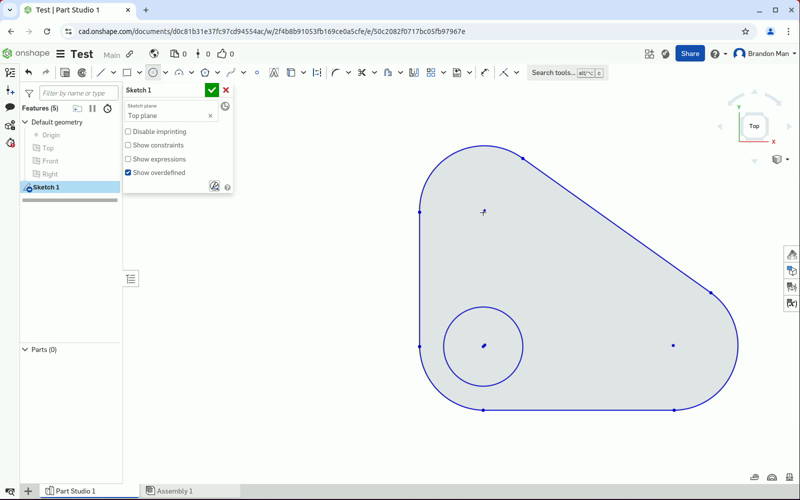
scroll(6)
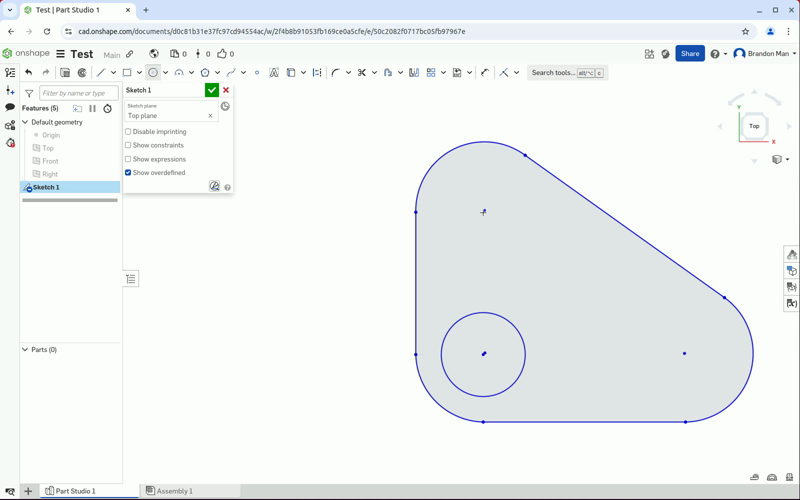
scroll(6)
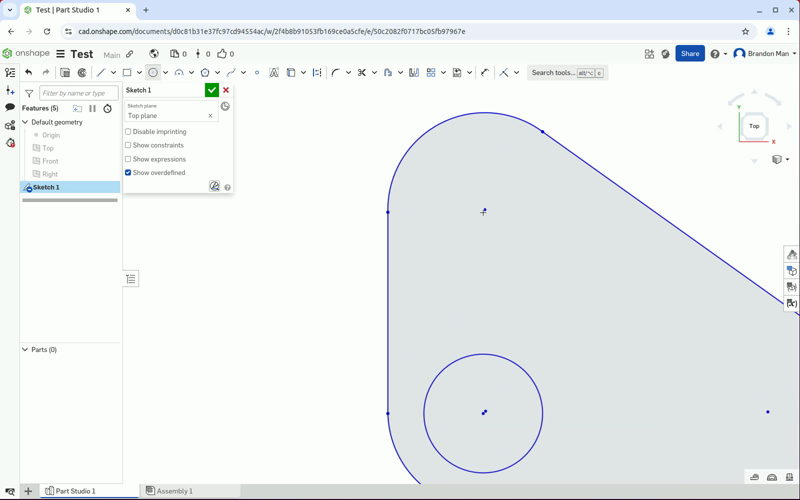
scroll(6)
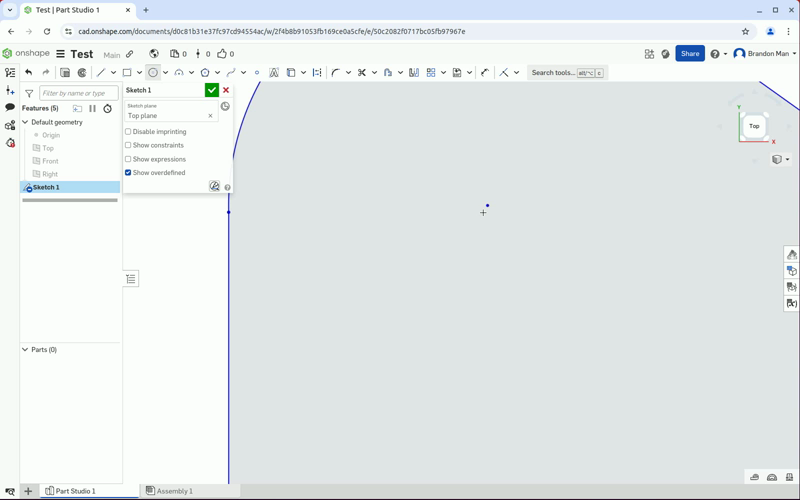
click(483, 212)
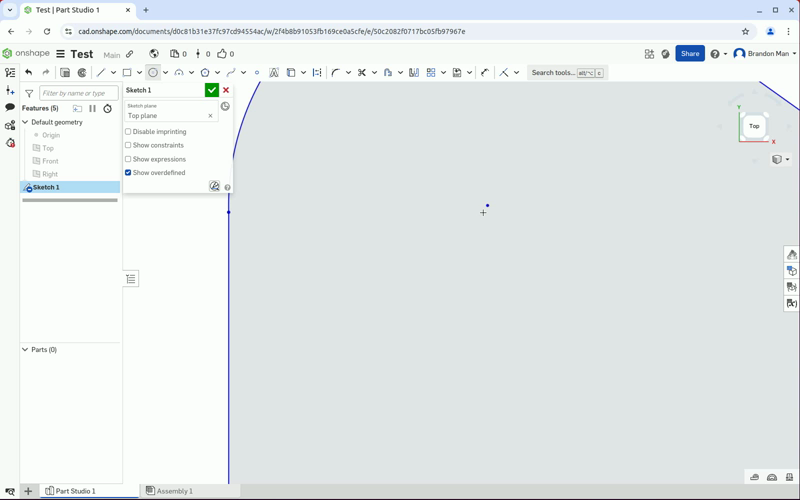
scroll(-6)
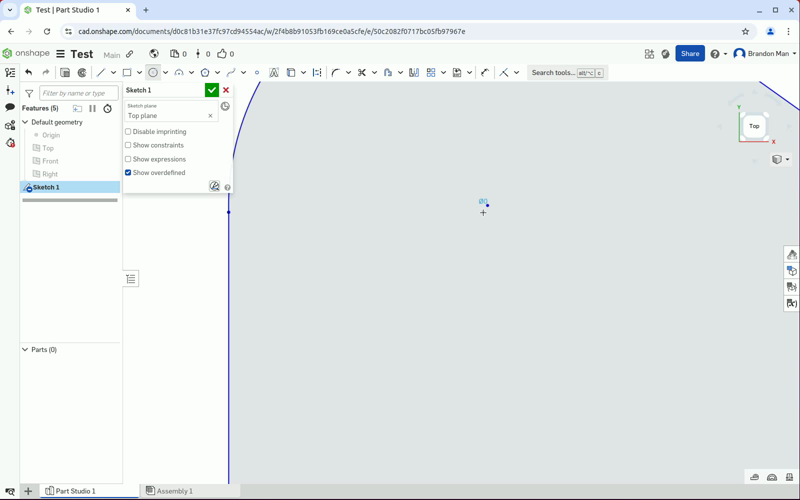
scroll(-6)
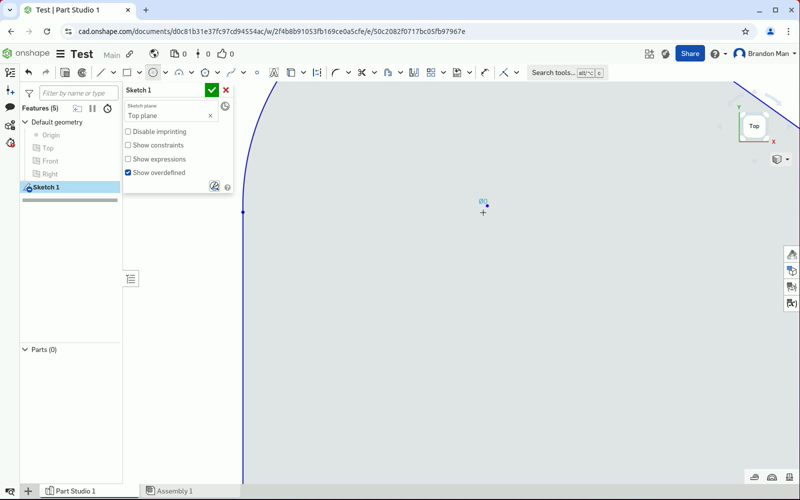
scroll(-6)
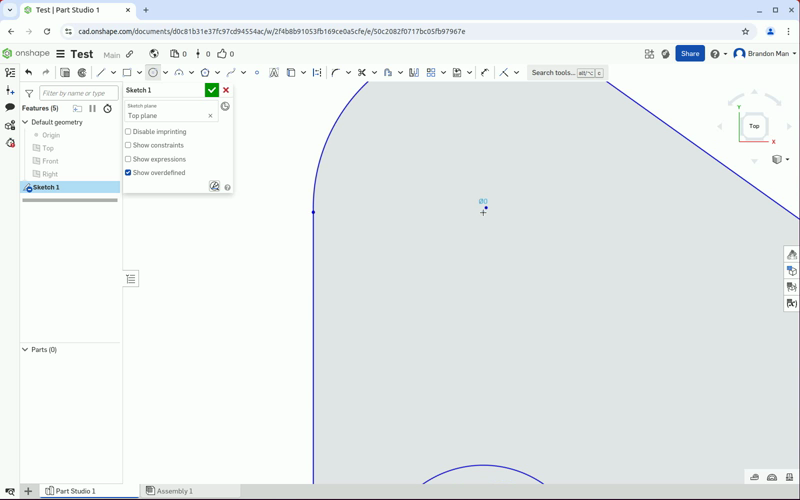
scroll(-6)
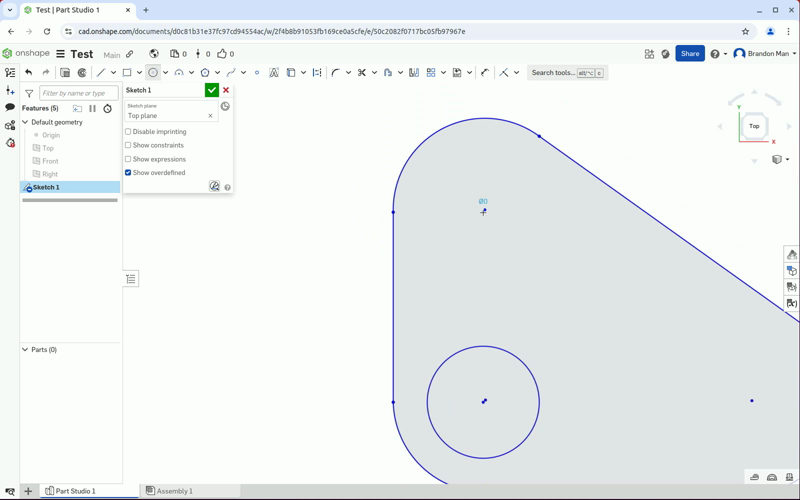
scroll(-6)
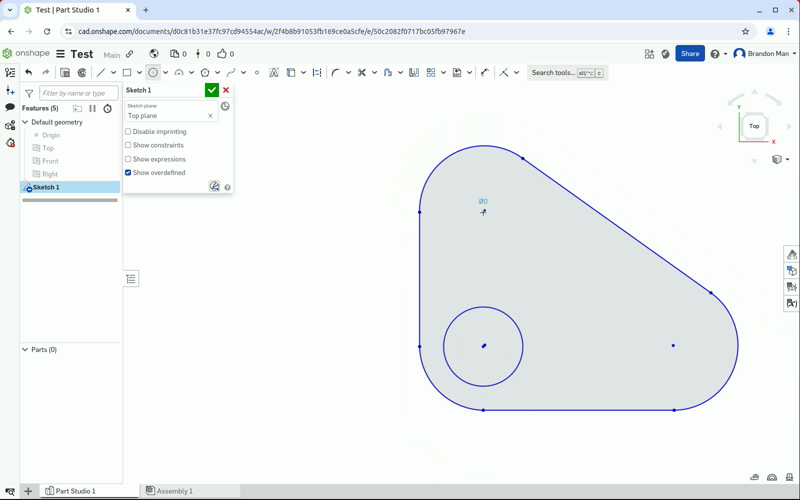
scroll(-6)
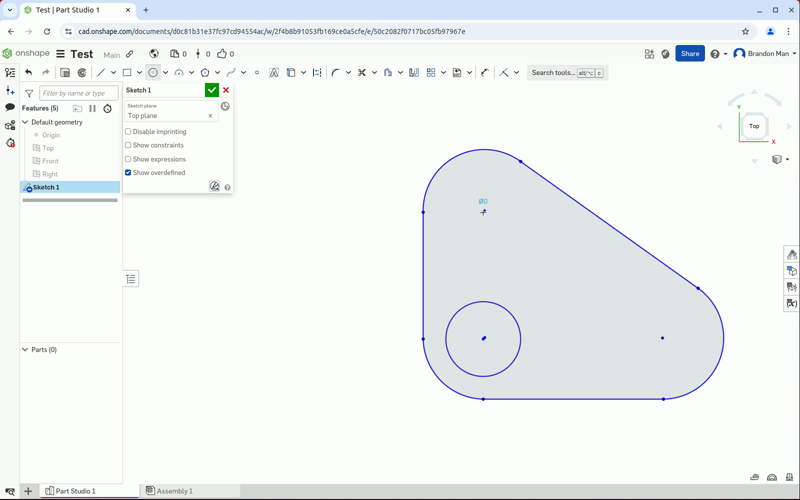
scroll(-6)
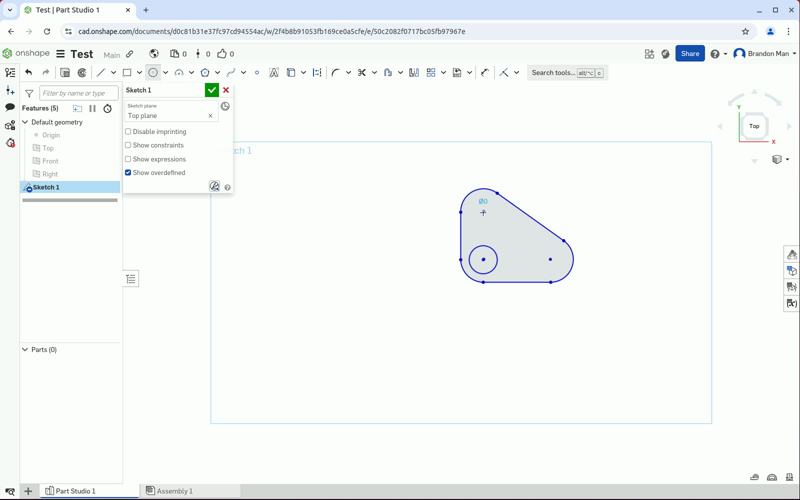
key_up(shift)
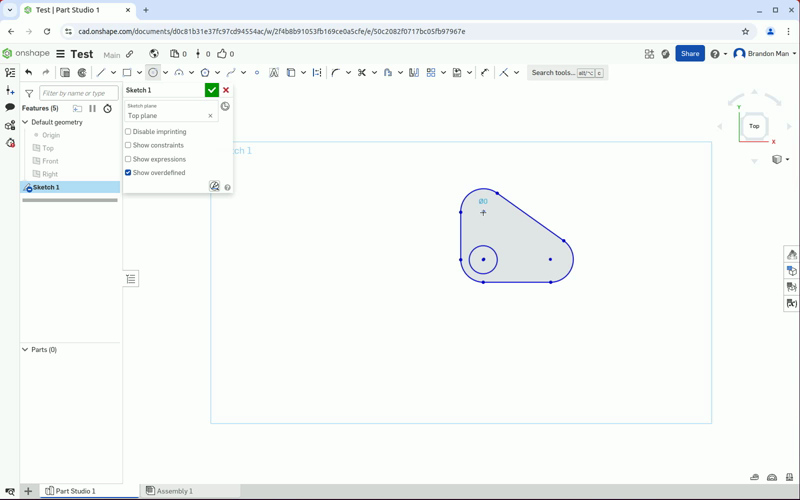
mouse_move(497, 212)
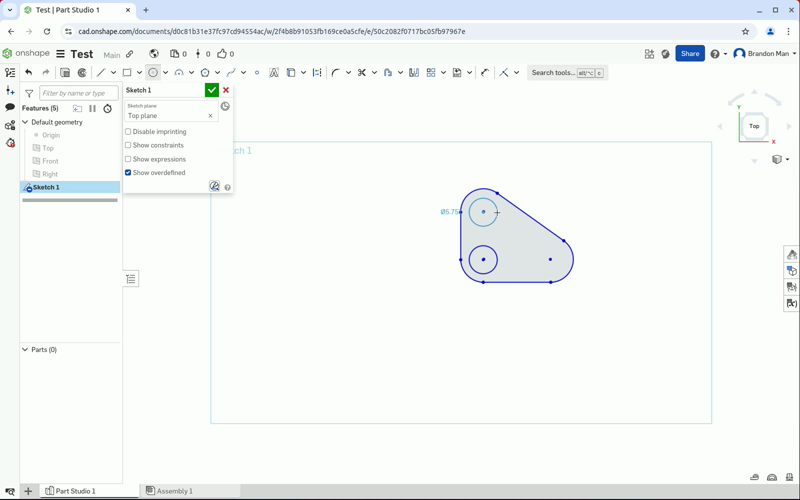
click(497, 212)
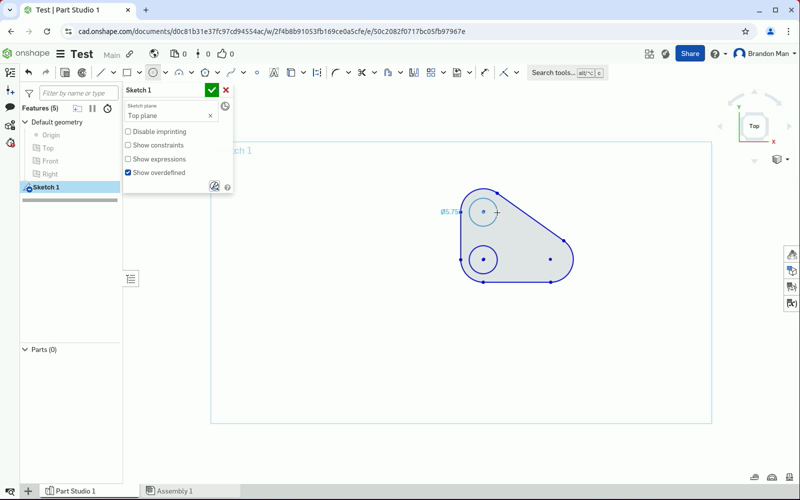
key(esc)
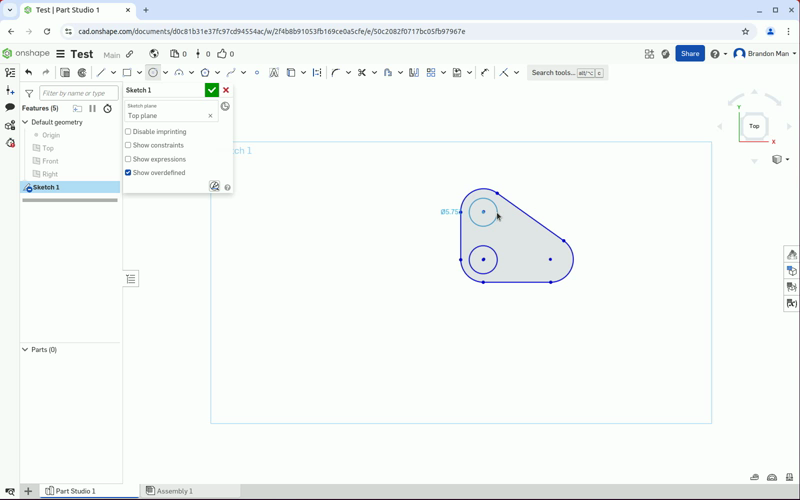
key(c)
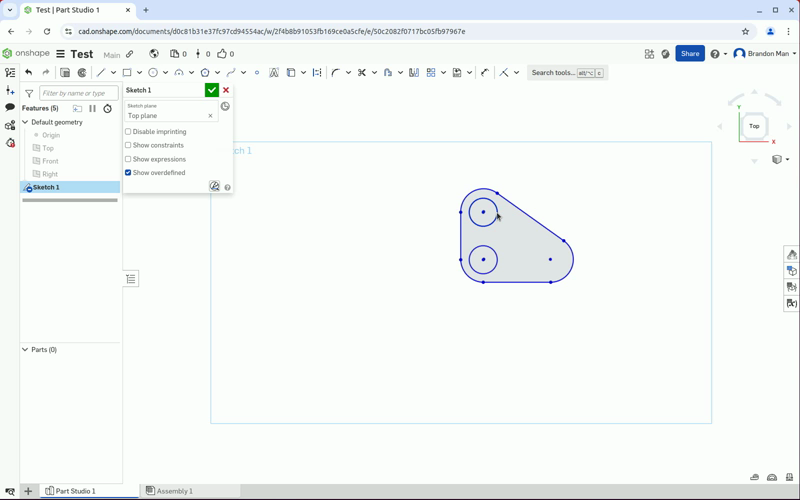
key_down(shift)
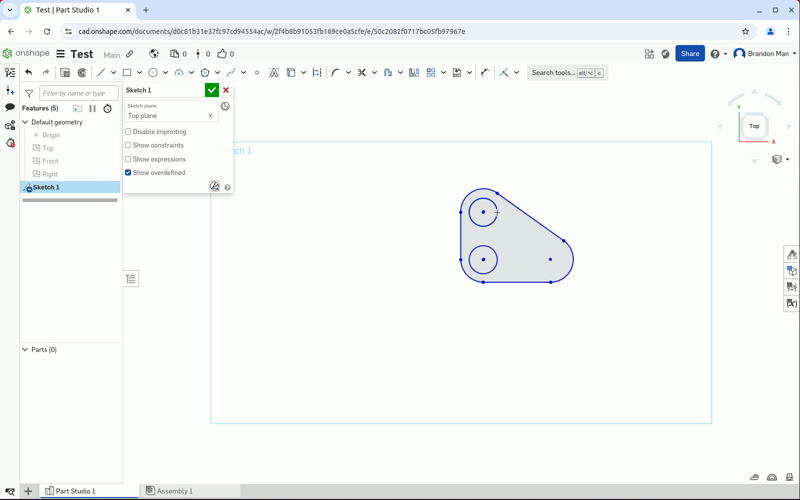
mouse_move(550, 259)
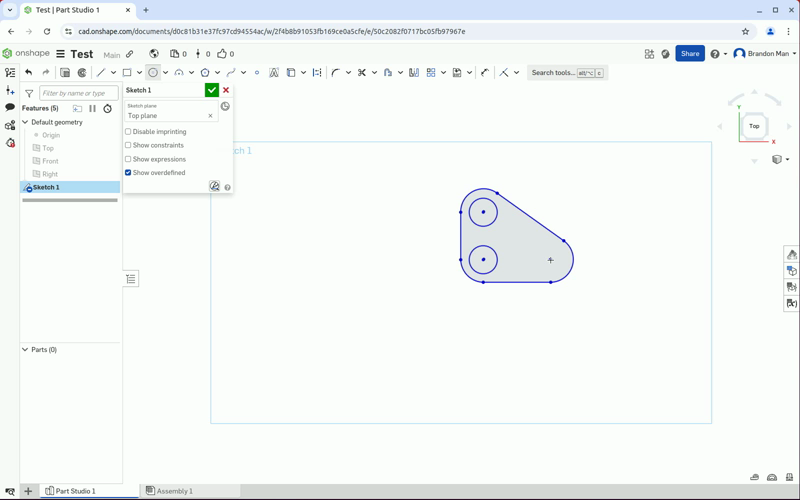
click(550, 259)
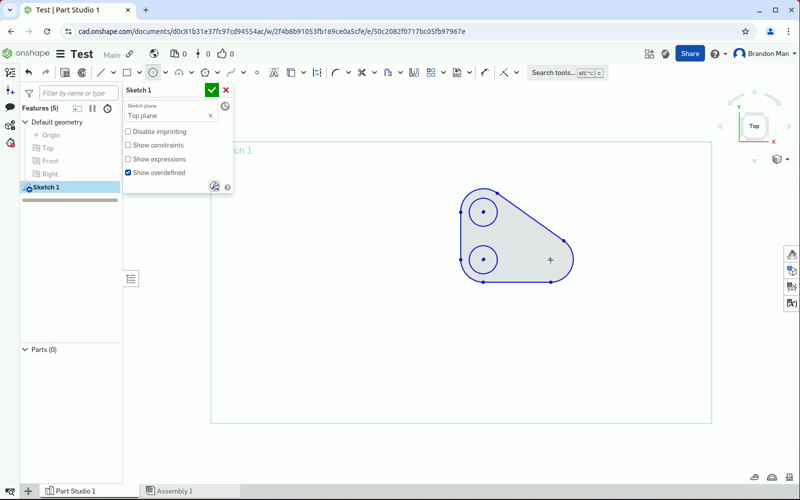
key_up(shift)
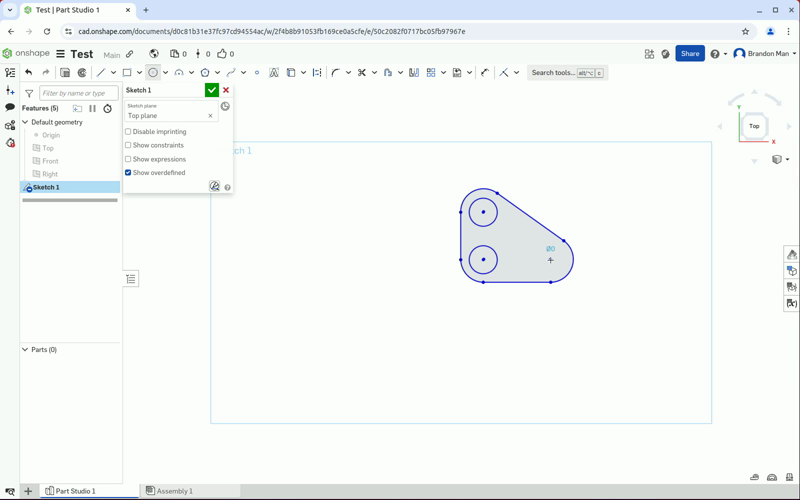
mouse_move(564, 259)
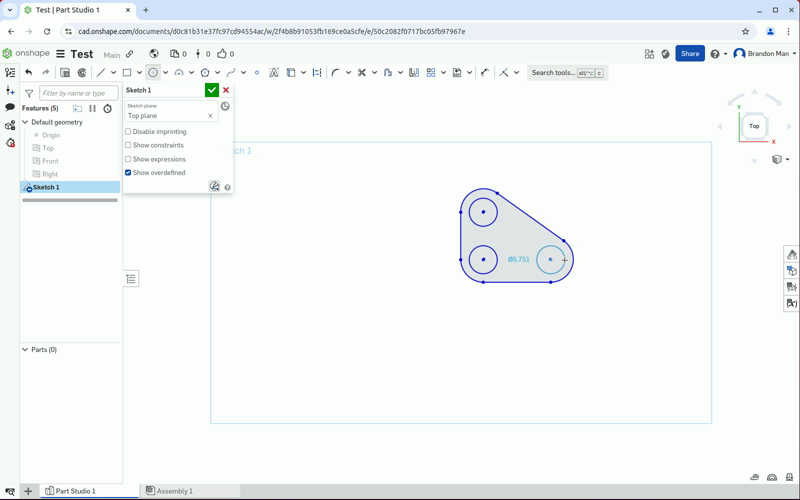
click(564, 259)
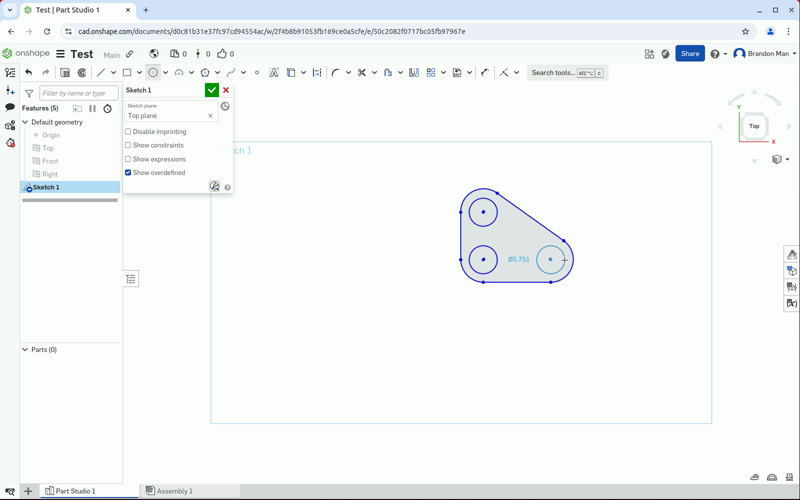
key(esc)
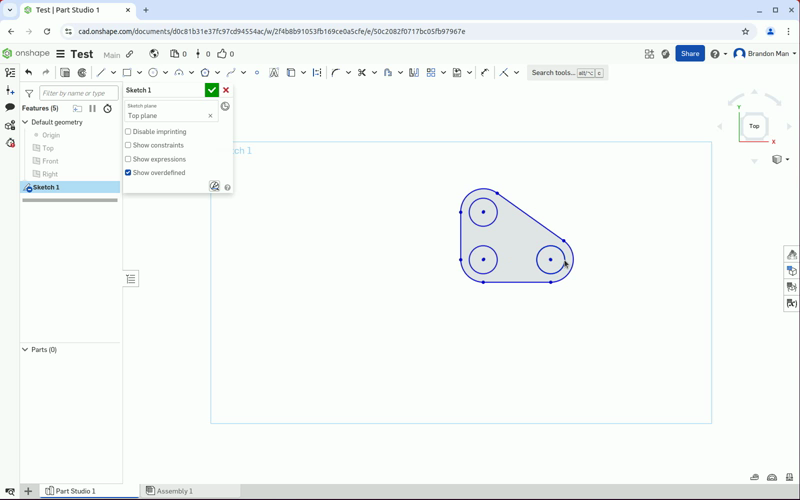
mouse_move(530, 243)
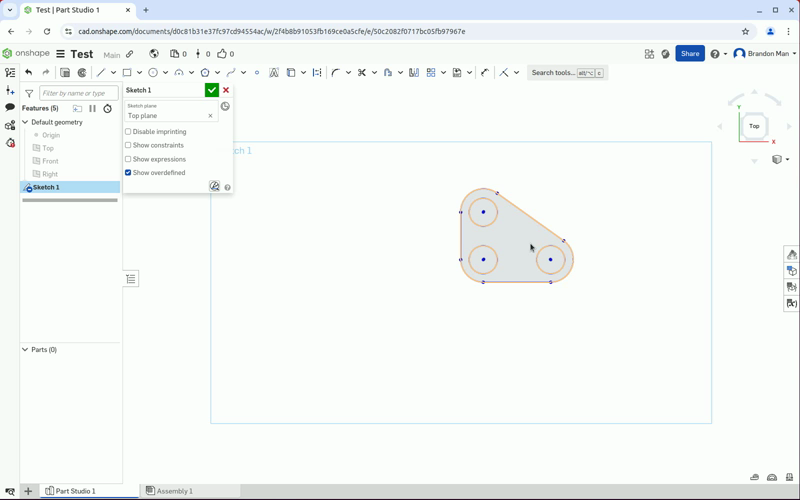
click(530, 243)
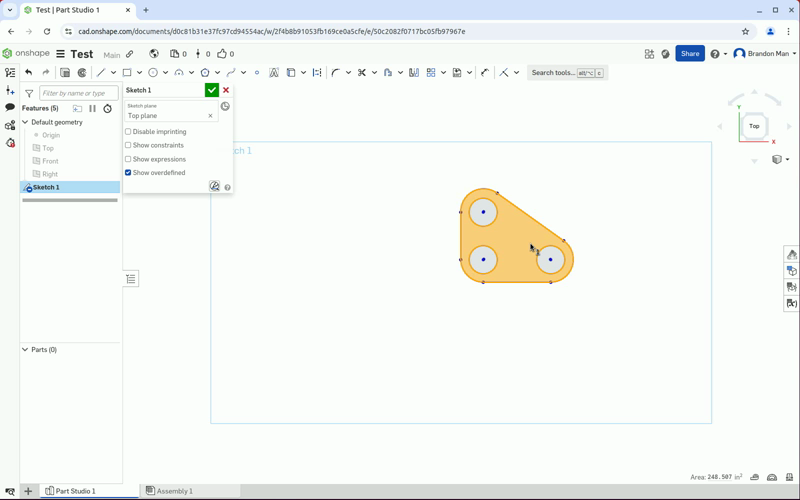
mouse_move(73, 352)
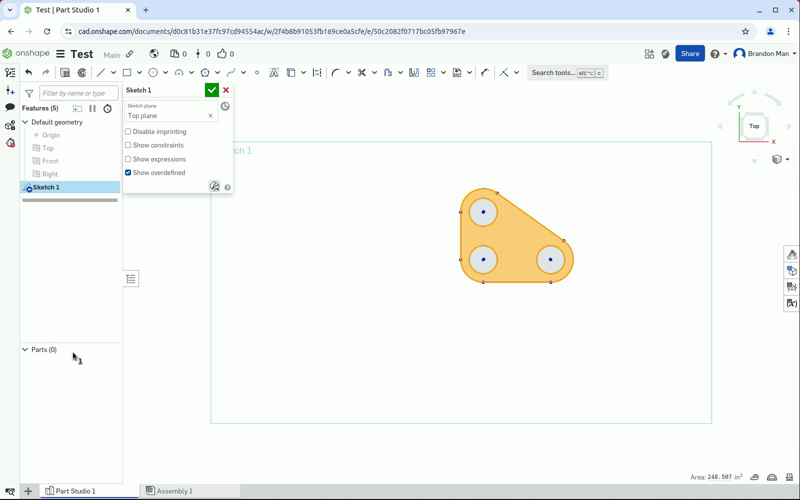
key(shift+y)
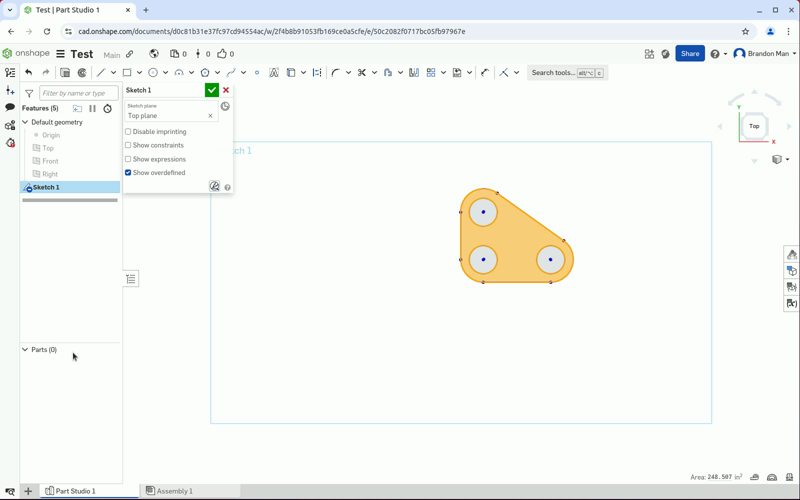
key(shift+e)
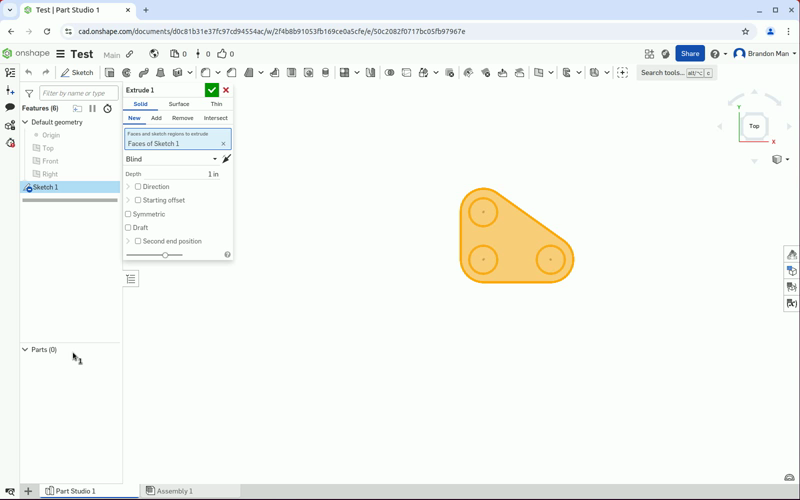
mouse_move(143, 106)
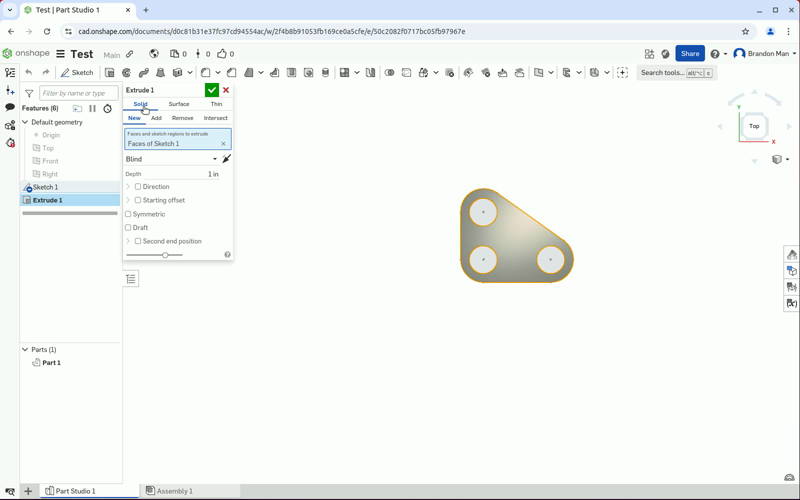
click(143, 106)
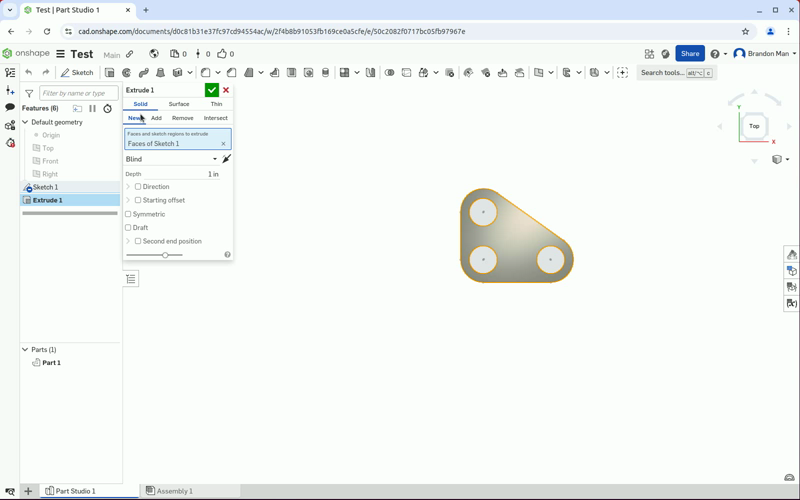
mouse_move(137, 120)
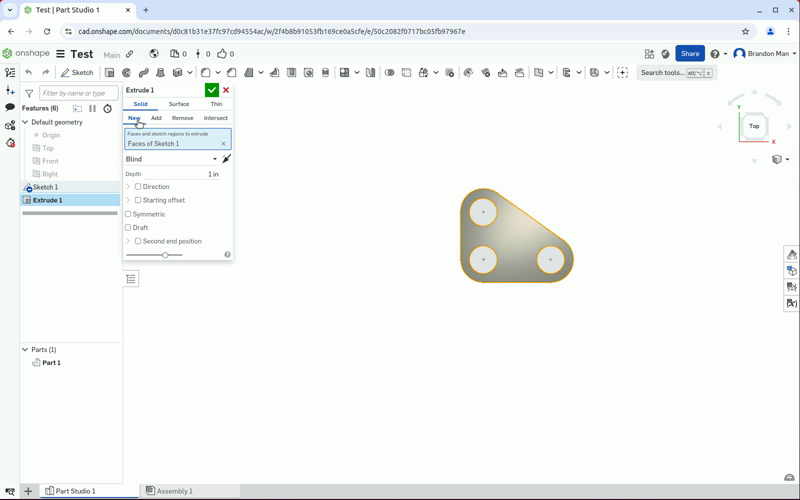
click(137, 120)
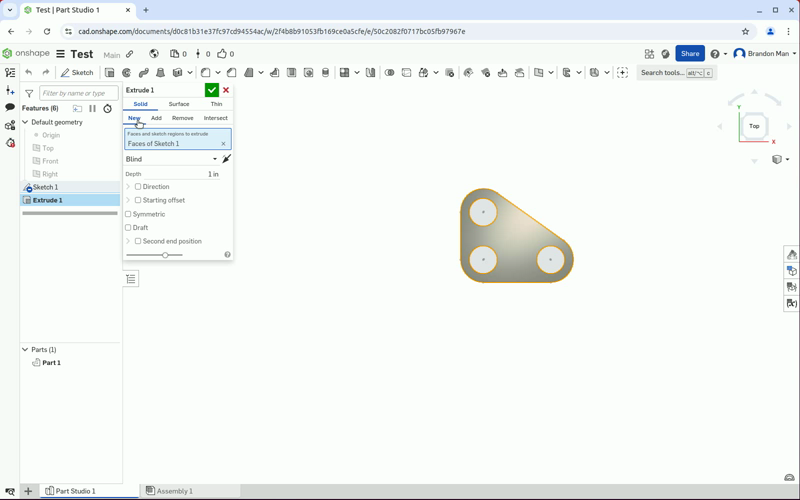
key(tab, 4)
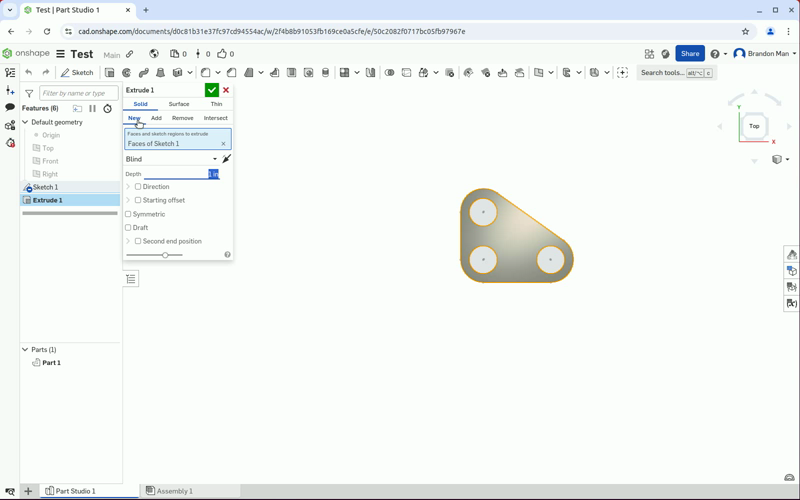
text(6.018)
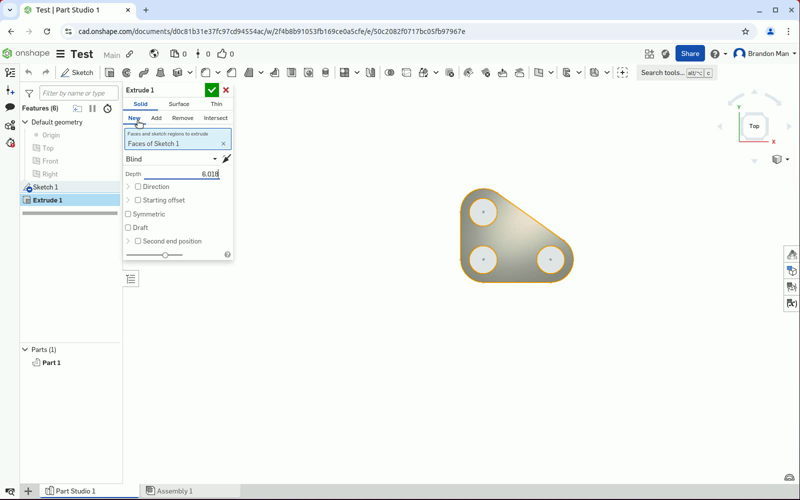
key(enter)
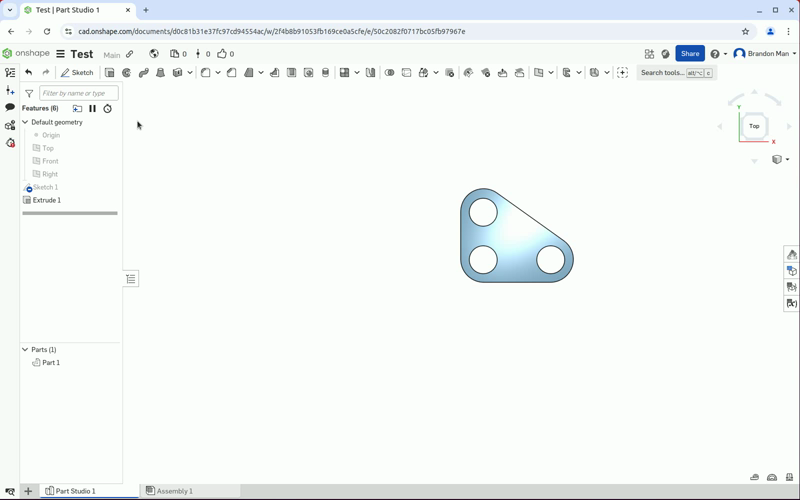
key(shift+h)
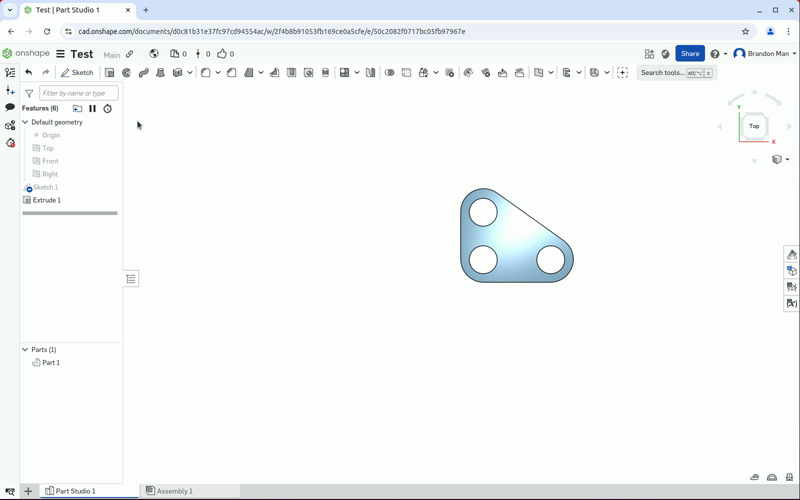
key(shift+h)
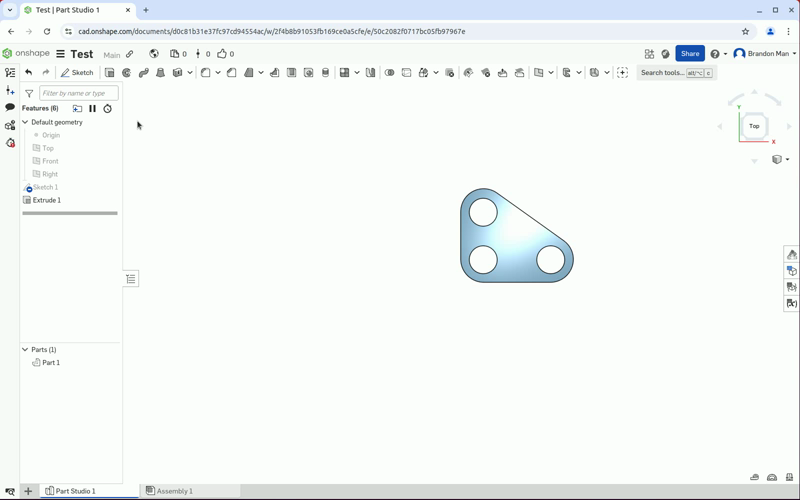
mouse_move(73, 189)
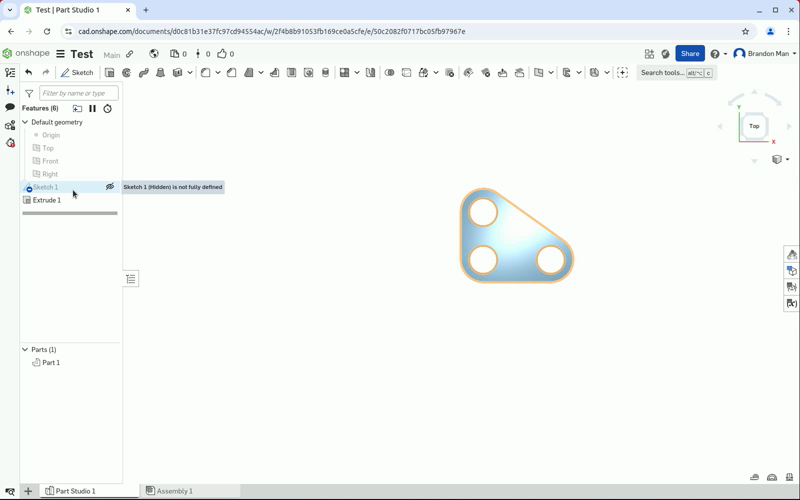
click(73, 189)
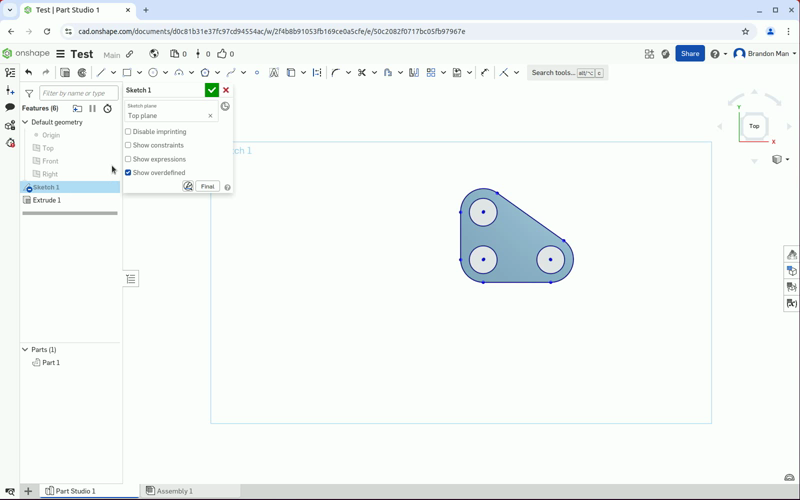
mouse_move(229, 92)
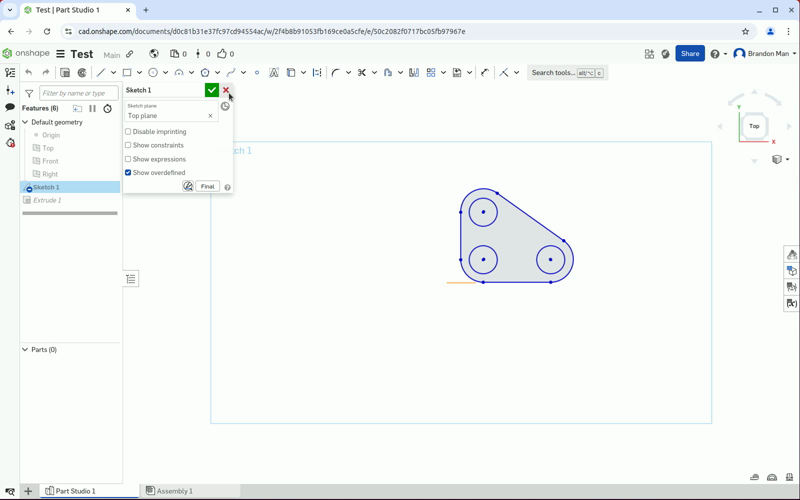
click(229, 92)
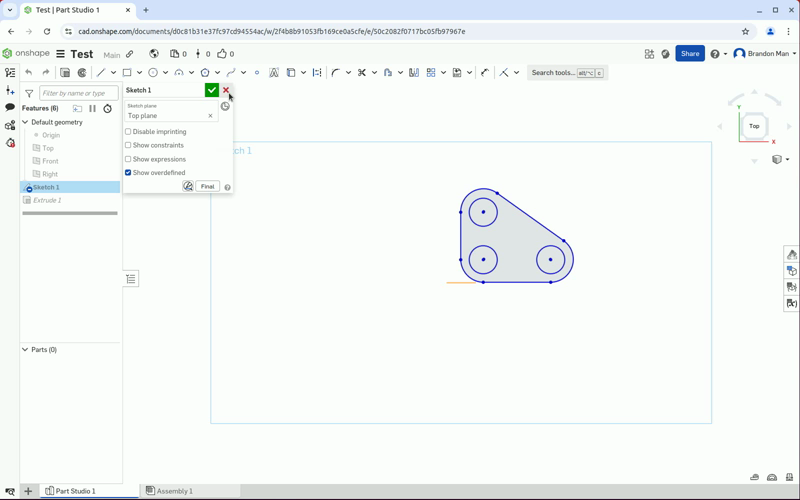
key(shift+s)
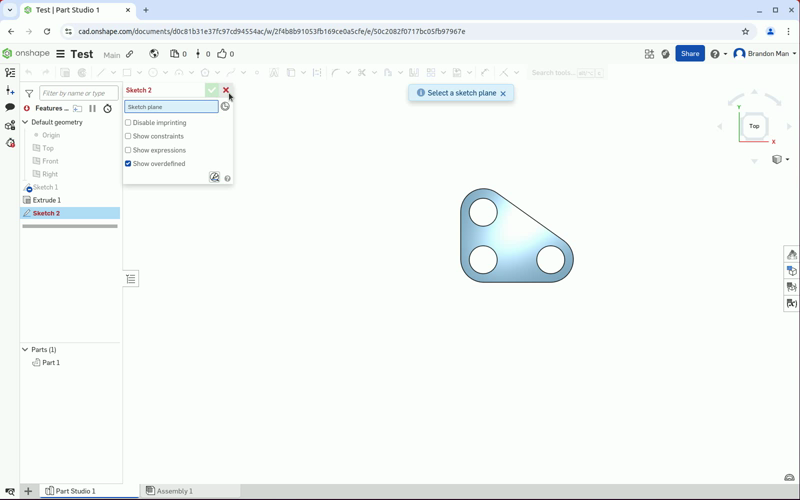
mouse_move(73, 150)
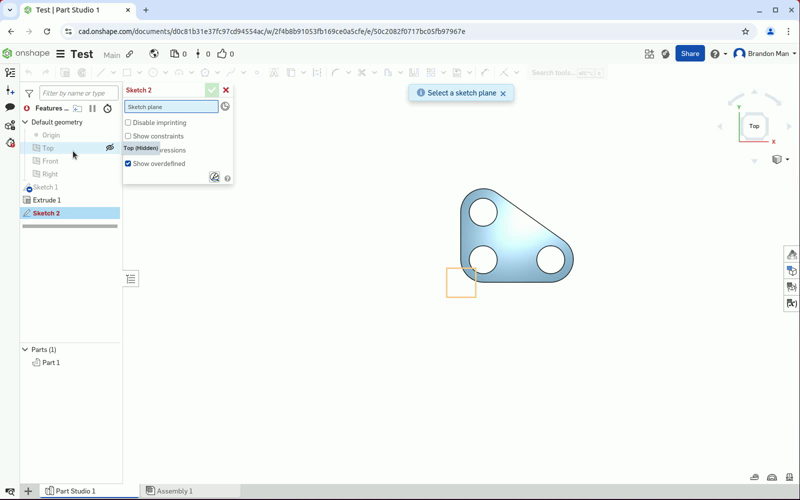
click(73, 150)
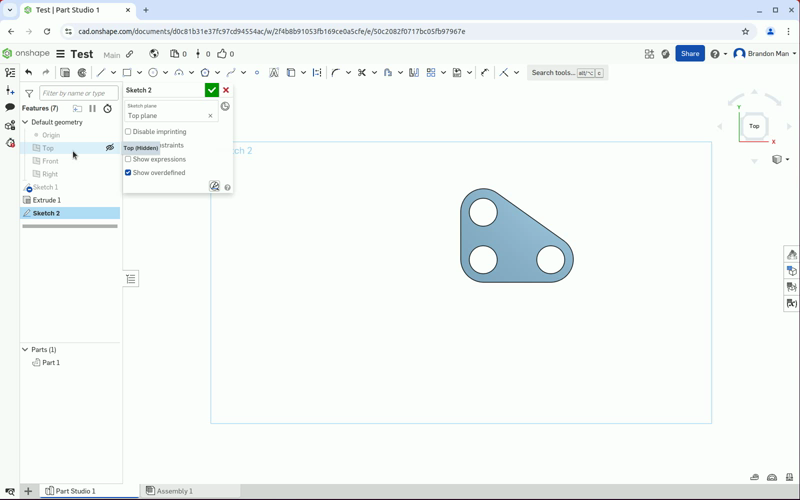
mouse_move(73, 352)
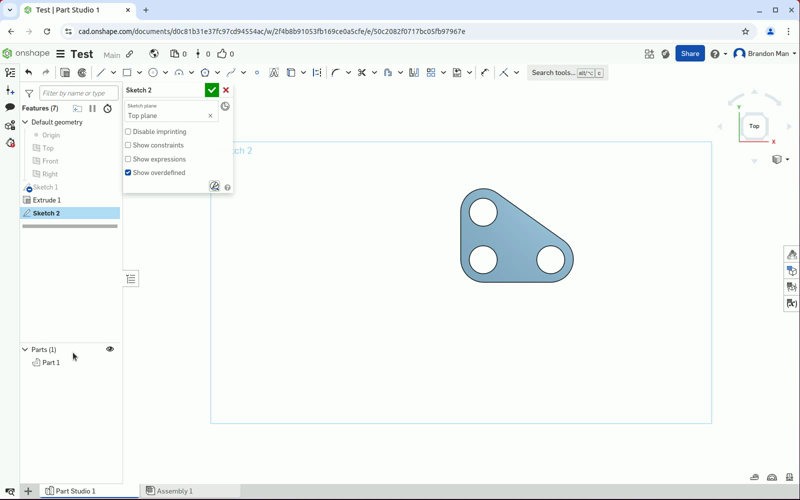
key(y)
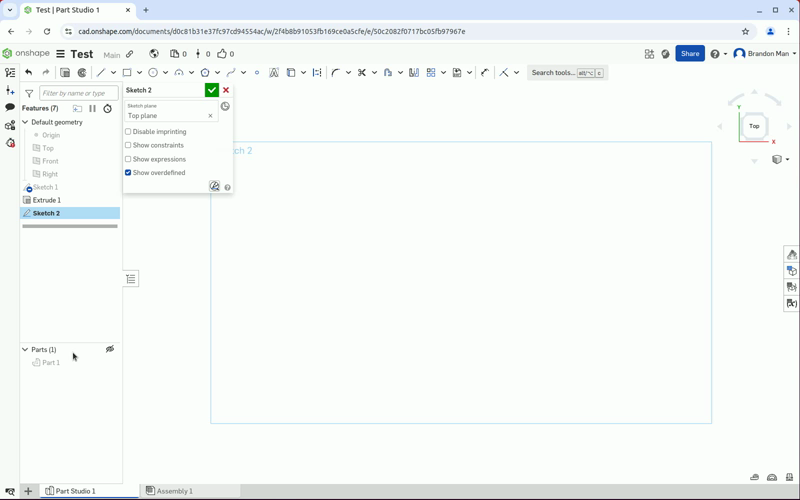
key(c)
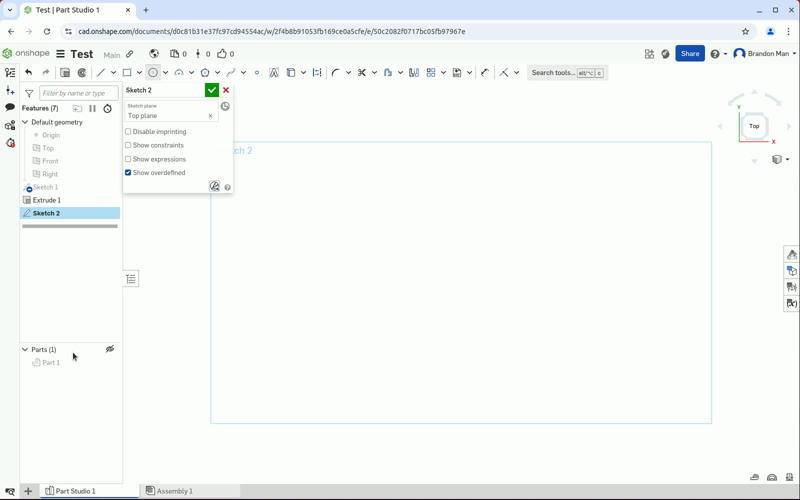
key_down(shift)
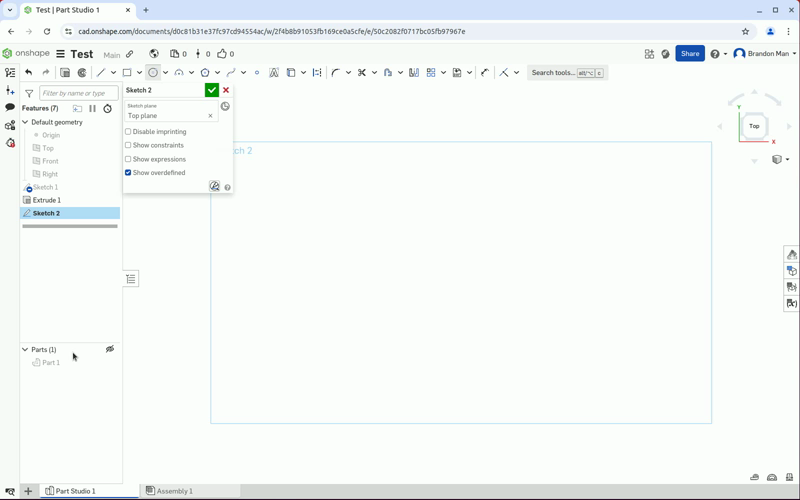
mouse_move(484, 212)
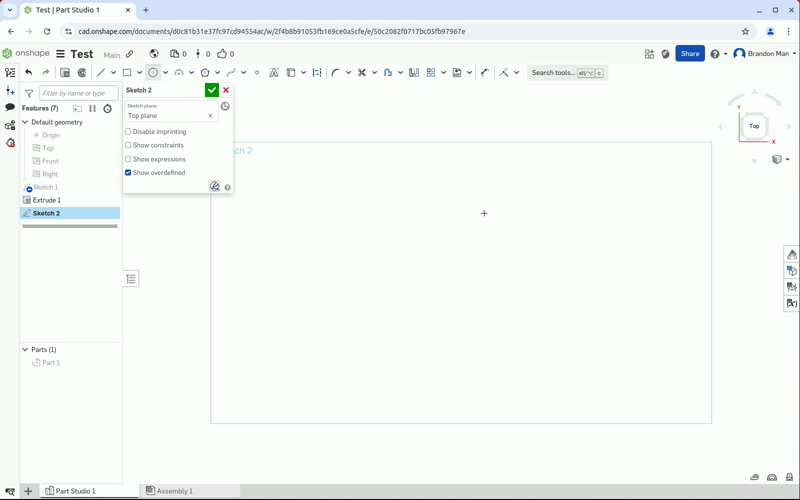
click(484, 212)
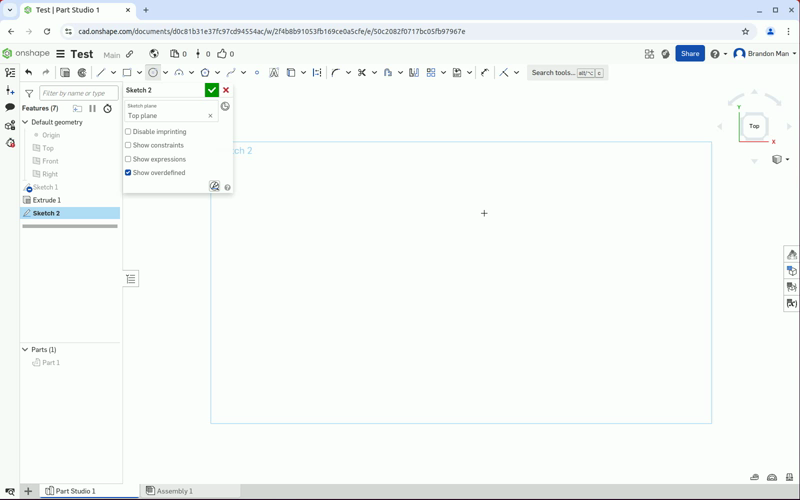
key_up(shift)
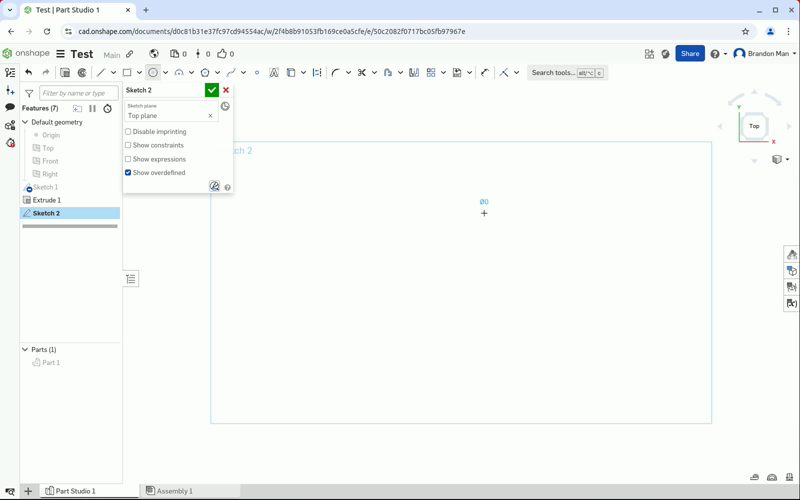
mouse_move(499, 212)
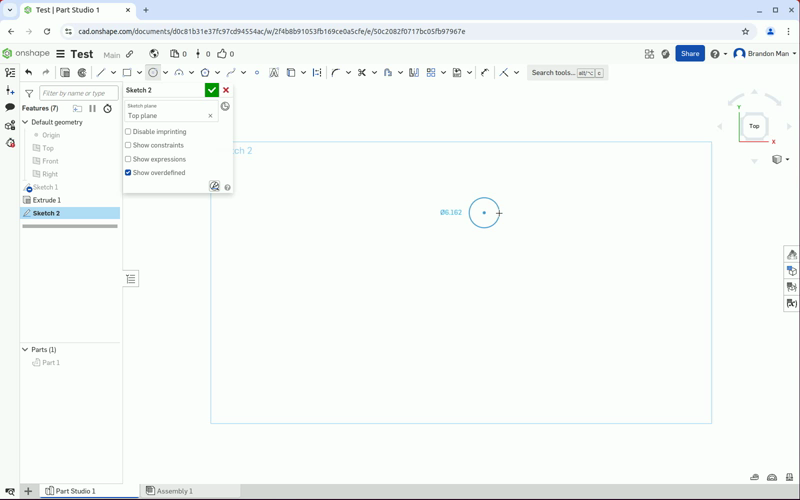
click(499, 212)
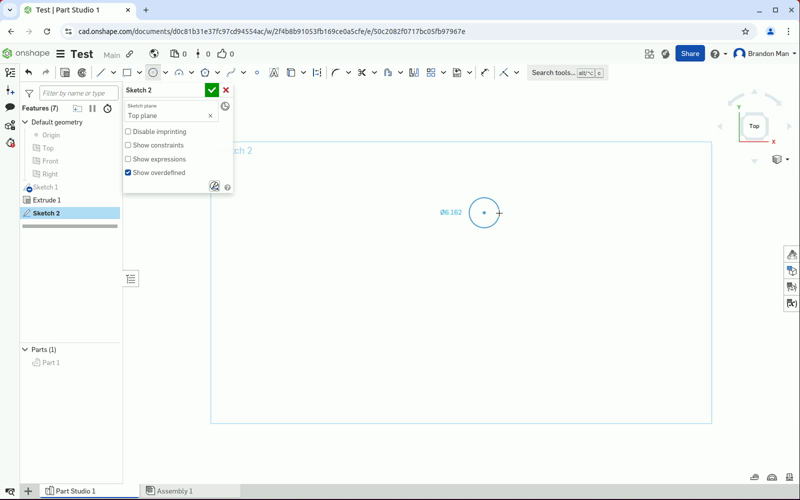
key(esc)
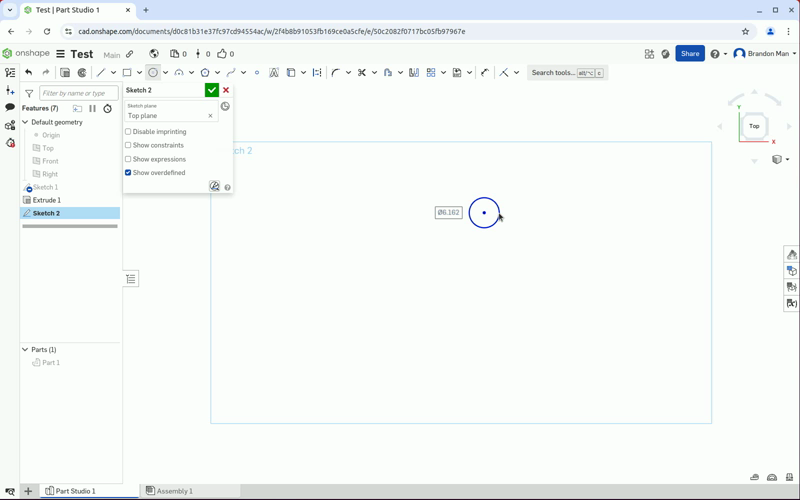
key(c)
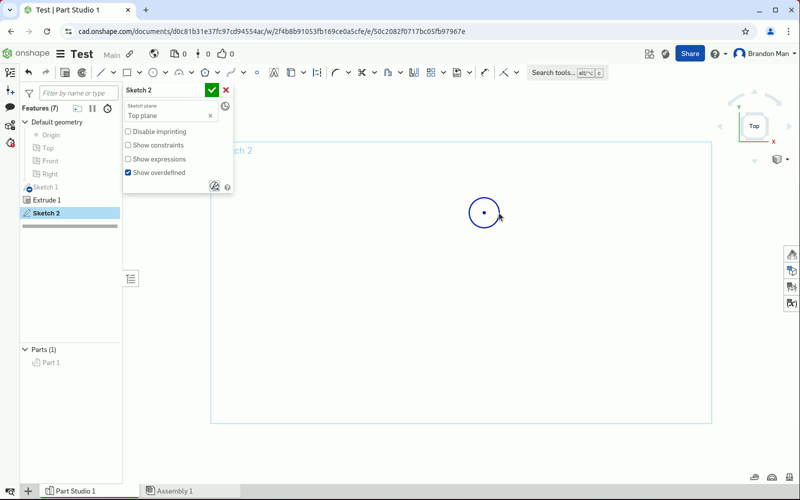
key_down(shift)
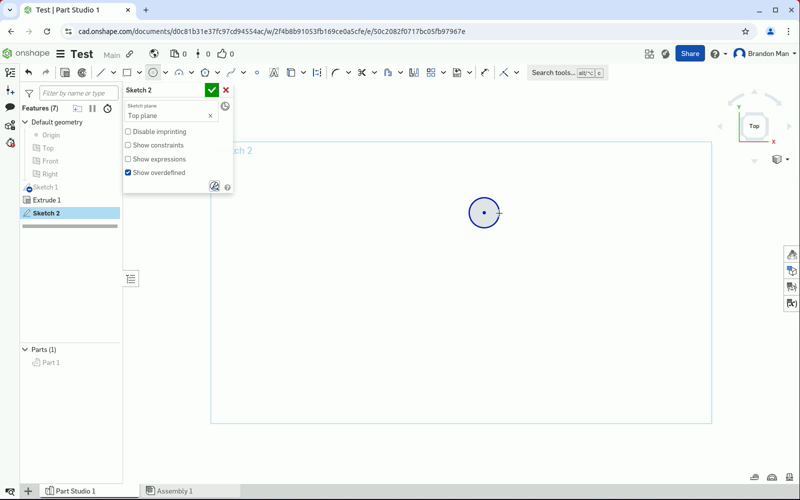
mouse_move(484, 212)
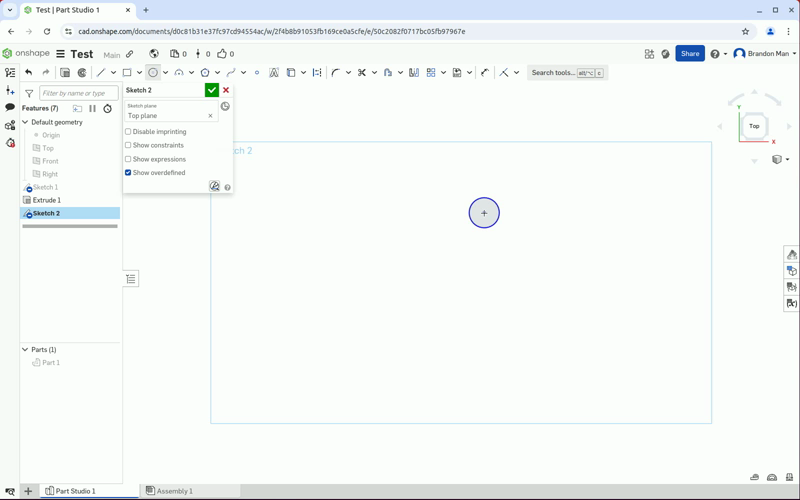
click(484, 212)
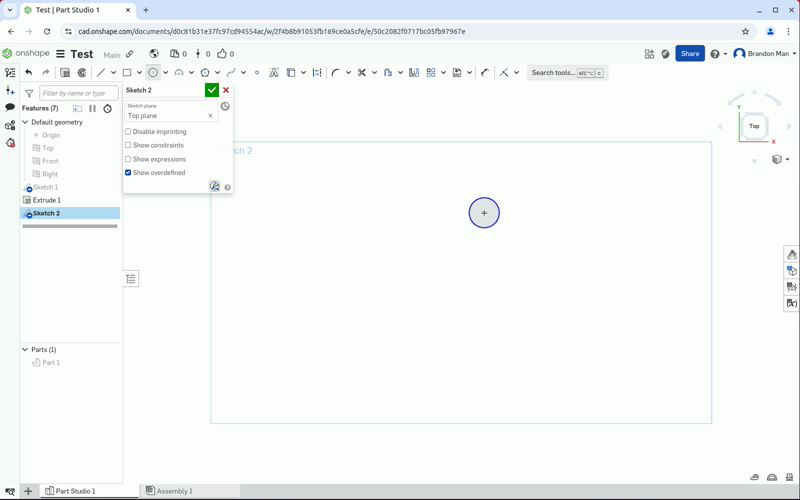
key_up(shift)
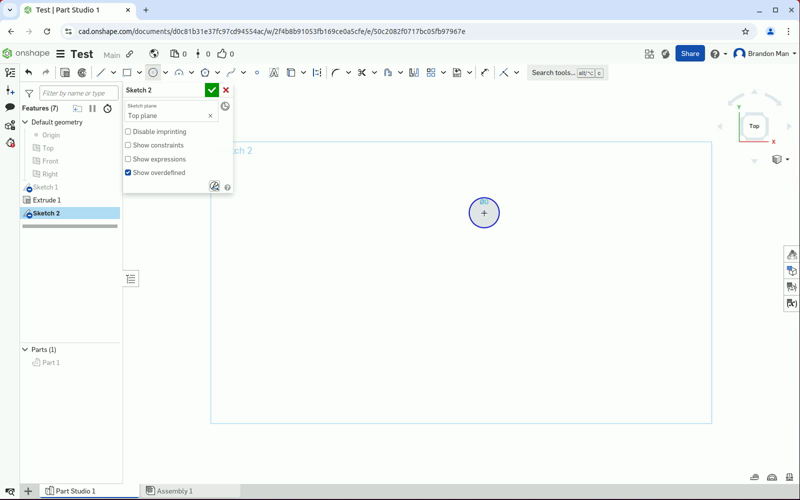
mouse_move(490, 212)
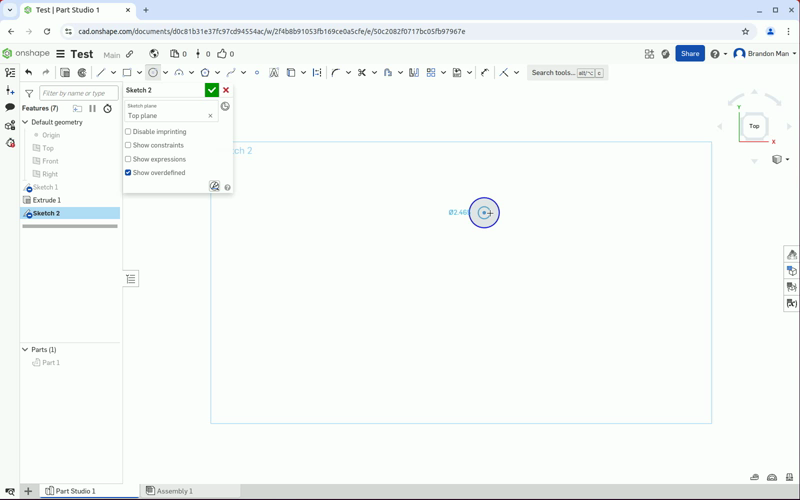
click(490, 212)
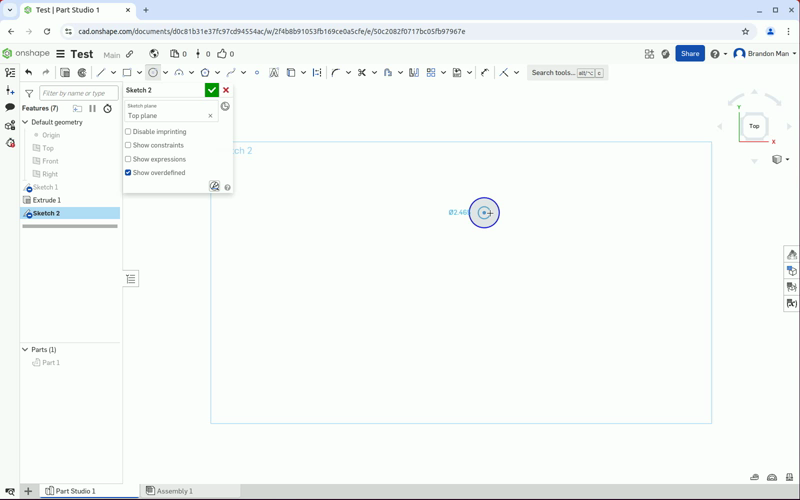
key(esc)
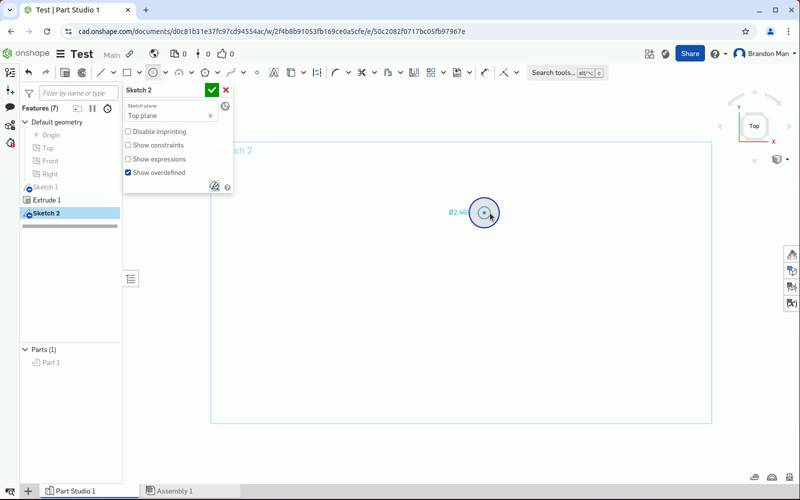
mouse_move(477, 200)
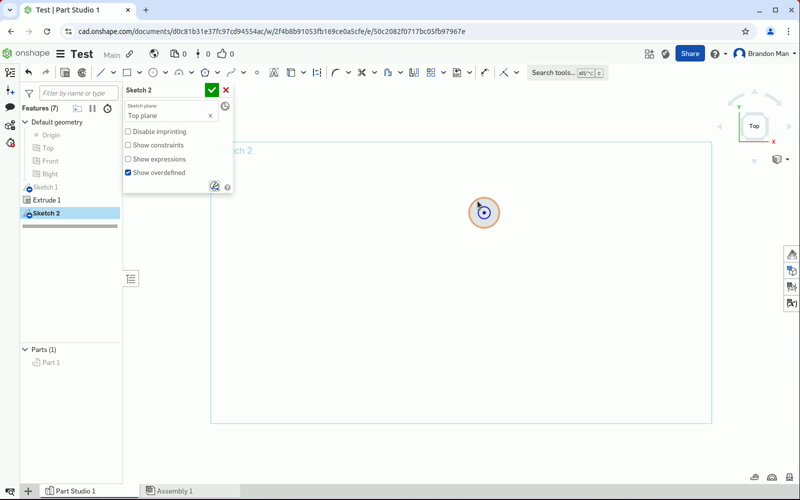
scroll(6)
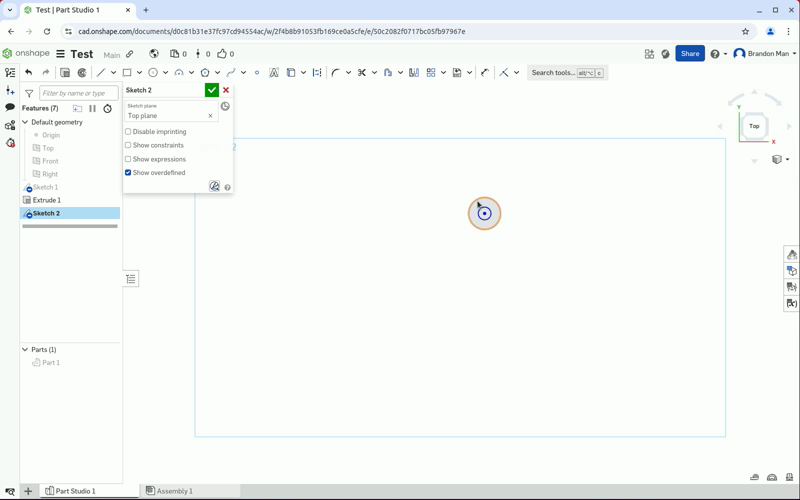
scroll(6)
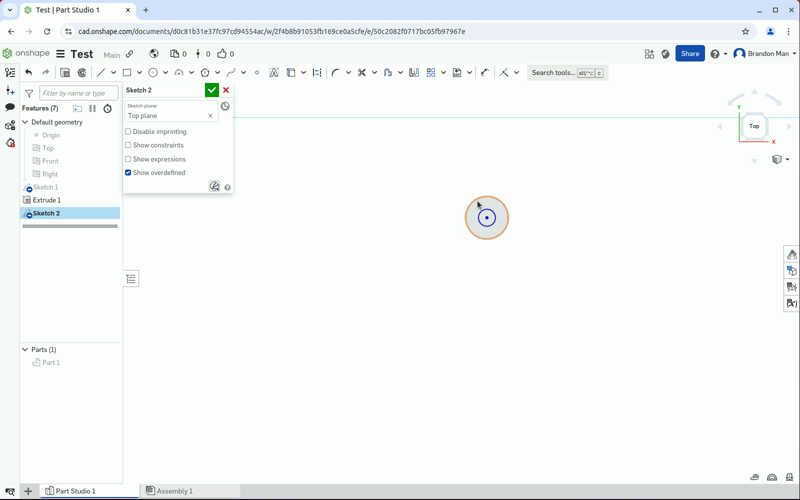
scroll(6)
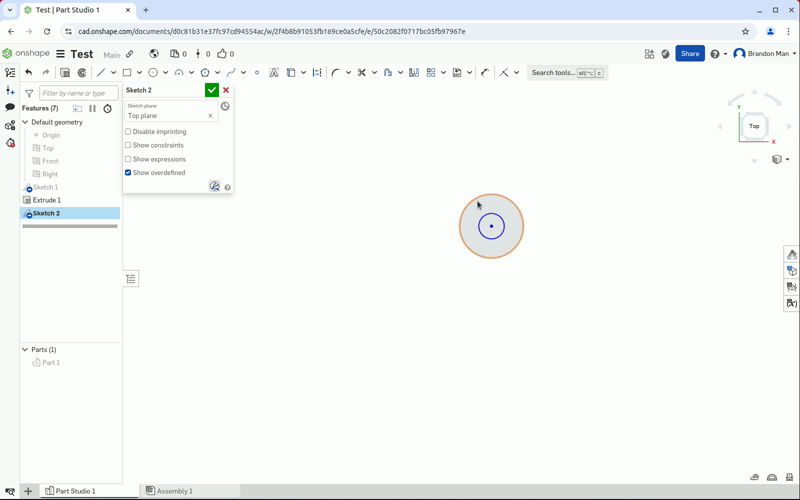
scroll(6)
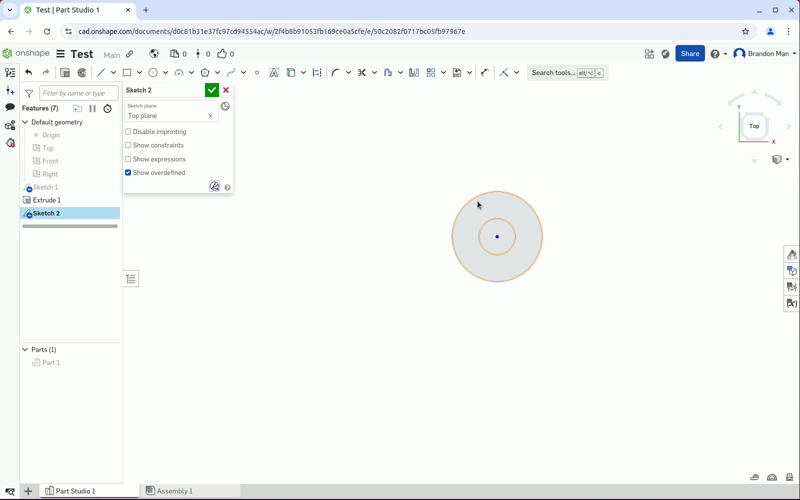
scroll(6)
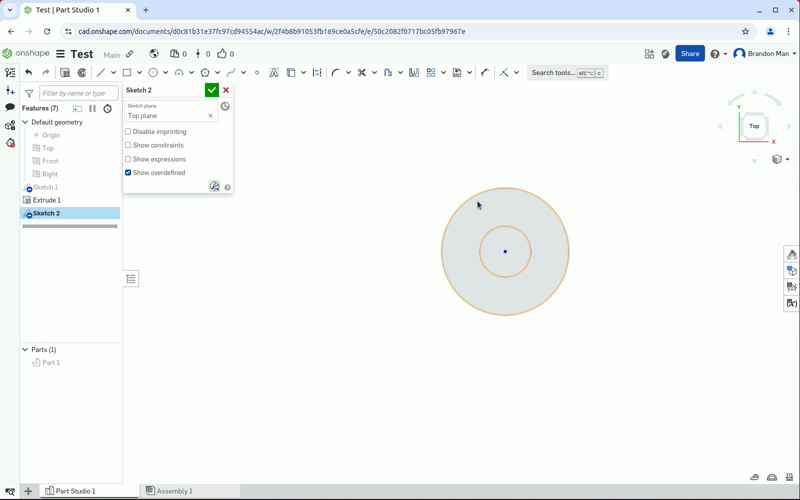
scroll(6)
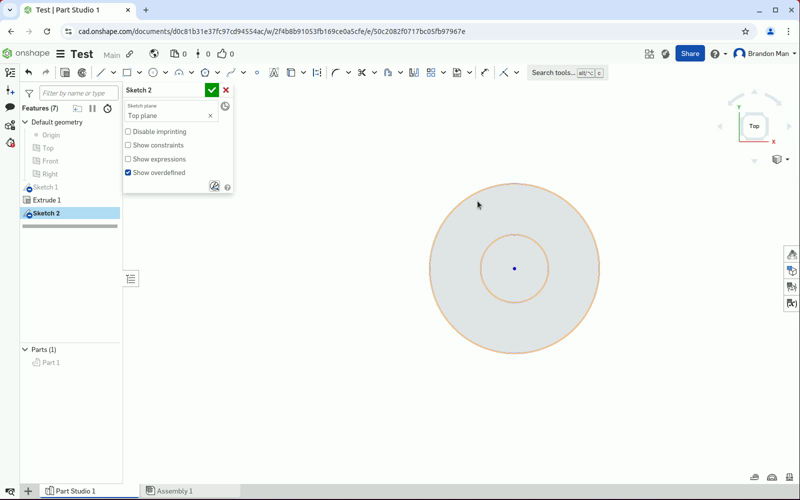
scroll(6)
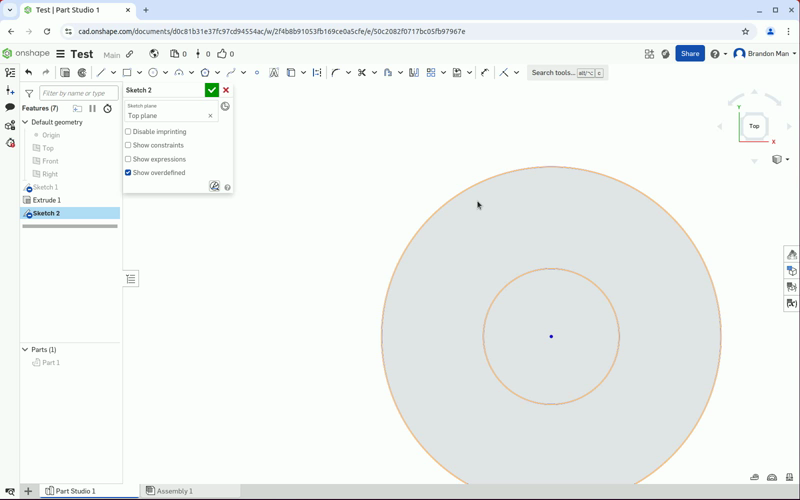
click(477, 200)
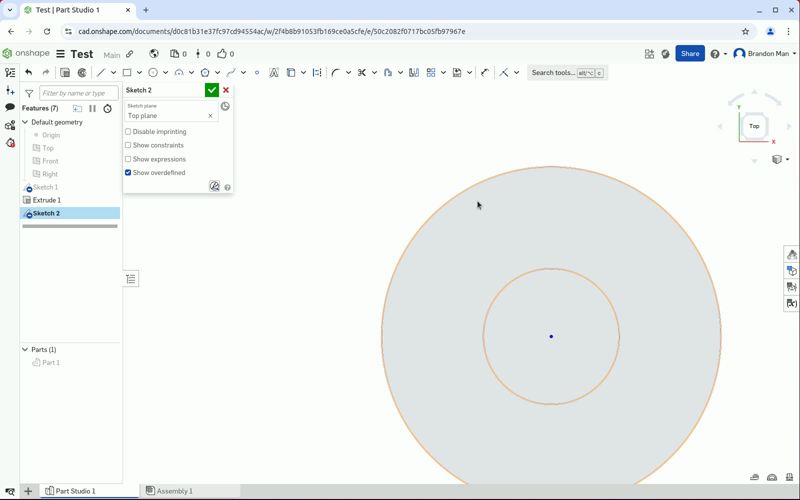
scroll(-6)
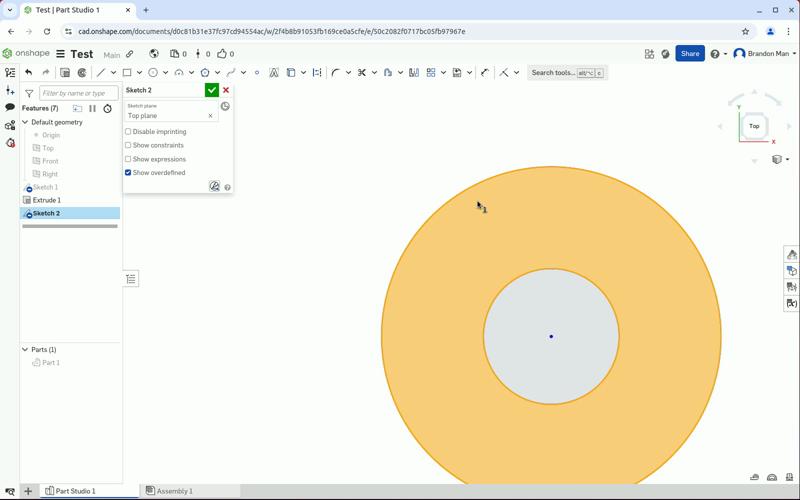
scroll(-6)
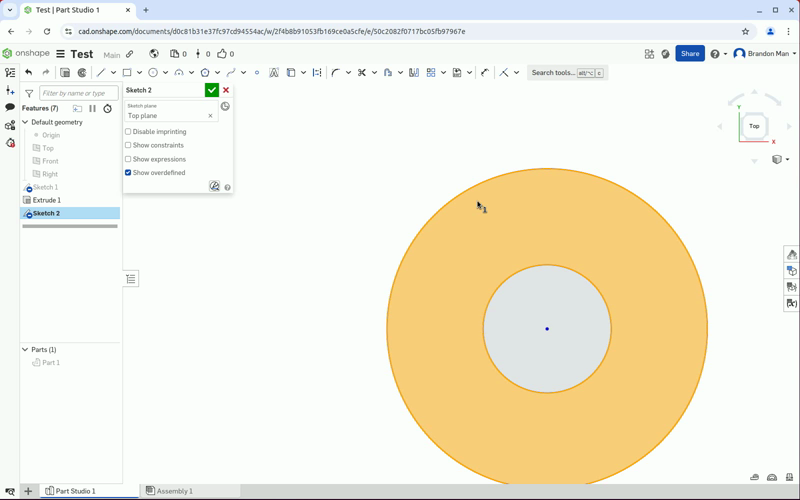
scroll(-6)
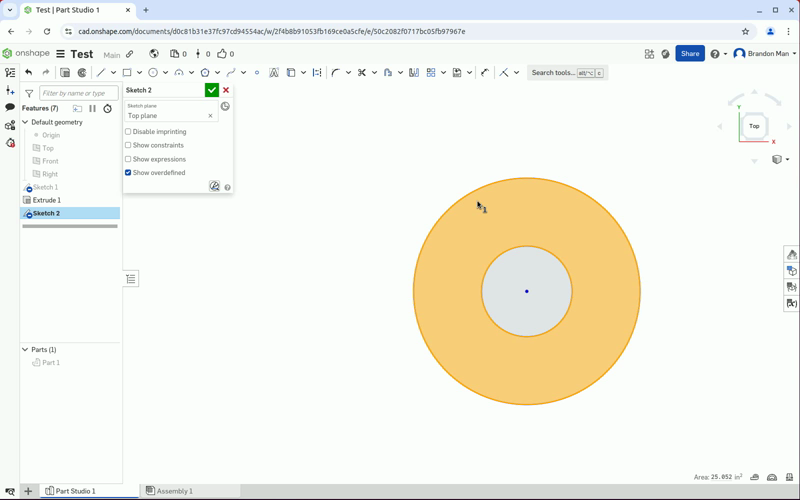
scroll(-6)
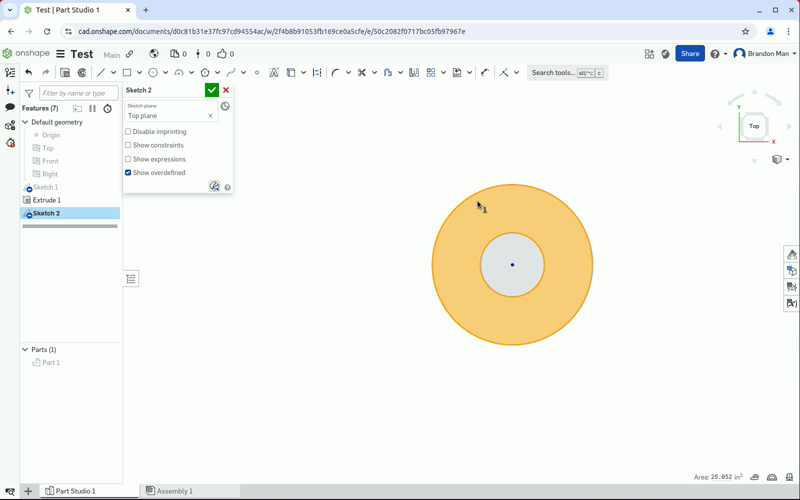
scroll(-6)
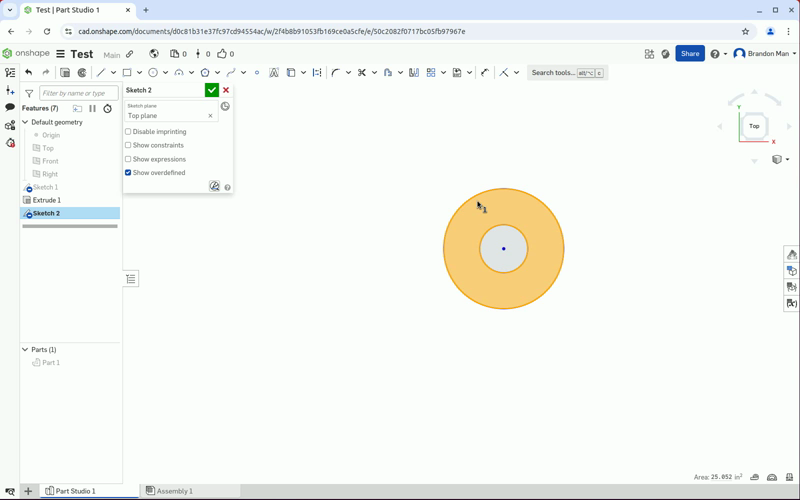
scroll(-6)
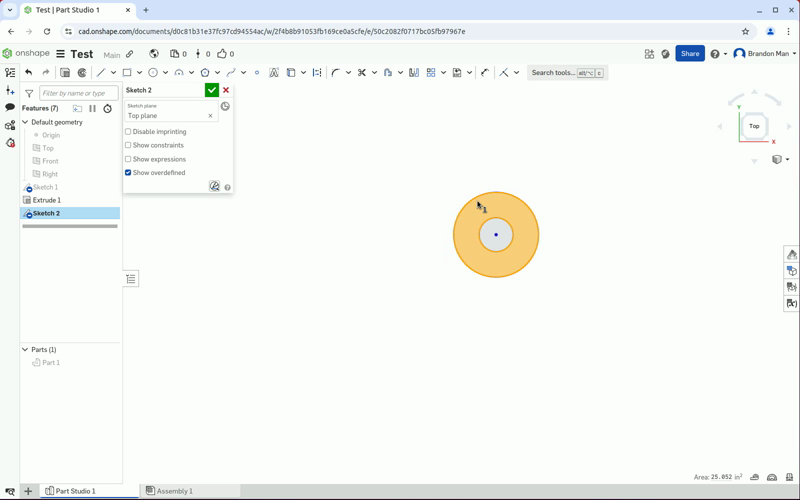
scroll(-6)
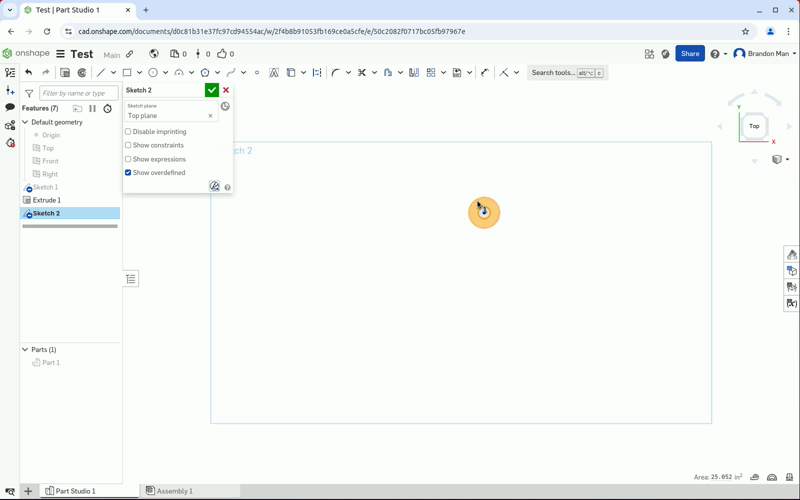
mouse_move(73, 352)
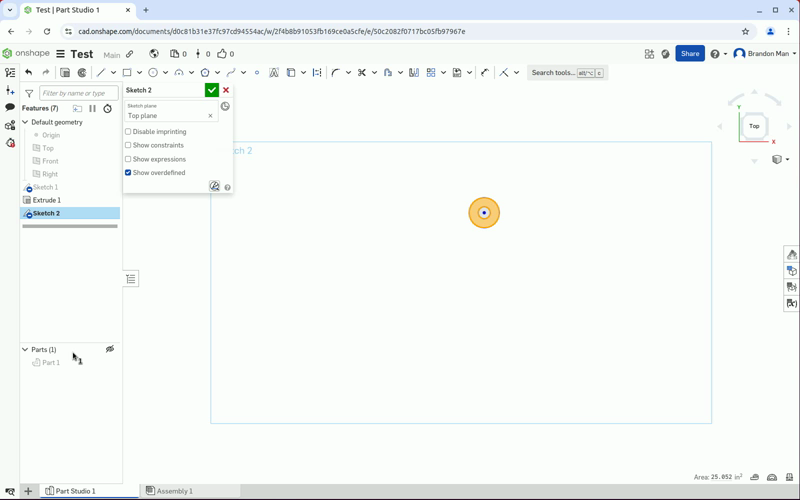
key(shift+y)
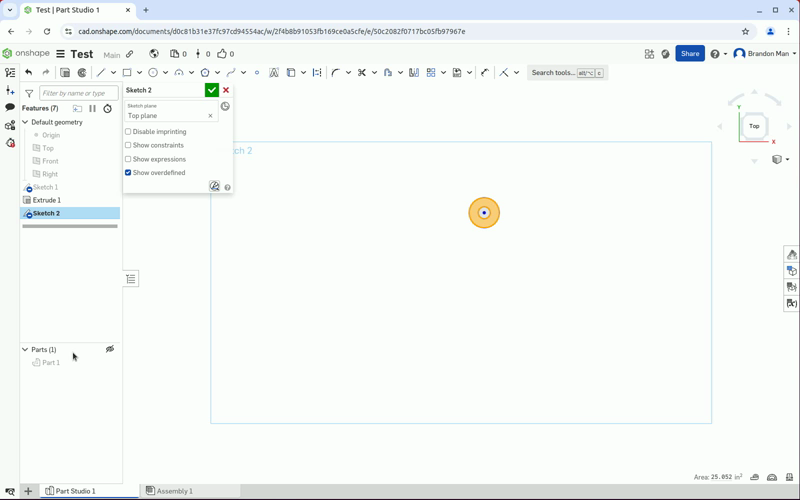
key(shift+e)
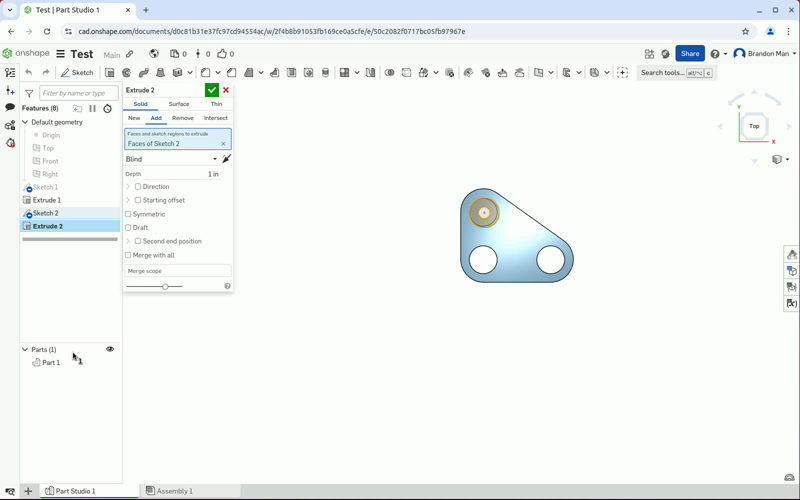
mouse_move(143, 106)
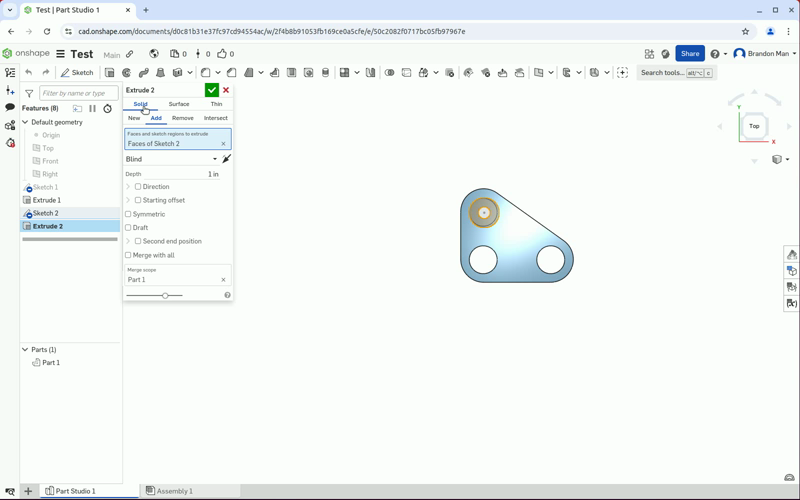
click(143, 106)
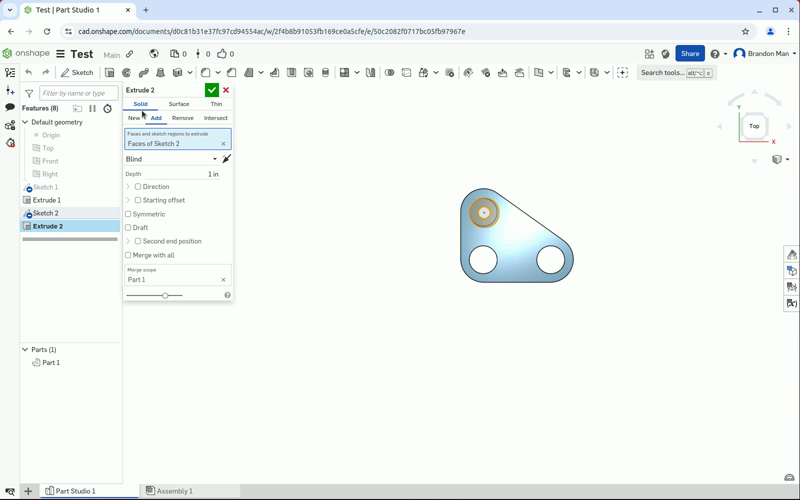
mouse_move(137, 120)
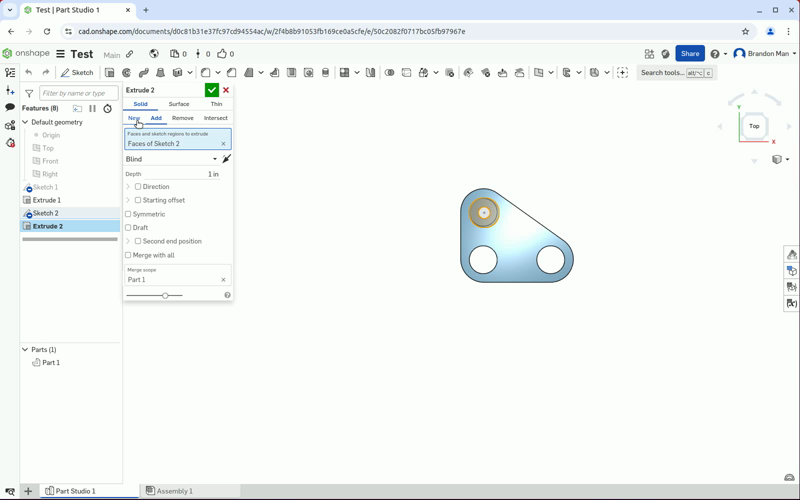
click(137, 120)
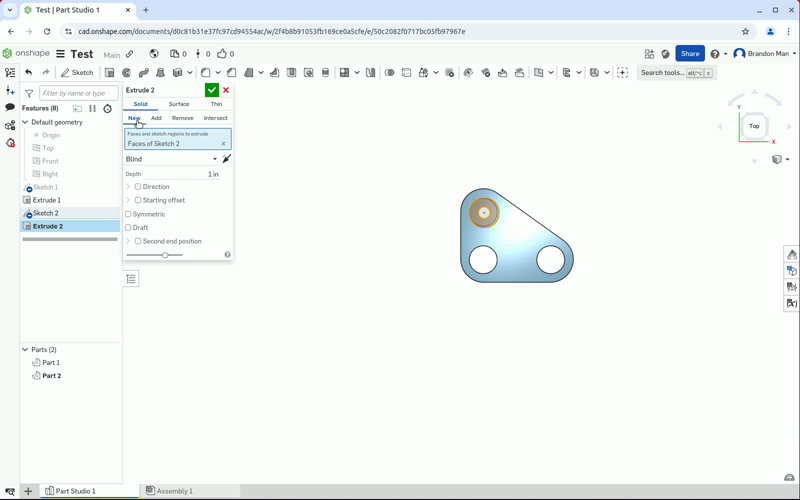
key(tab, 4)
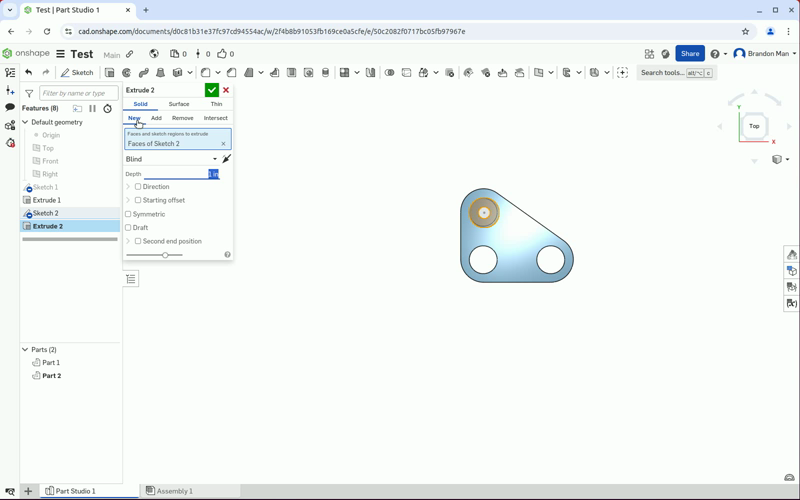
text(6.018)
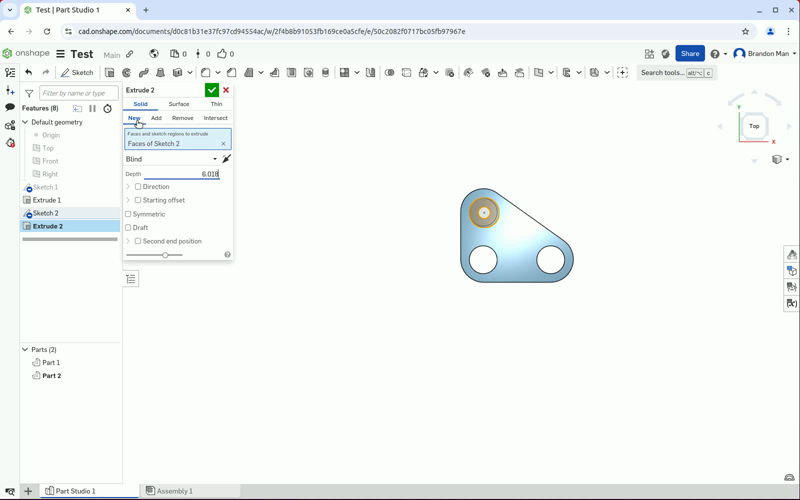
key(enter)
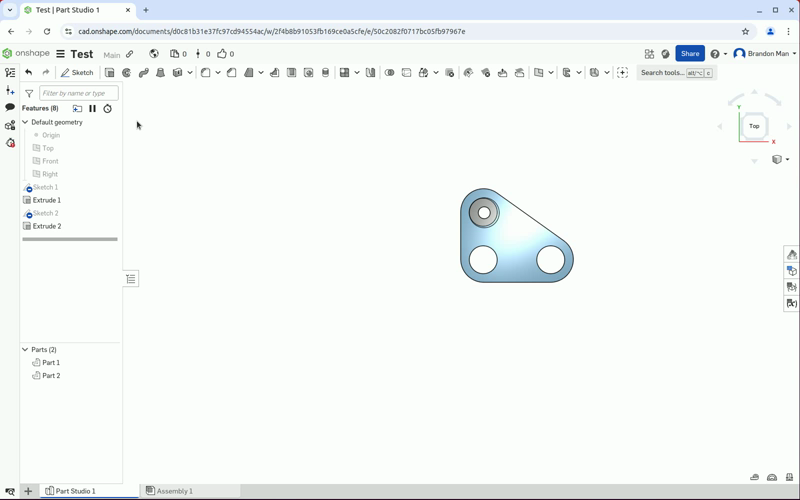
key(shift+h)
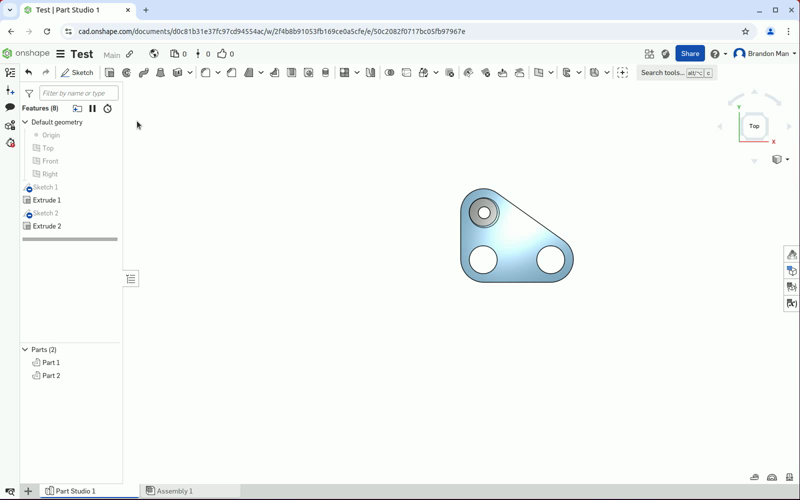
key(shift+h)
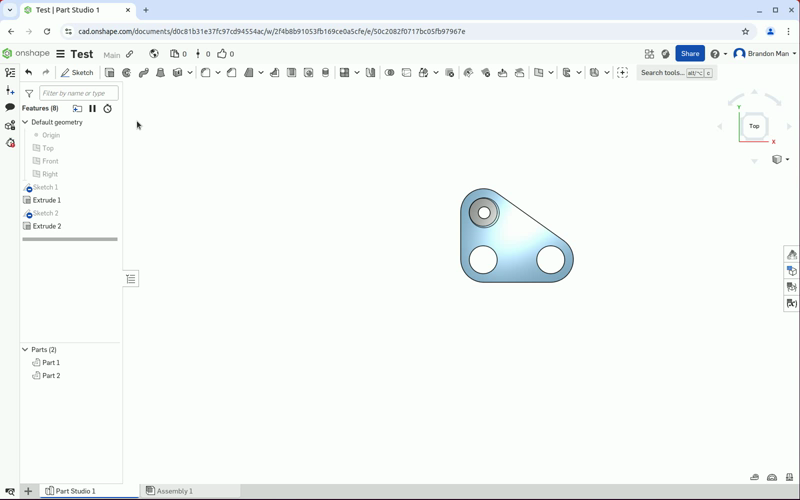
mouse_move(73, 189)
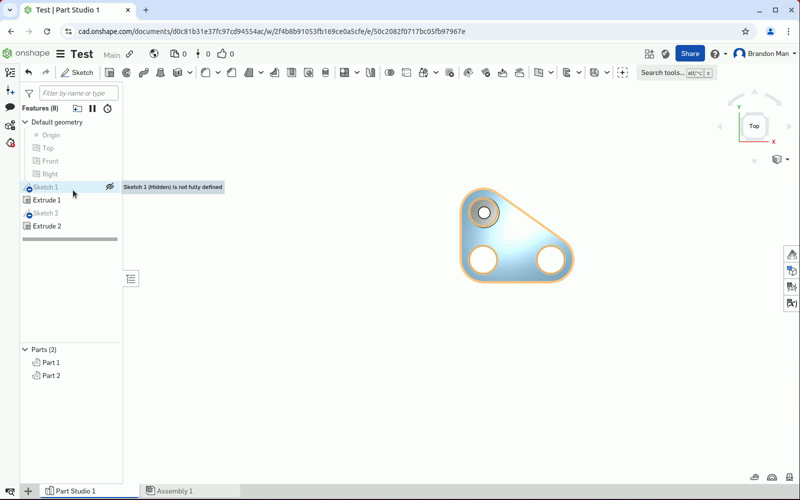
click(73, 189)
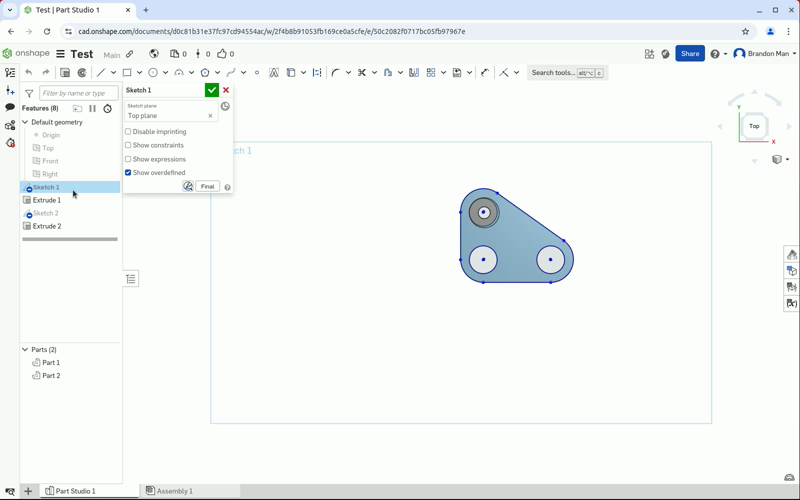
mouse_move(229, 92)
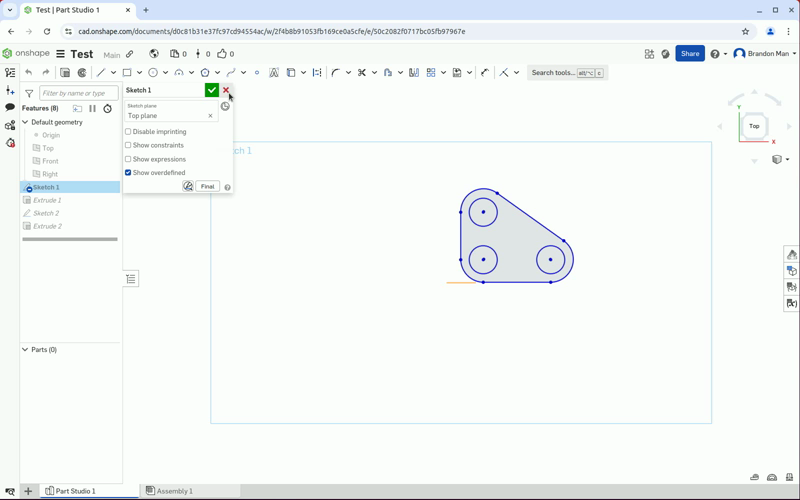
click(229, 92)
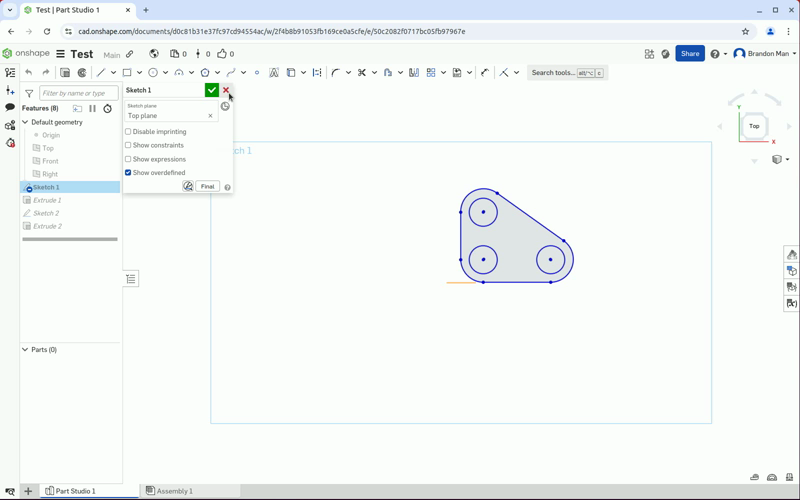
key(shift+s)
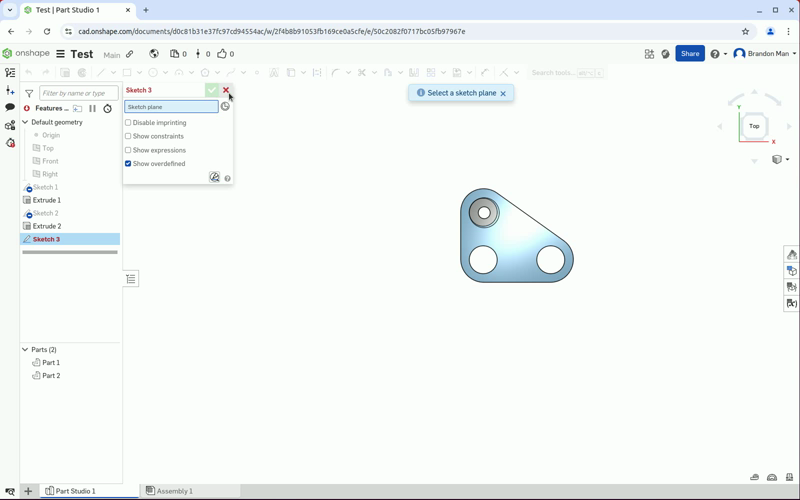
mouse_move(73, 150)
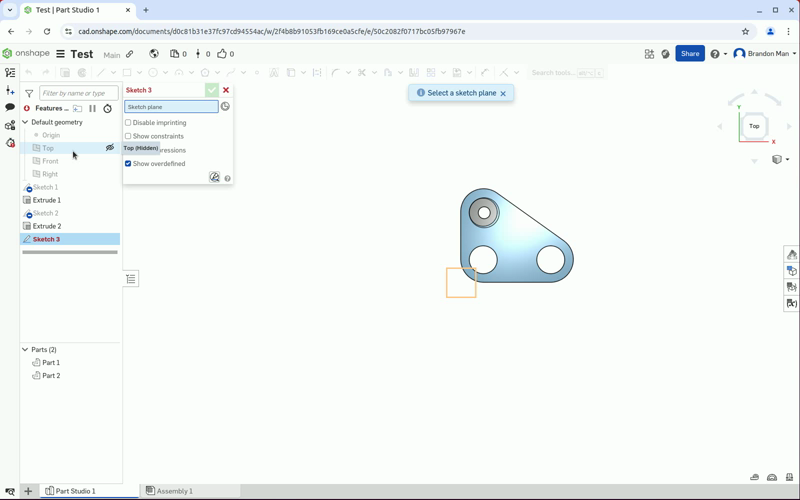
click(73, 150)
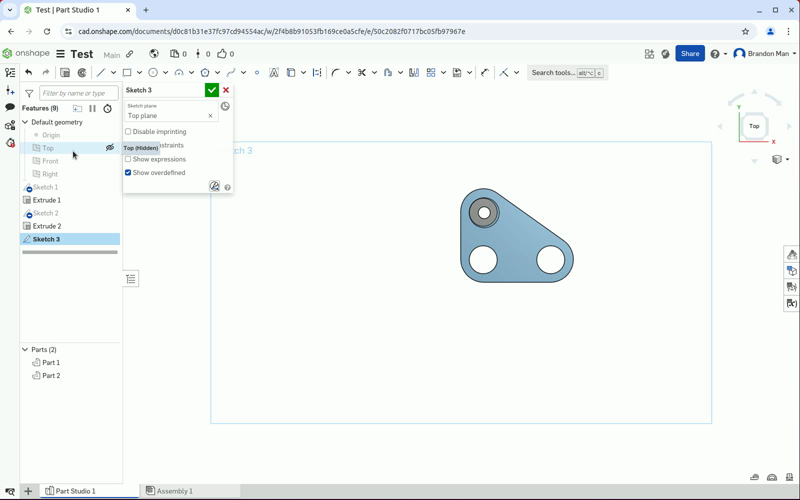
mouse_move(73, 352)
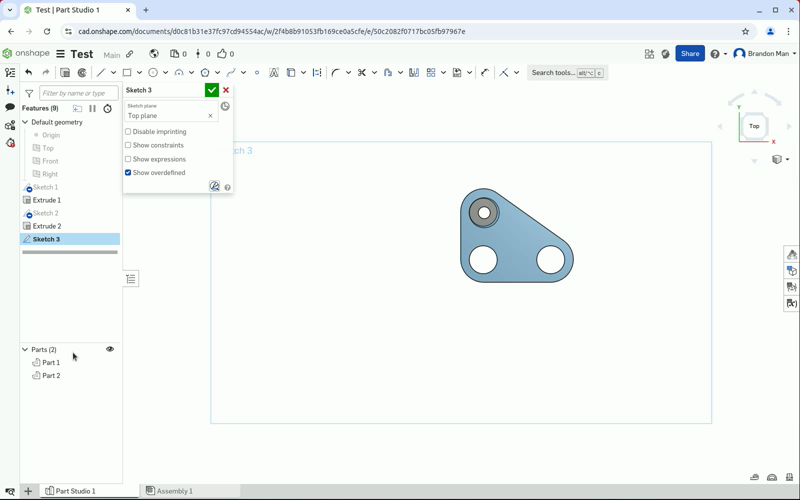
key(y)
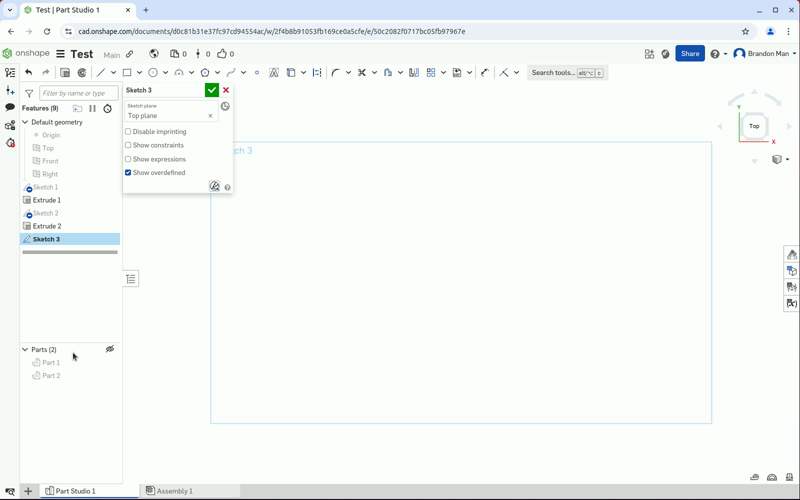
key(c)
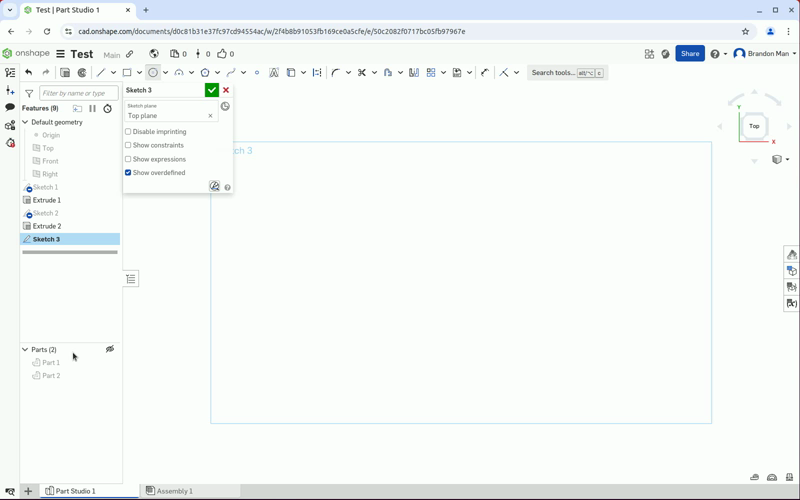
key_down(shift)
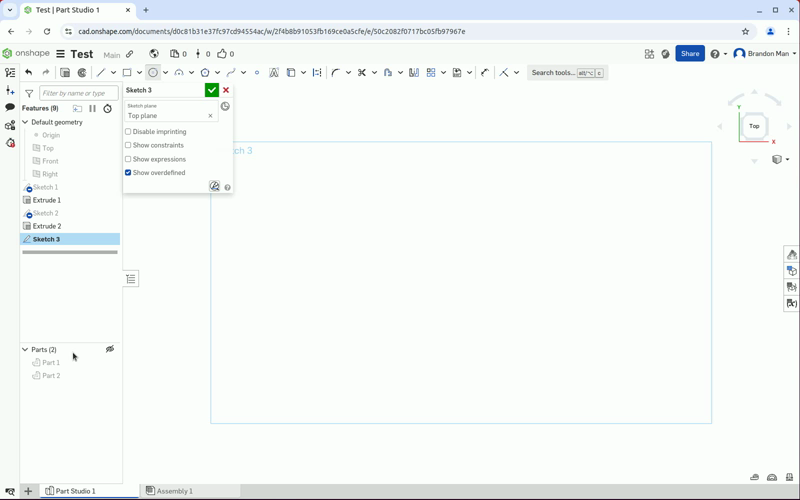
mouse_move(551, 259)
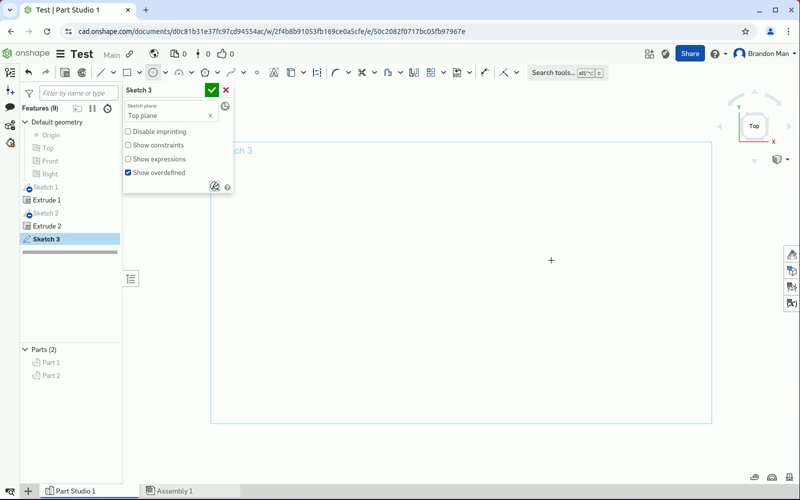
click(551, 259)
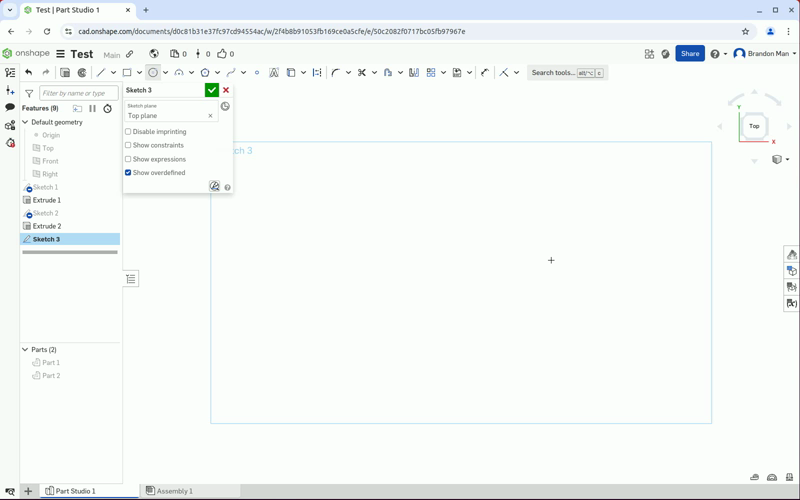
key_up(shift)
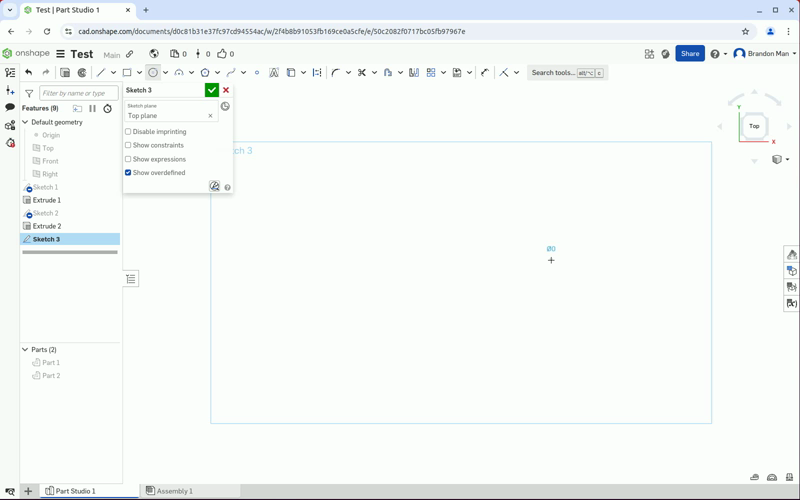
mouse_move(566, 259)
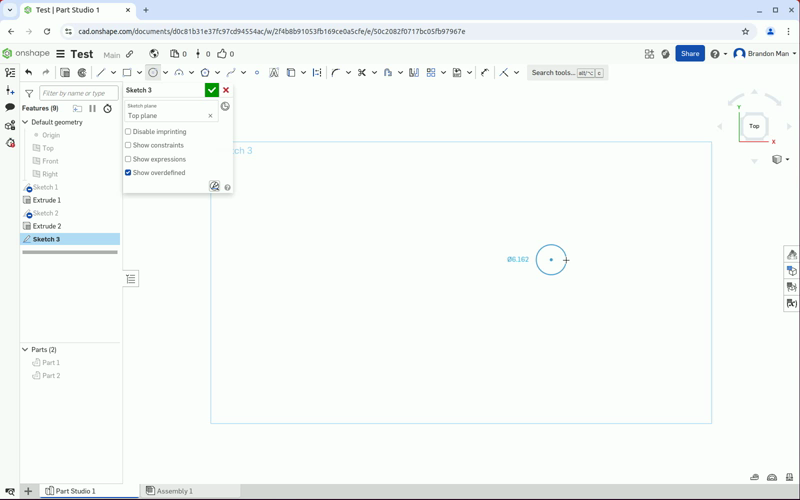
click(566, 259)
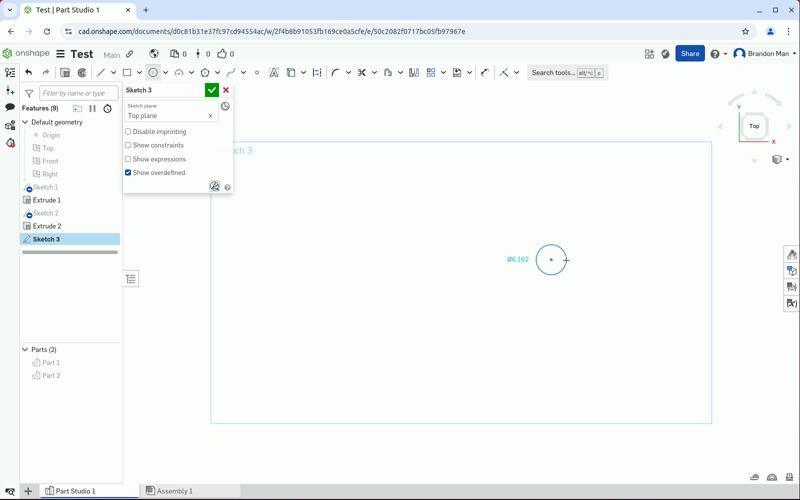
key(esc)
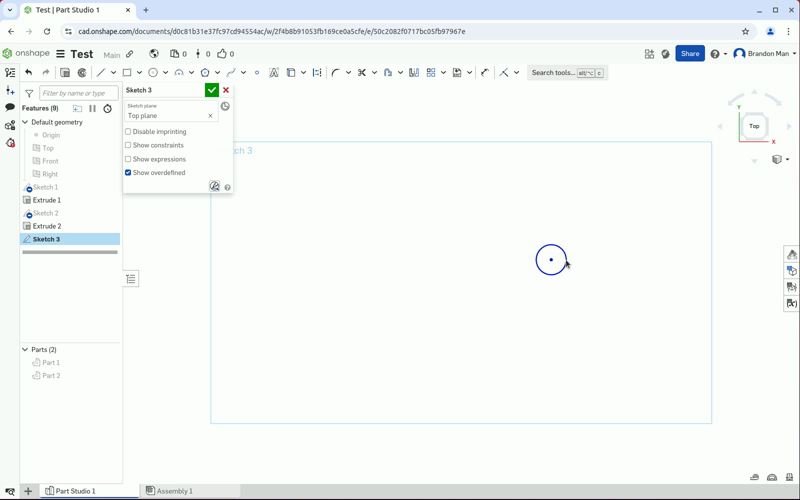
key(c)
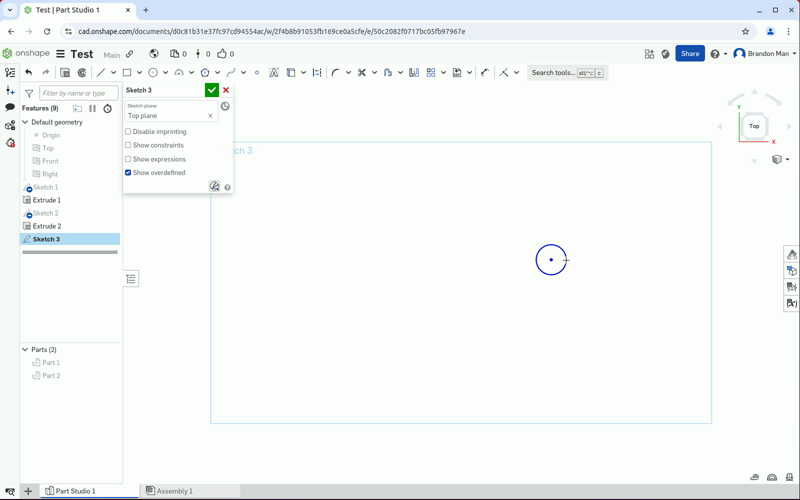
key_down(shift)
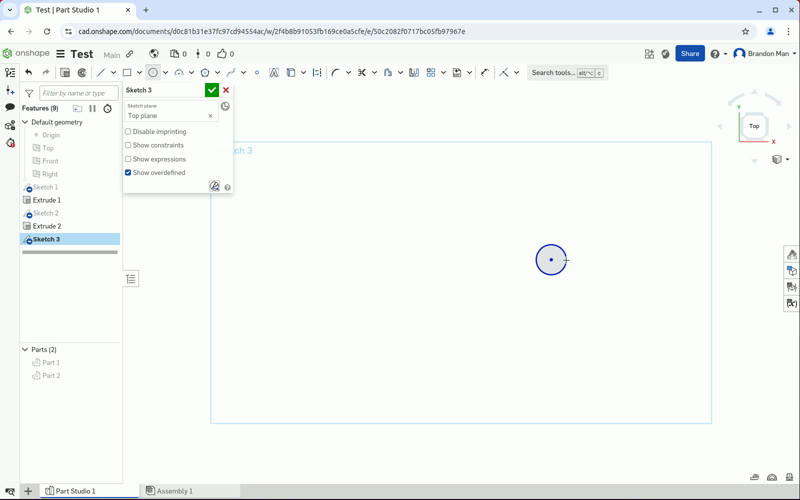
mouse_move(551, 259)
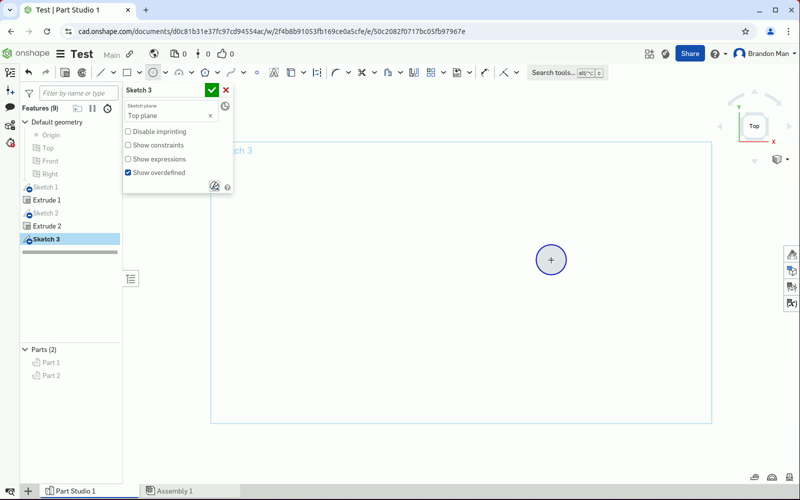
click(551, 259)
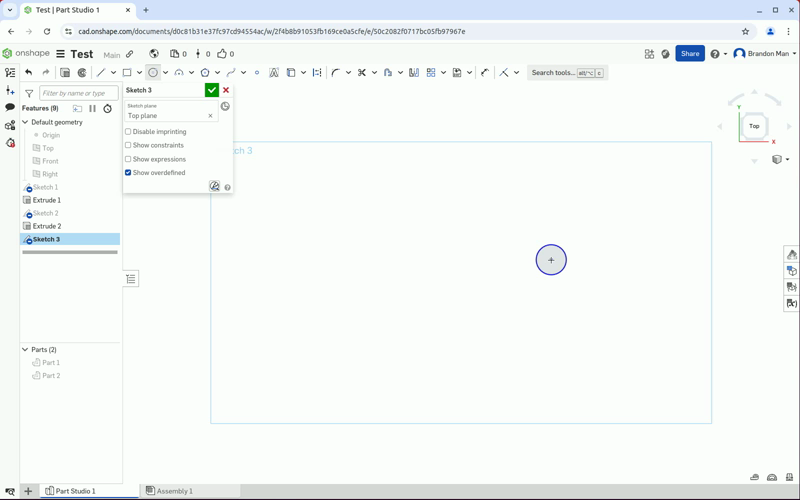
key_up(shift)
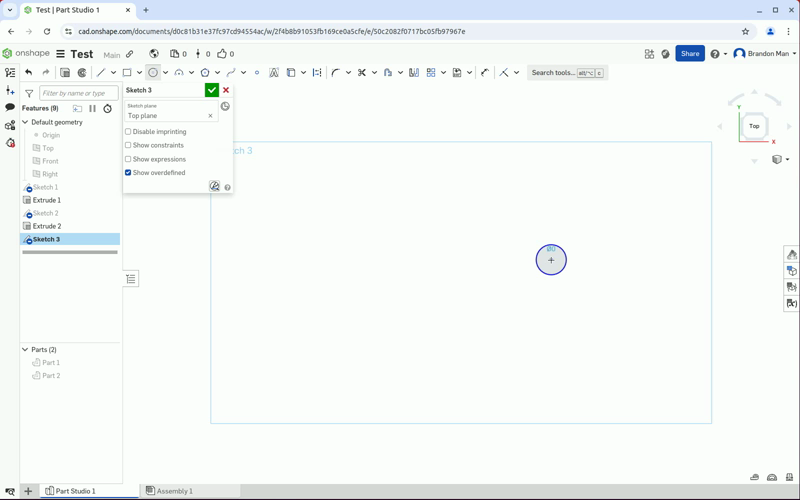
mouse_move(557, 259)
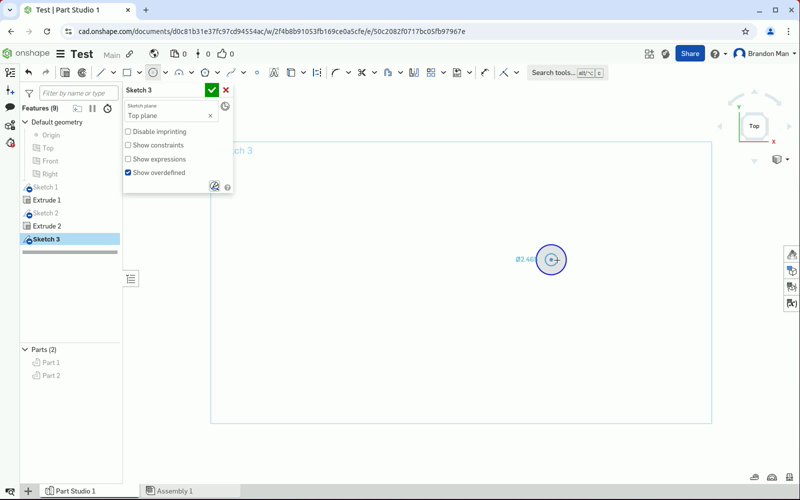
click(557, 259)
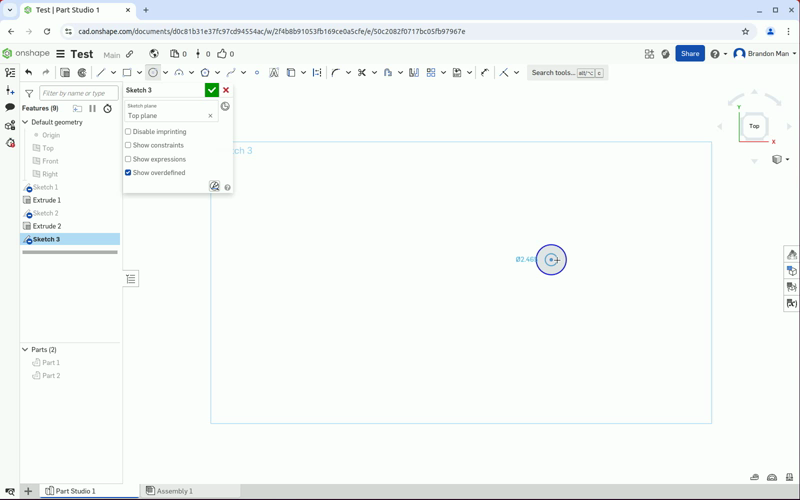
key(esc)
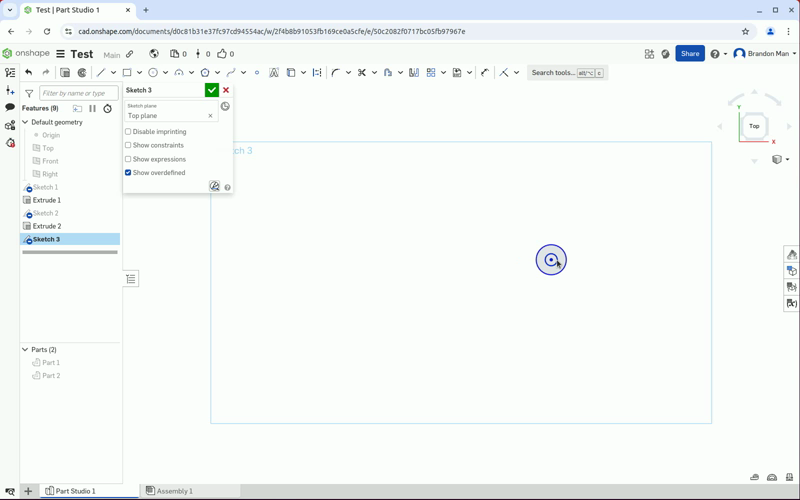
mouse_move(554, 270)
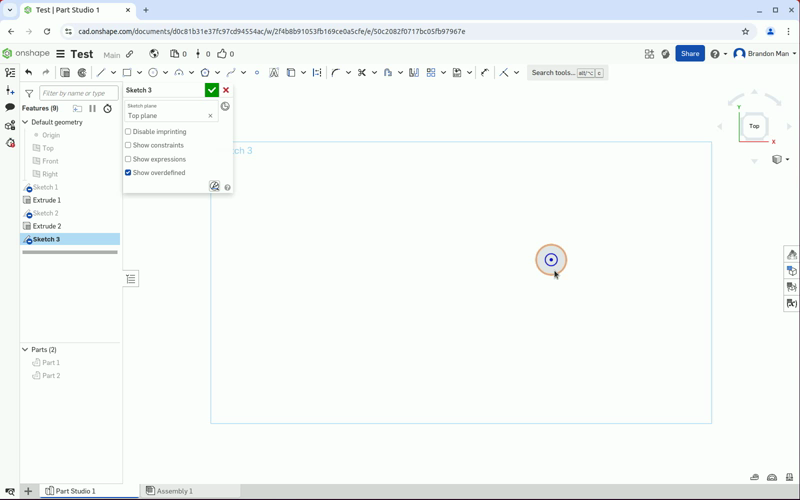
scroll(6)
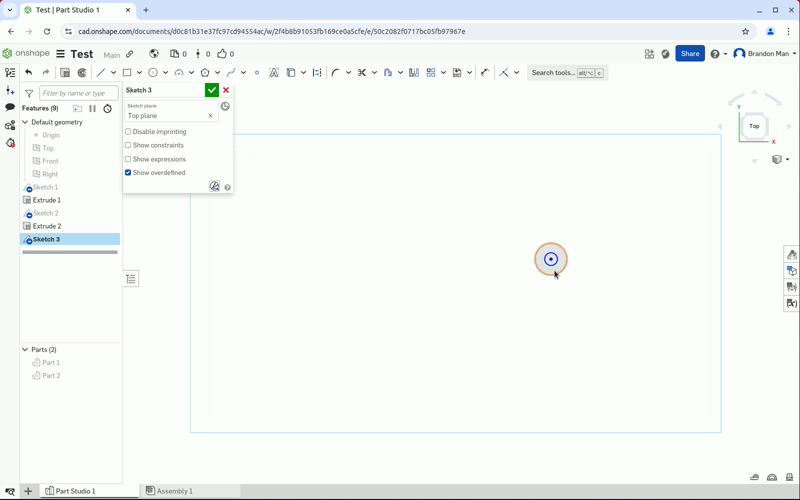
scroll(6)
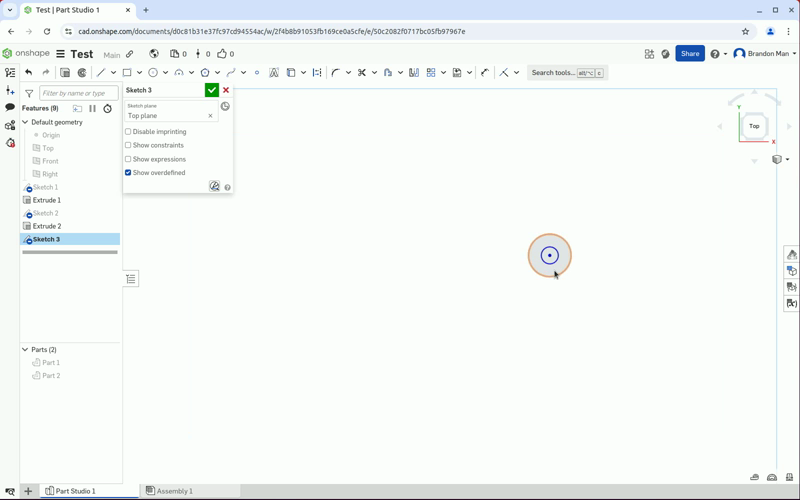
scroll(6)
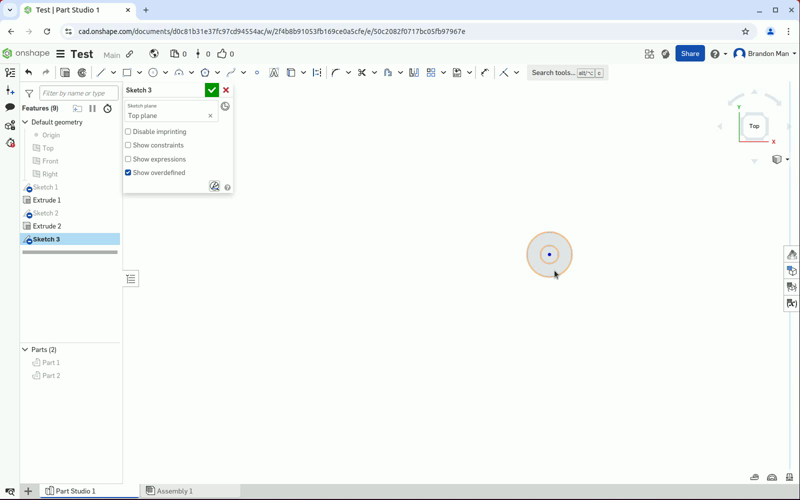
scroll(6)
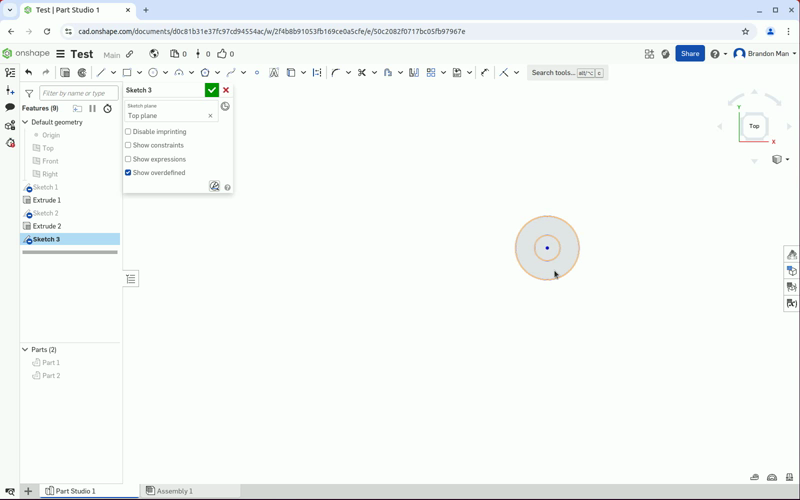
scroll(6)
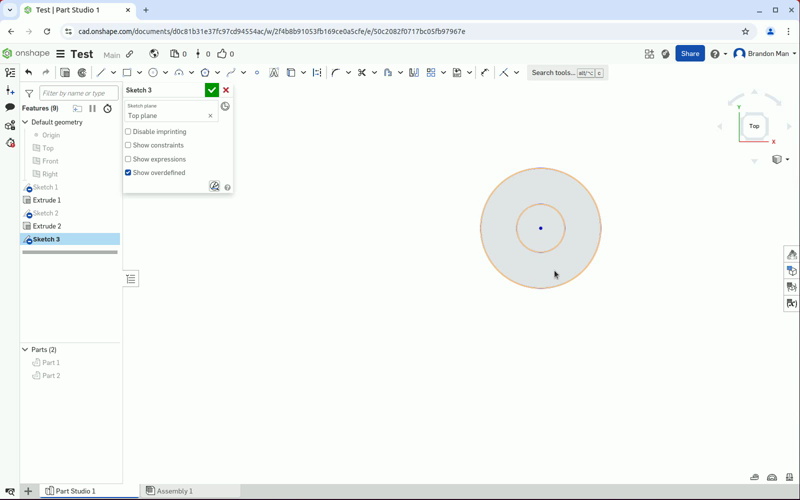
scroll(6)
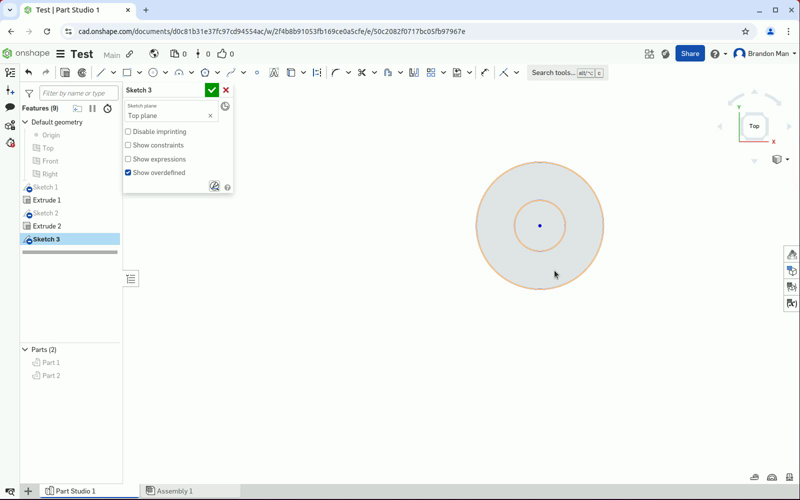
scroll(6)
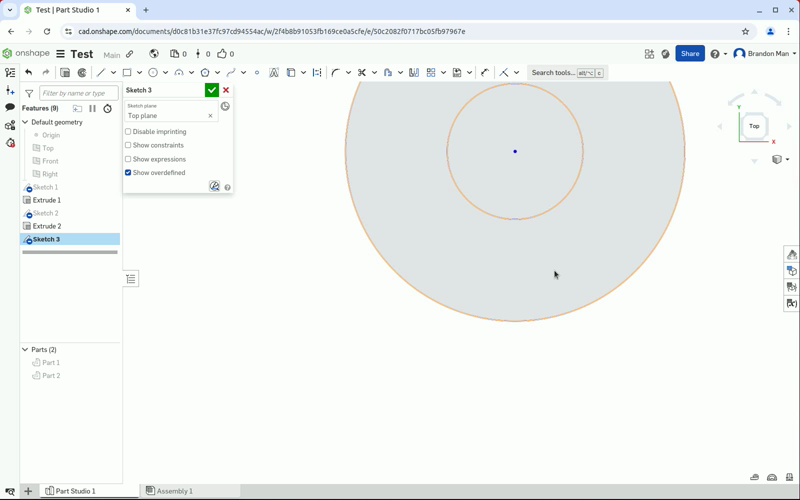
click(554, 270)
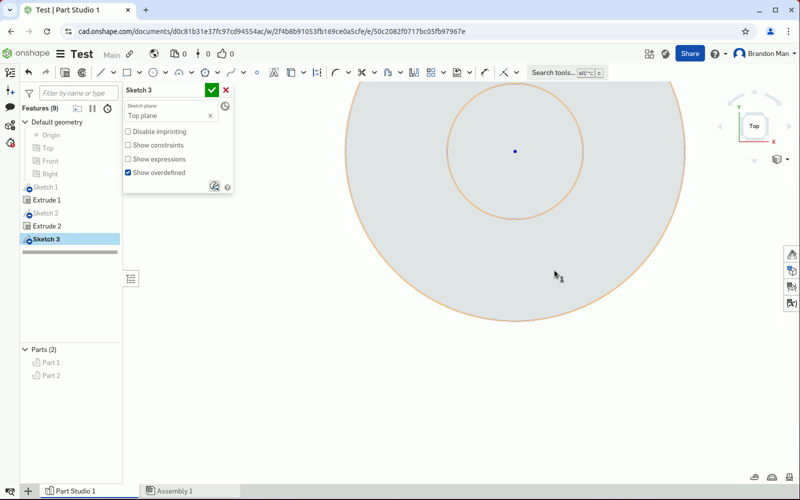
scroll(-6)
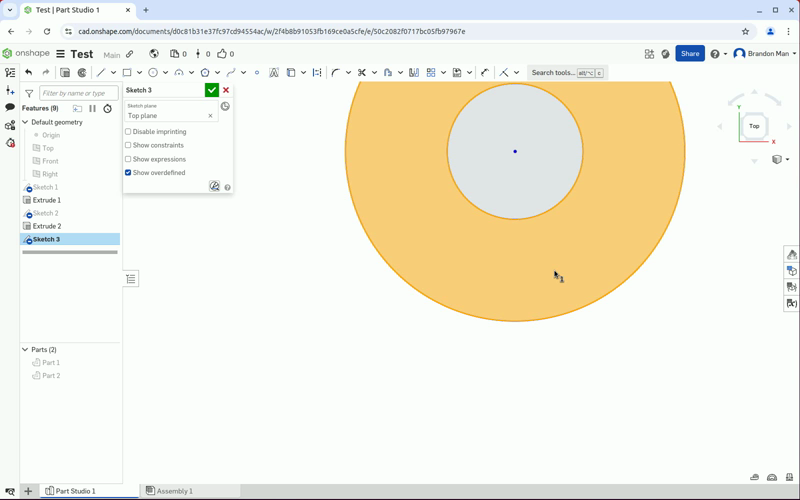
scroll(-6)
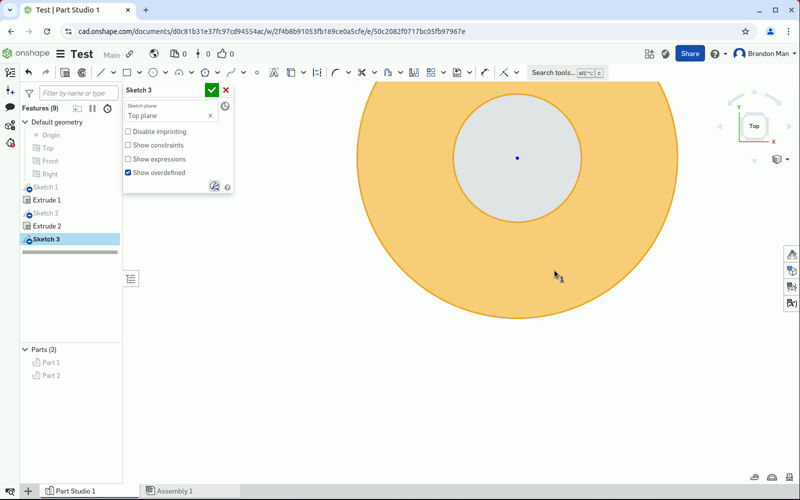
scroll(-6)
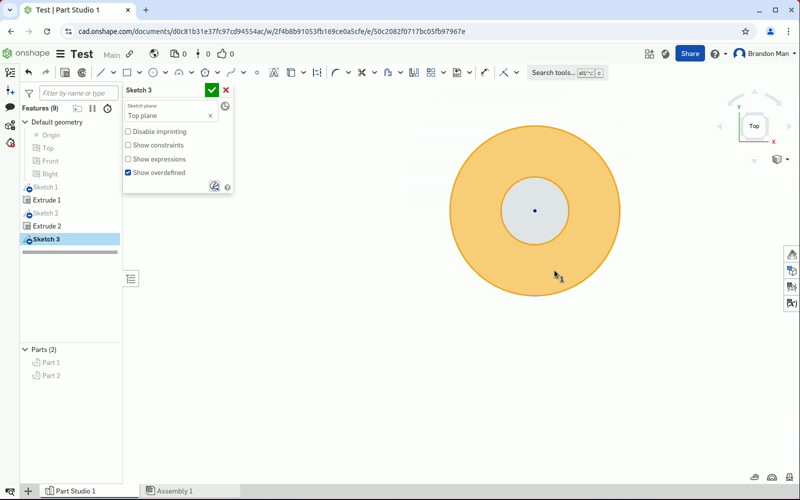
scroll(-6)
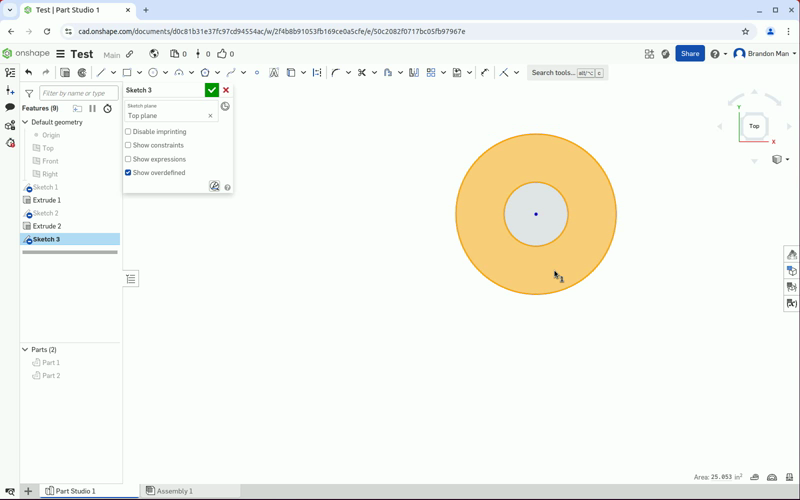
scroll(-6)
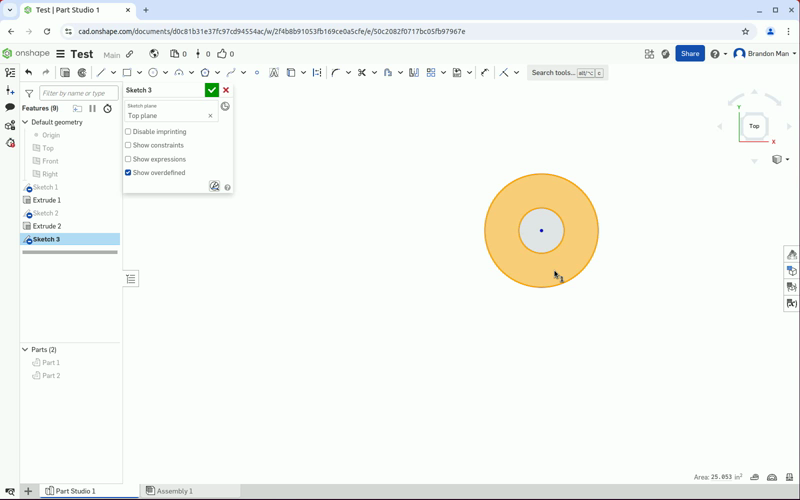
scroll(-6)
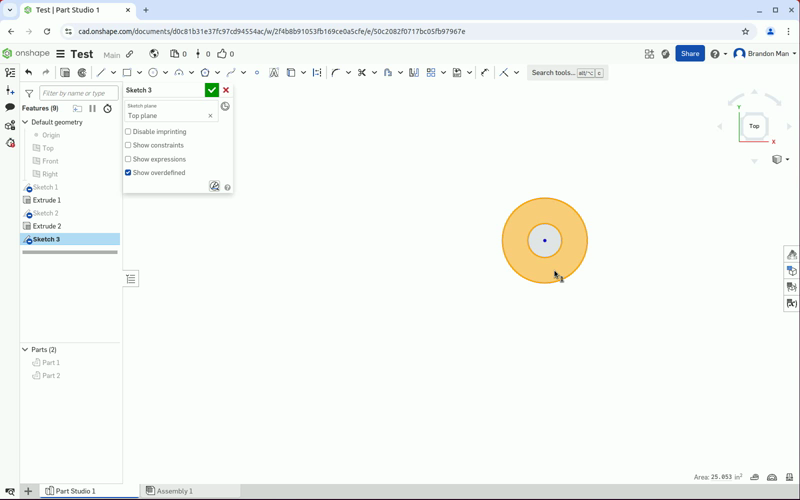
scroll(-6)
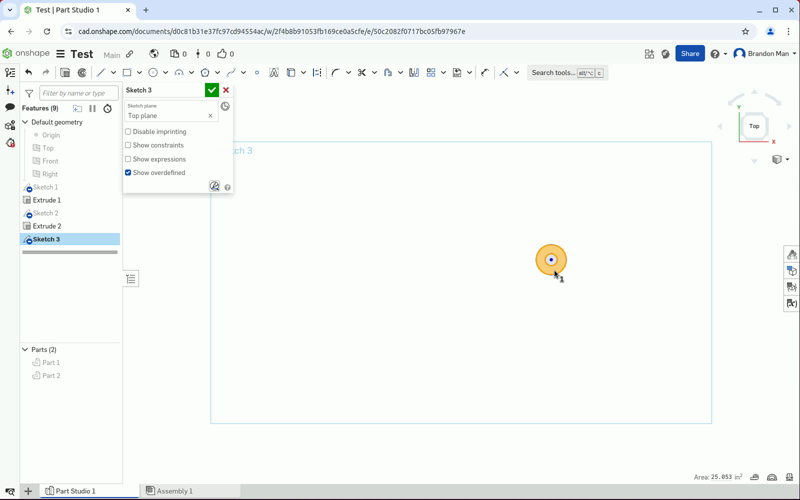
mouse_move(73, 352)
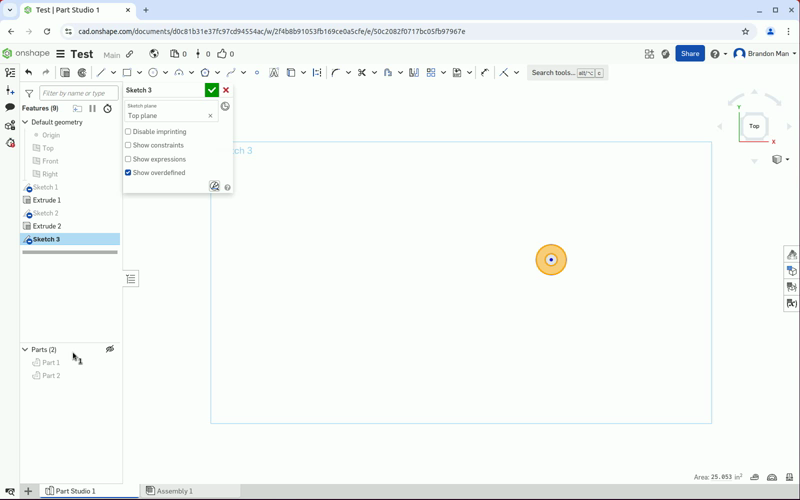
key(shift+y)
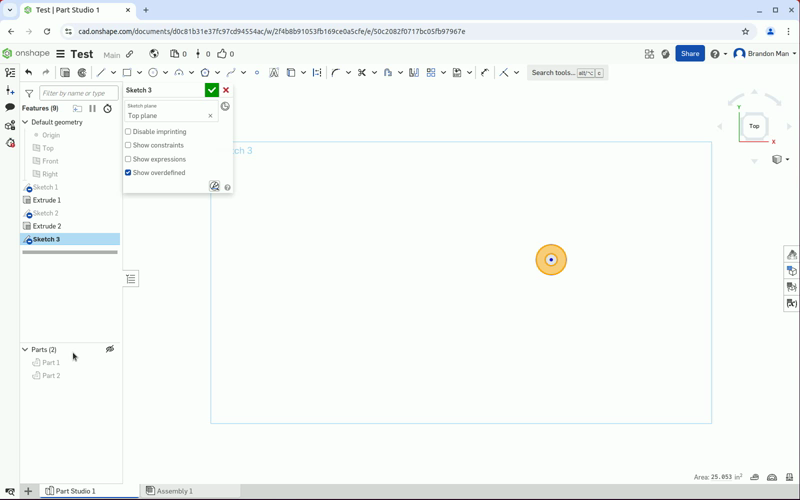
key(shift+e)
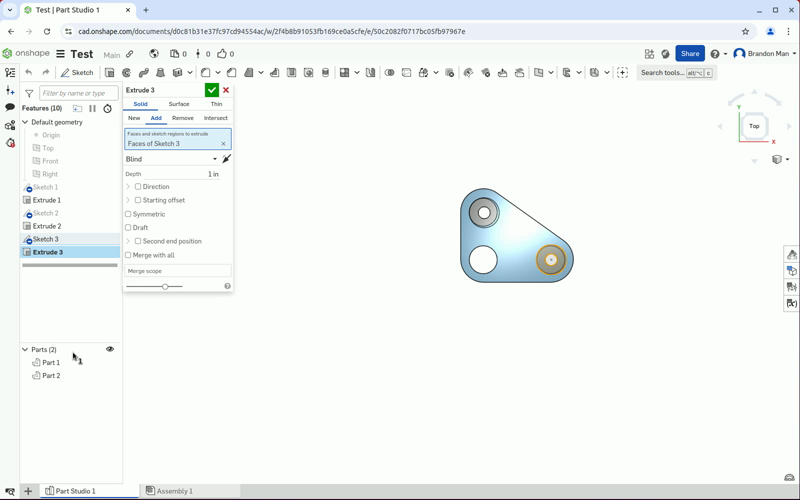
mouse_move(143, 106)
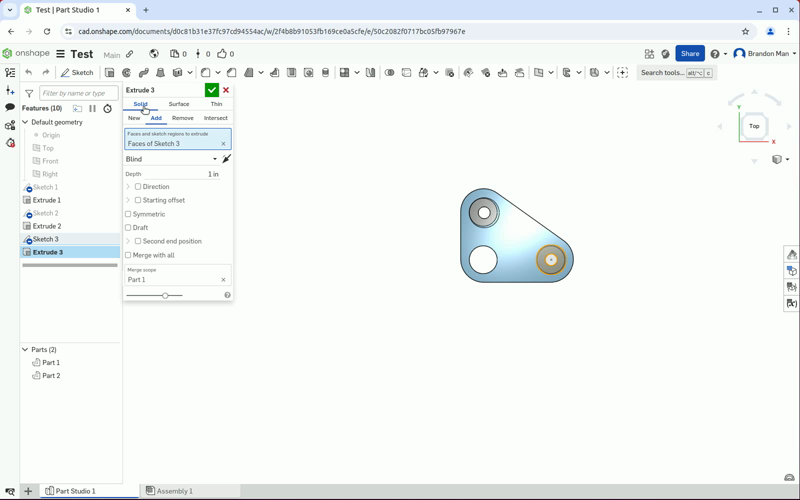
click(143, 106)
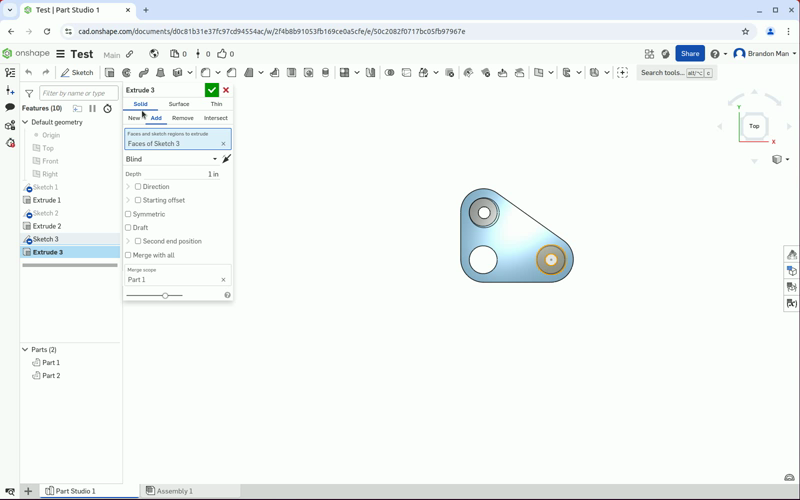
mouse_move(137, 120)
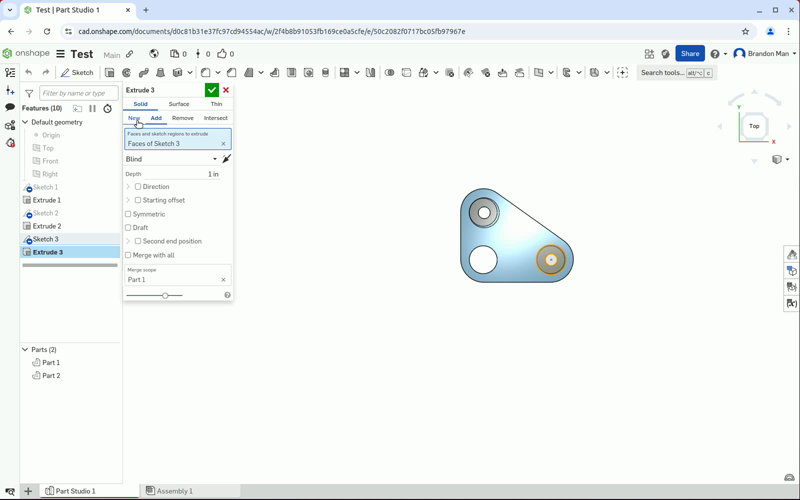
click(137, 120)
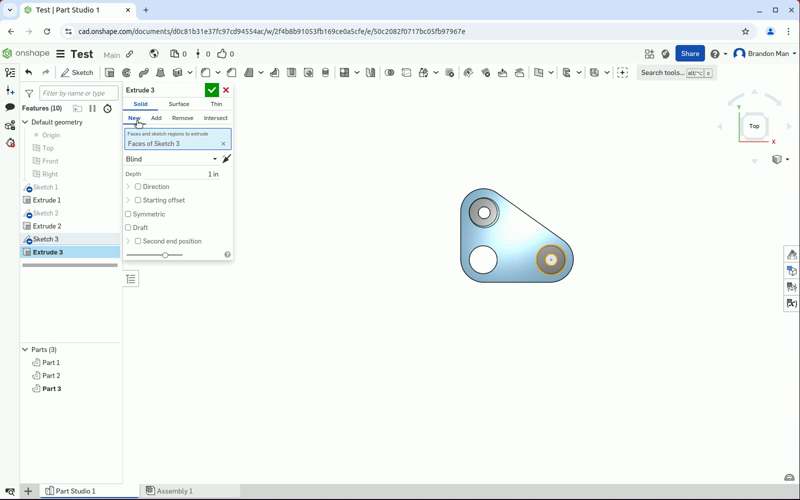
key(tab, 4)
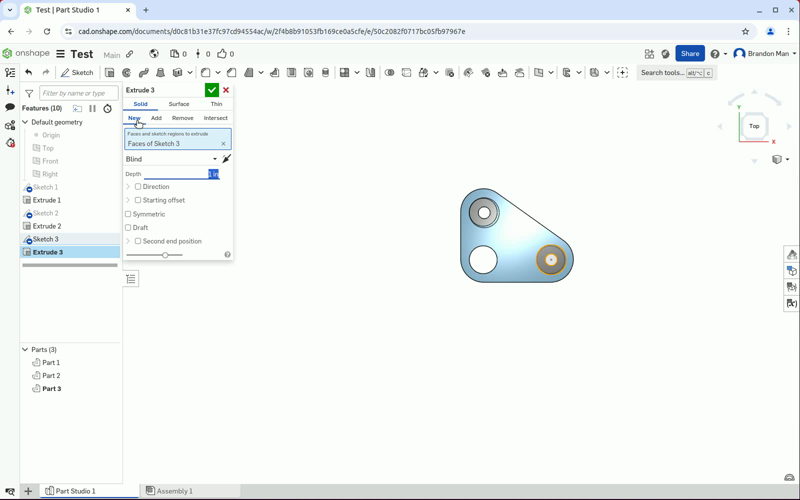
text(6.018)
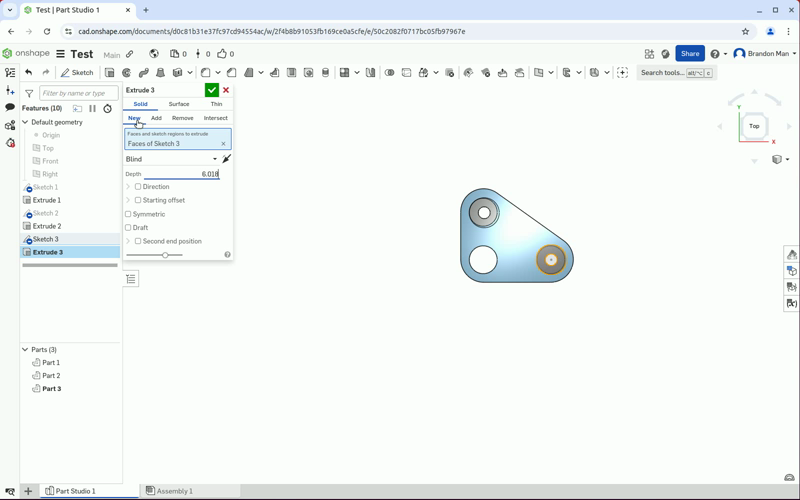
key(enter)
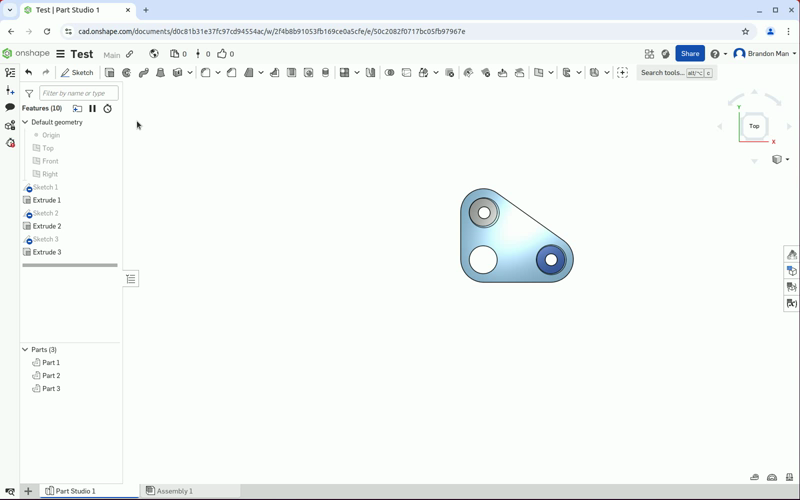
key(shift+h)
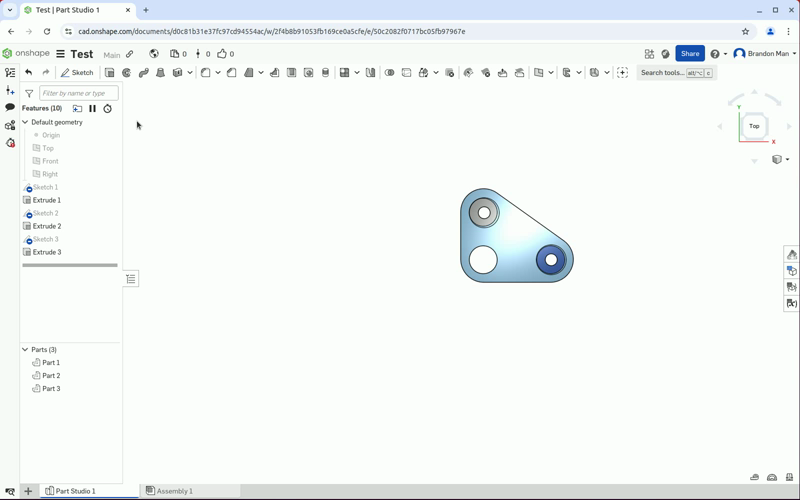
key(shift+h)
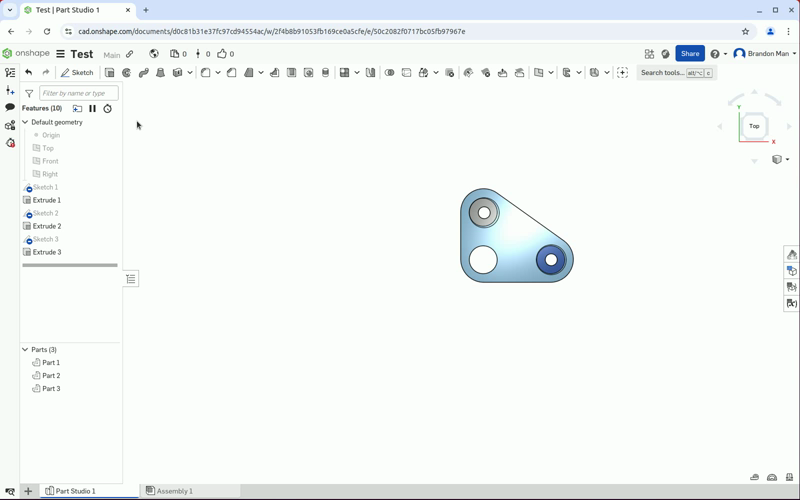
mouse_move(73, 189)
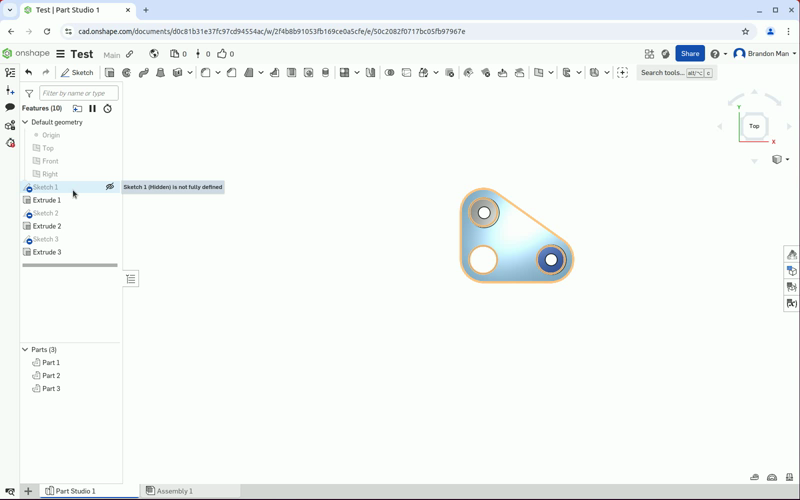
click(73, 189)
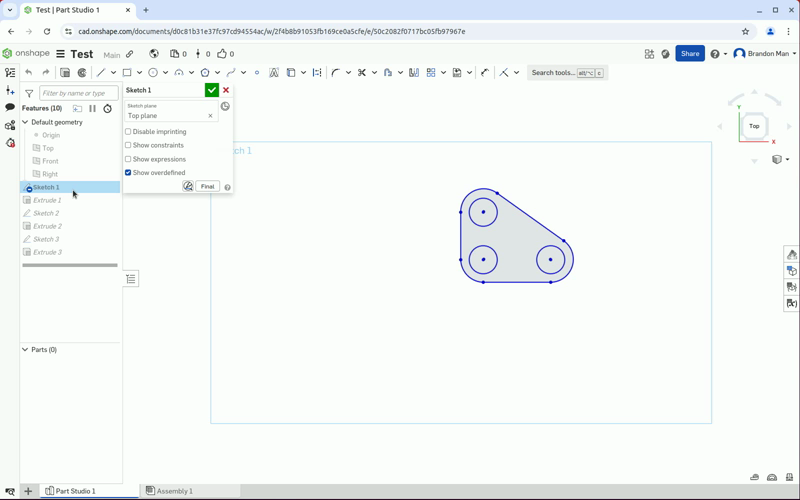
mouse_move(229, 92)
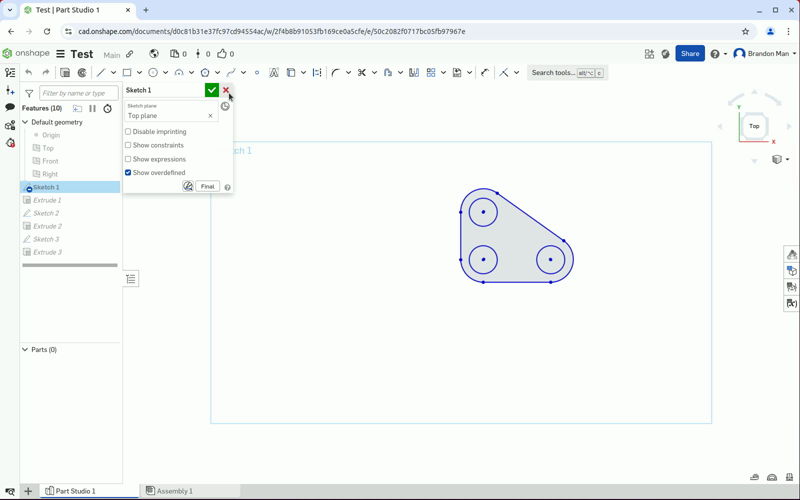
click(229, 92)
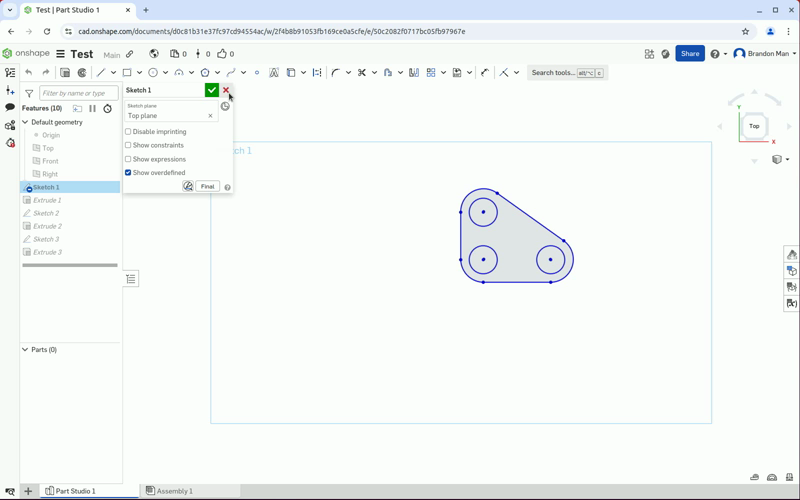
key(shift+s)
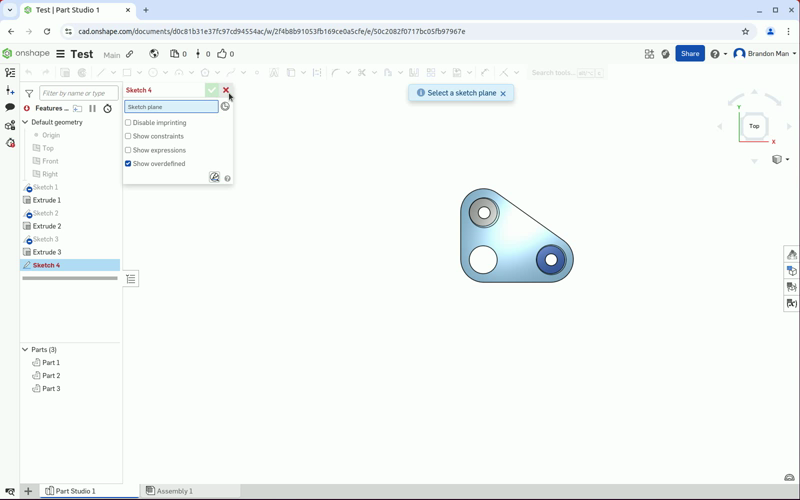
mouse_move(73, 150)
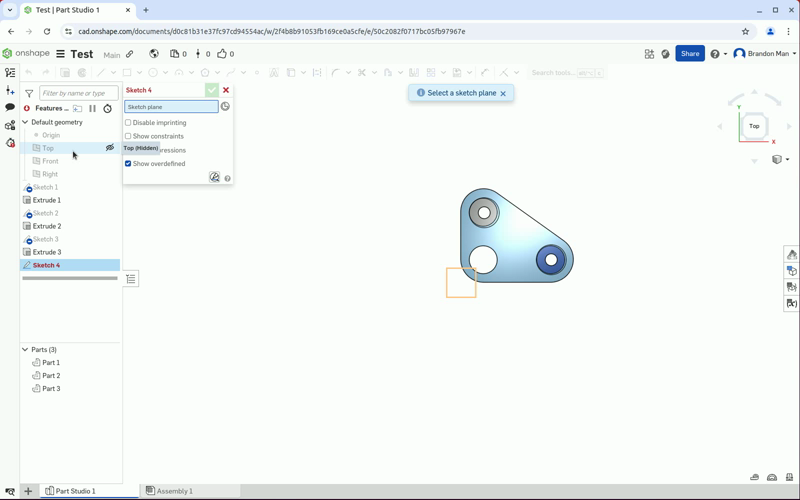
click(73, 150)
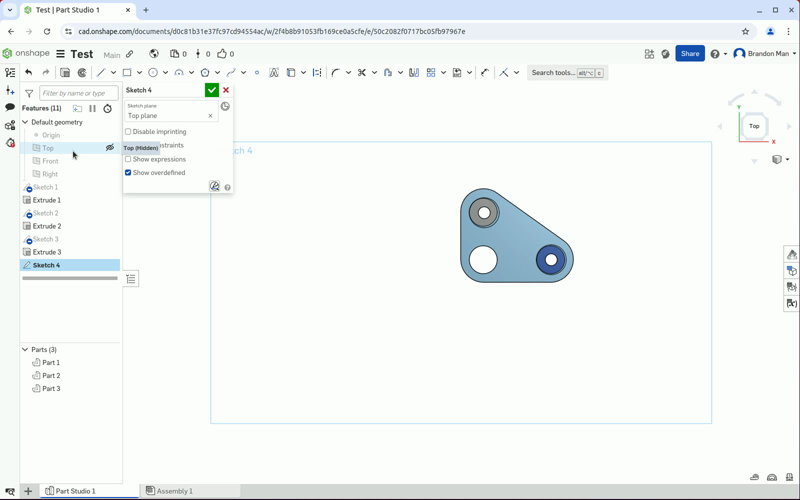
mouse_move(73, 352)
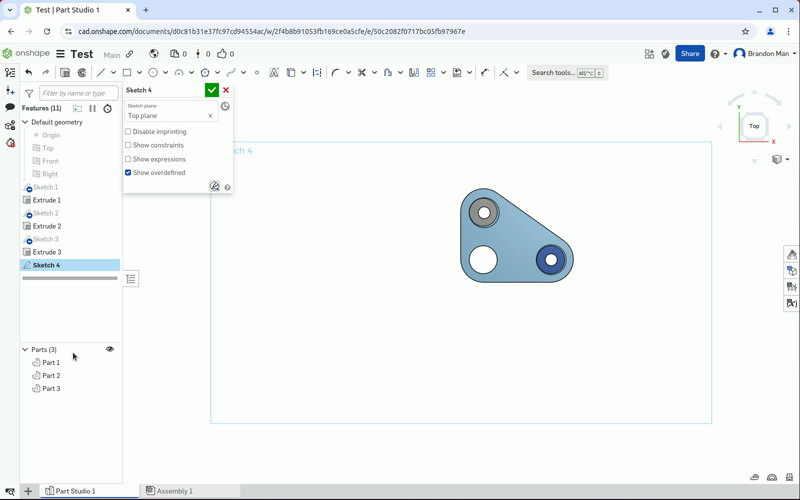
key(y)
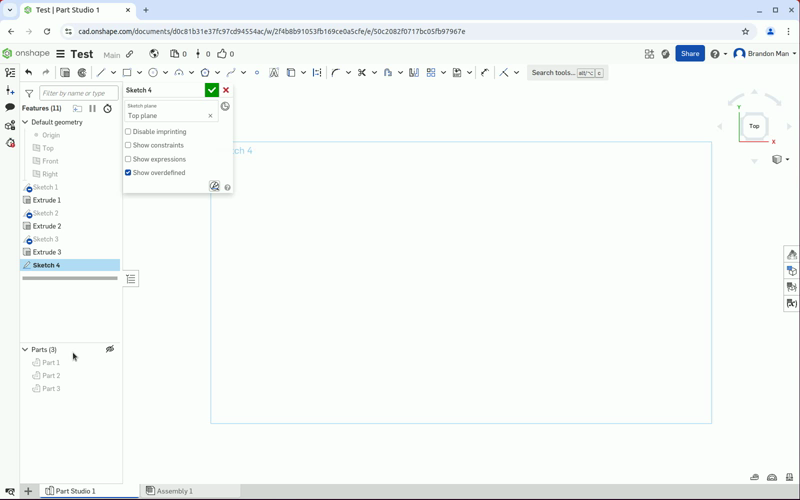
key(c)
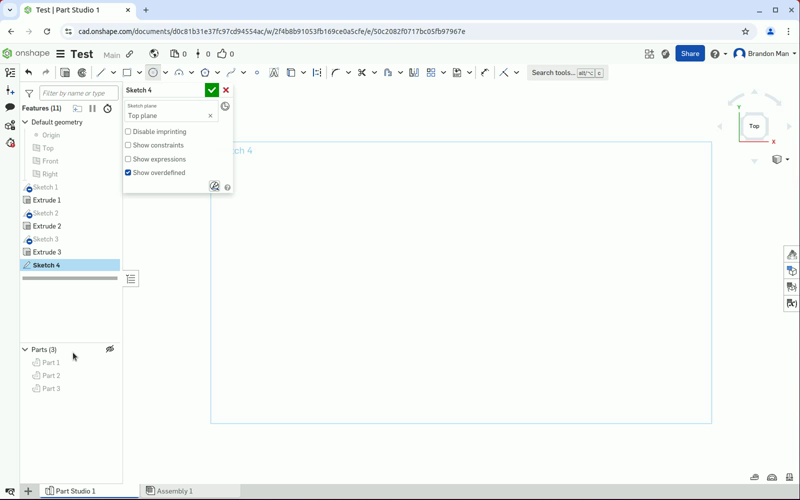
key_down(shift)
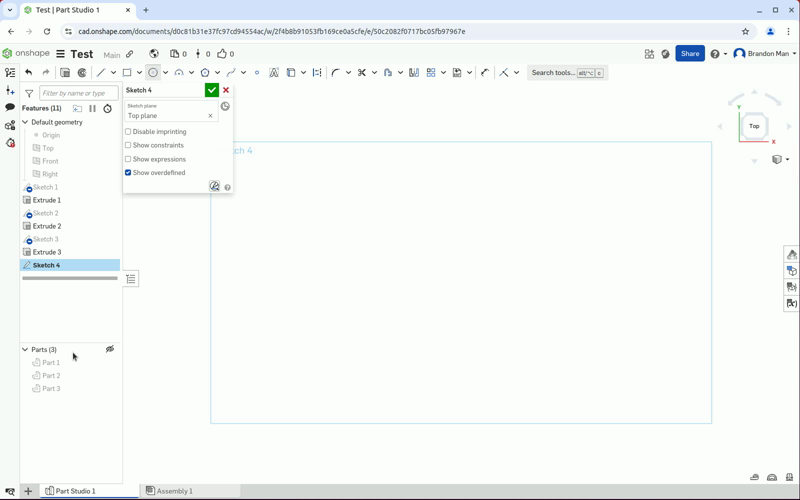
mouse_move(484, 259)
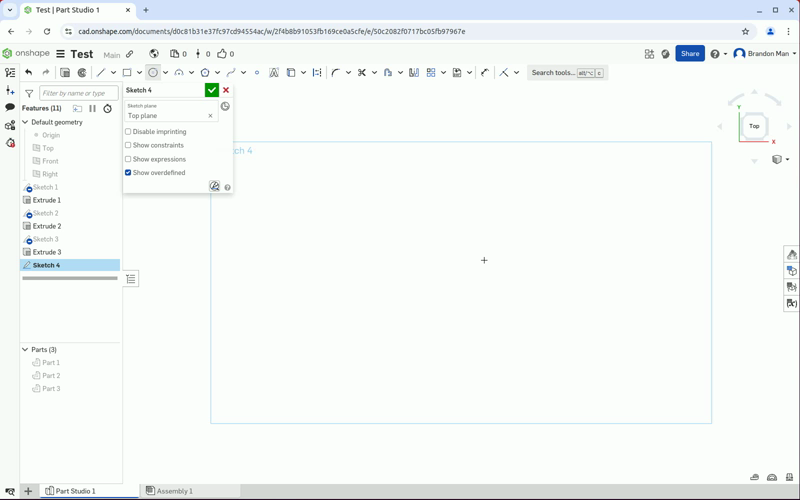
click(484, 259)
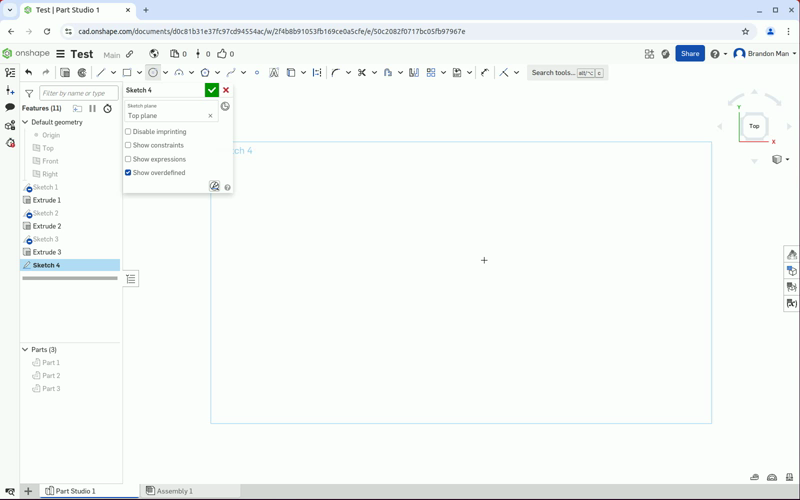
key_up(shift)
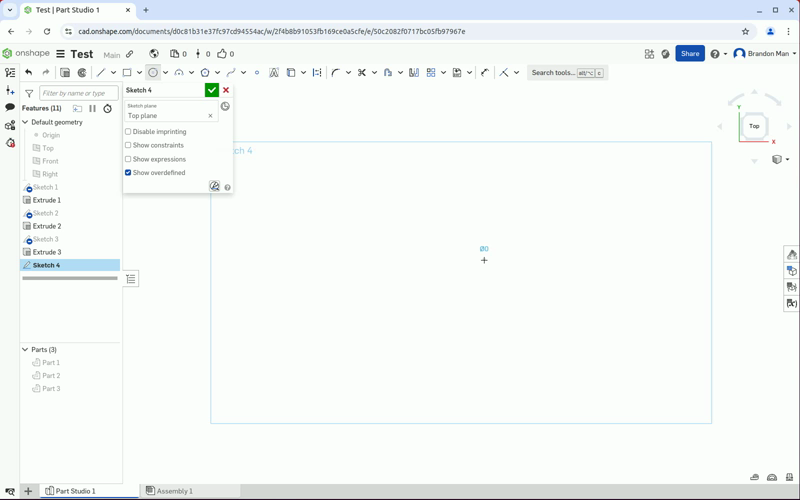
mouse_move(499, 259)
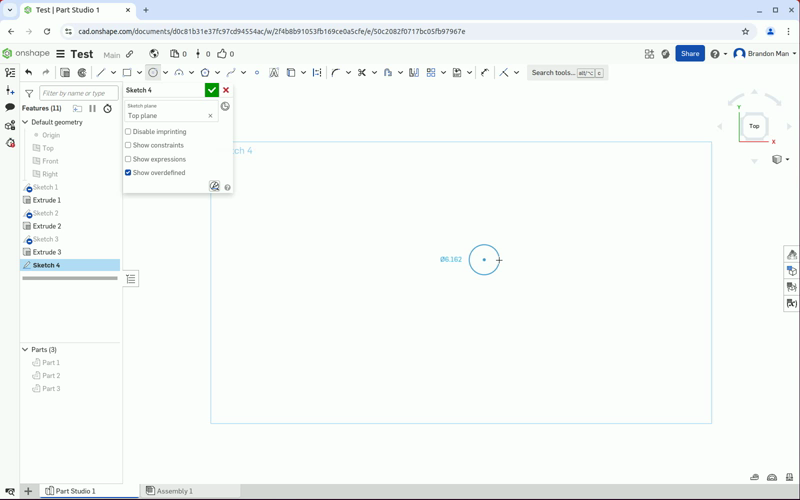
click(499, 259)
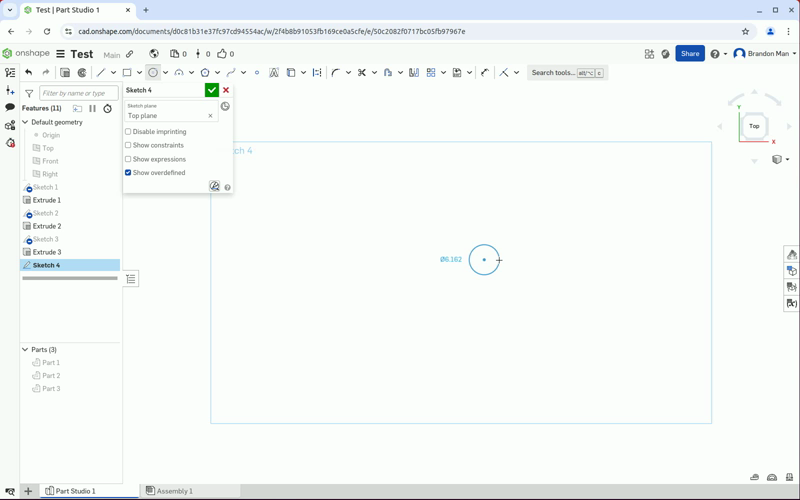
key(esc)
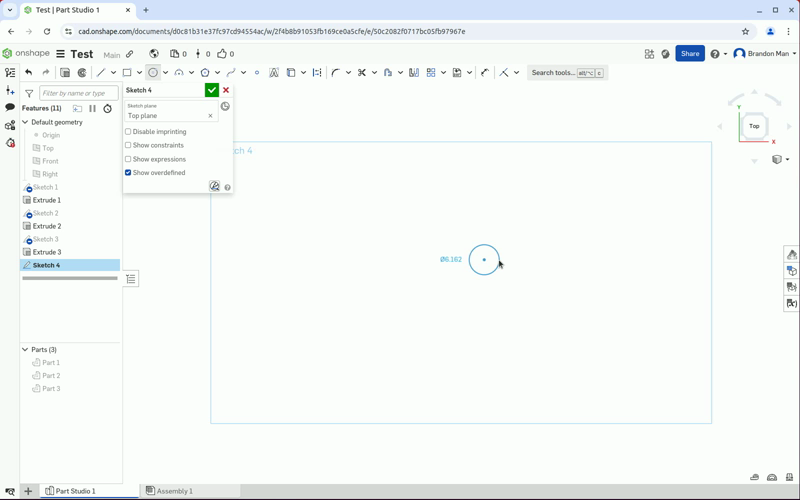
key(c)
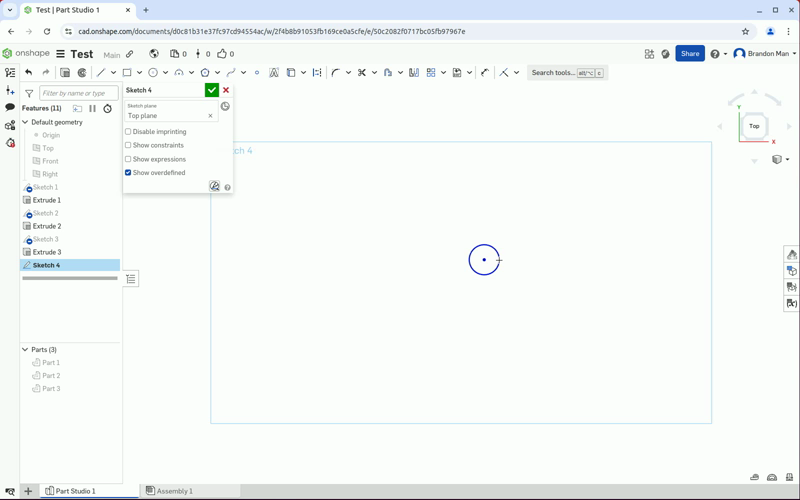
key_down(shift)
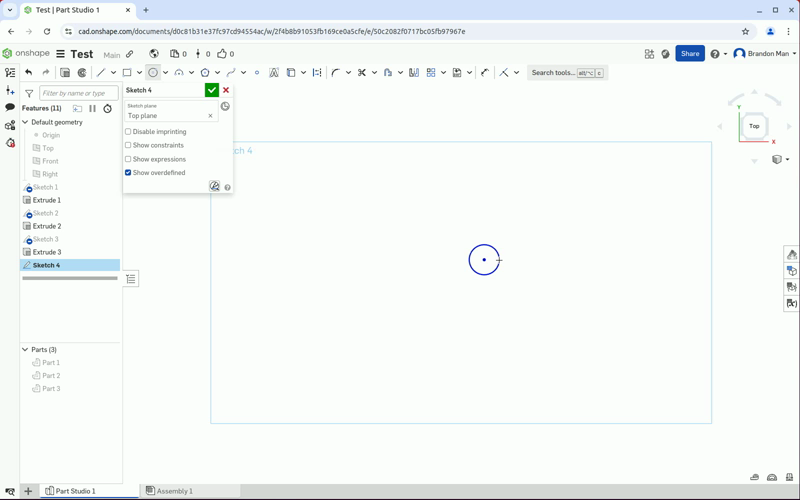
mouse_move(484, 259)
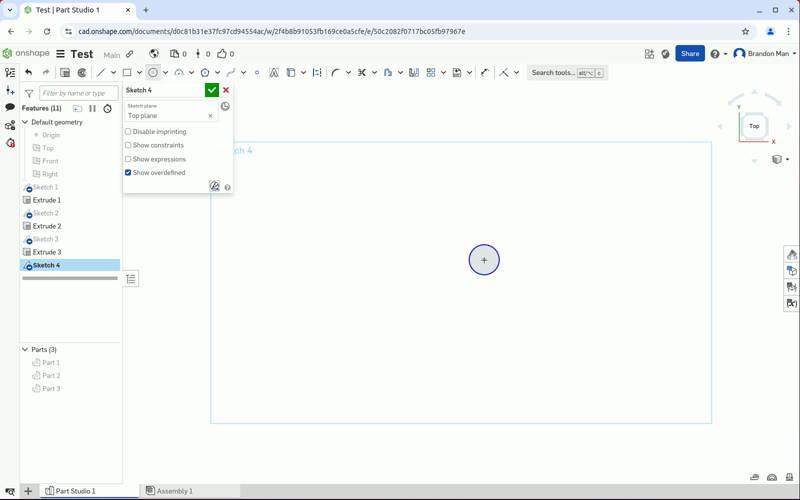
click(484, 259)
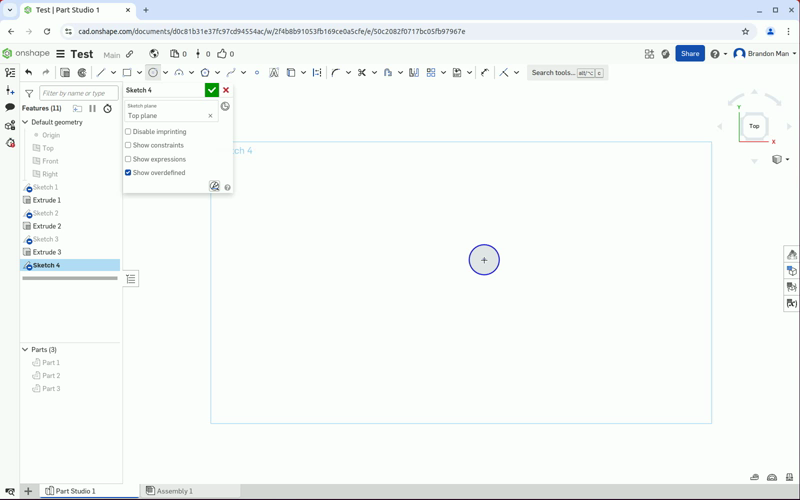
key_up(shift)
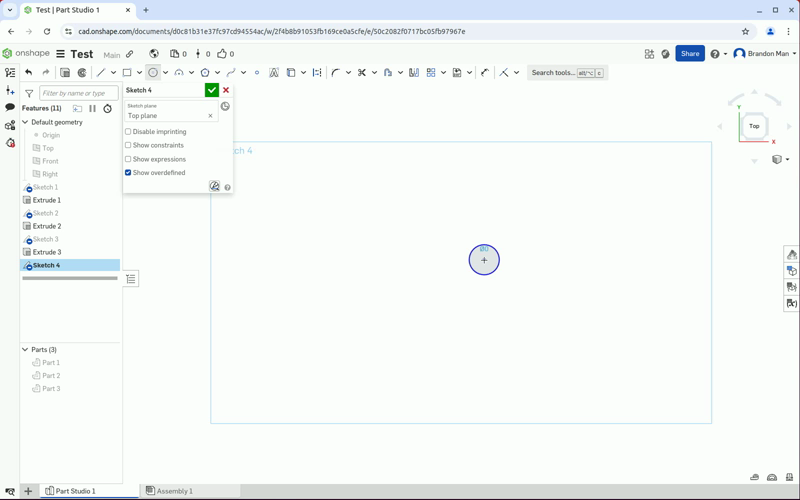
mouse_move(490, 259)
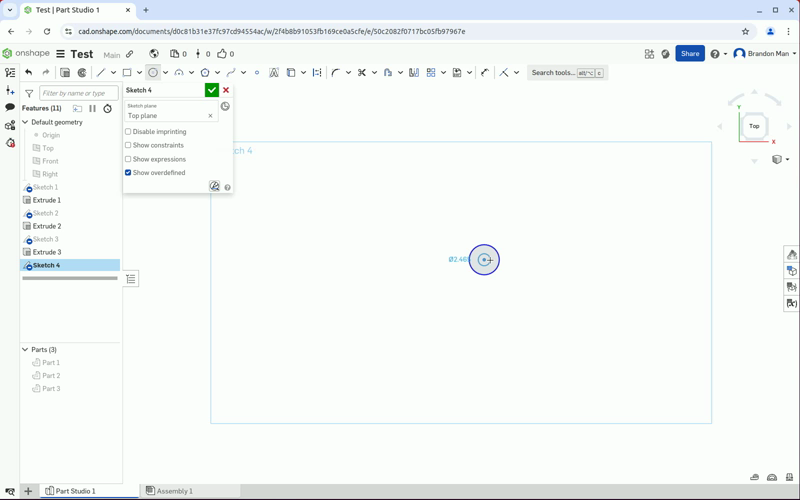
click(490, 259)
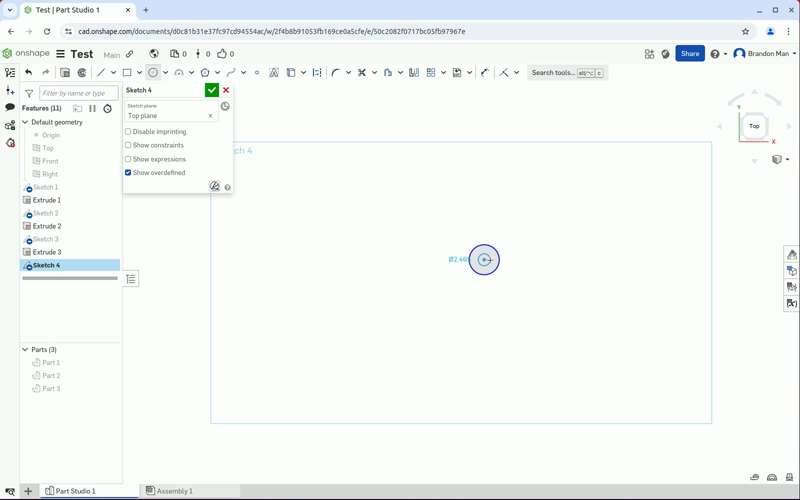
key(esc)
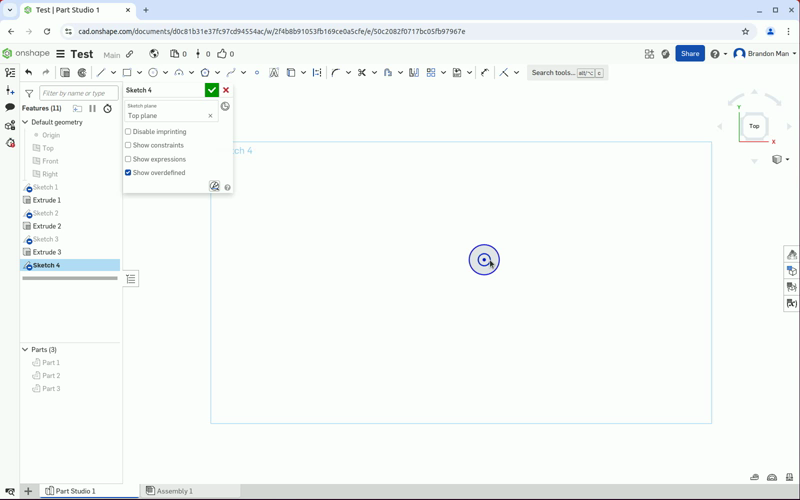
mouse_move(482, 266)
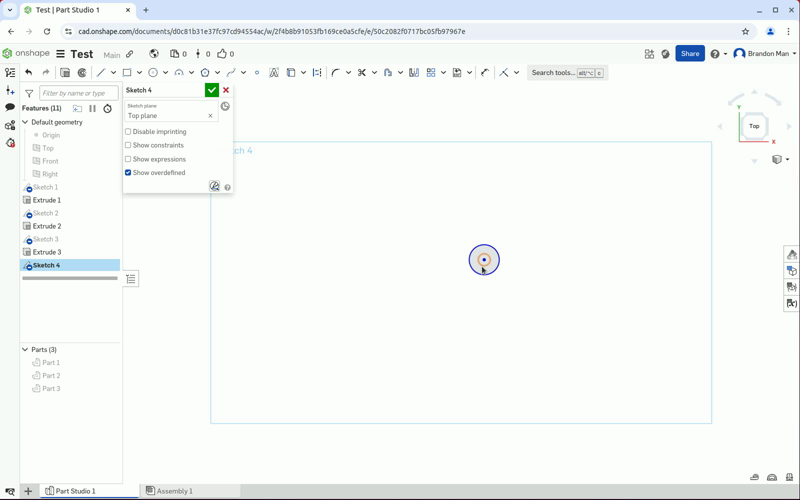
scroll(6)
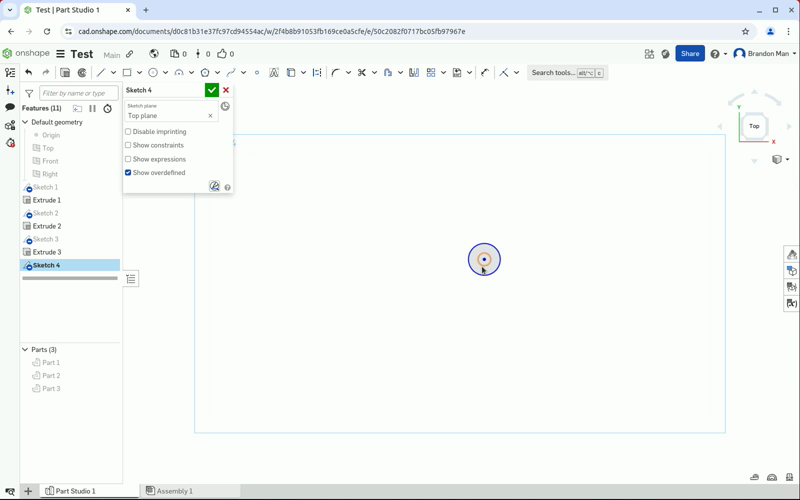
scroll(6)
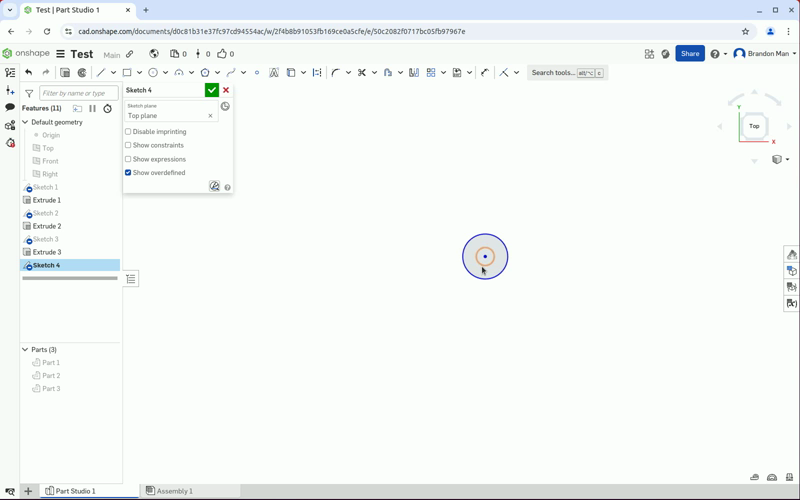
scroll(6)
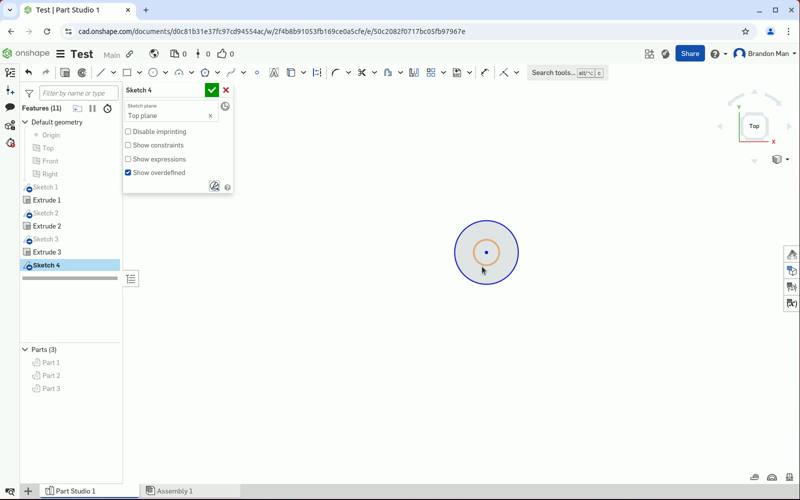
scroll(6)
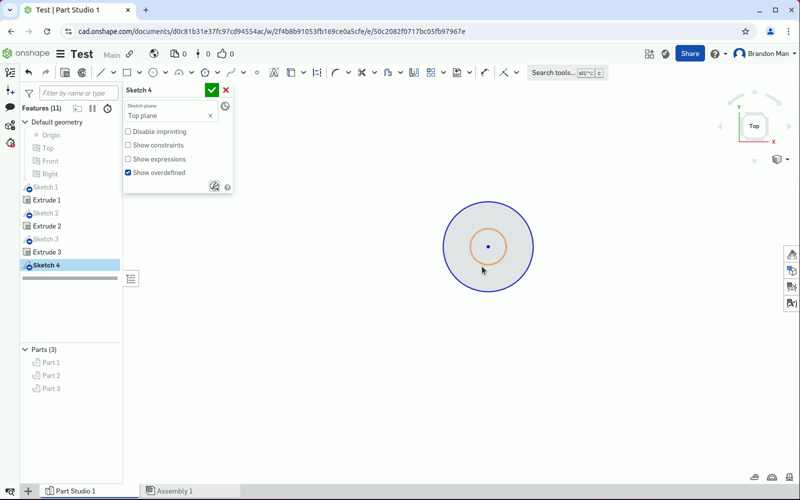
scroll(6)
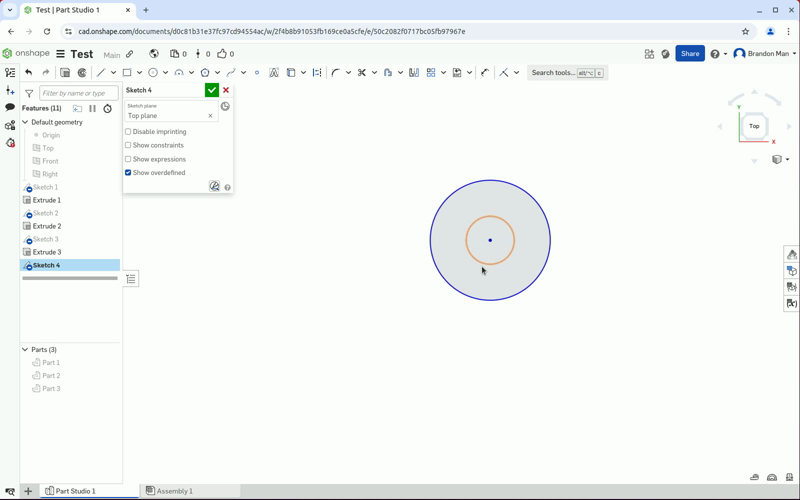
scroll(6)
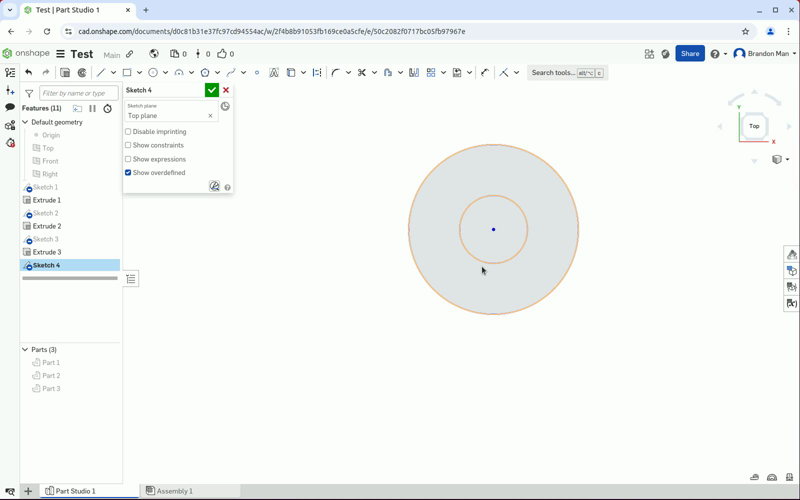
scroll(6)
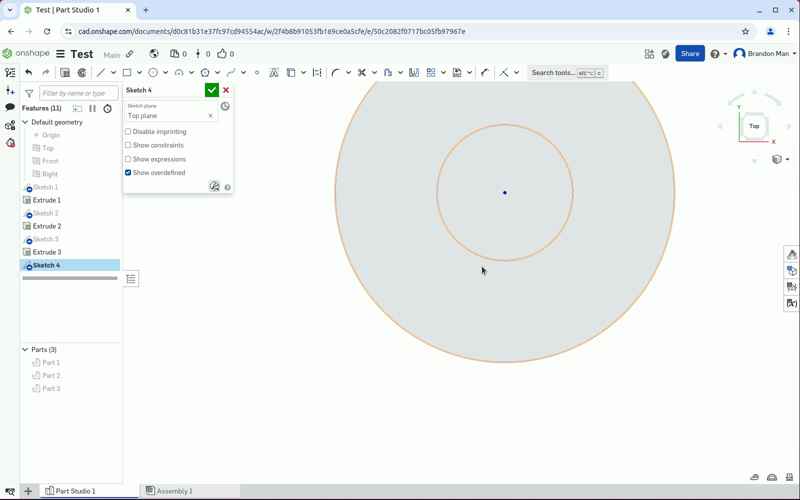
click(482, 266)
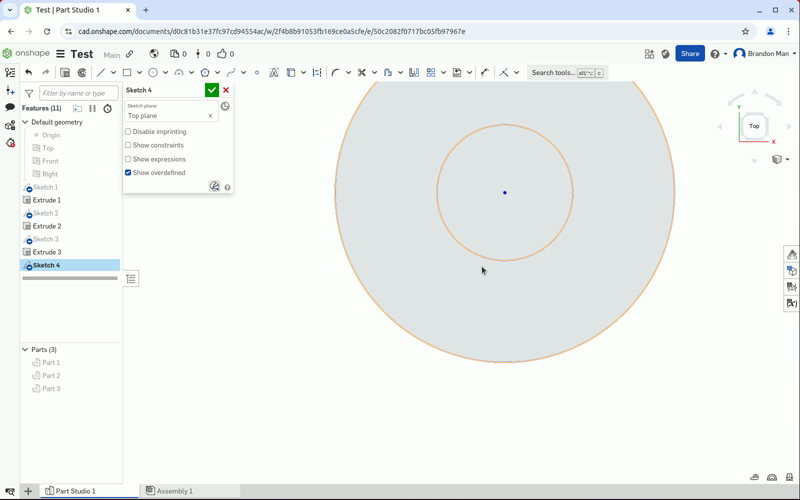
scroll(-6)
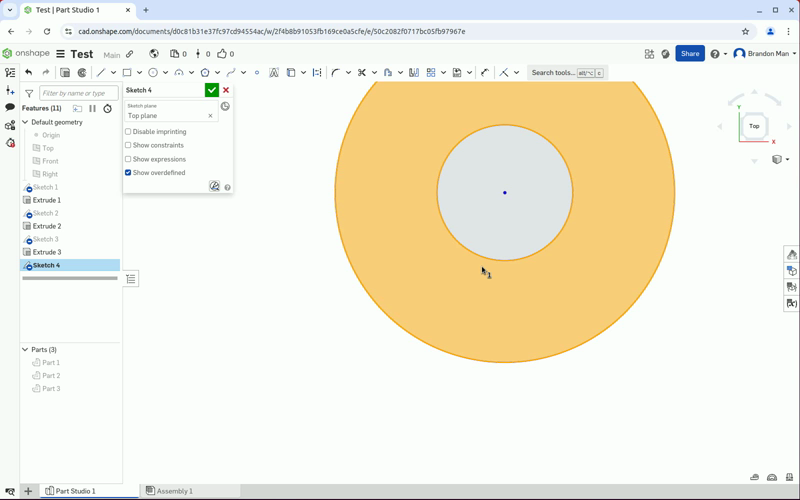
scroll(-6)
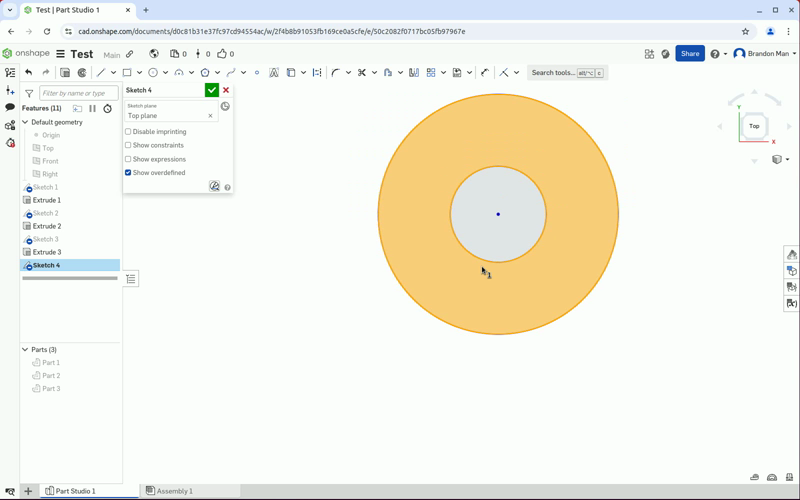
scroll(-6)
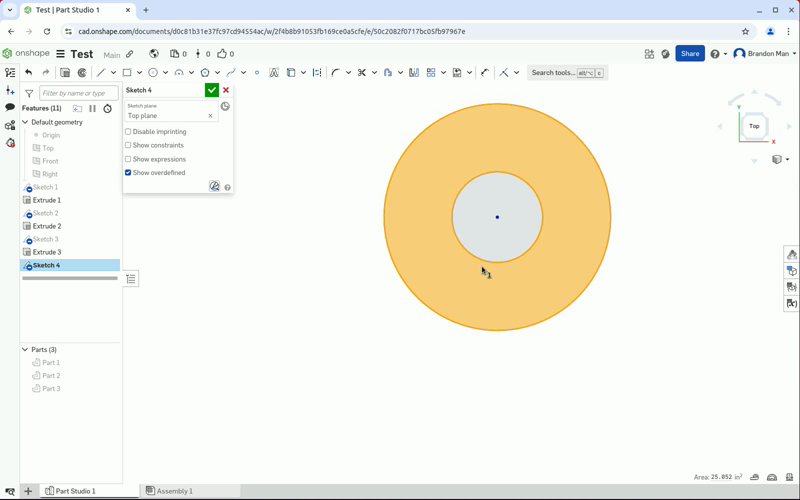
scroll(-6)
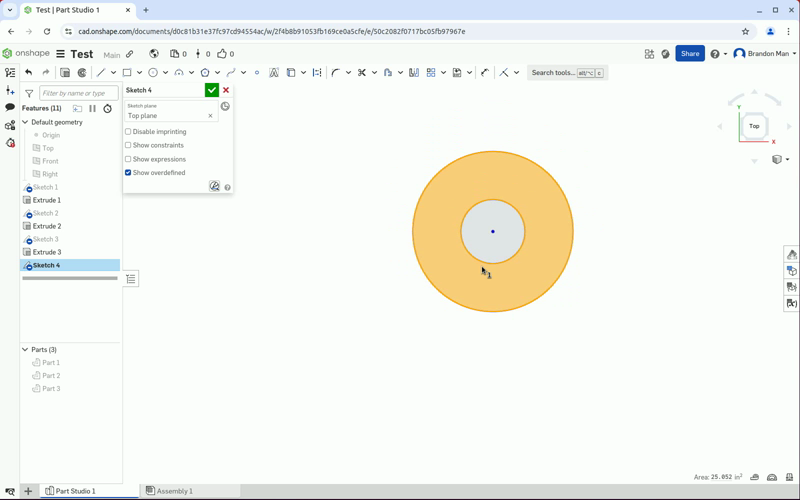
scroll(-6)
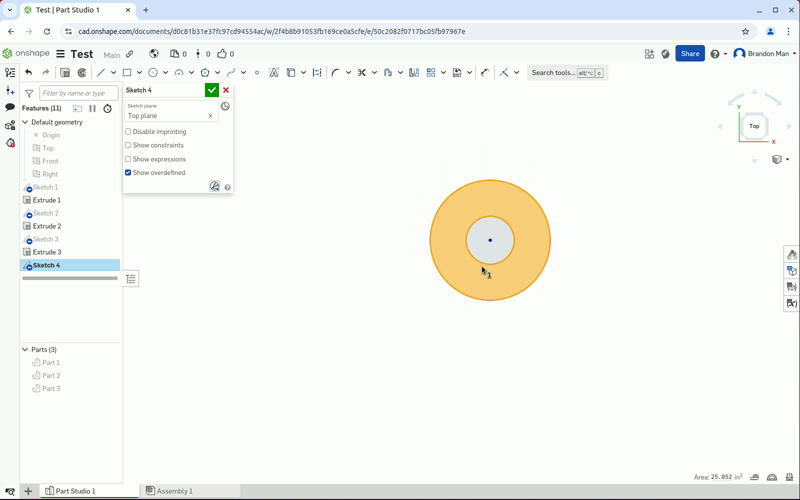
scroll(-6)
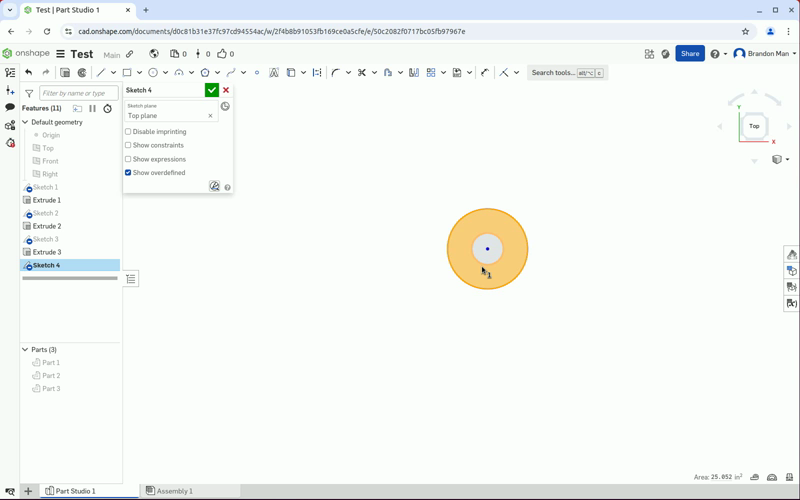
scroll(-6)
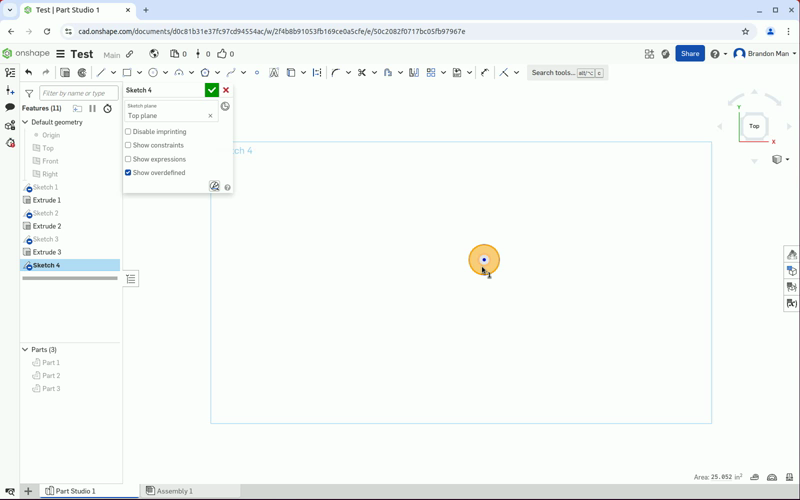
mouse_move(73, 352)
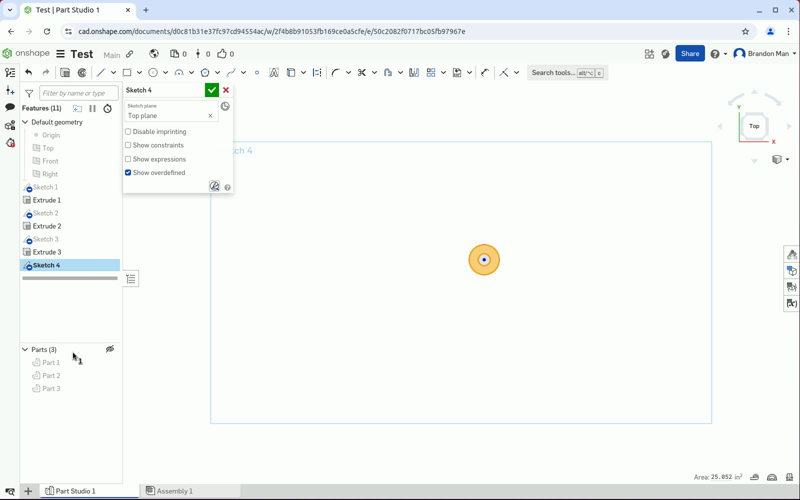
key(shift+y)
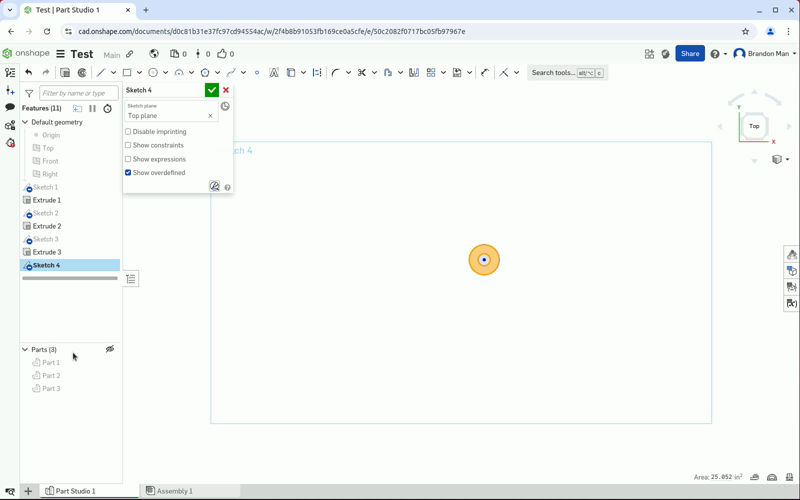
key(shift+e)
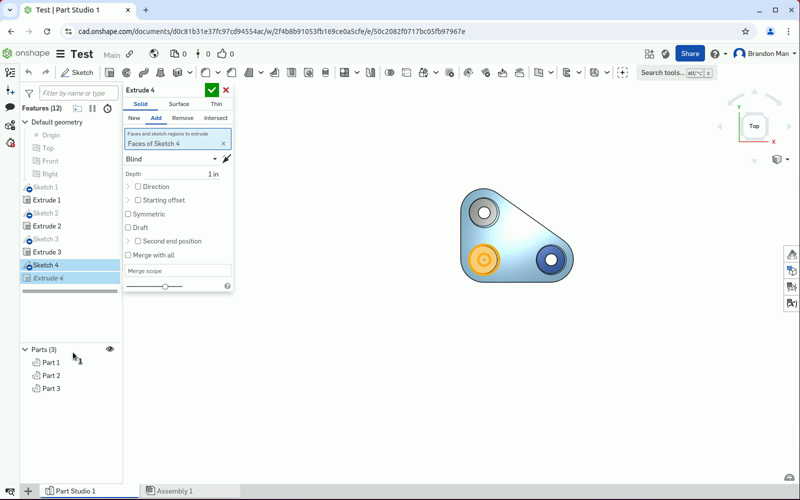
mouse_move(143, 106)
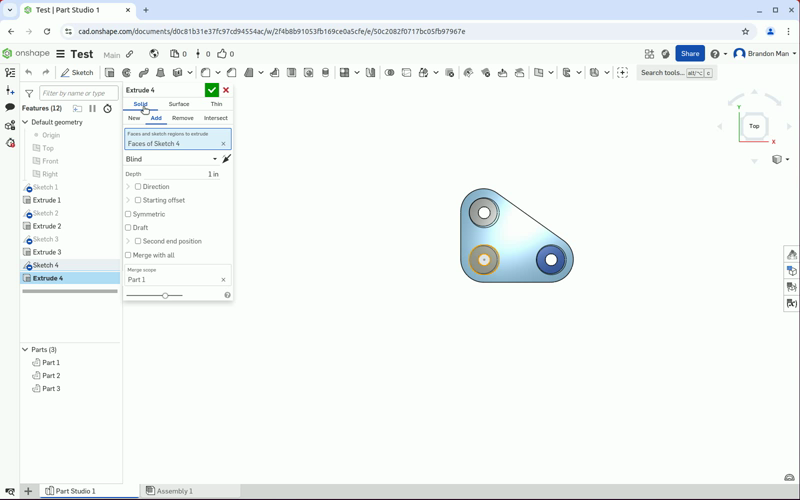
click(143, 106)
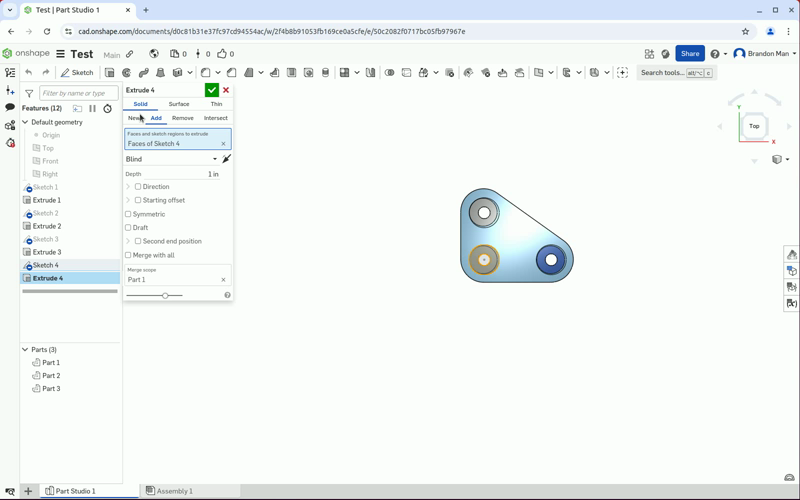
mouse_move(137, 120)
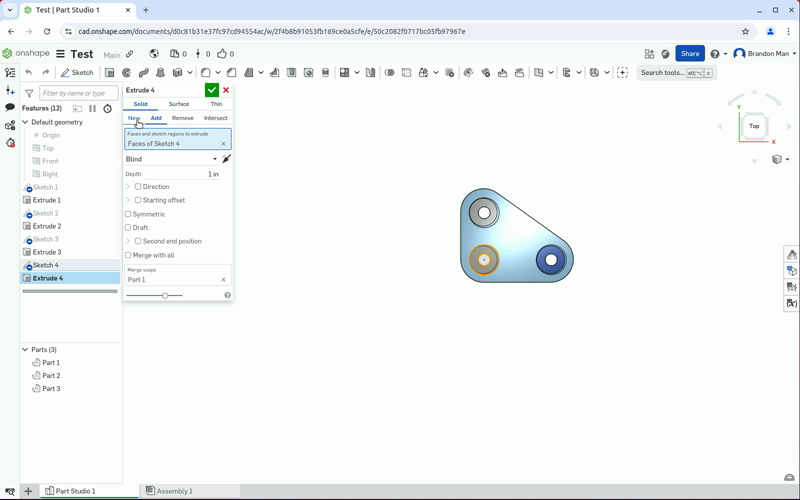
click(137, 120)
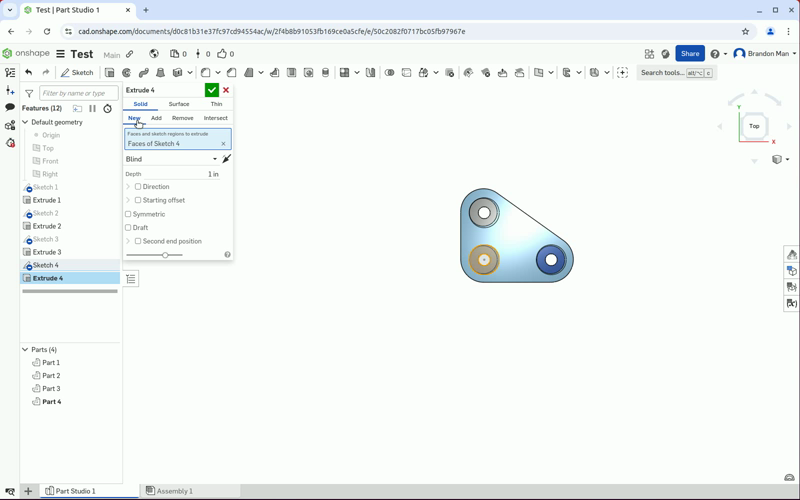
key(tab, 4)
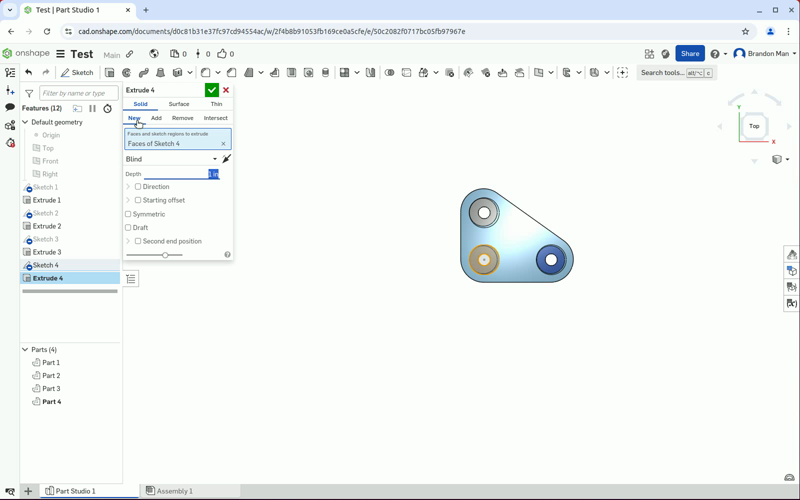
text(6.018)
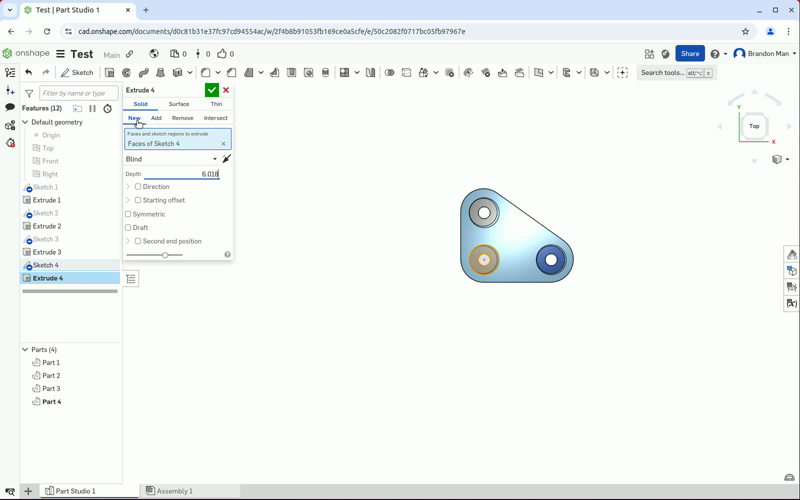
key(enter)
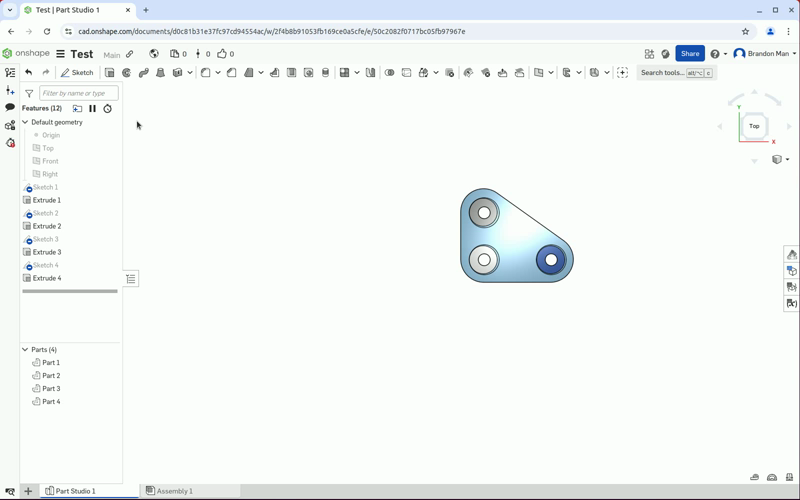
key(shift+h)
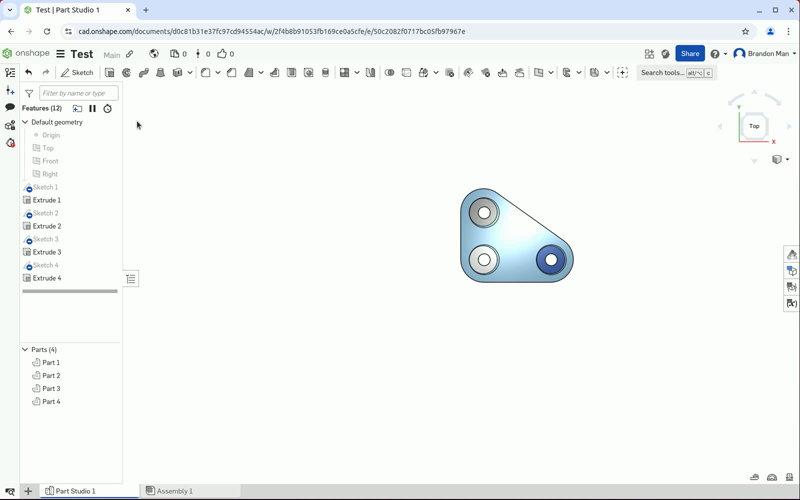
key(shift+h)
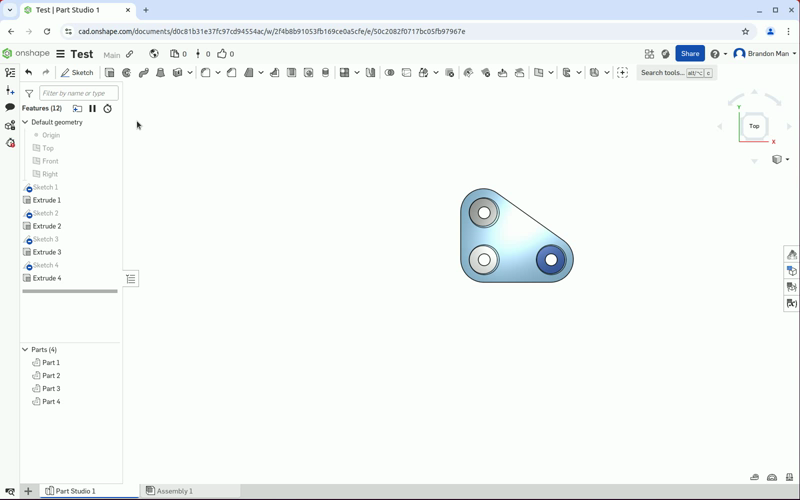
mouse_move(73, 189)
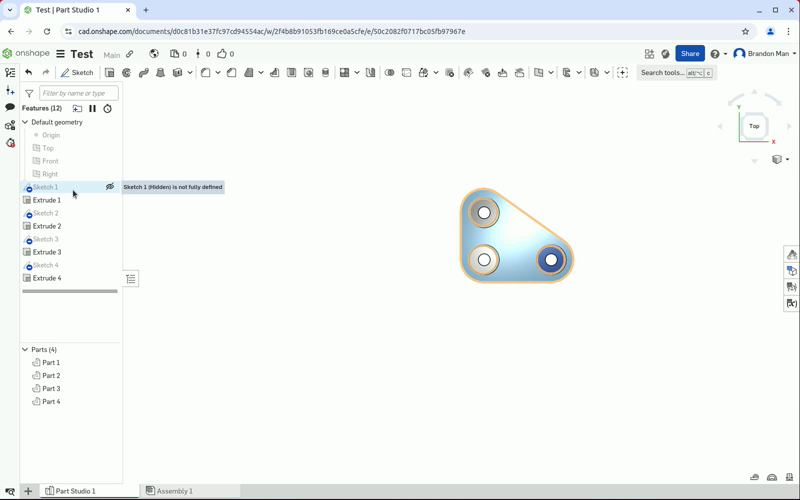
click(73, 189)
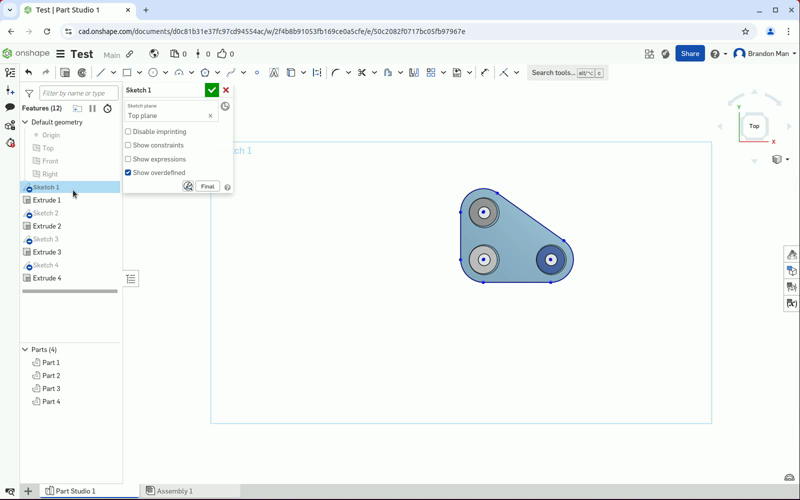
mouse_move(229, 92)
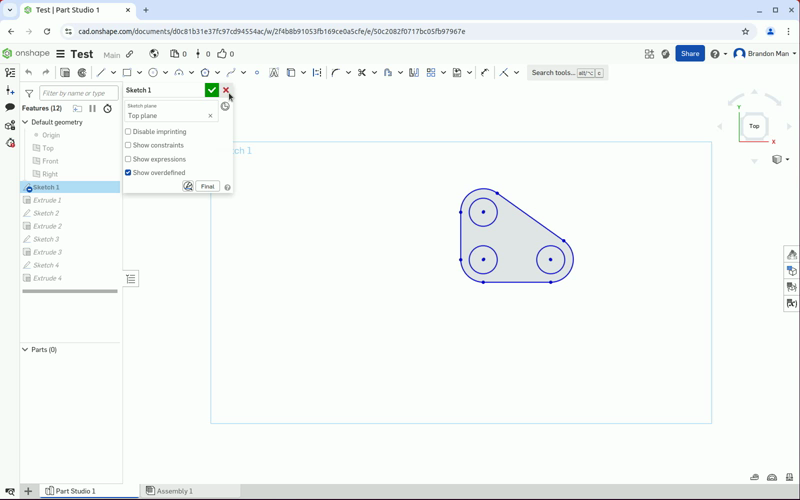
click(229, 92)
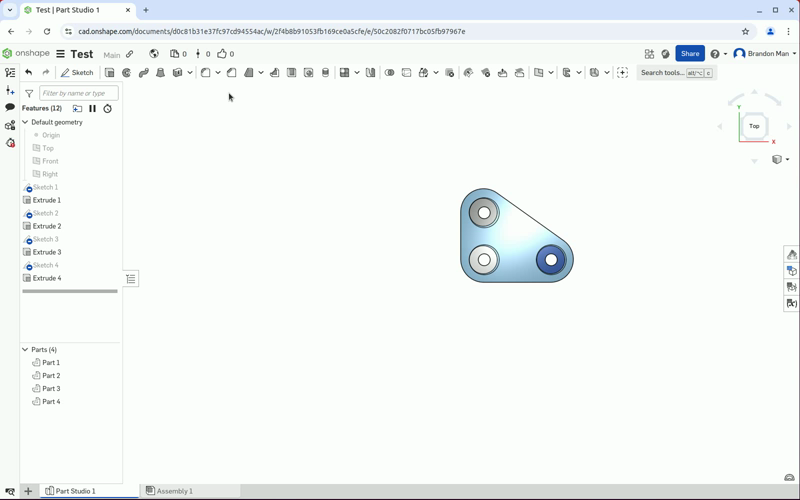
mouse_move(541, 75)
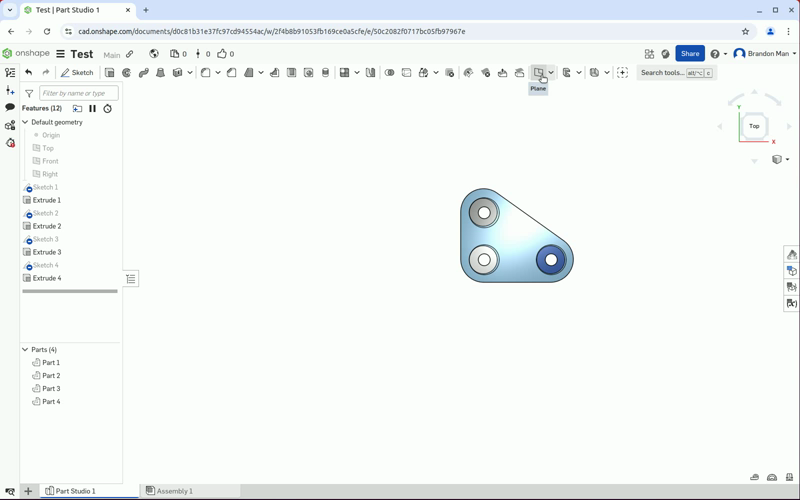
click(541, 75)
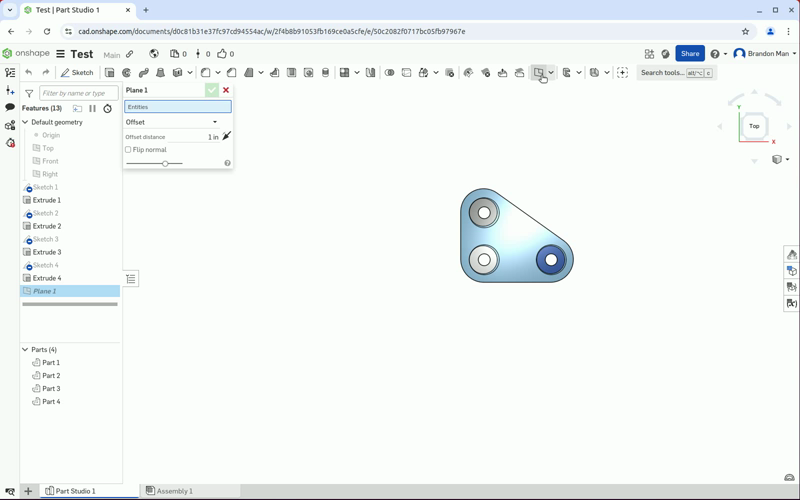
mouse_move(73, 150)
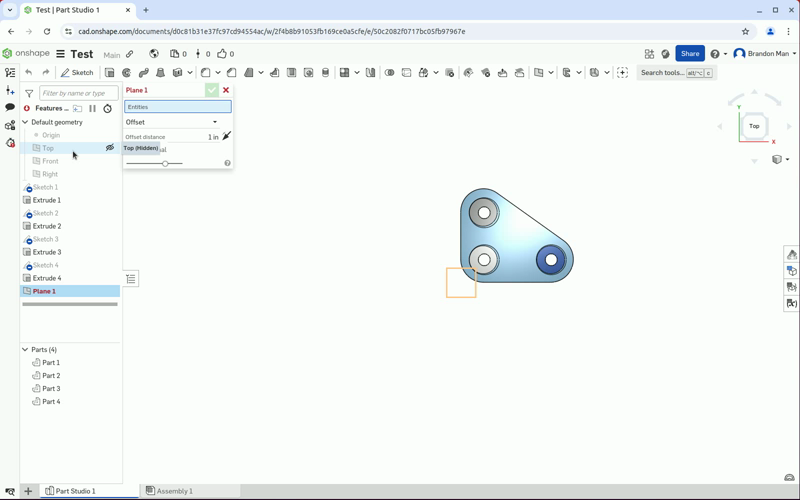
click(73, 150)
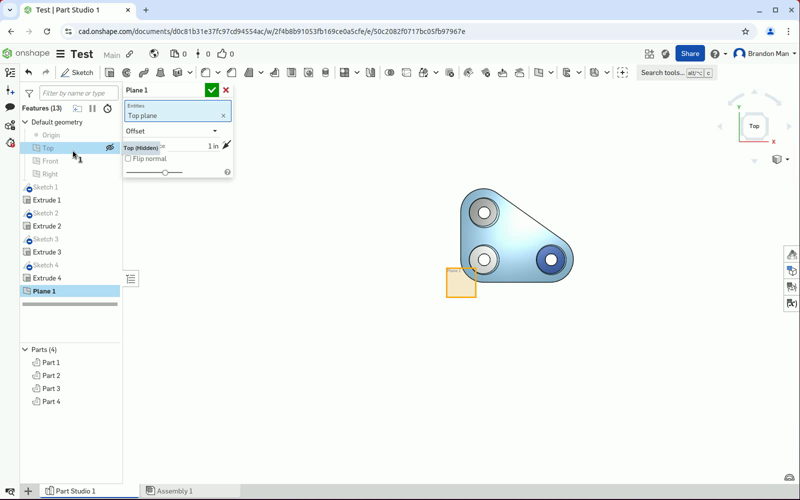
key(tab, 2)
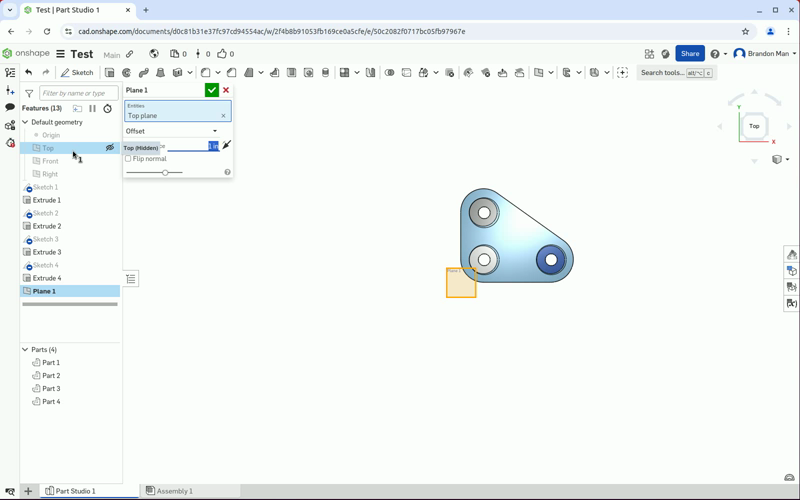
text(6.008)
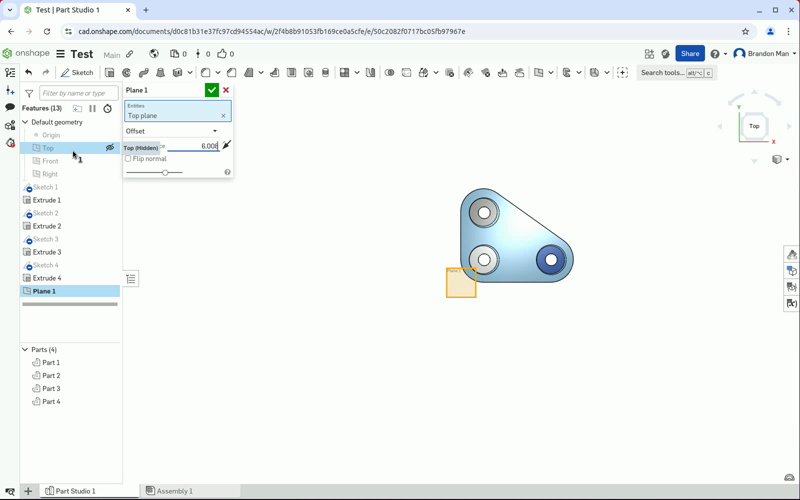
key(enter, 2)
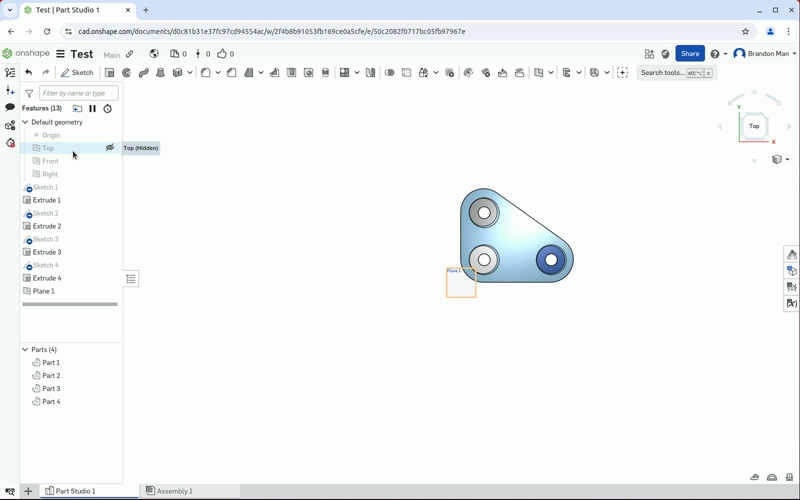
key(shift+s)
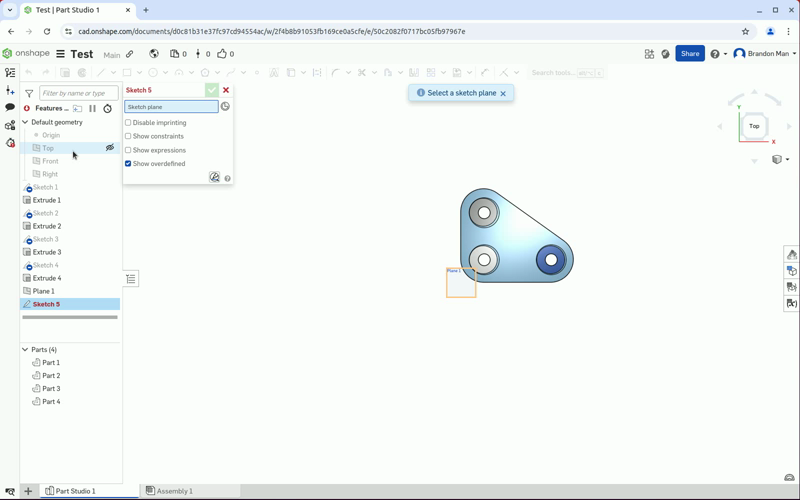
mouse_move(73, 293)
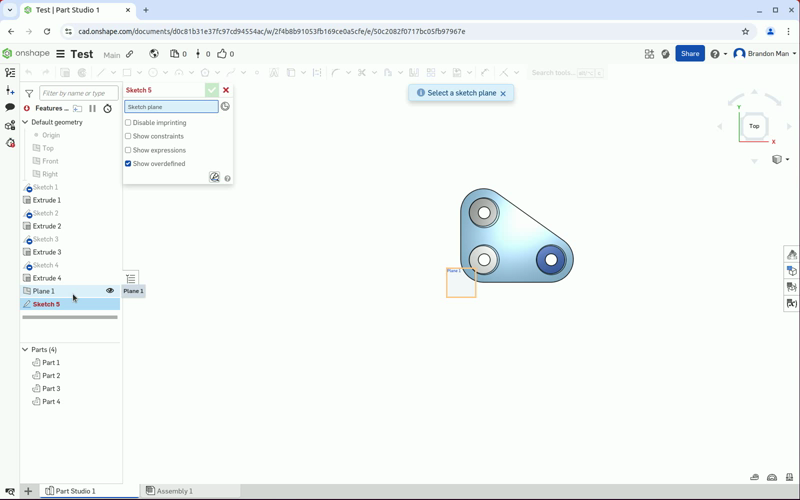
click(73, 293)
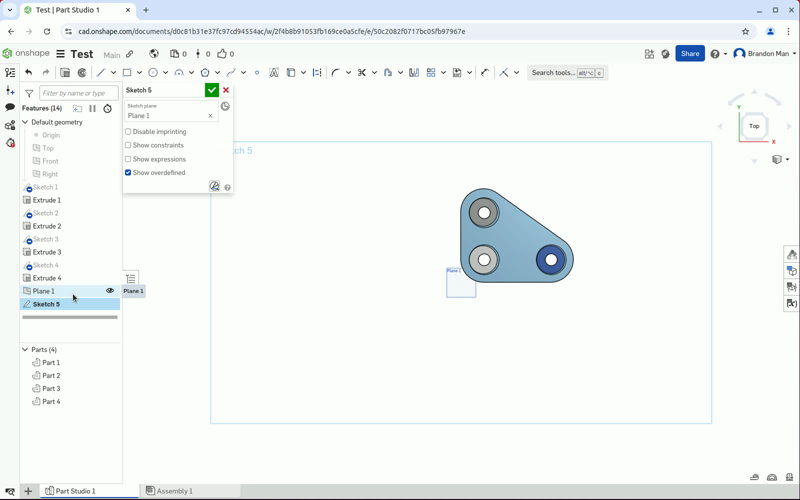
mouse_move(73, 352)
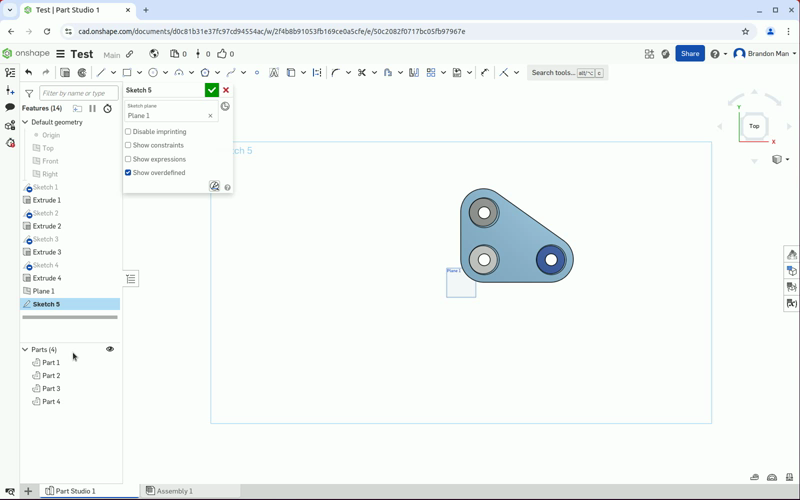
key(y)
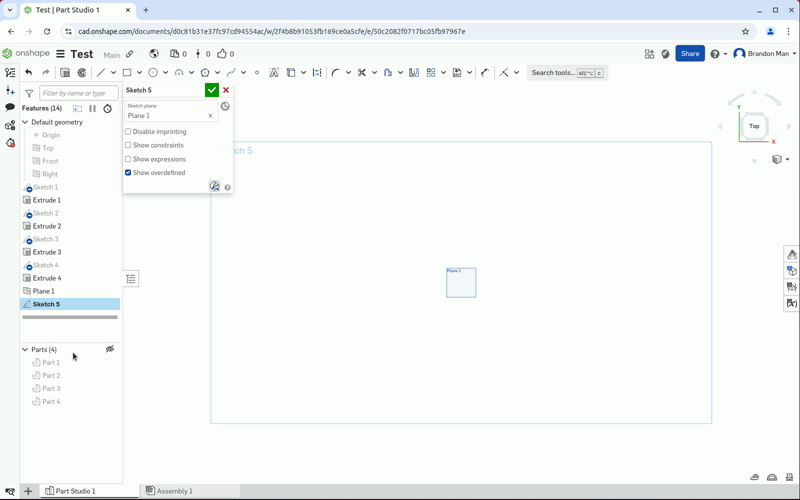
key(c)
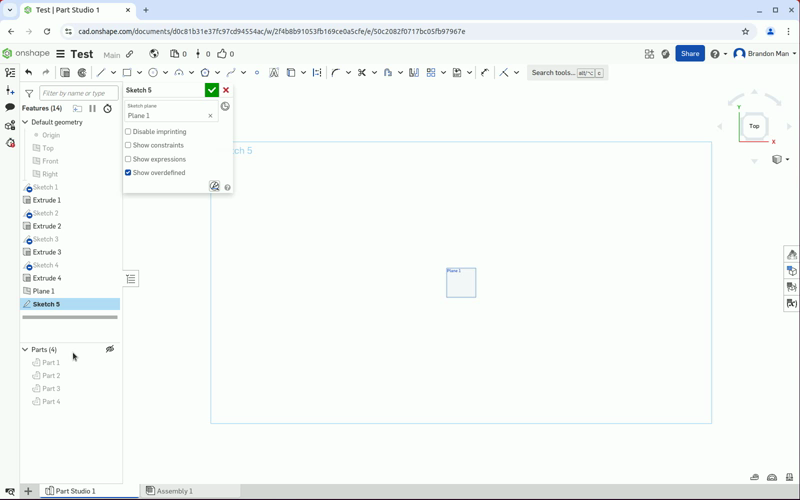
key_down(shift)
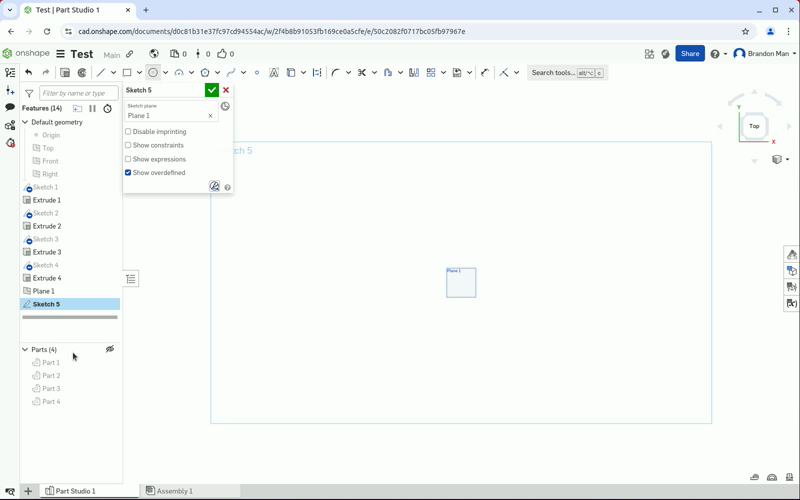
mouse_move(484, 212)
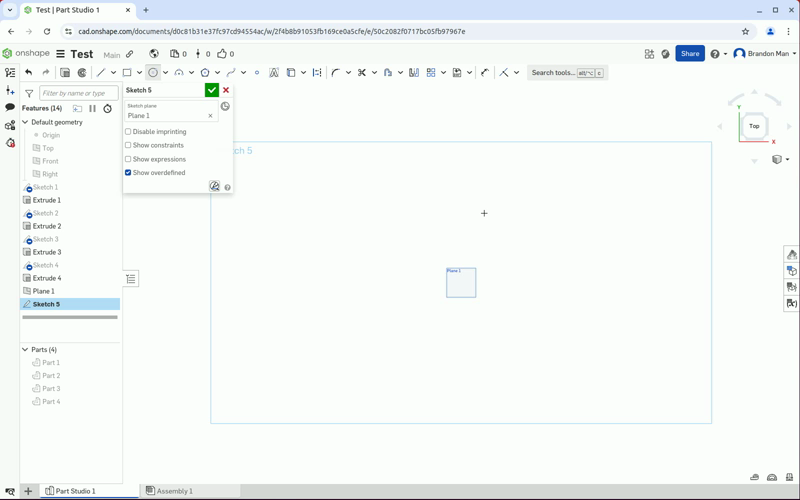
click(484, 212)
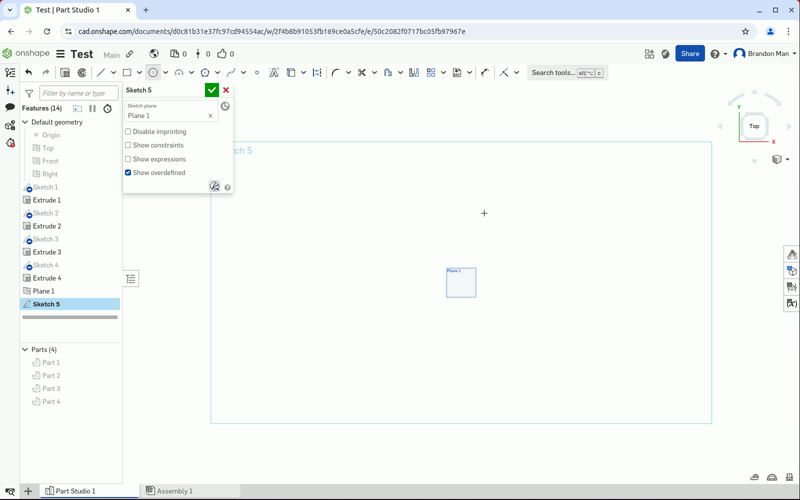
key_up(shift)
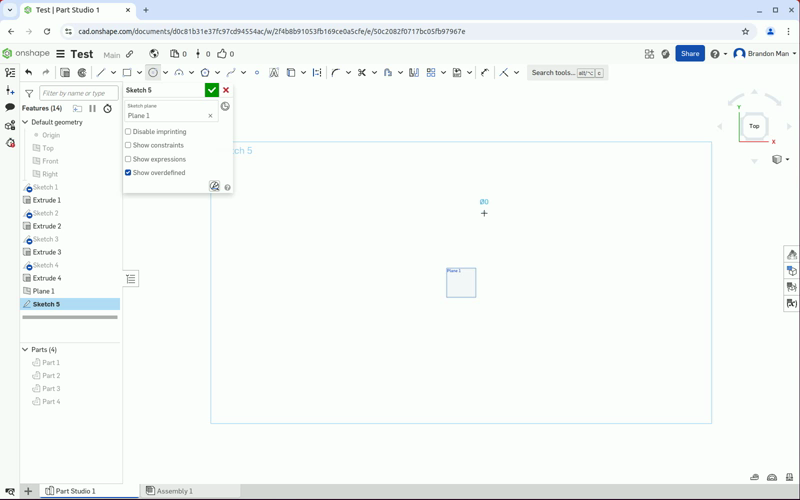
mouse_move(499, 212)
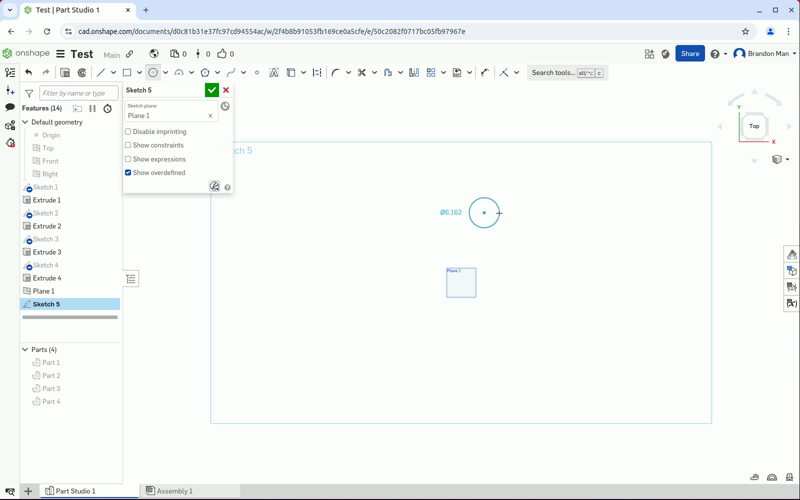
click(499, 212)
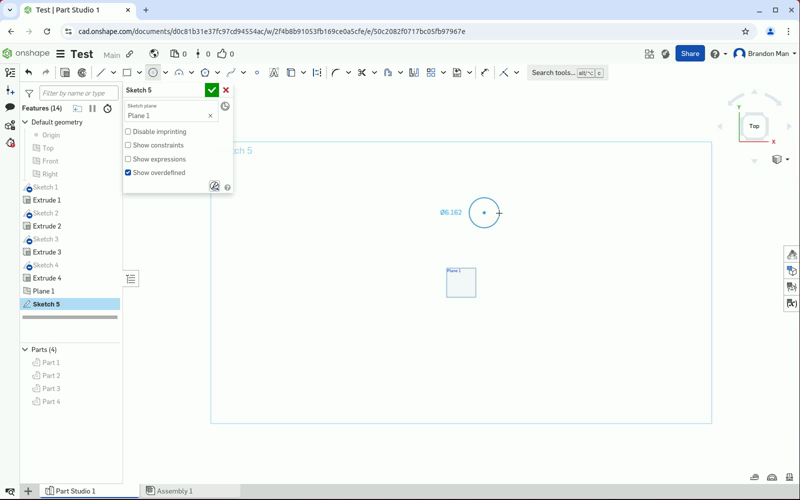
key(esc)
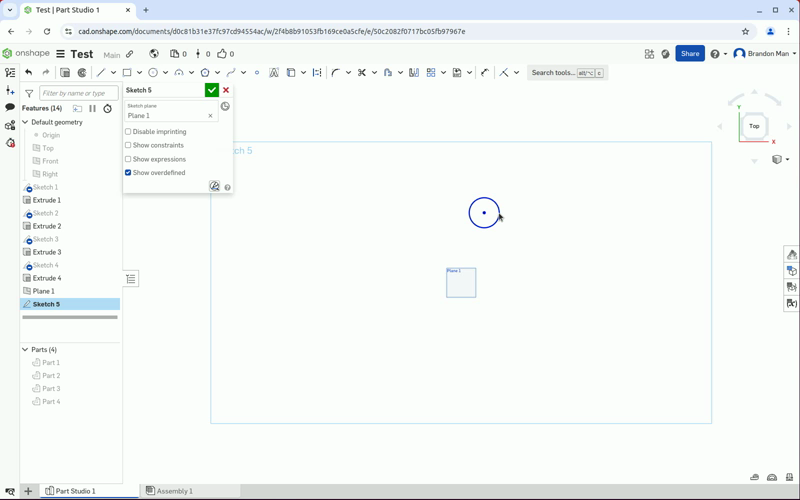
key(c)
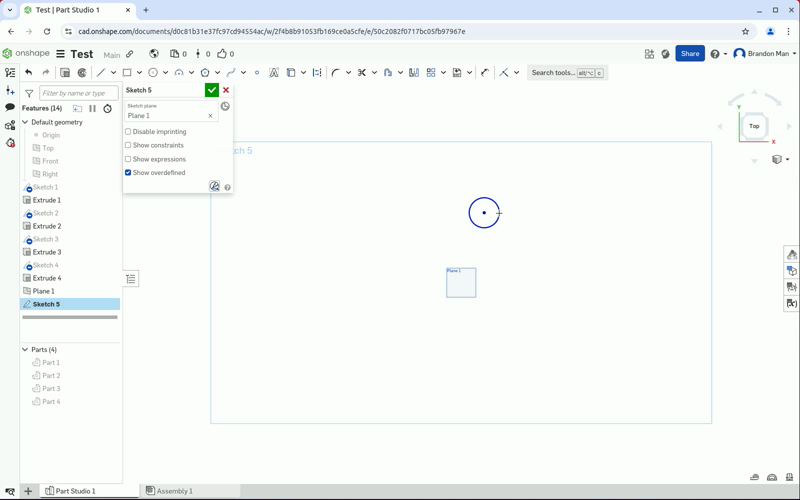
key_down(shift)
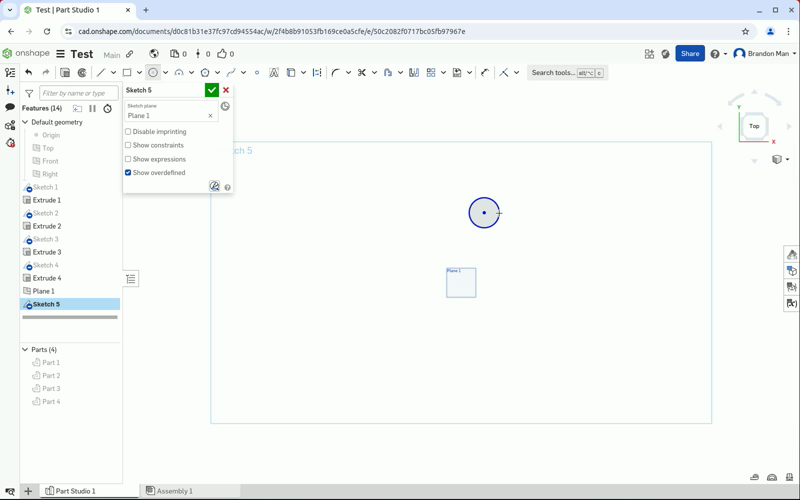
mouse_move(484, 212)
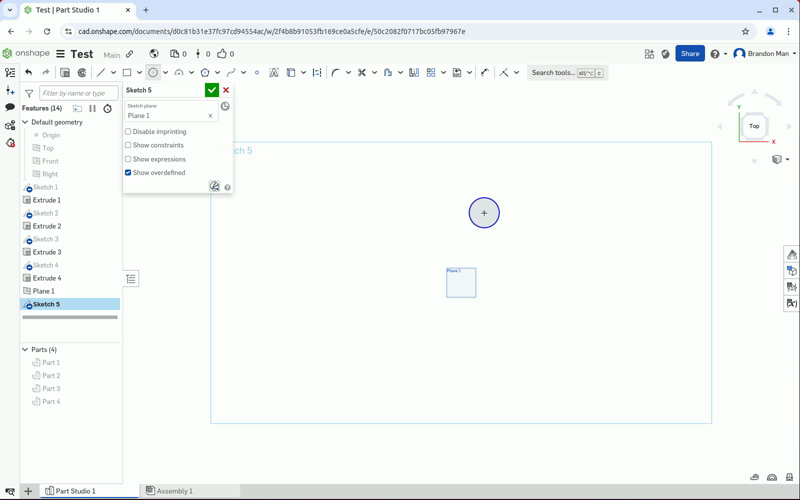
click(484, 212)
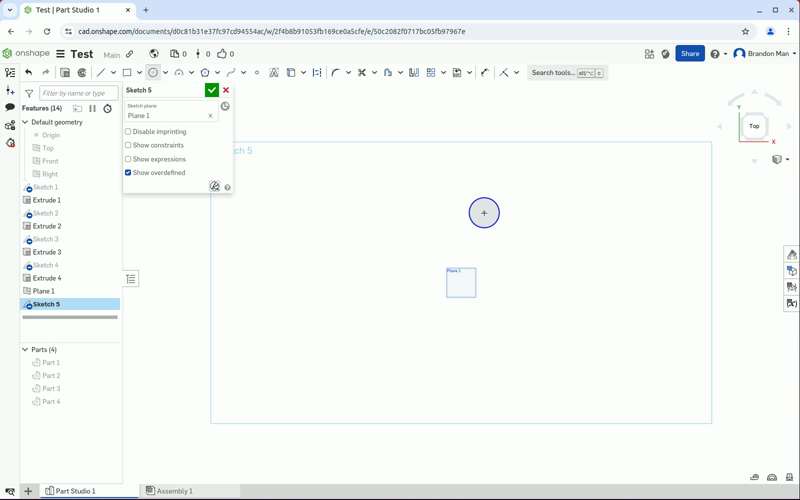
key_up(shift)
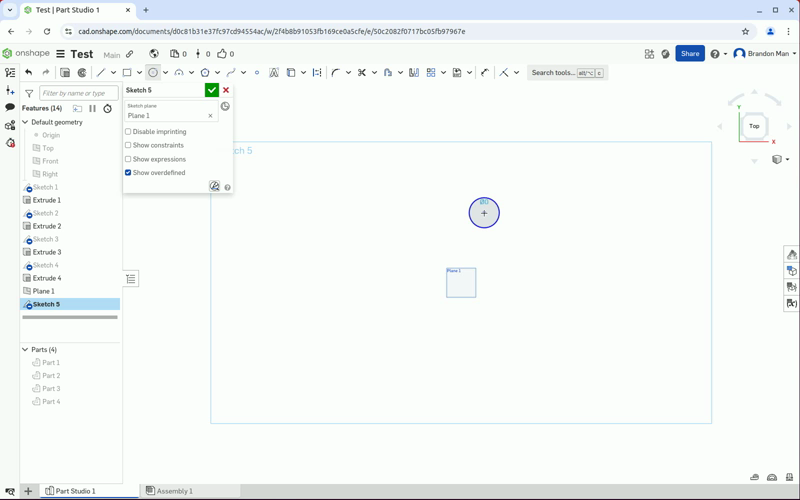
mouse_move(490, 212)
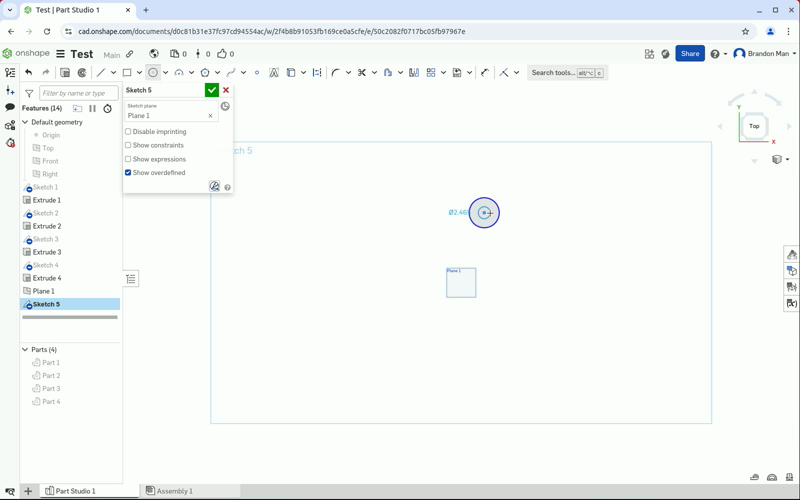
click(490, 212)
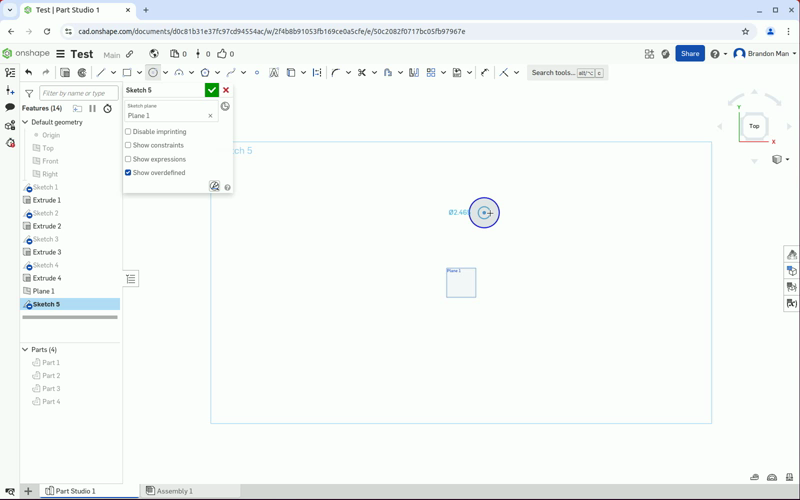
key(esc)
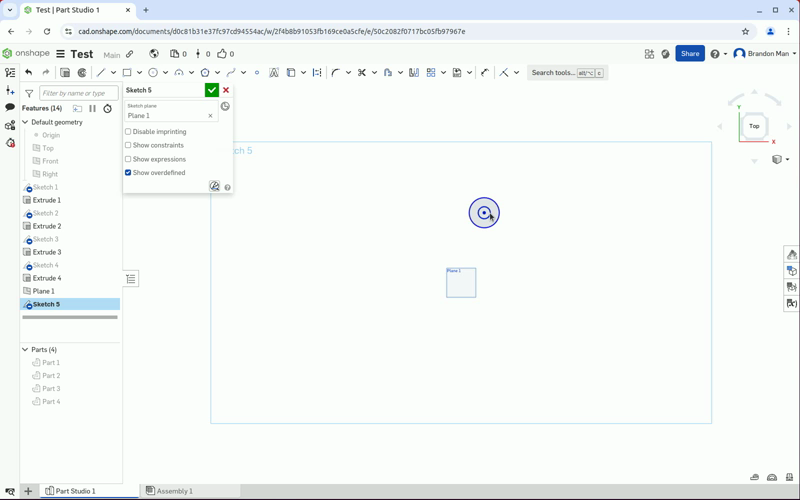
mouse_move(483, 221)
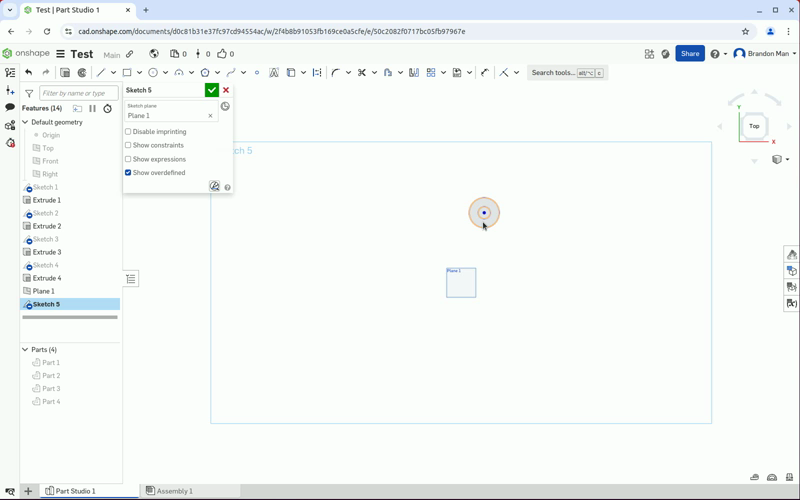
scroll(6)
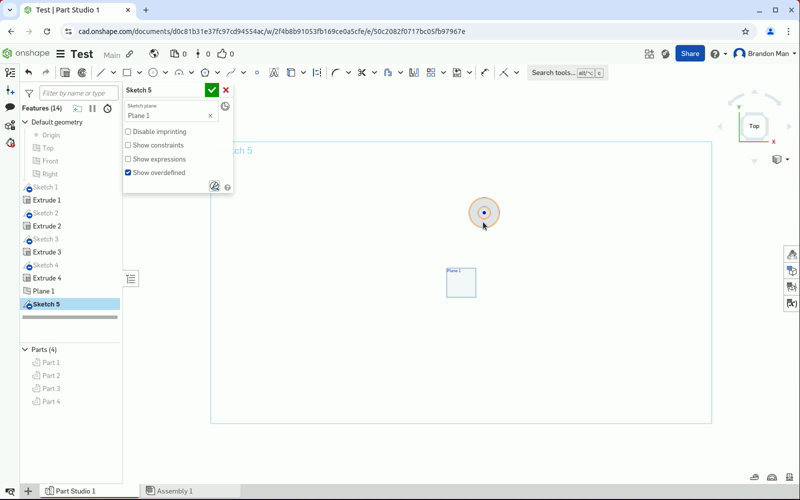
scroll(6)
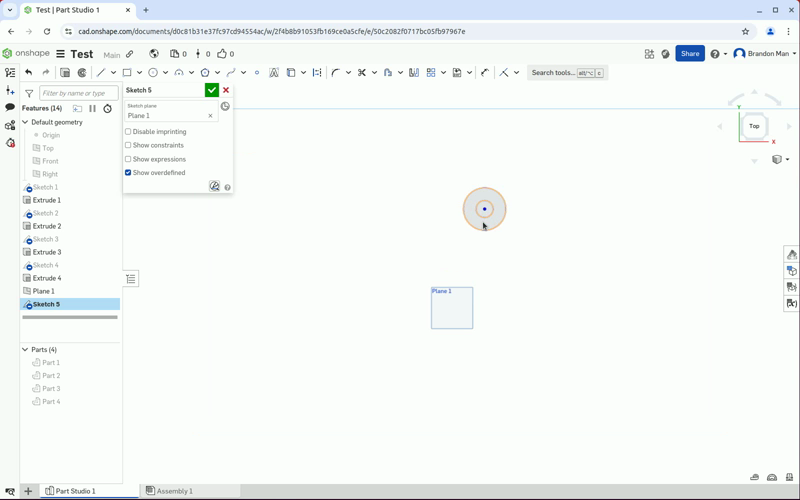
scroll(6)
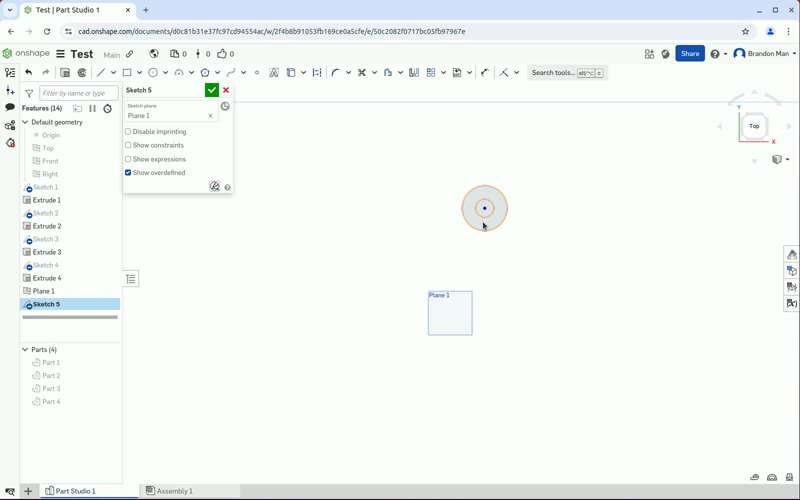
scroll(6)
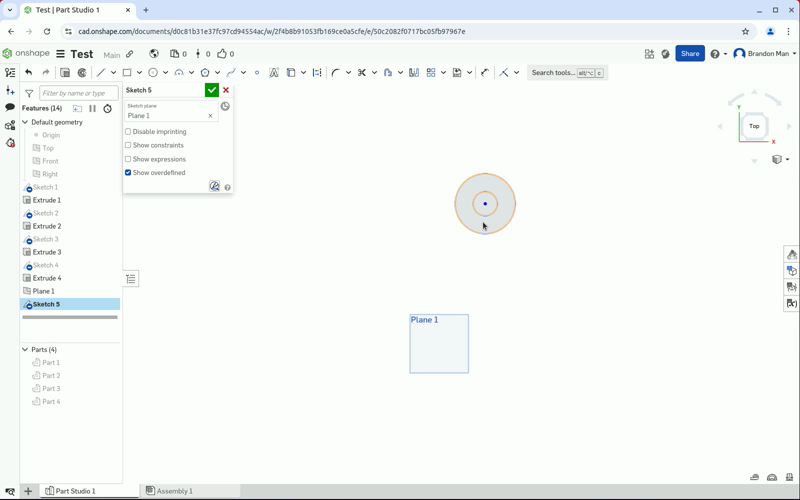
scroll(6)
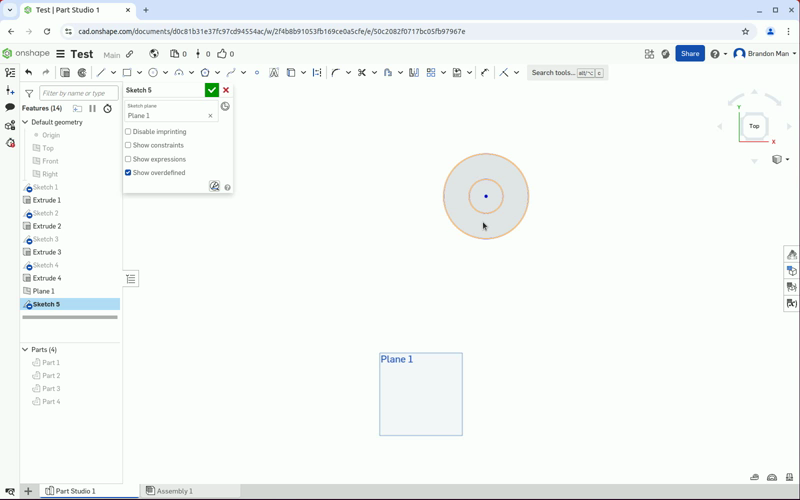
scroll(6)
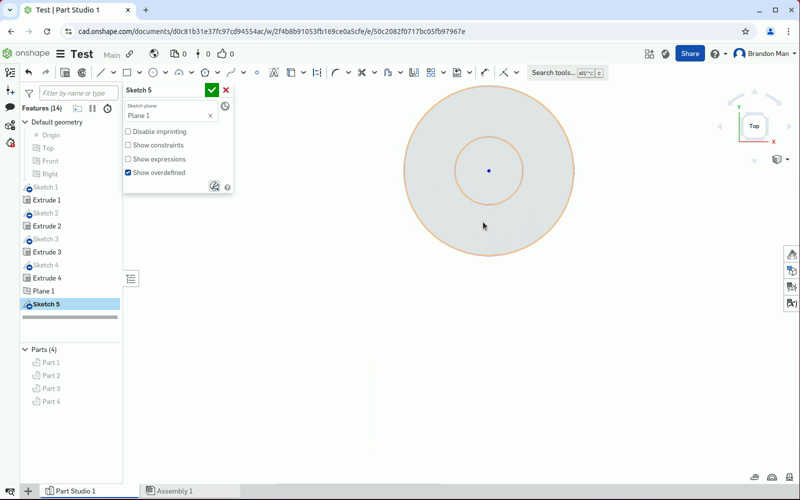
scroll(6)
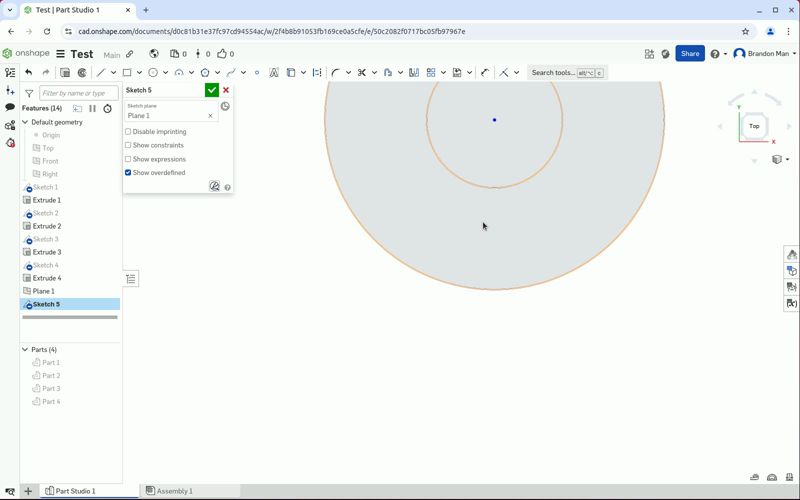
click(483, 221)
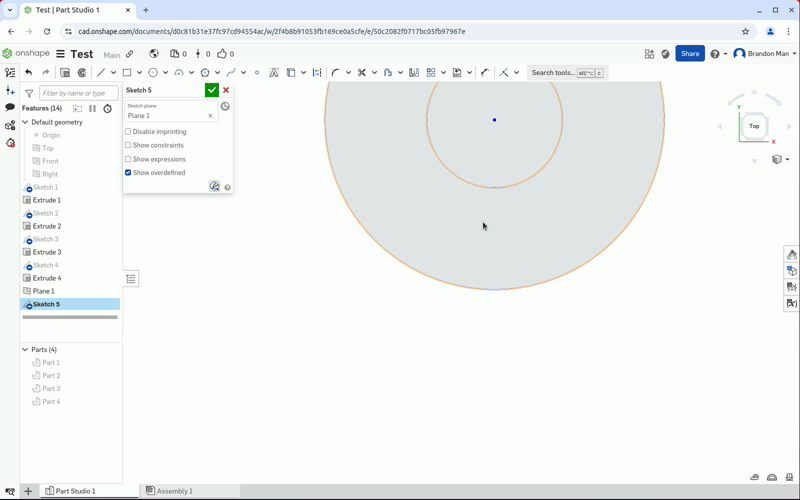
scroll(-6)
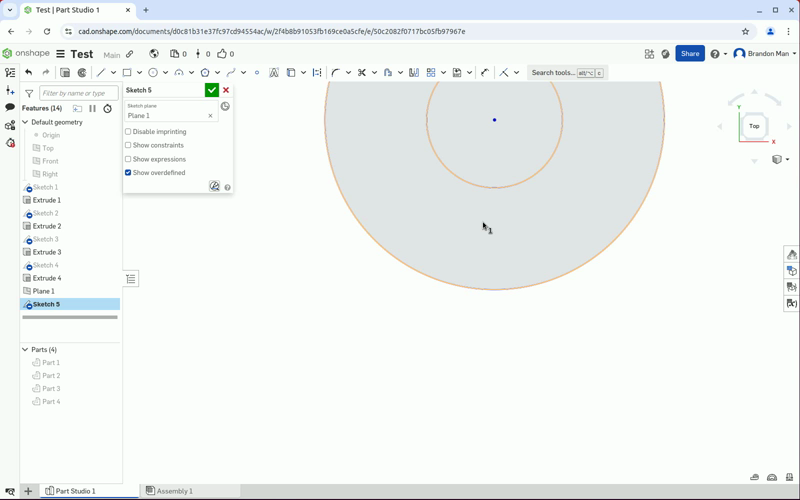
scroll(-6)
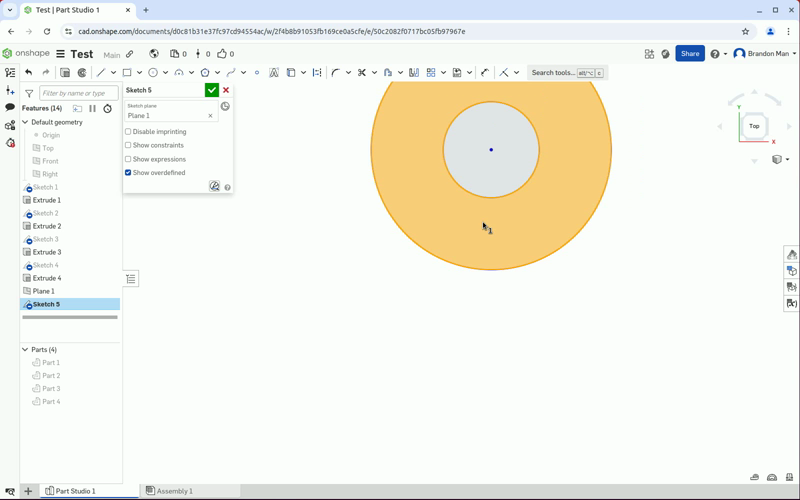
scroll(-6)
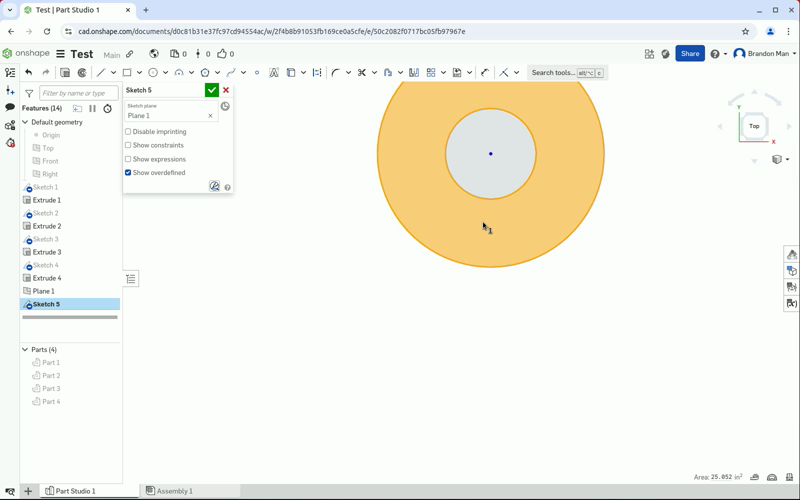
scroll(-6)
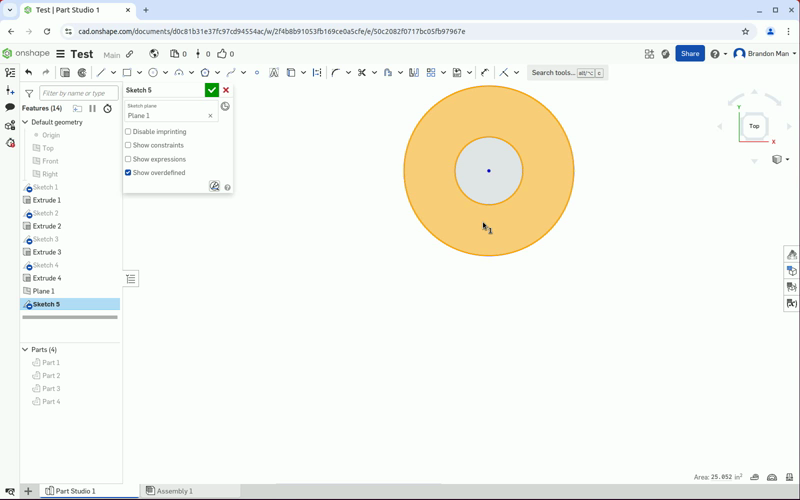
scroll(-6)
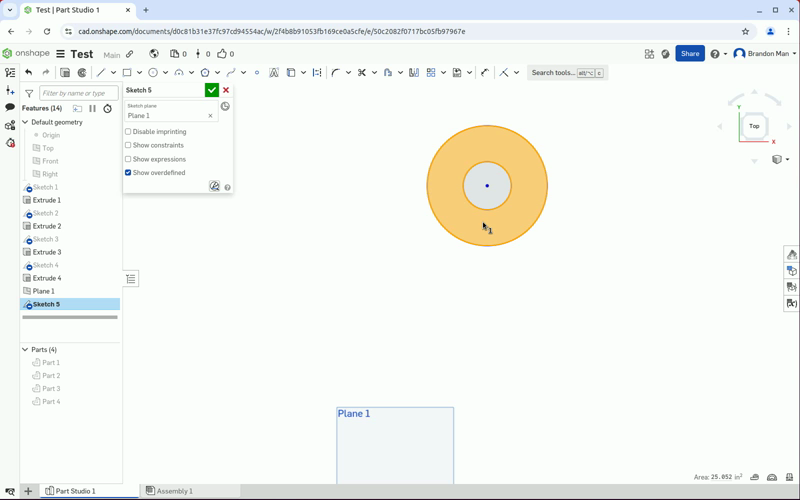
scroll(-6)
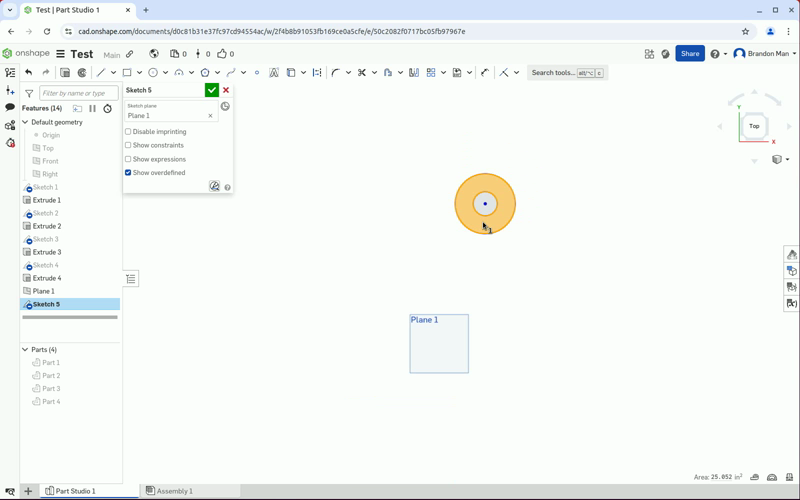
scroll(-6)
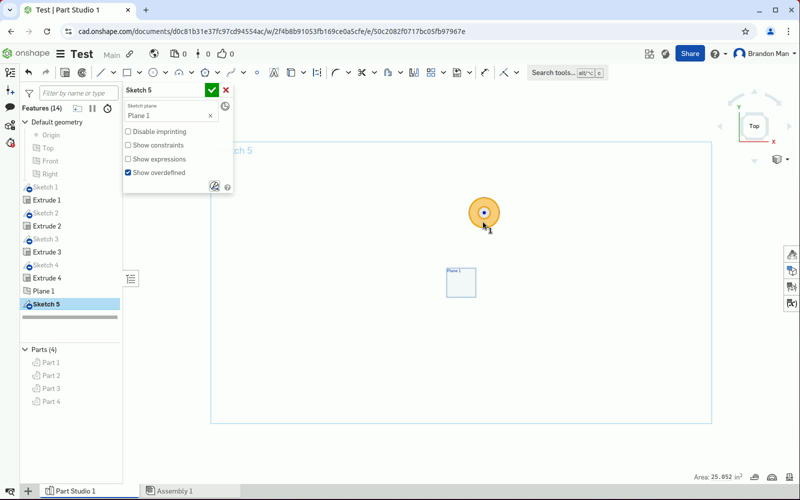
mouse_move(73, 352)
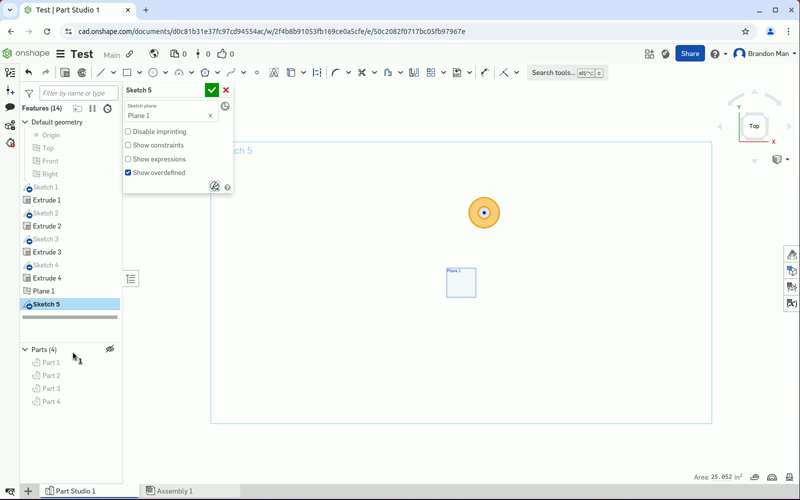
key(shift+y)
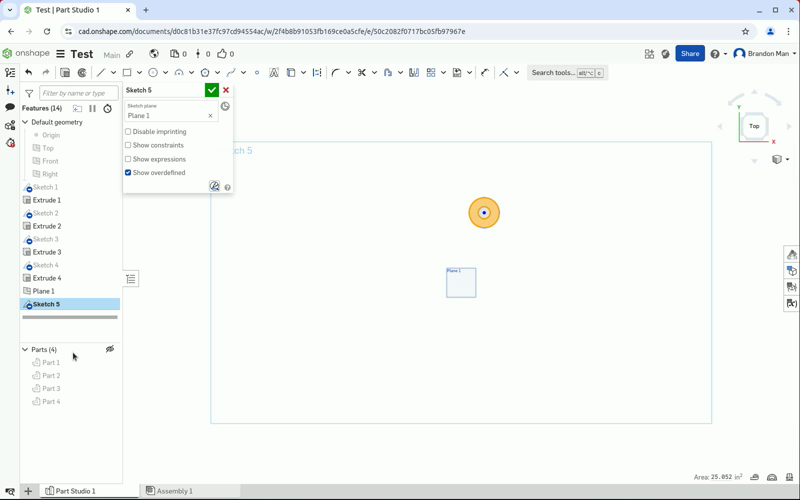
key(shift+e)
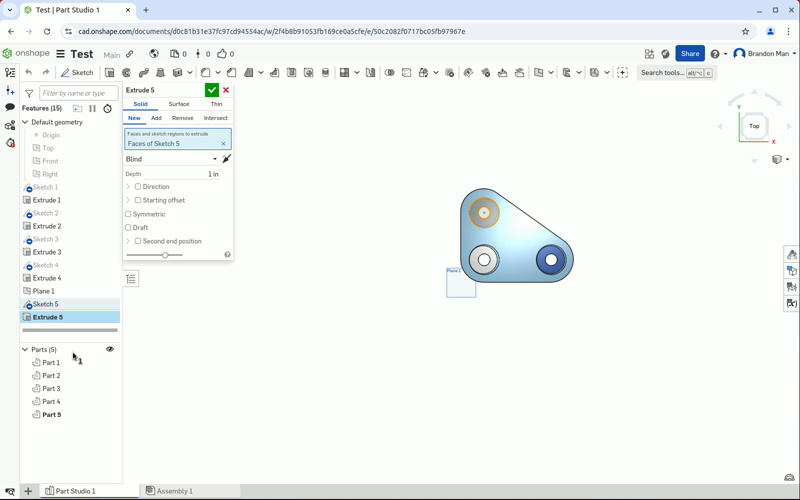
mouse_move(143, 106)
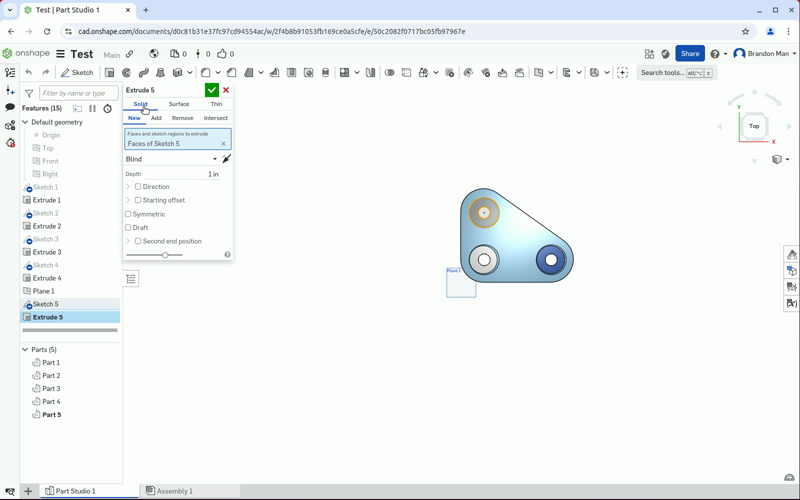
click(143, 106)
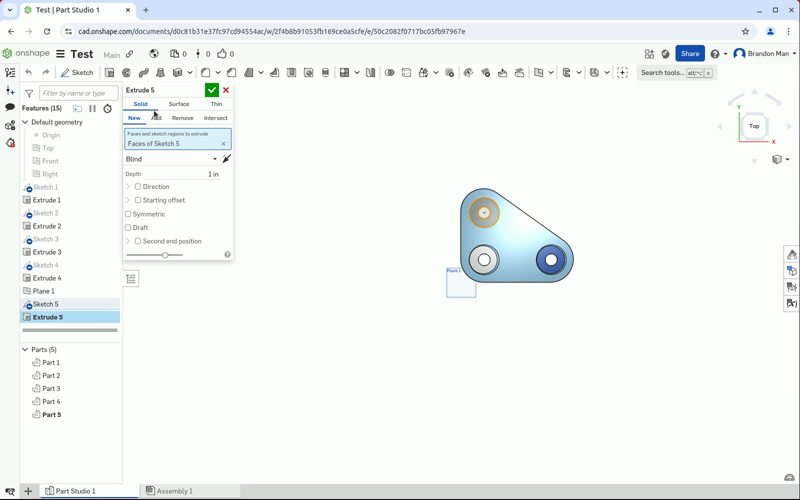
mouse_move(186, 120)
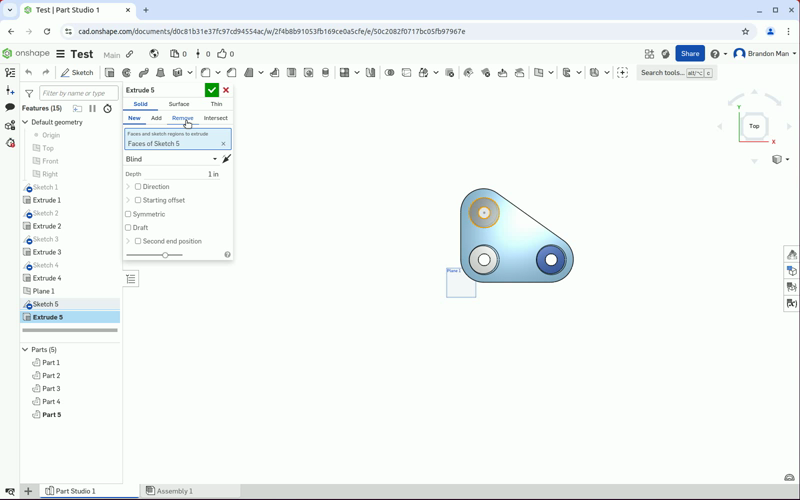
click(186, 120)
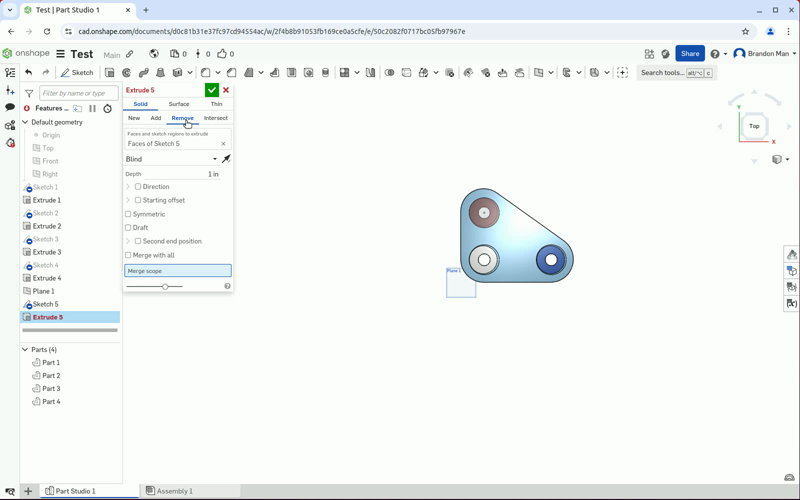
key(tab, 4)
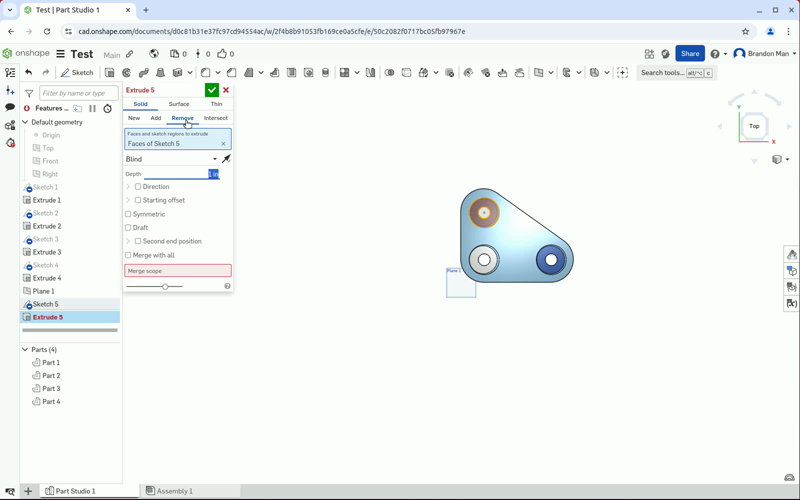
text(2.889)
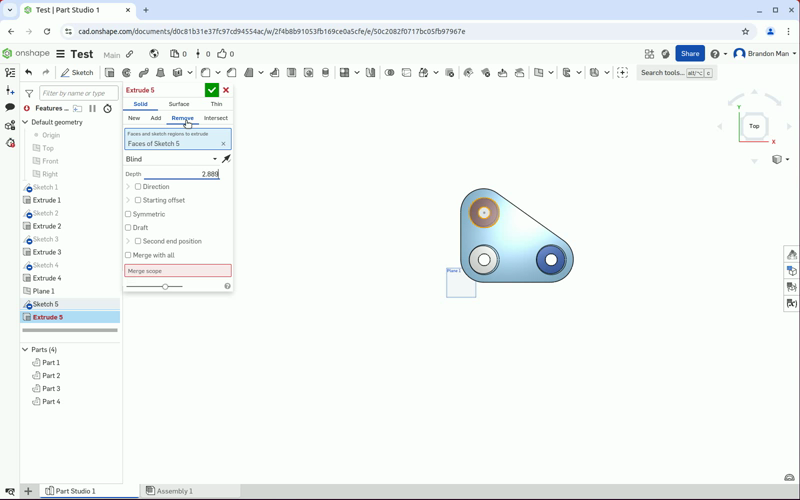
key(tab, 6)
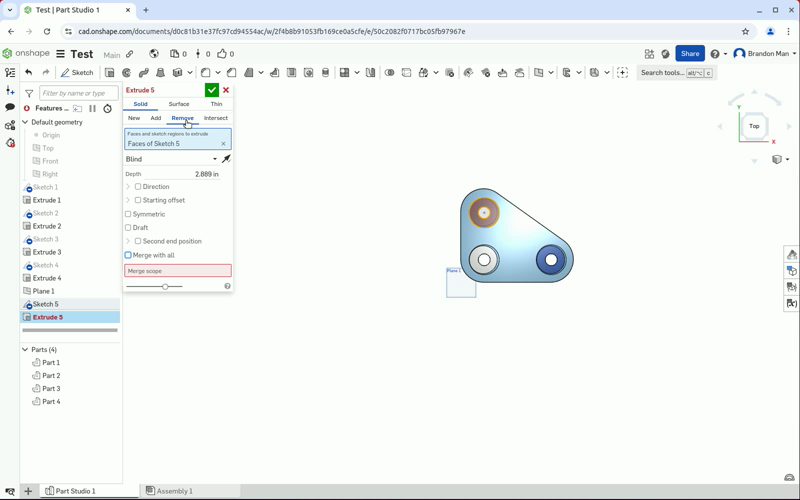
key(space)
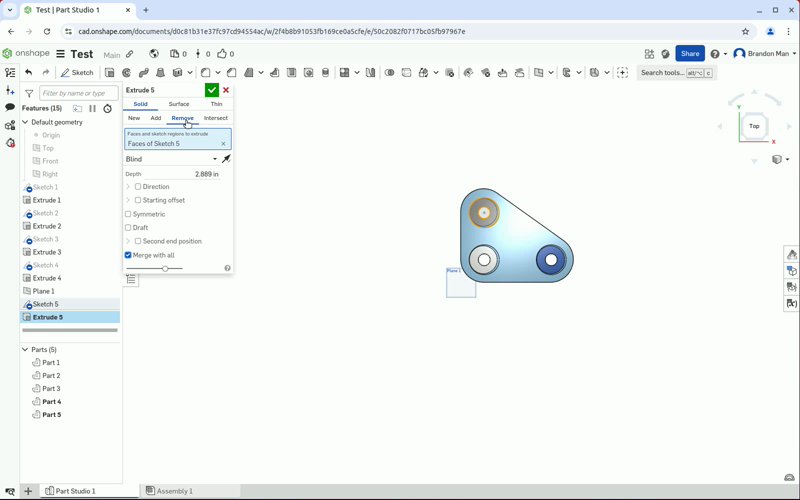
key(enter)
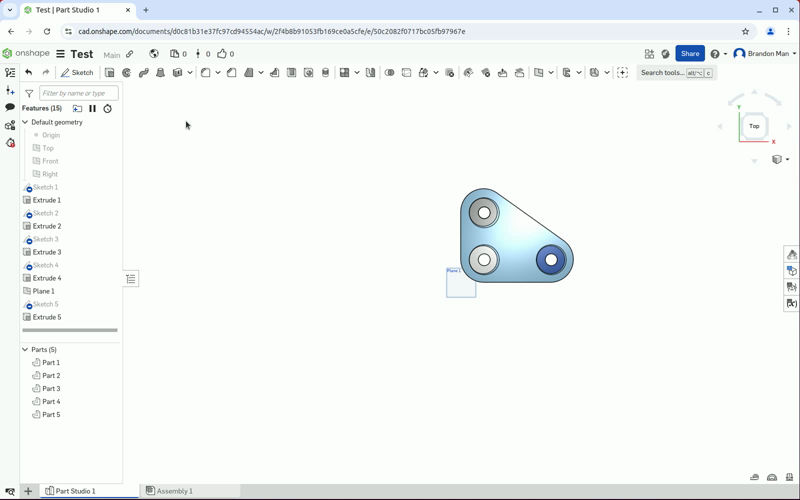
key(shift+h)
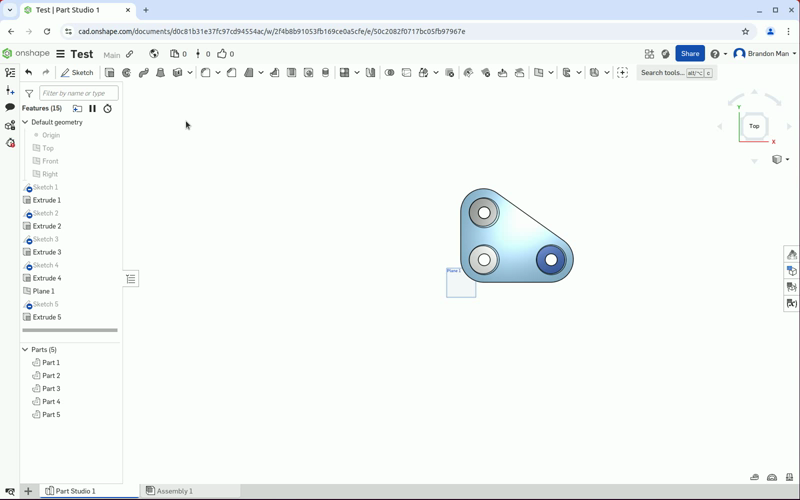
key(shift+h)
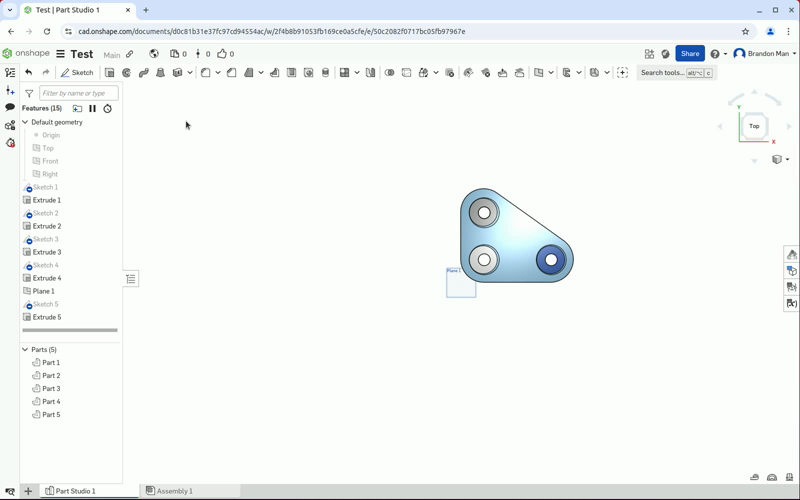
mouse_move(73, 189)
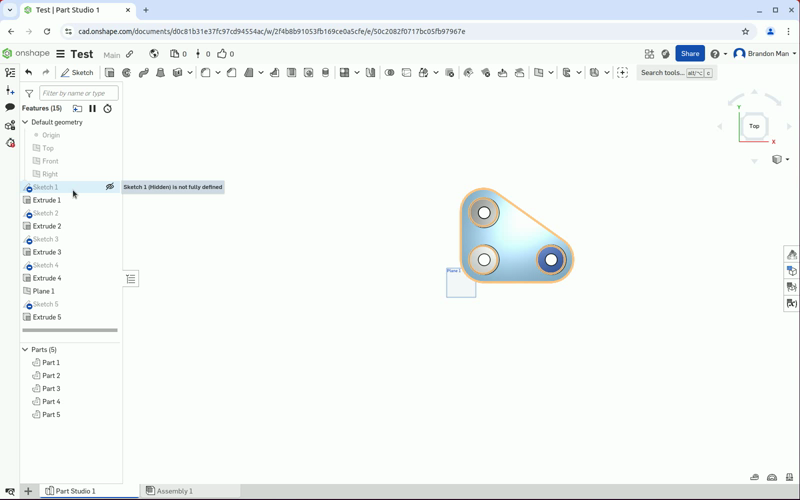
click(73, 189)
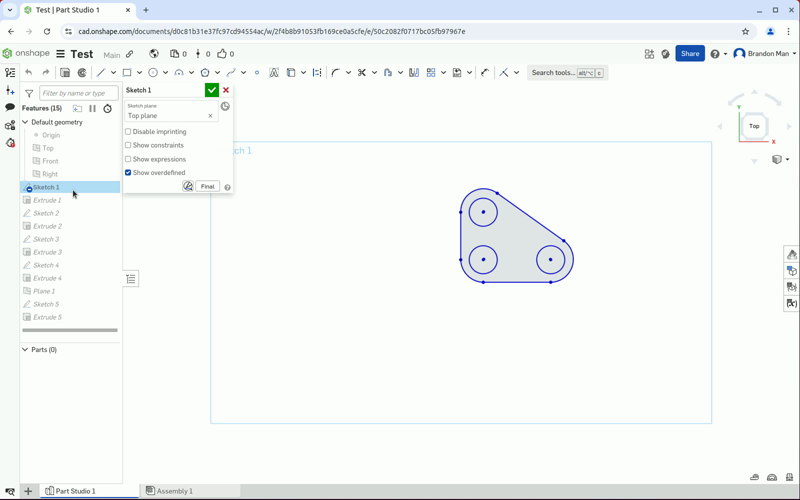
mouse_move(229, 92)
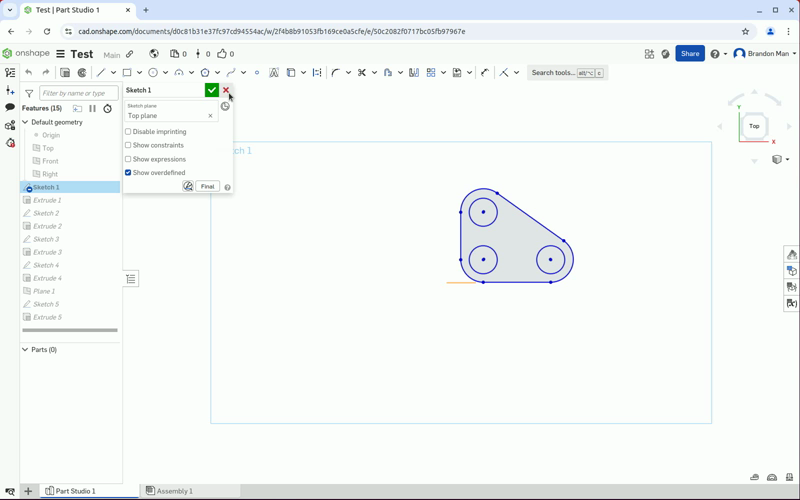
click(229, 92)
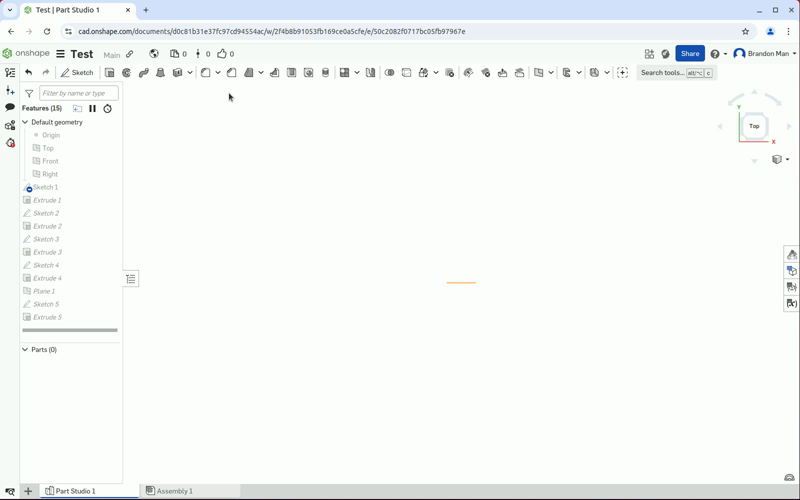
key(shift+s)
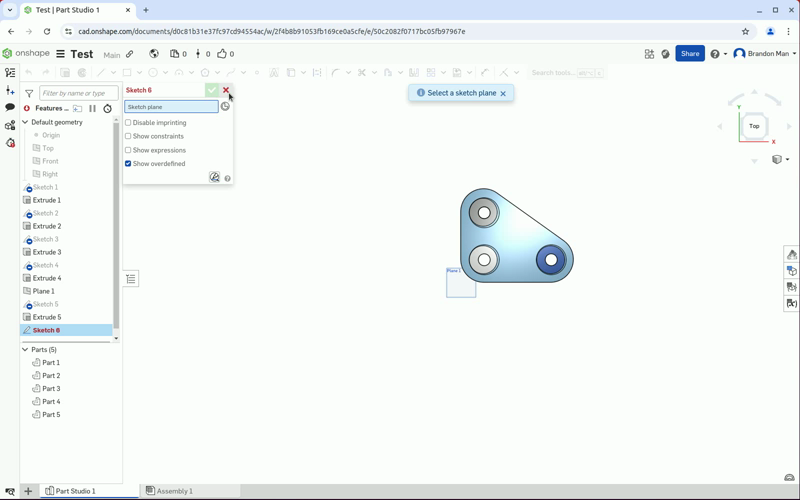
mouse_move(69, 293)
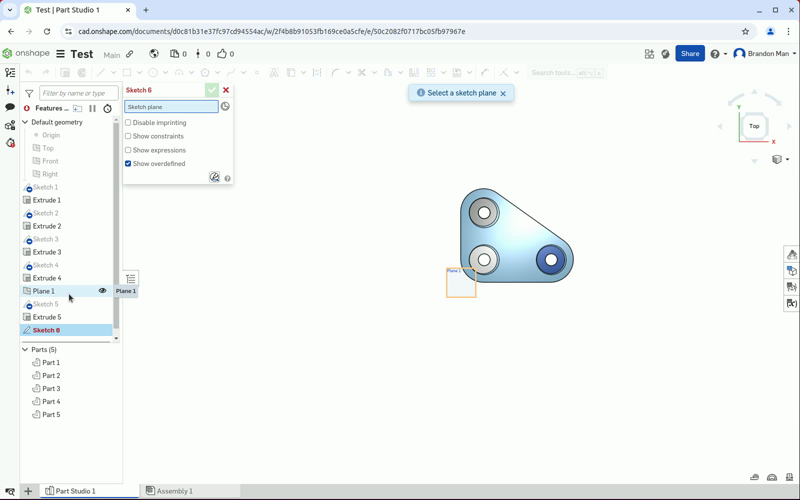
click(69, 293)
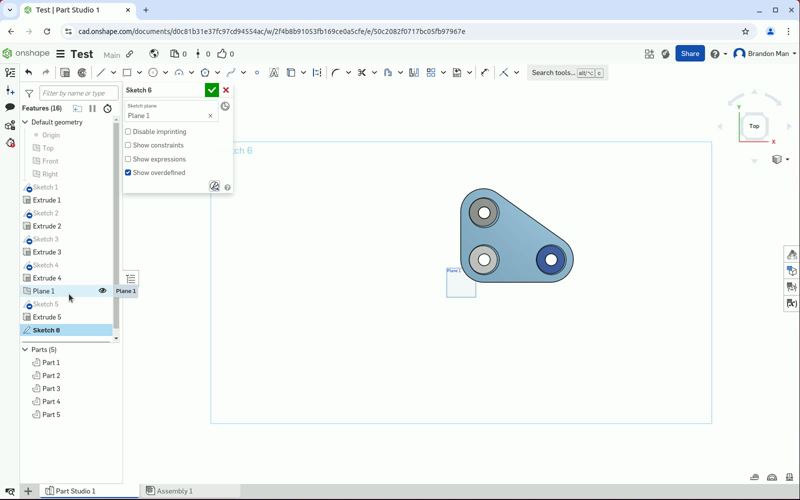
mouse_move(73, 352)
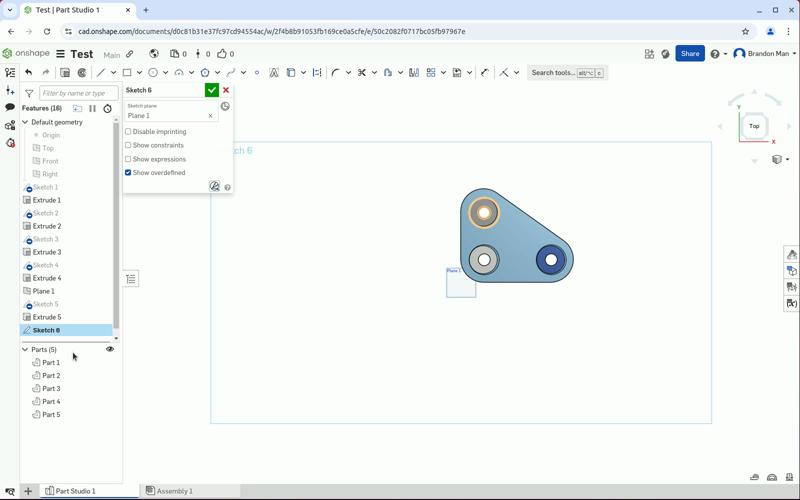
key(y)
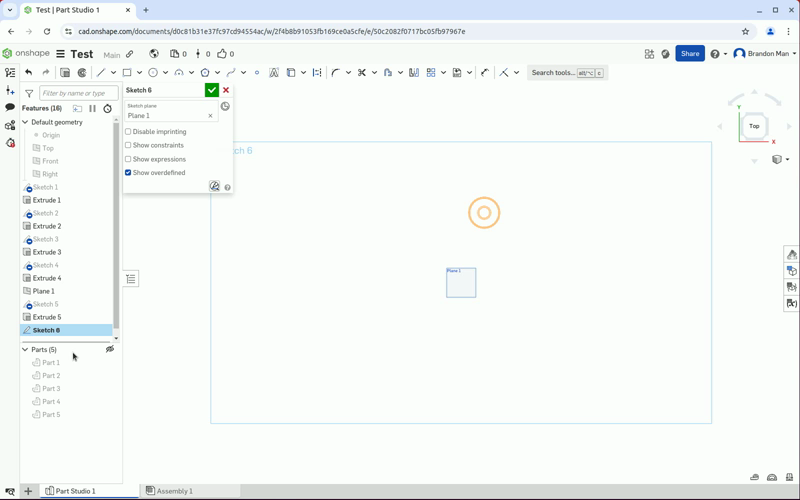
key(c)
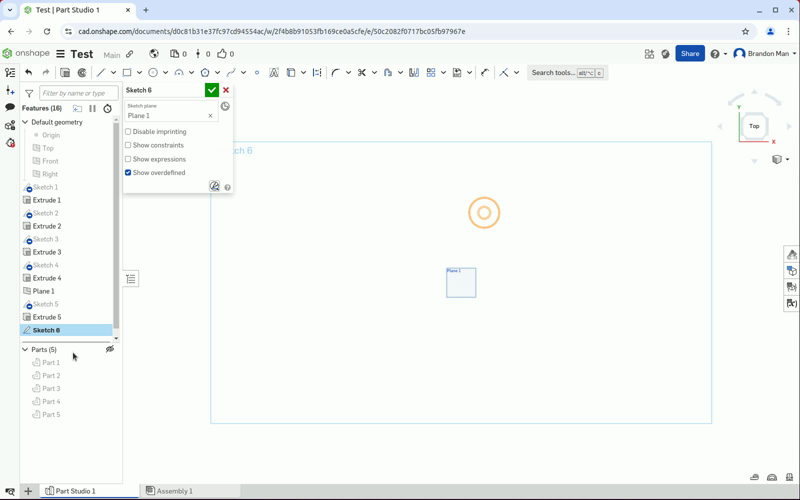
key_down(shift)
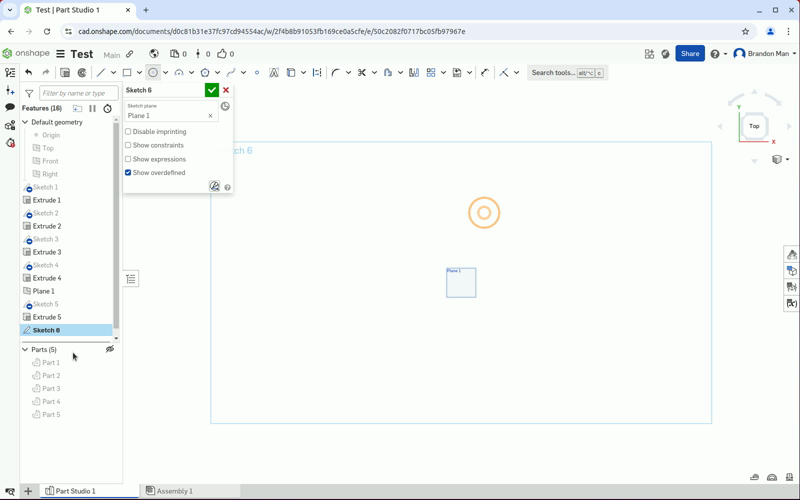
mouse_move(484, 259)
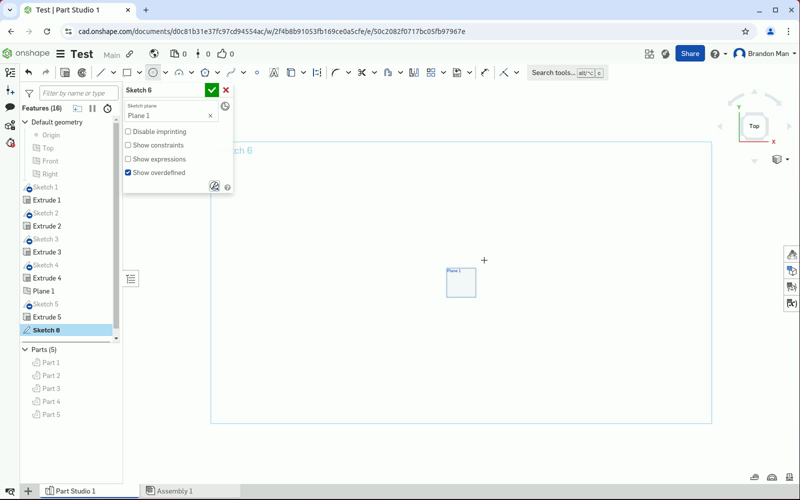
click(484, 259)
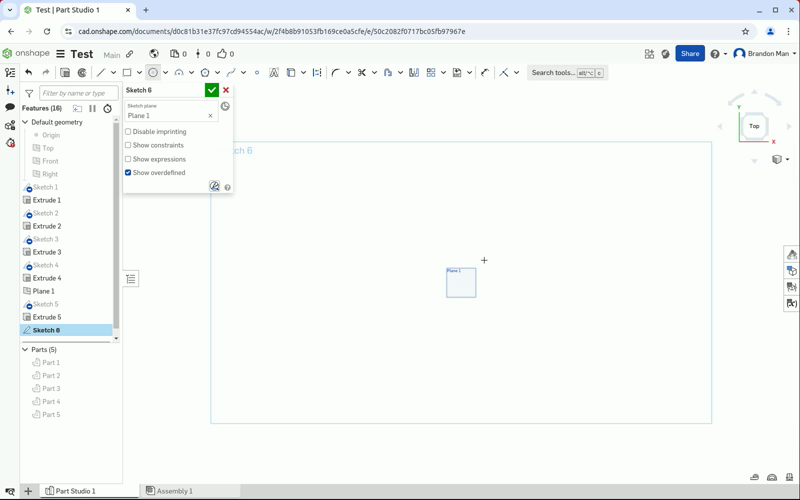
key_up(shift)
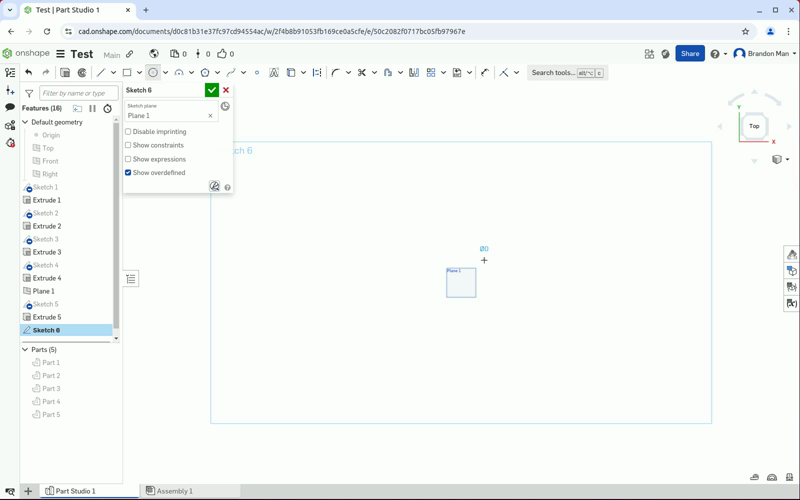
mouse_move(499, 259)
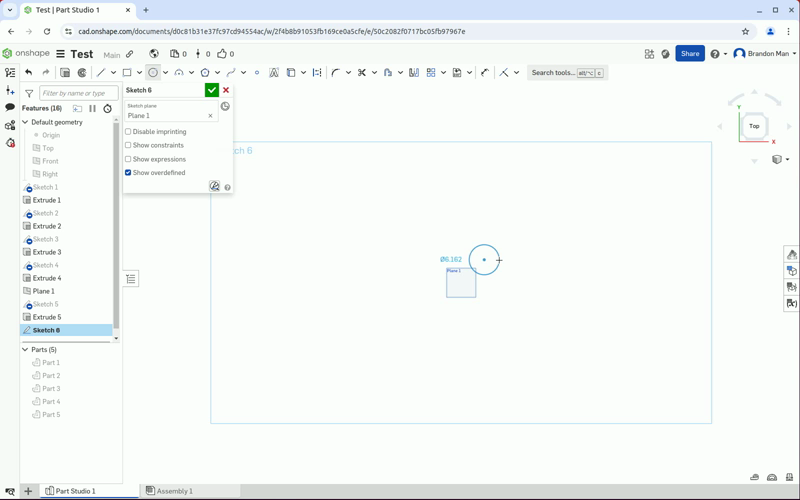
click(499, 259)
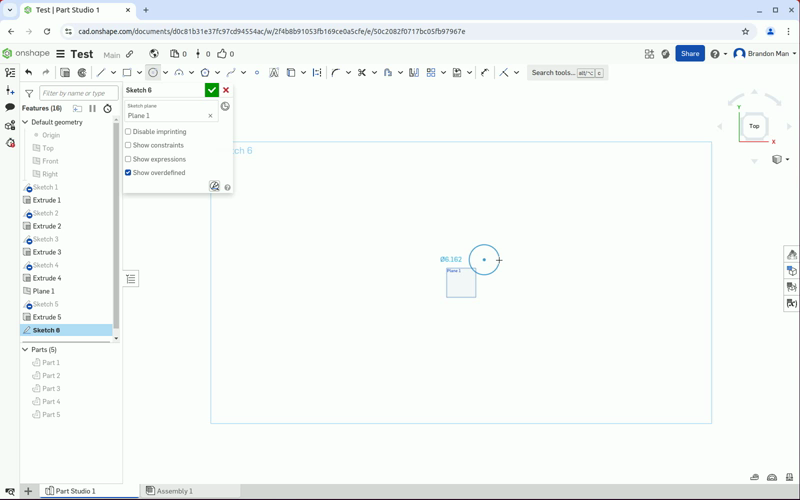
key(esc)
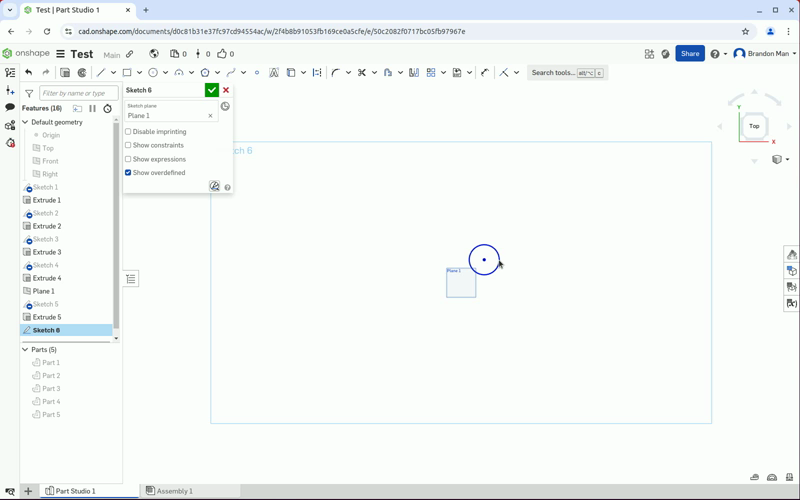
key(c)
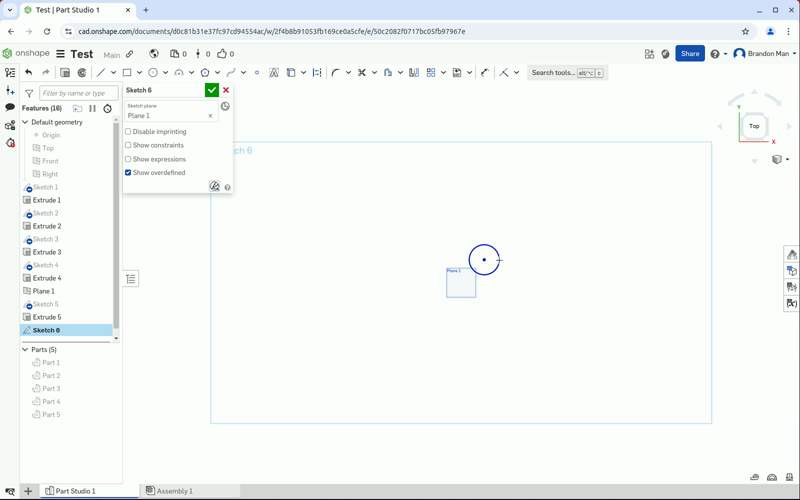
key_down(shift)
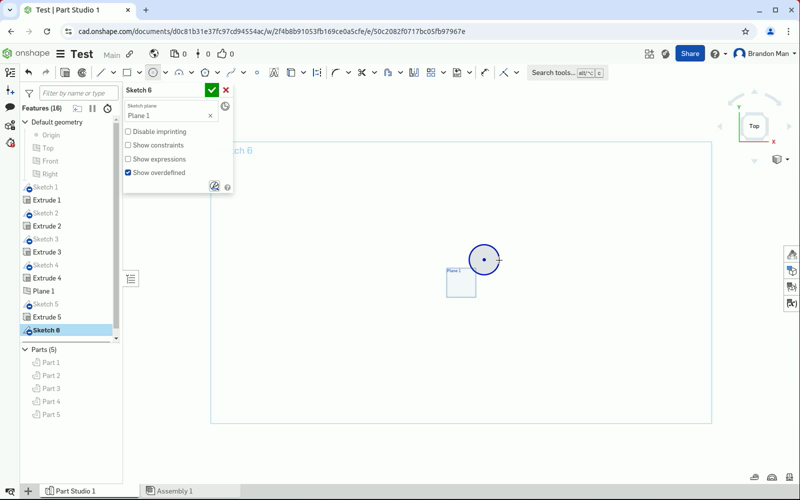
mouse_move(484, 259)
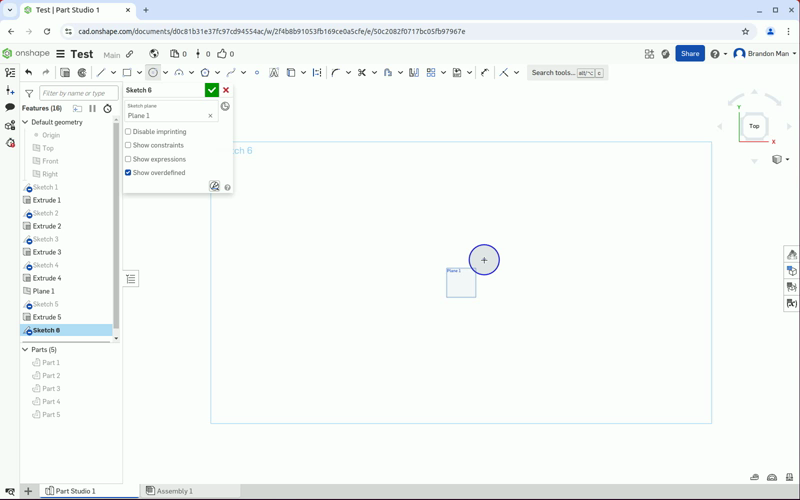
click(484, 259)
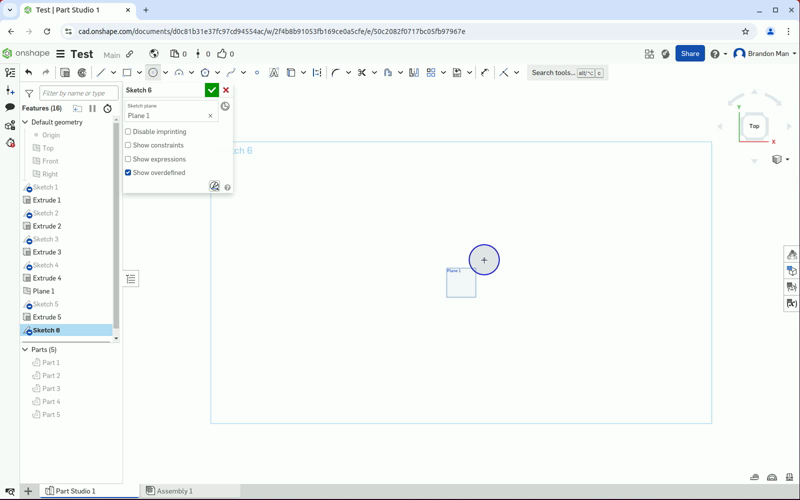
key_up(shift)
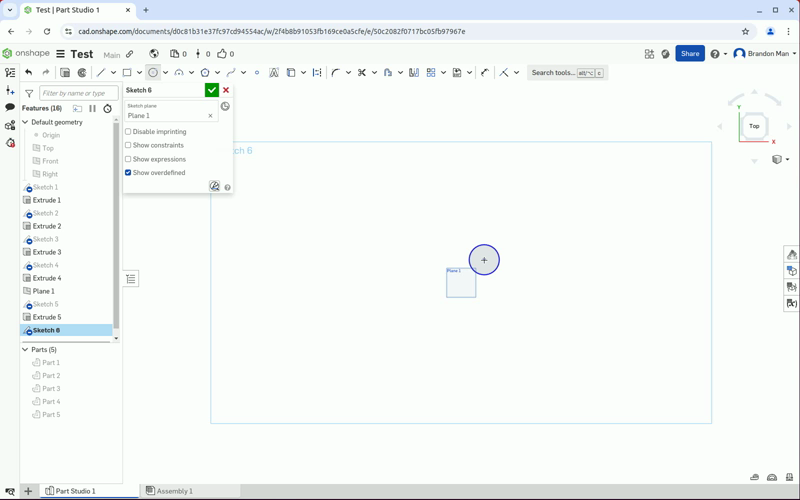
mouse_move(490, 259)
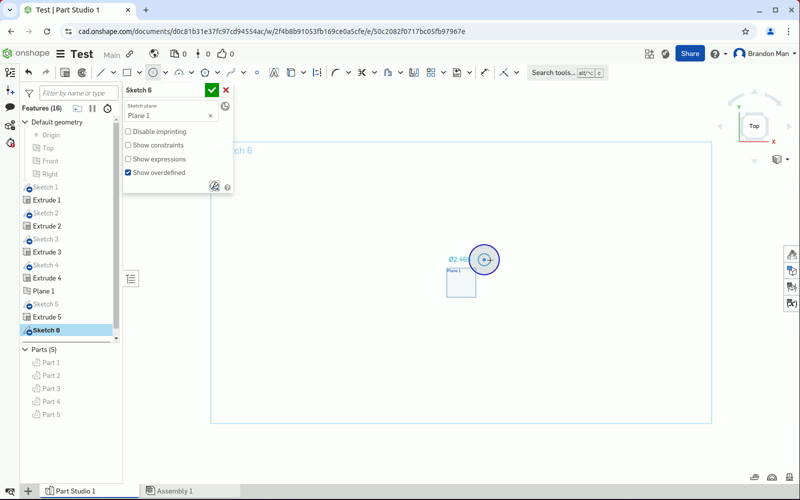
click(490, 259)
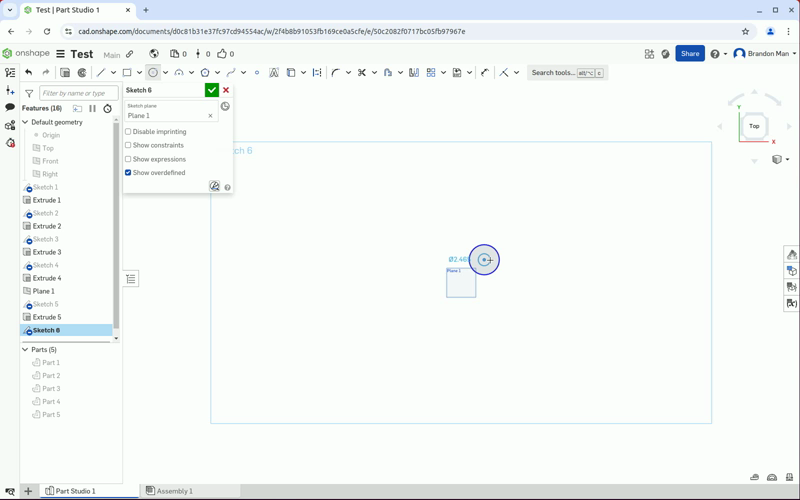
key(esc)
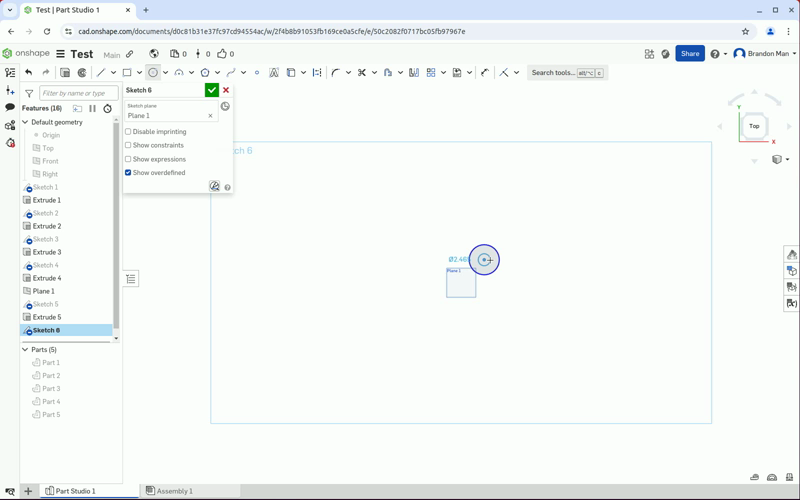
mouse_move(477, 257)
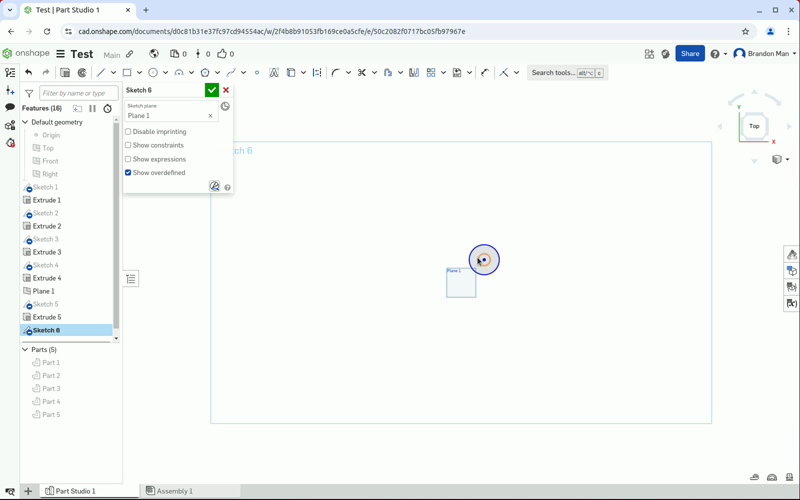
scroll(6)
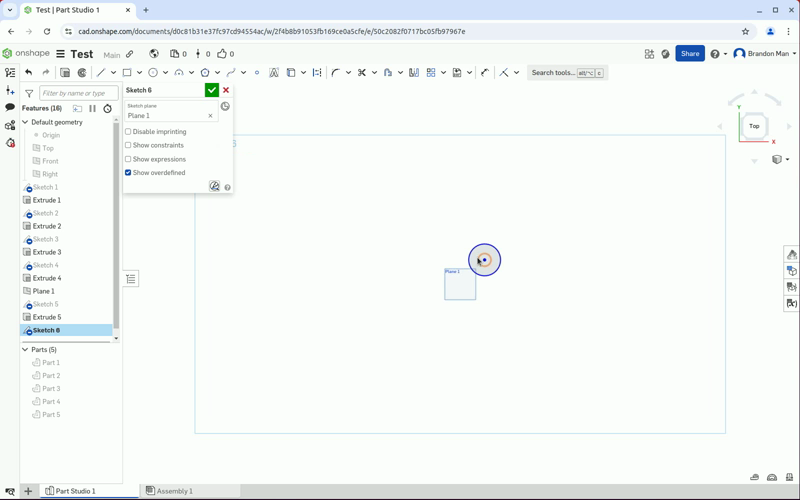
scroll(6)
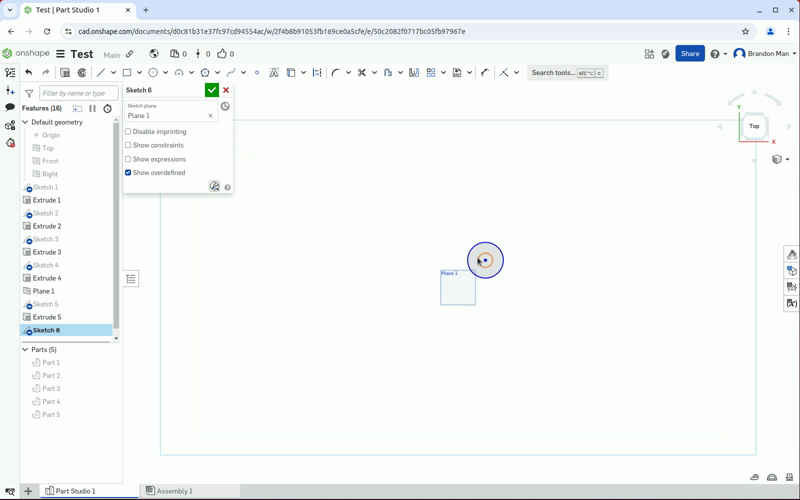
scroll(6)
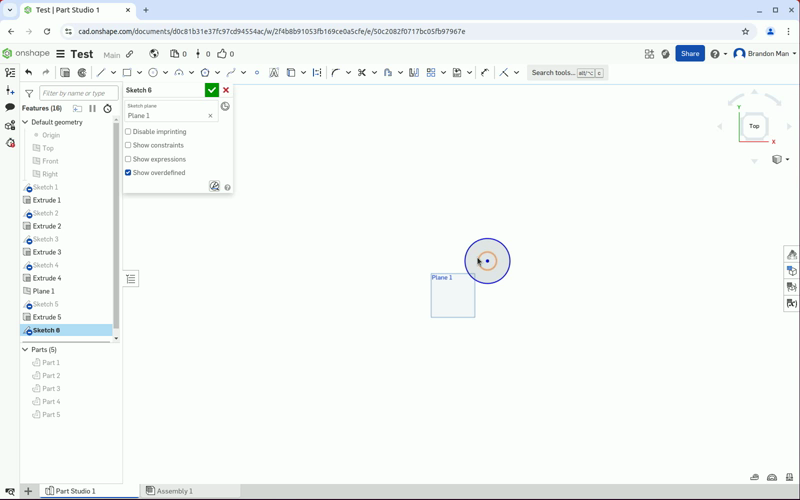
scroll(6)
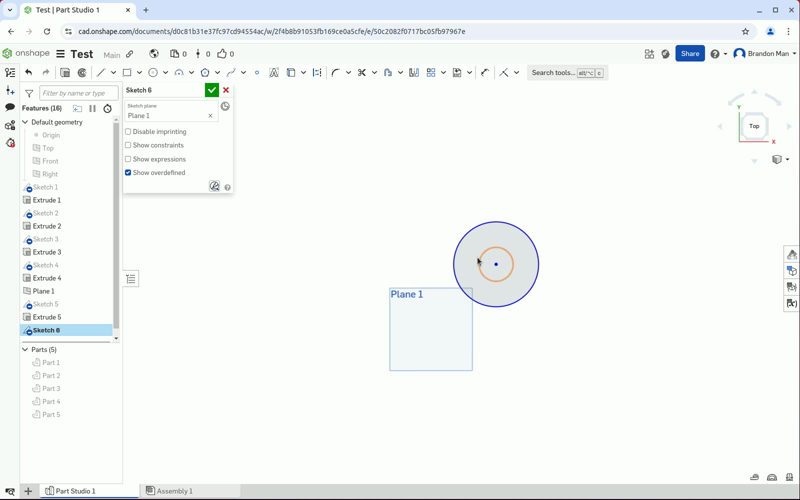
scroll(6)
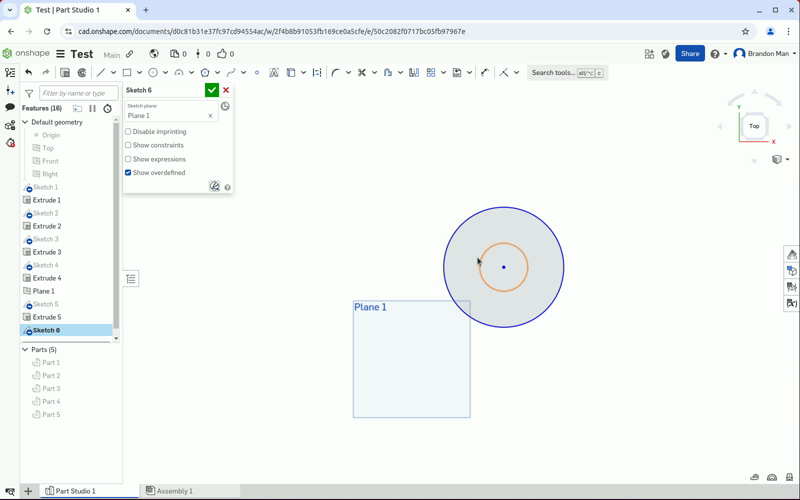
scroll(6)
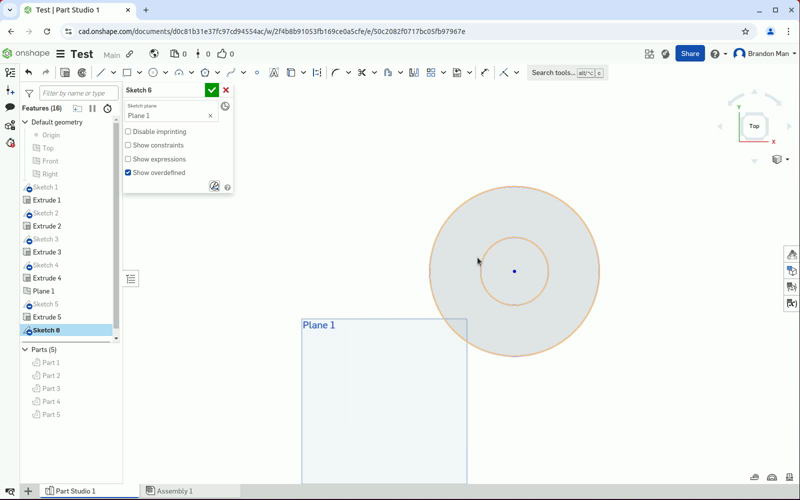
scroll(6)
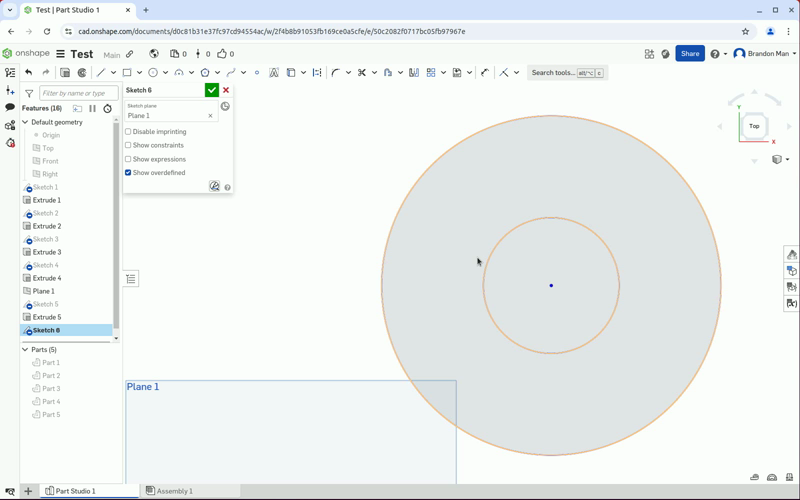
click(477, 257)
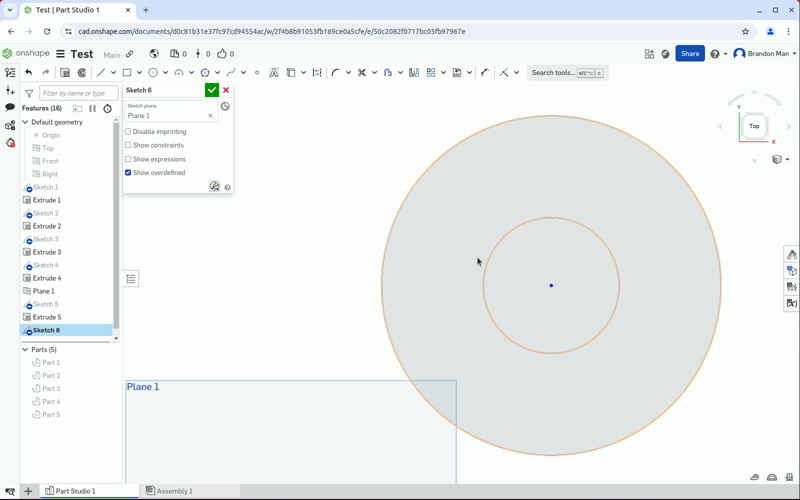
scroll(-6)
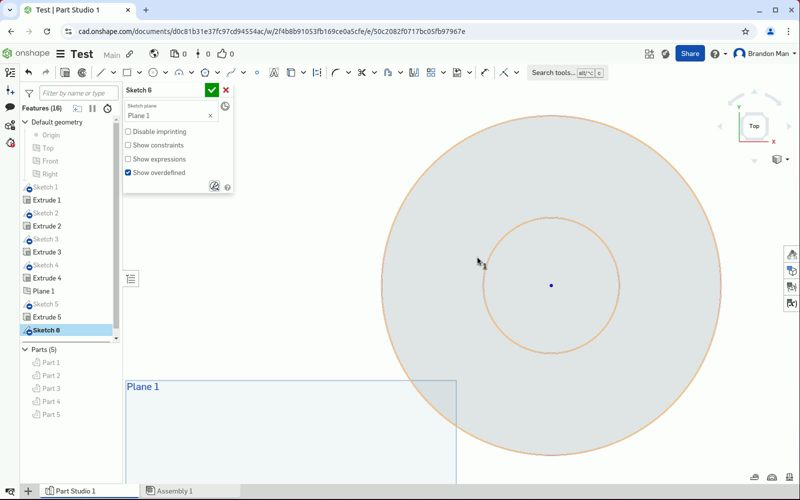
scroll(-6)
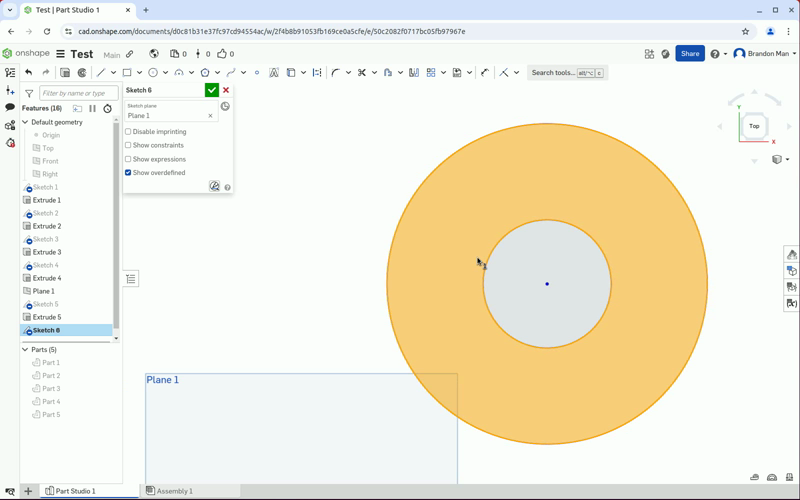
scroll(-6)
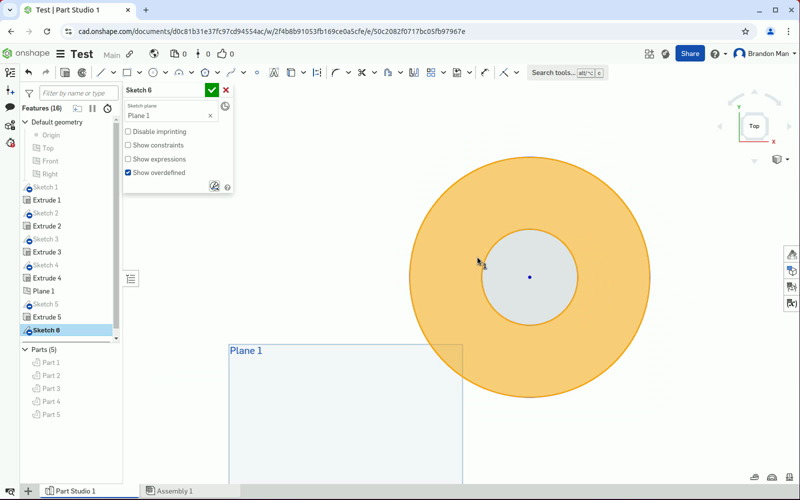
scroll(-6)
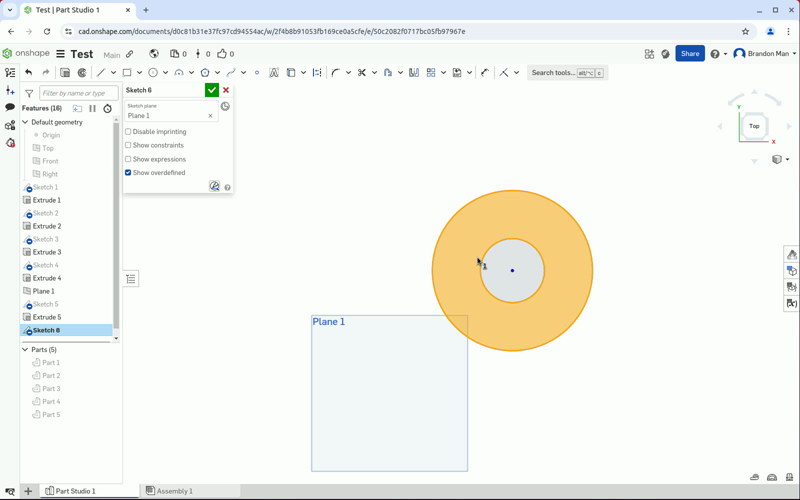
scroll(-6)
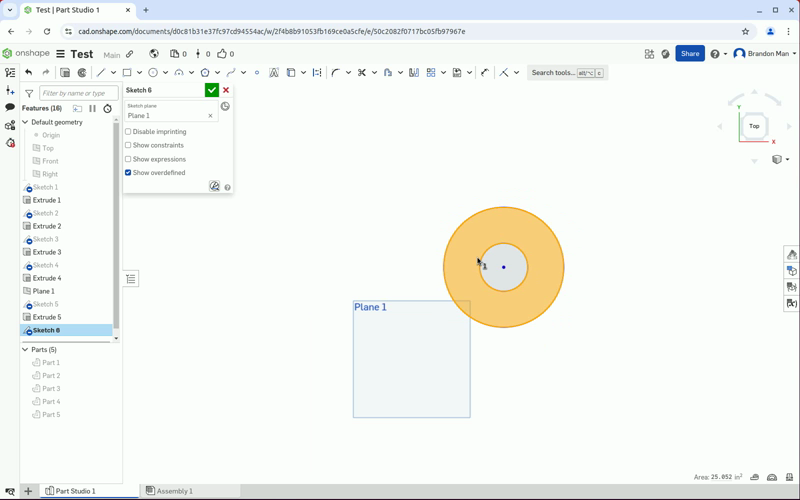
scroll(-6)
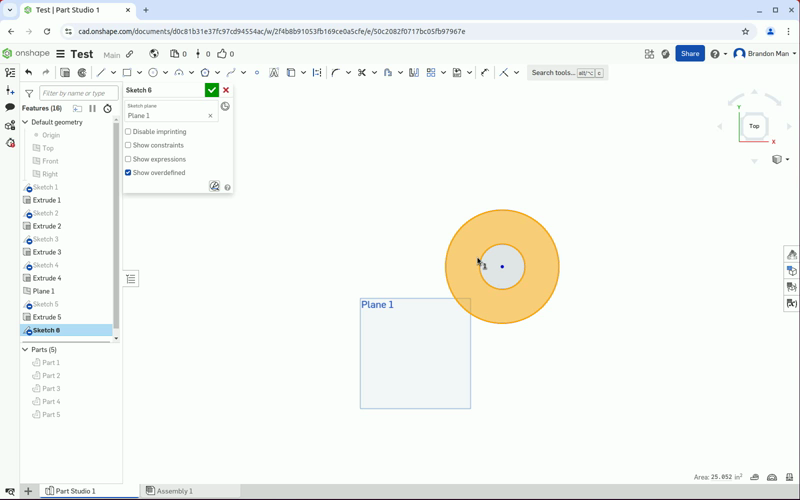
scroll(-6)
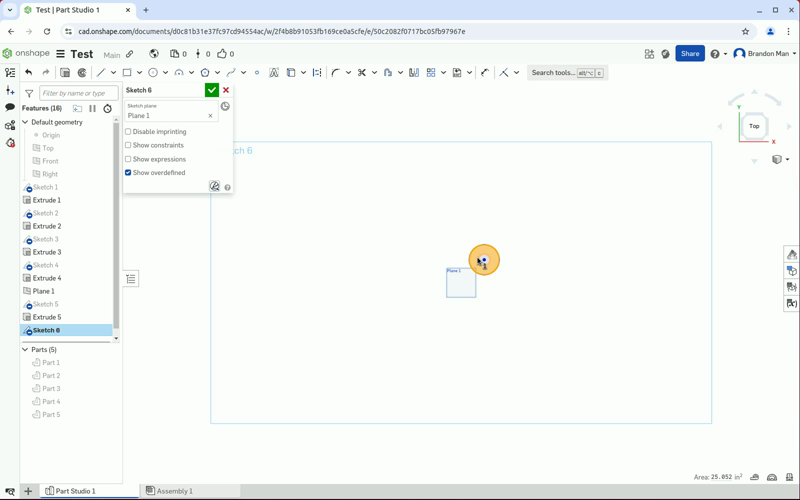
mouse_move(73, 352)
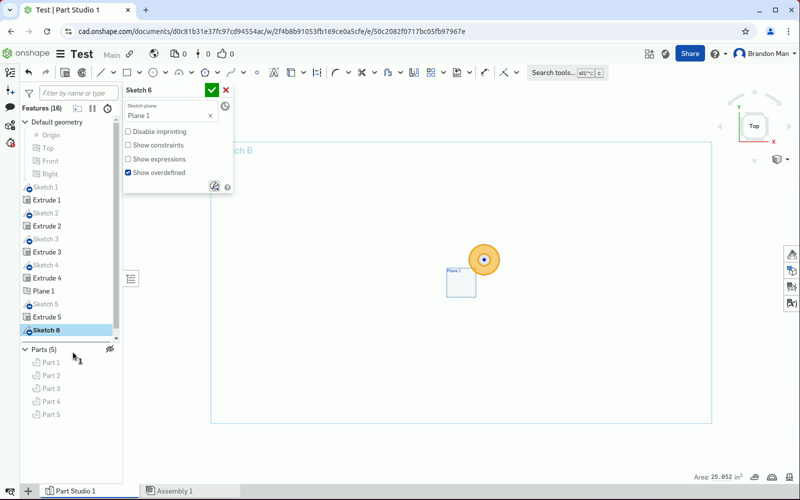
key(shift+y)
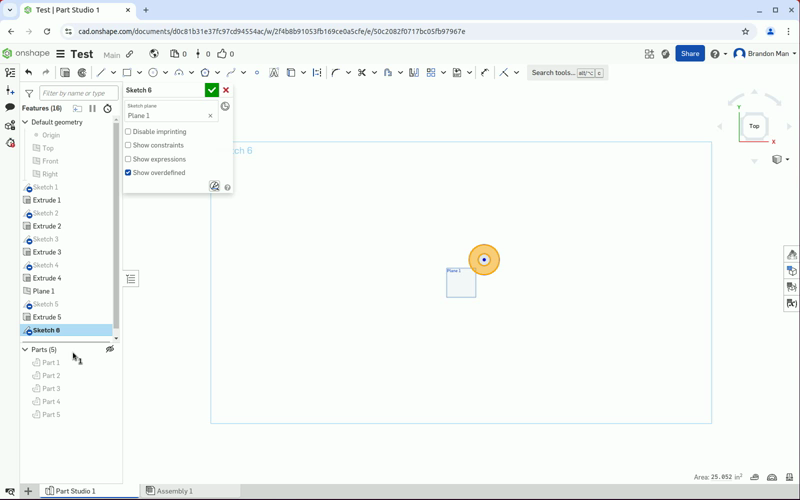
key(shift+e)
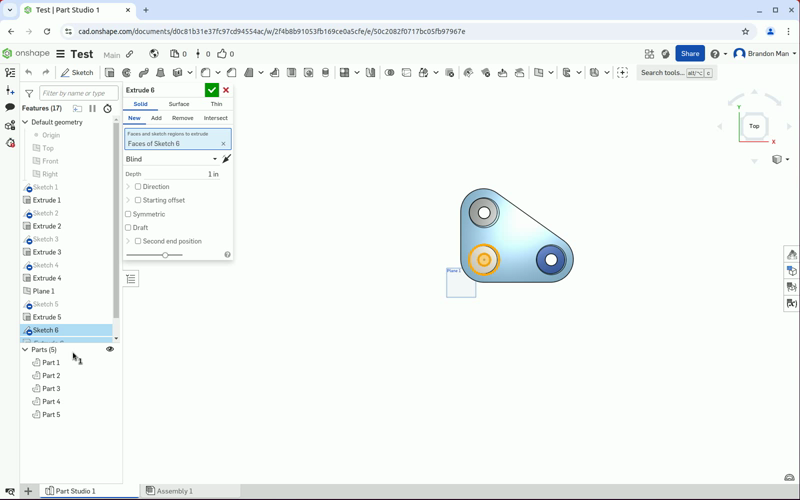
mouse_move(143, 106)
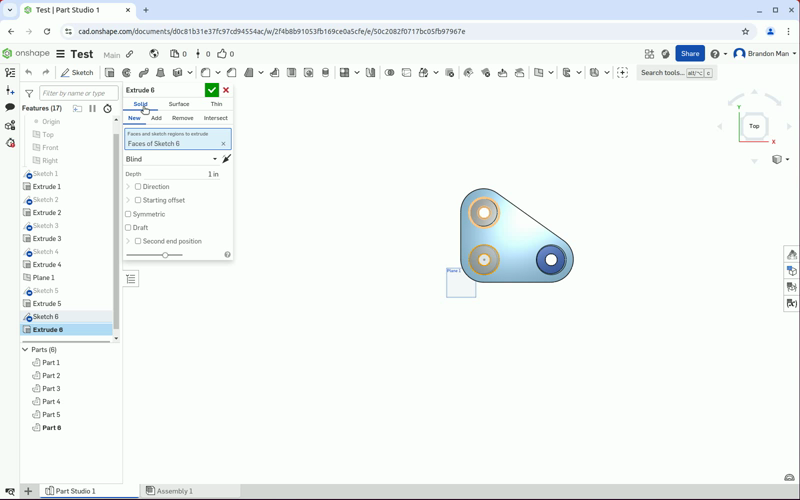
click(143, 106)
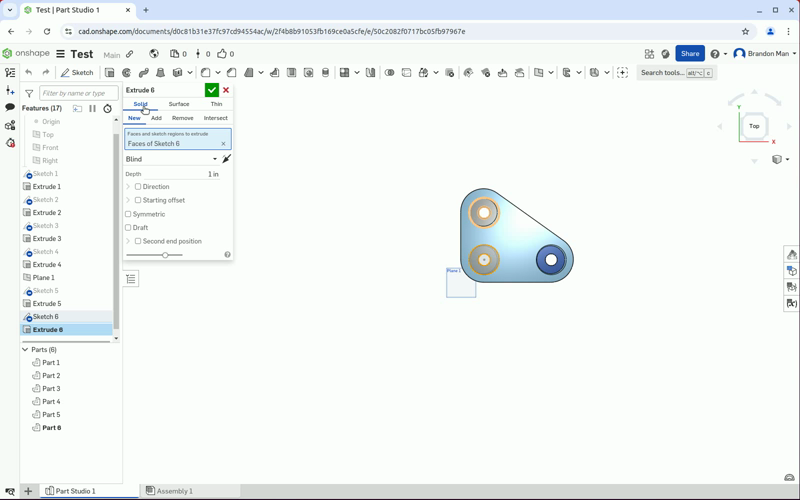
mouse_move(186, 120)
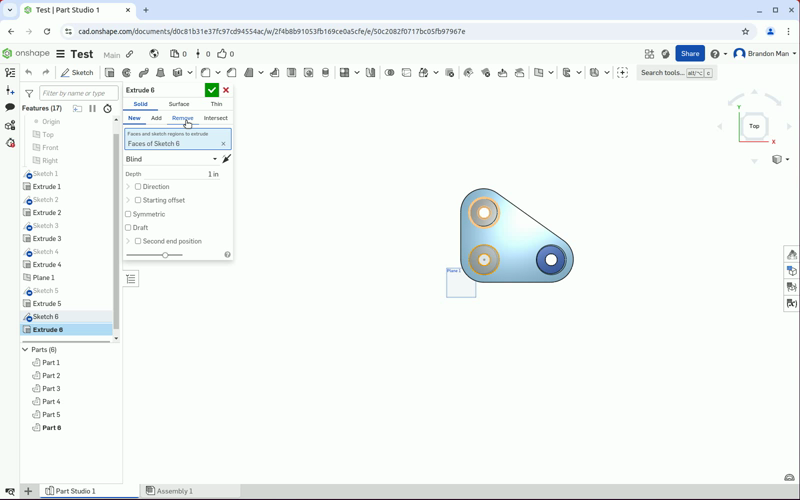
click(186, 120)
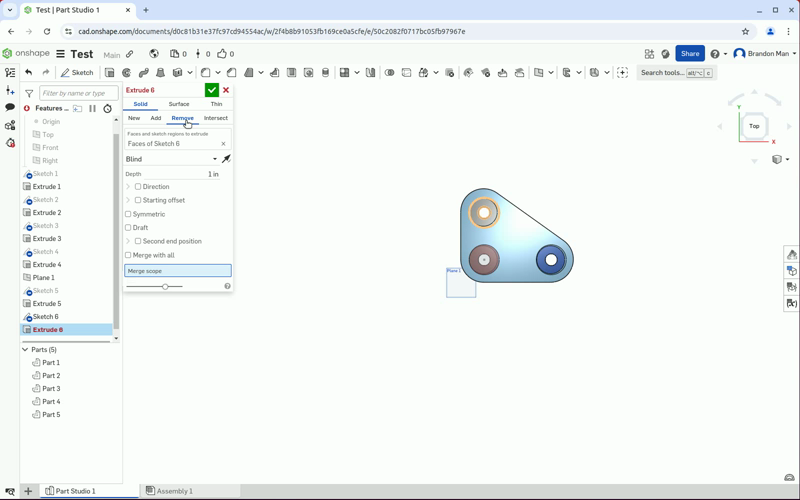
key(tab, 4)
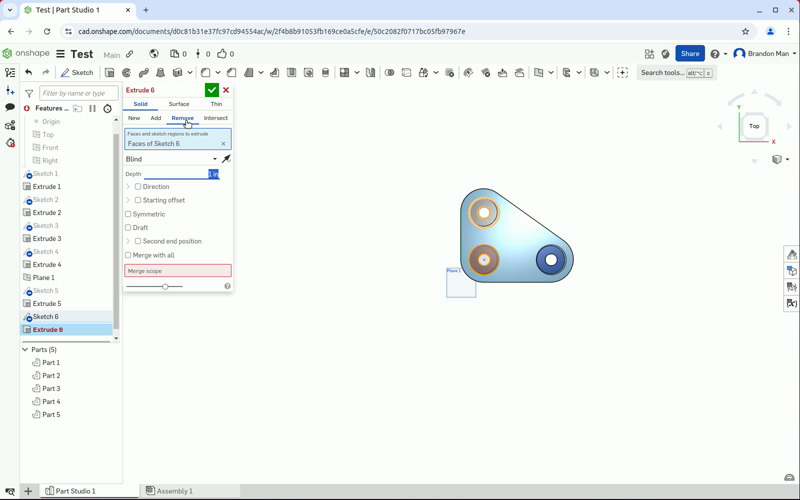
text(2.889)
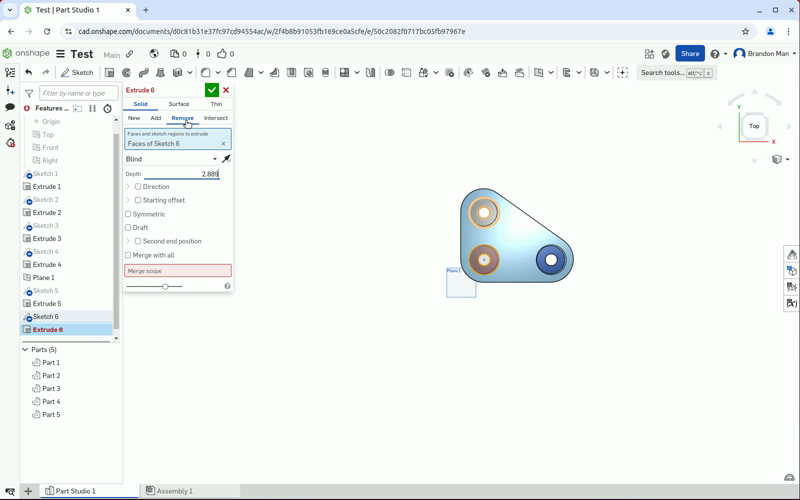
key(tab, 6)
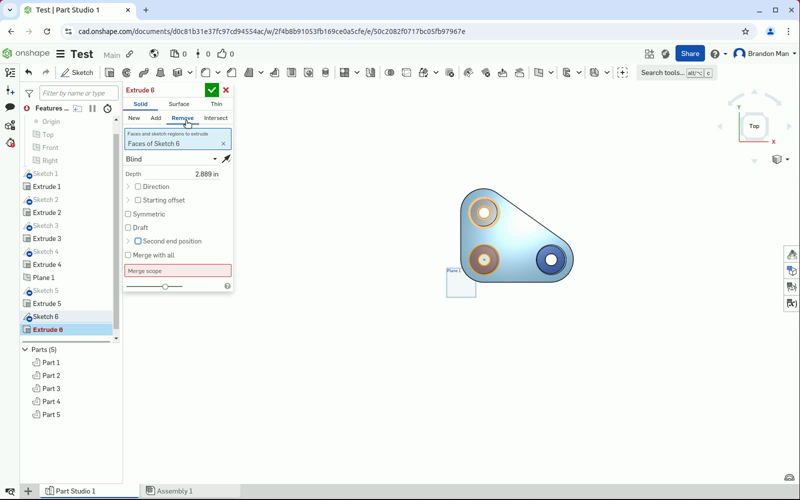
key(space)
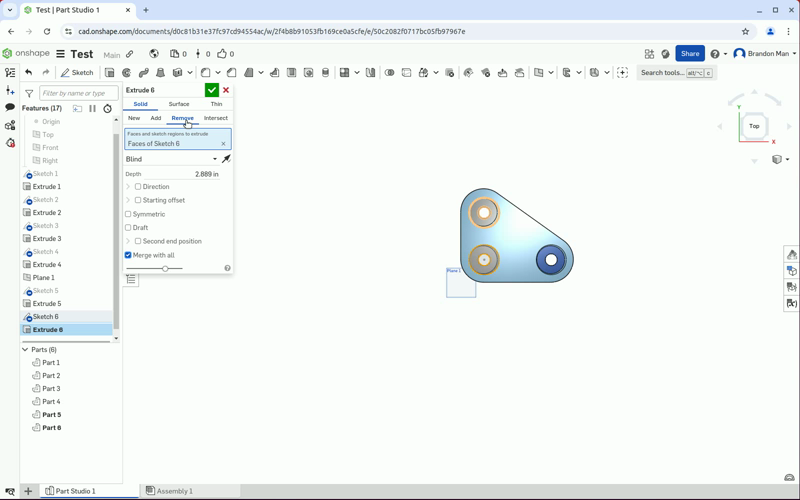
key(enter)
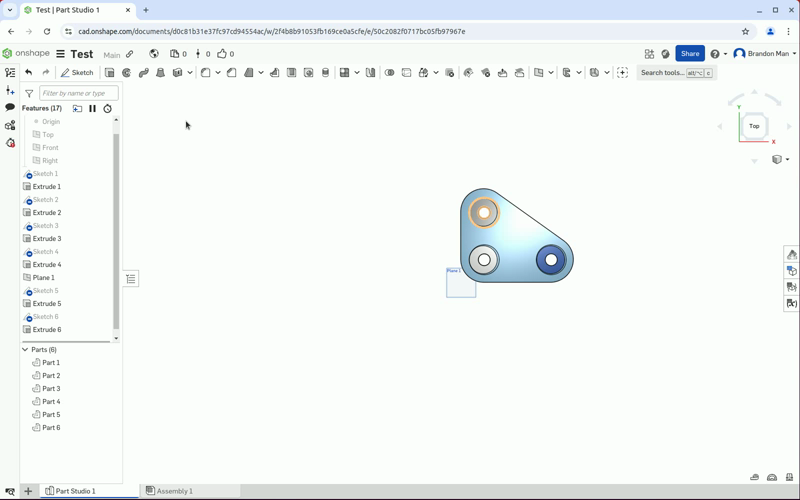
key(shift+h)
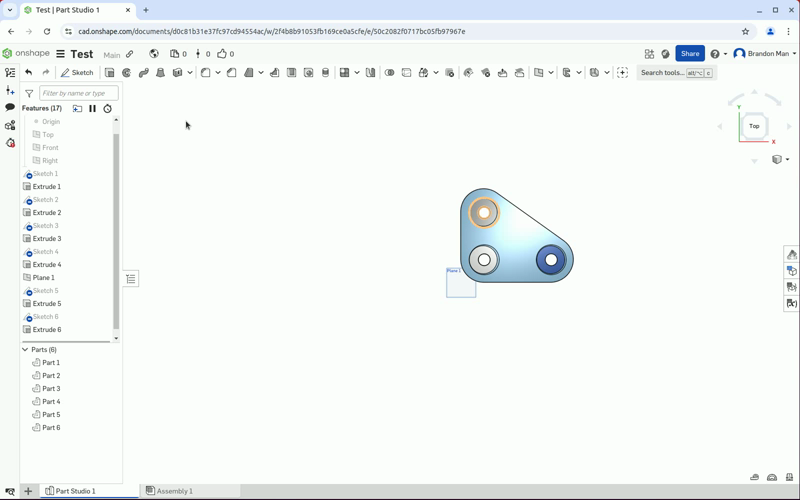
key(shift+h)
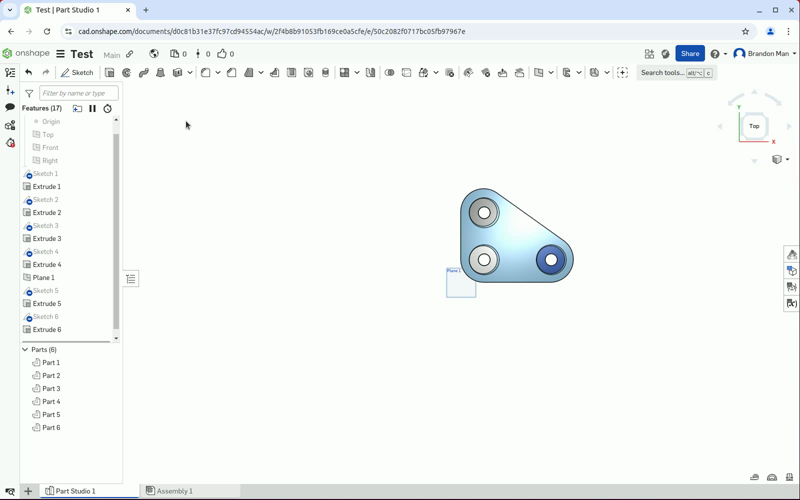
mouse_move(69, 176)
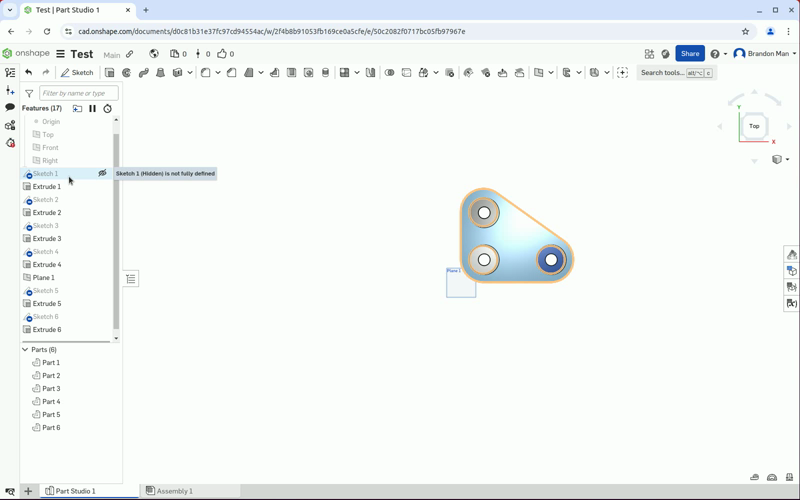
click(69, 176)
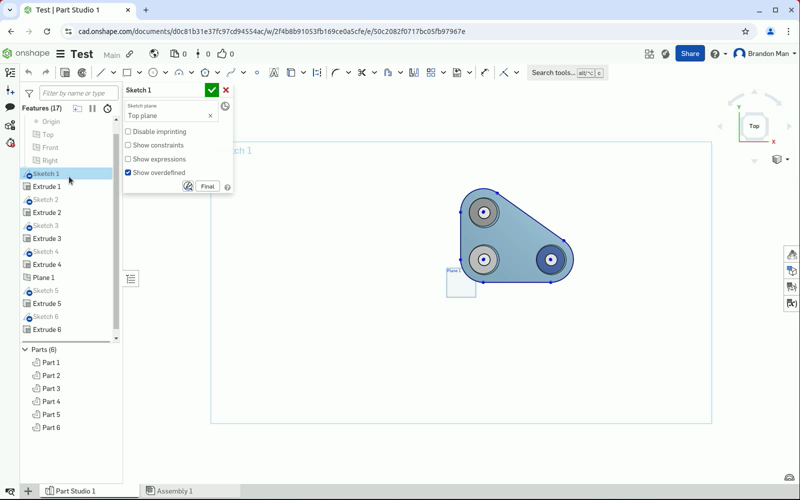
mouse_move(229, 92)
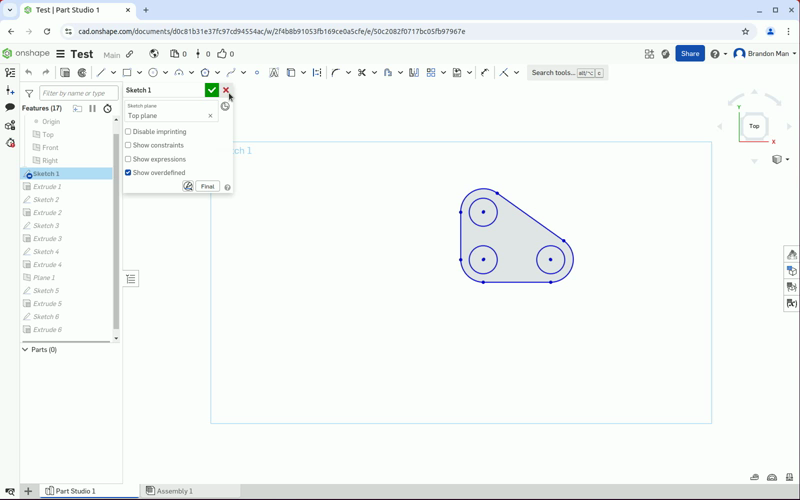
click(229, 92)
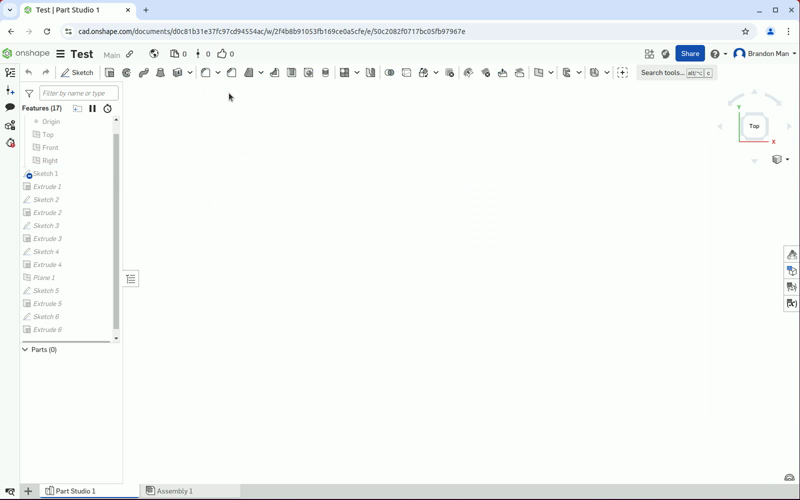
key(shift+s)
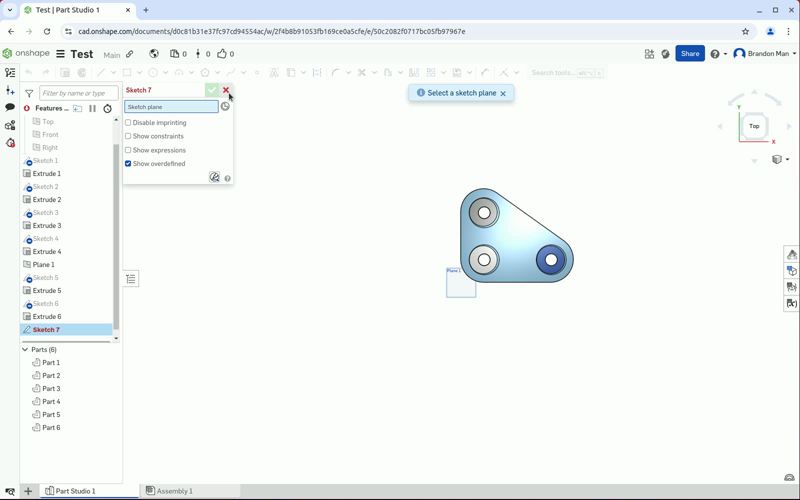
mouse_move(69, 267)
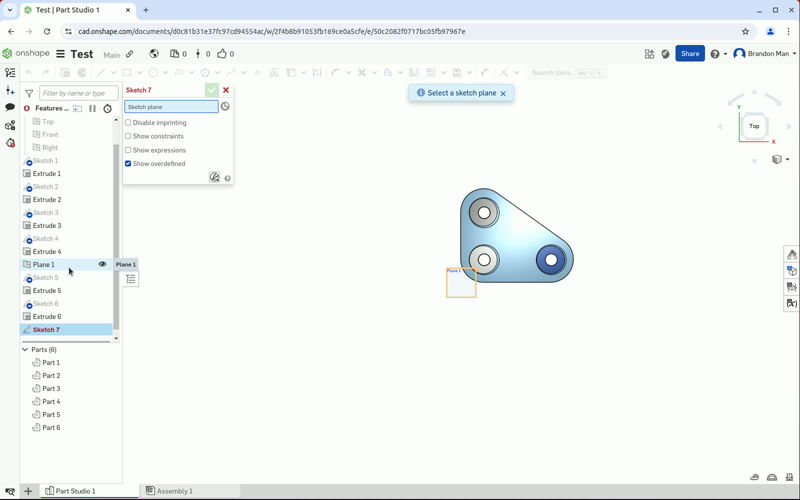
click(69, 267)
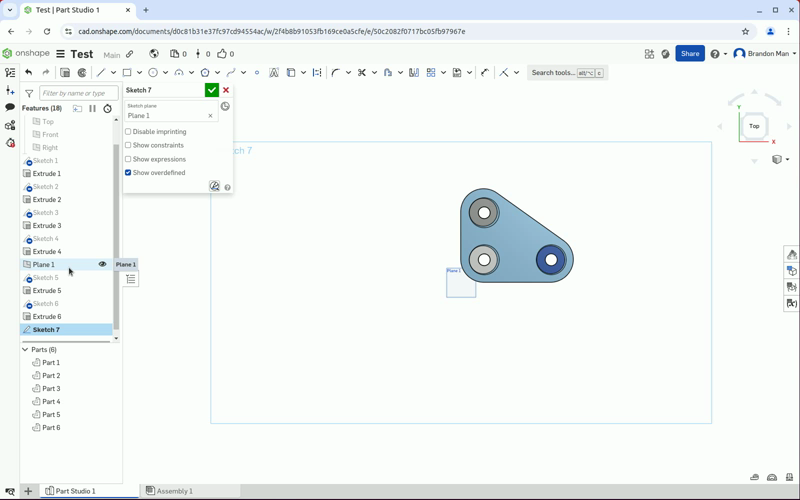
mouse_move(73, 352)
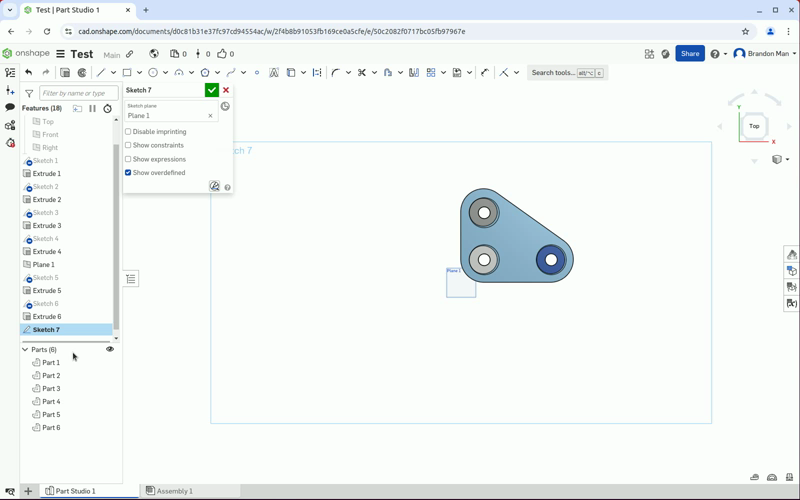
key(y)
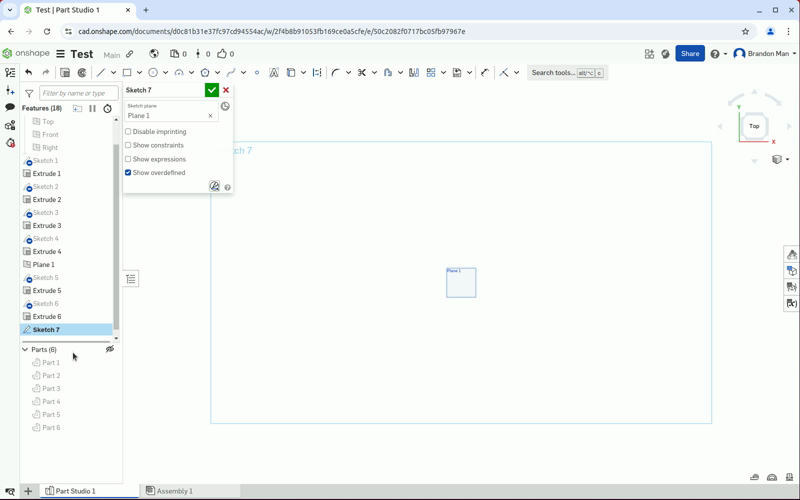
key(c)
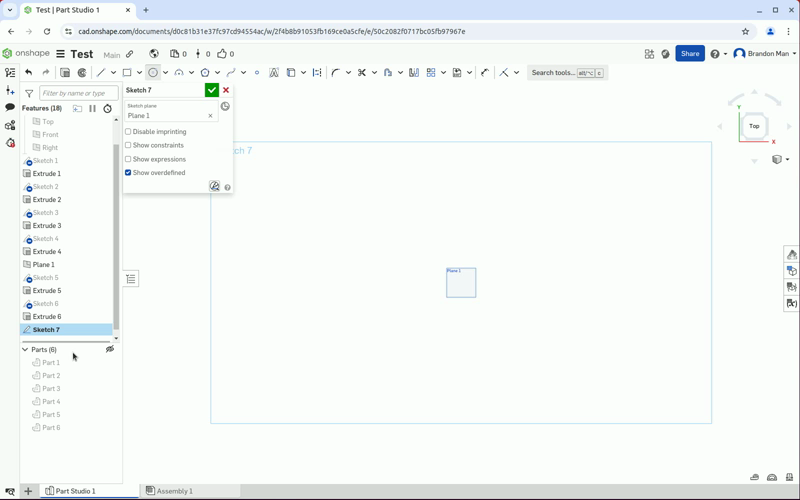
key_down(shift)
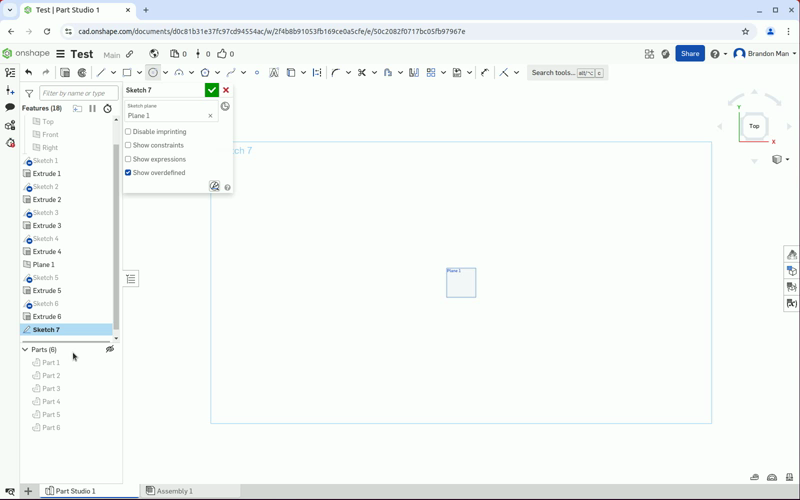
mouse_move(551, 259)
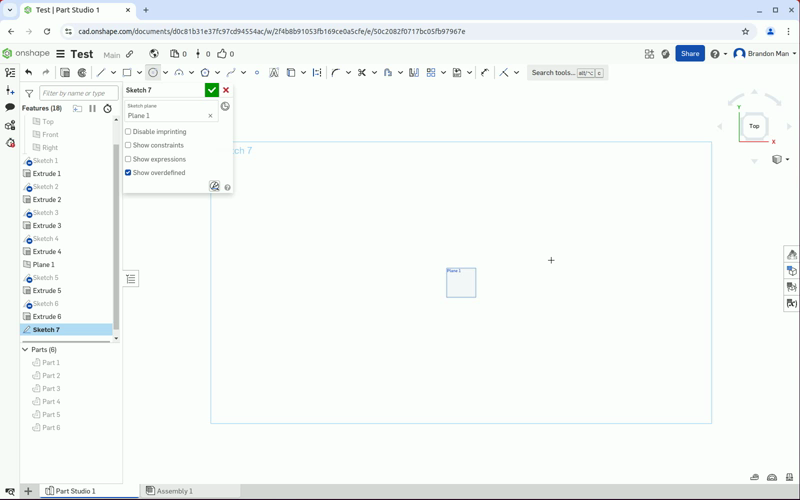
click(551, 259)
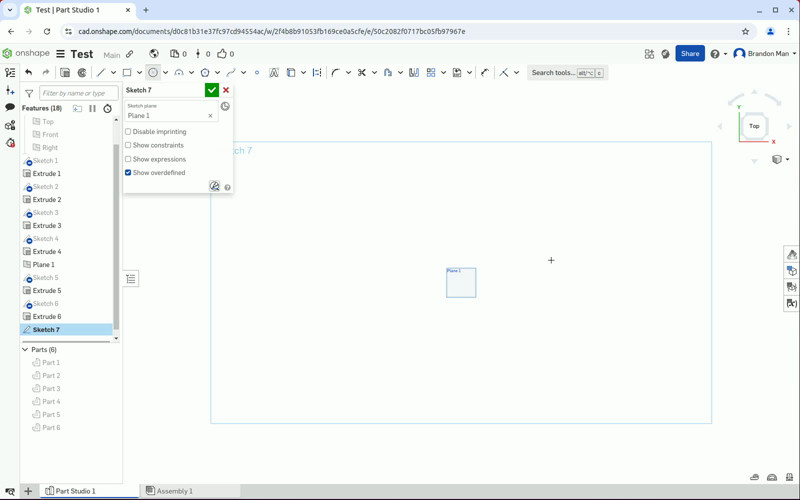
key_up(shift)
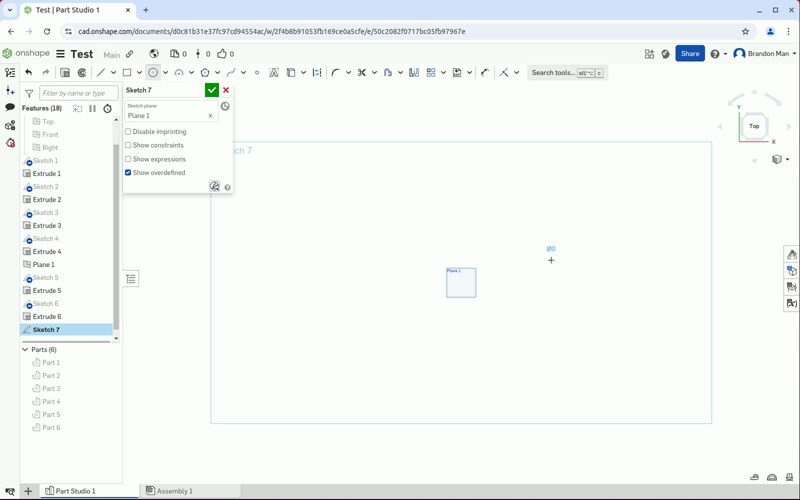
mouse_move(566, 259)
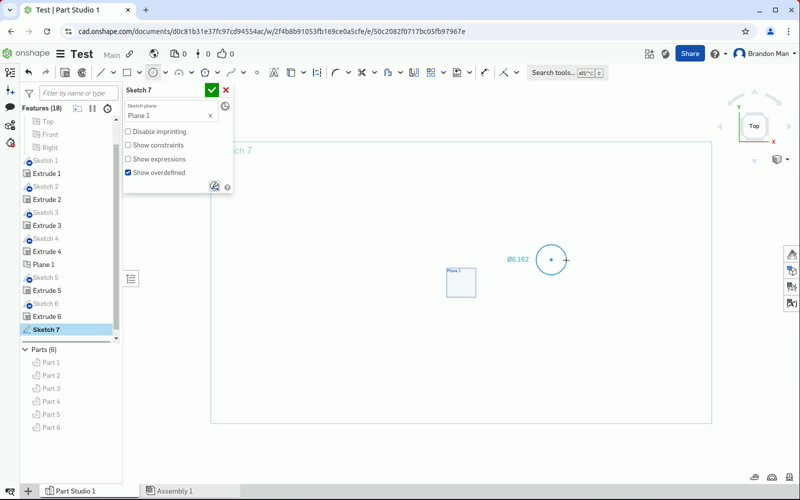
click(566, 259)
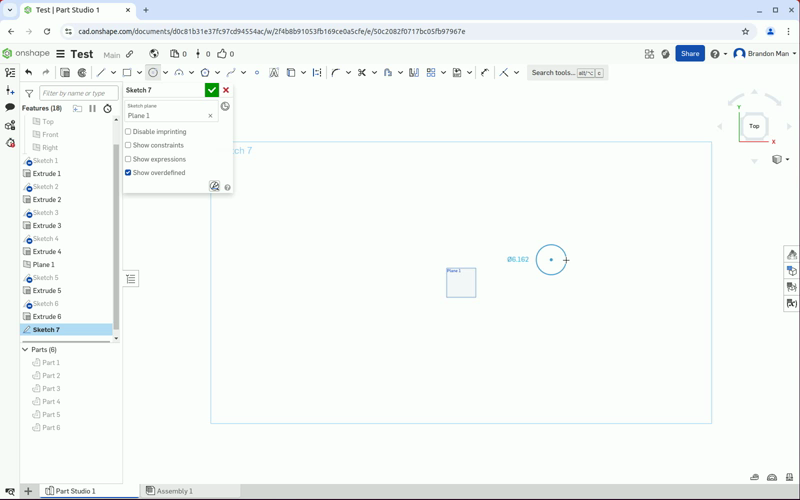
key(esc)
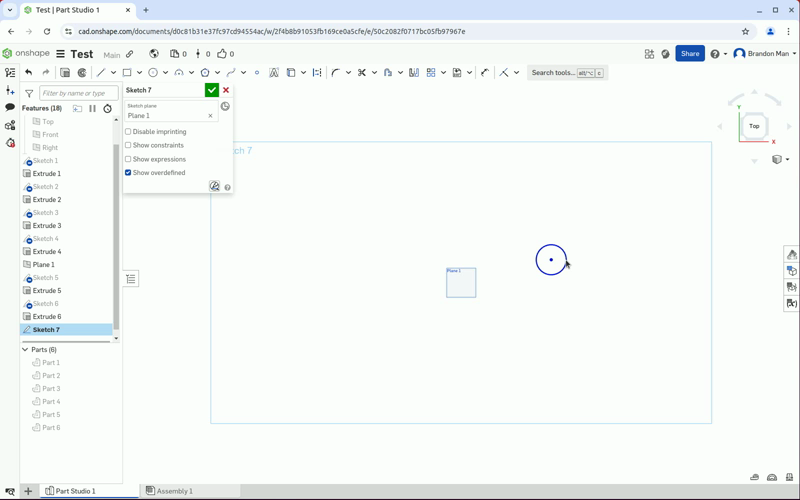
key(c)
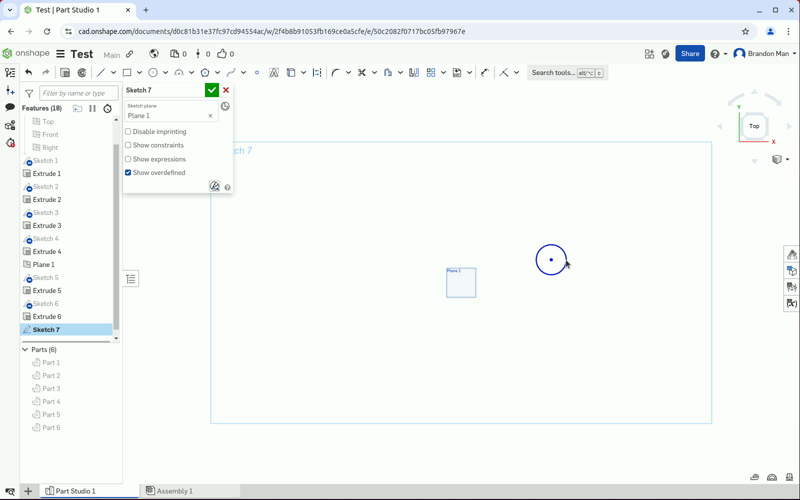
key_down(shift)
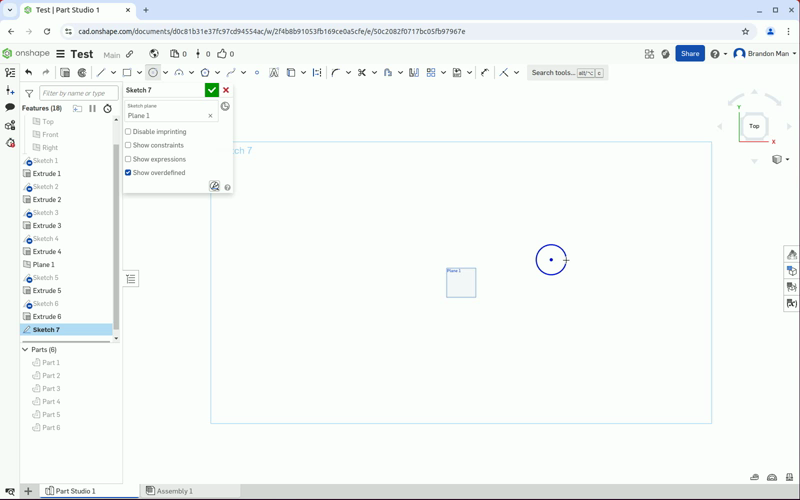
mouse_move(551, 259)
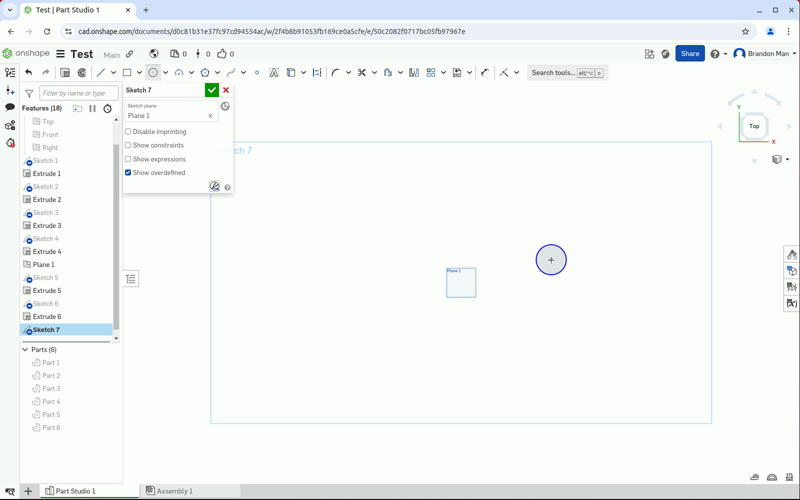
click(551, 259)
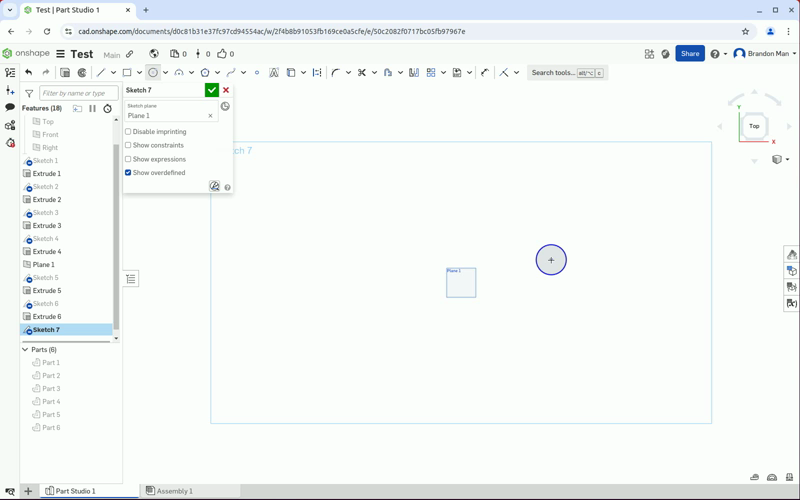
key_up(shift)
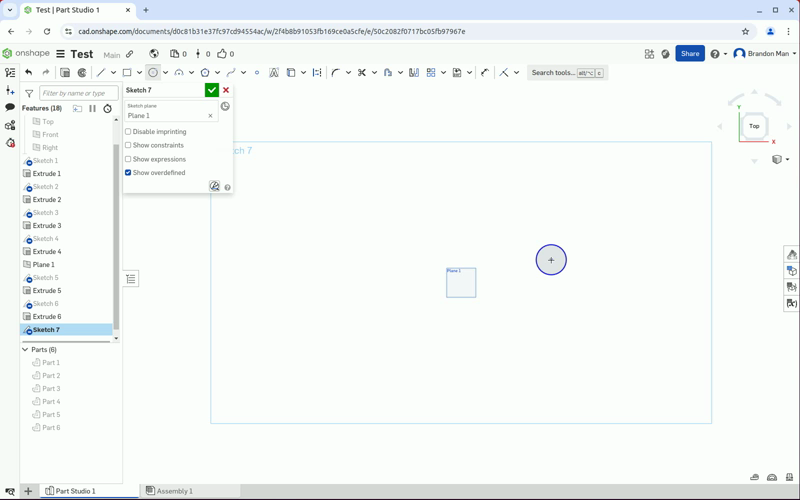
mouse_move(557, 259)
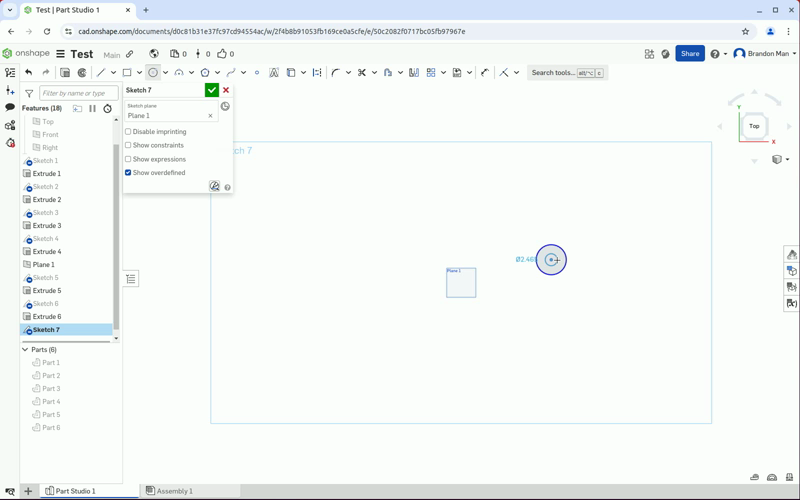
click(557, 259)
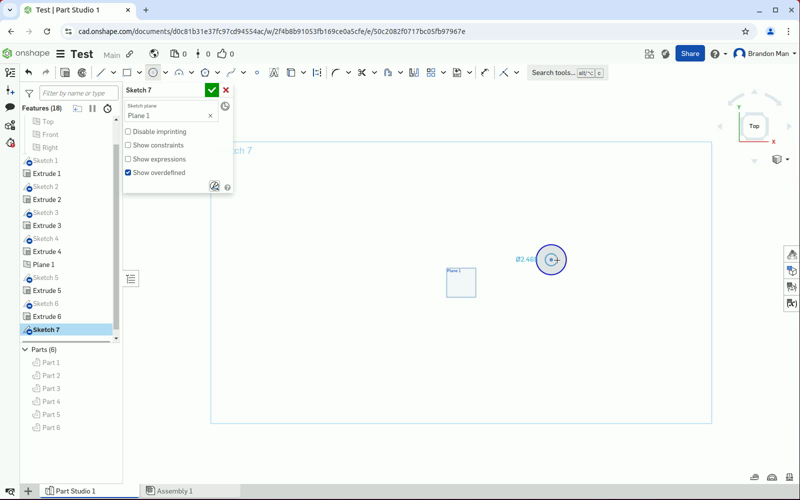
key(esc)
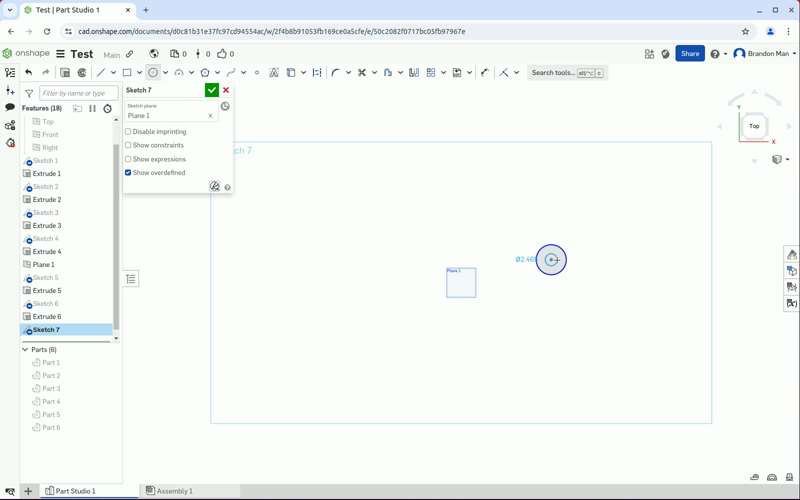
mouse_move(541, 259)
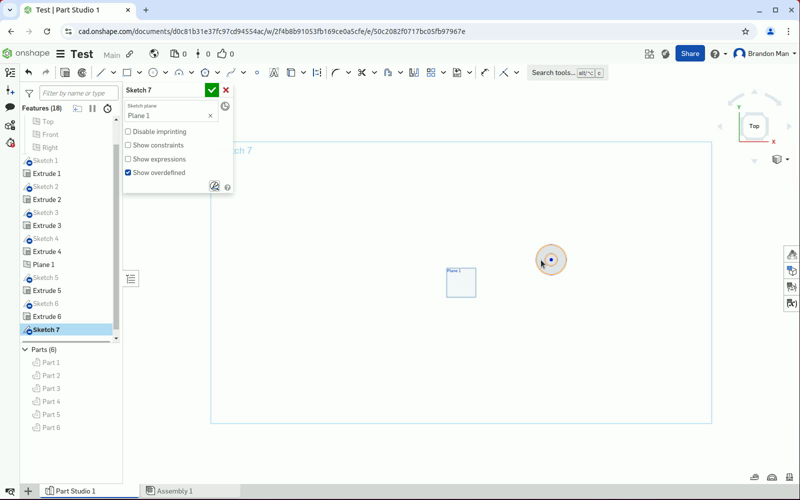
scroll(6)
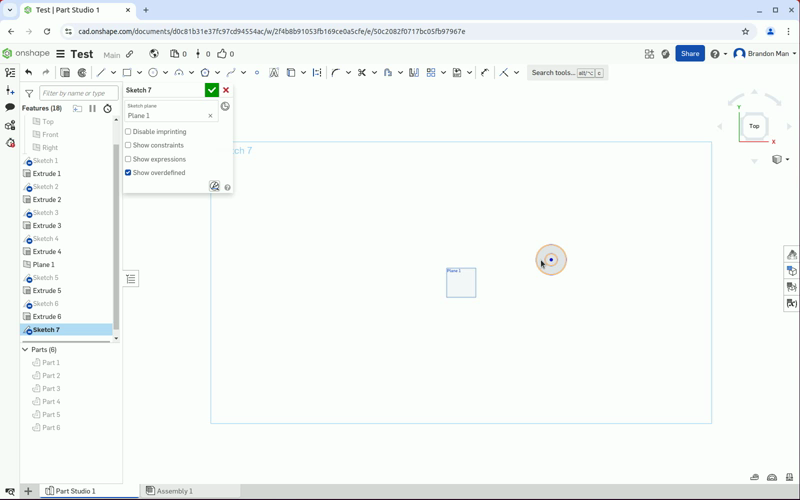
scroll(6)
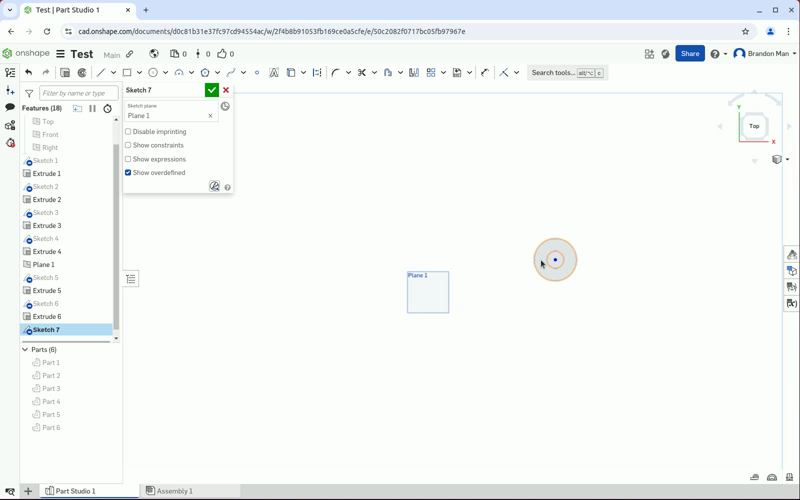
scroll(6)
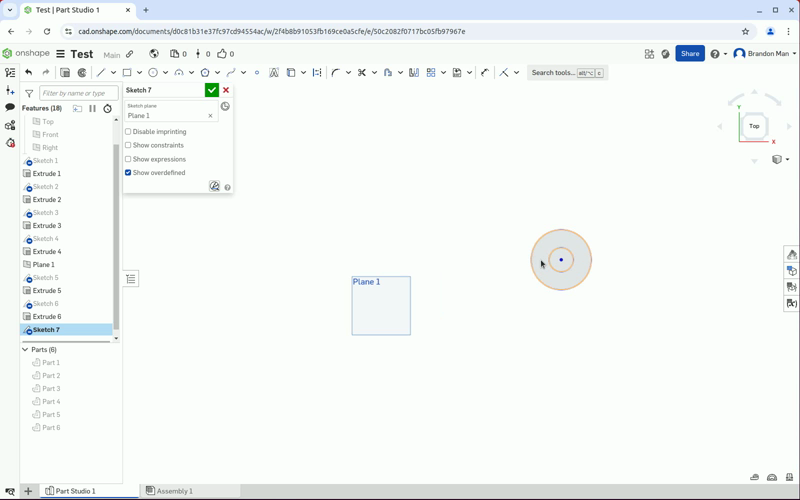
scroll(6)
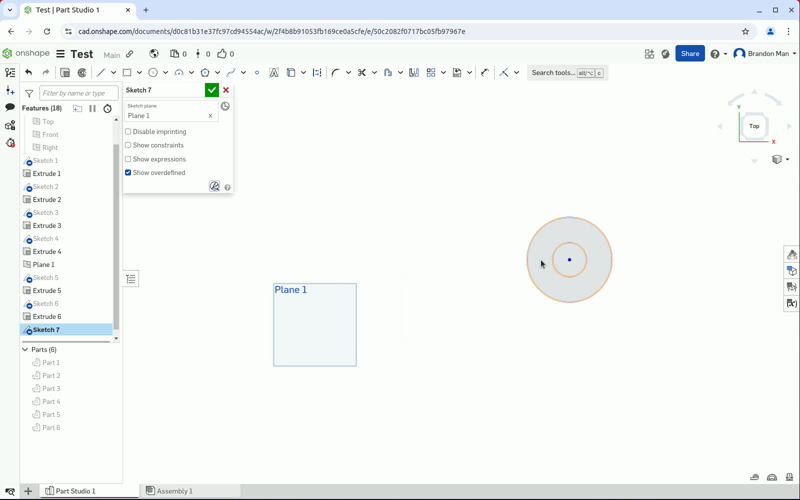
scroll(6)
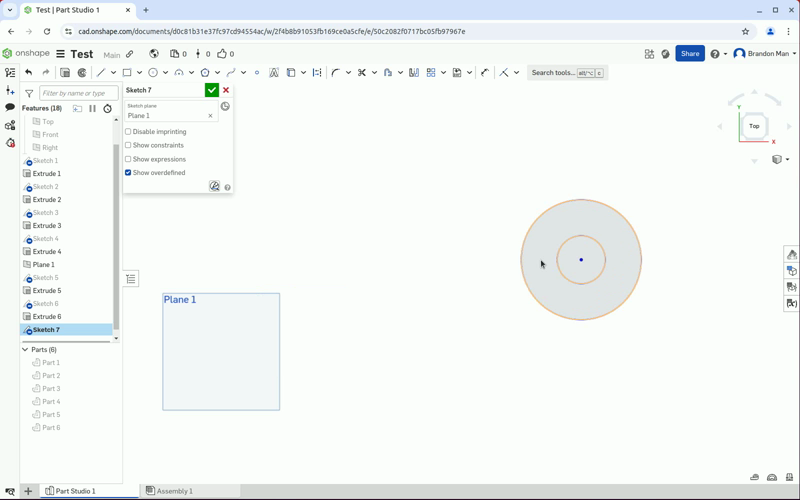
scroll(6)
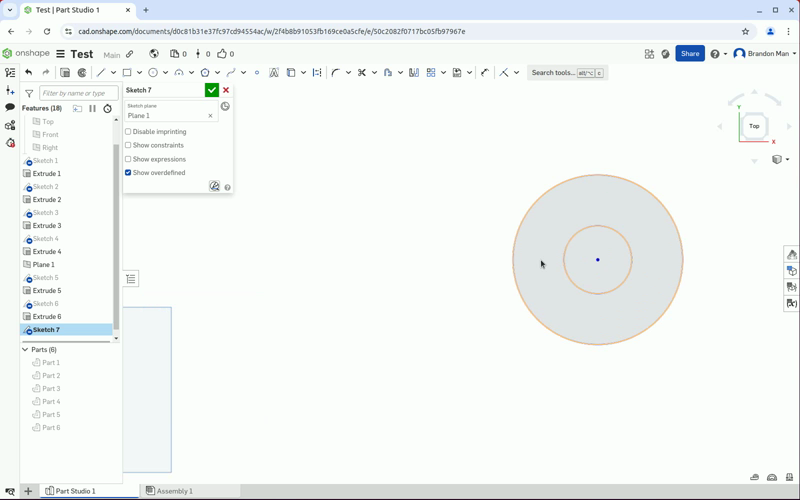
scroll(6)
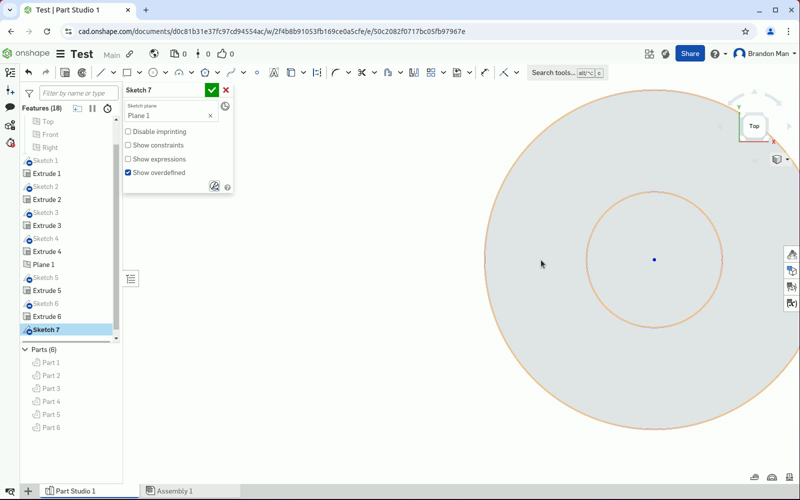
click(541, 259)
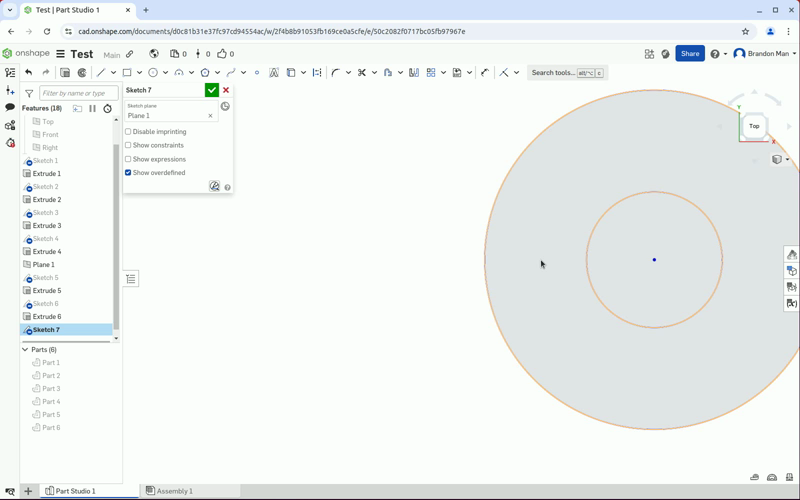
scroll(-6)
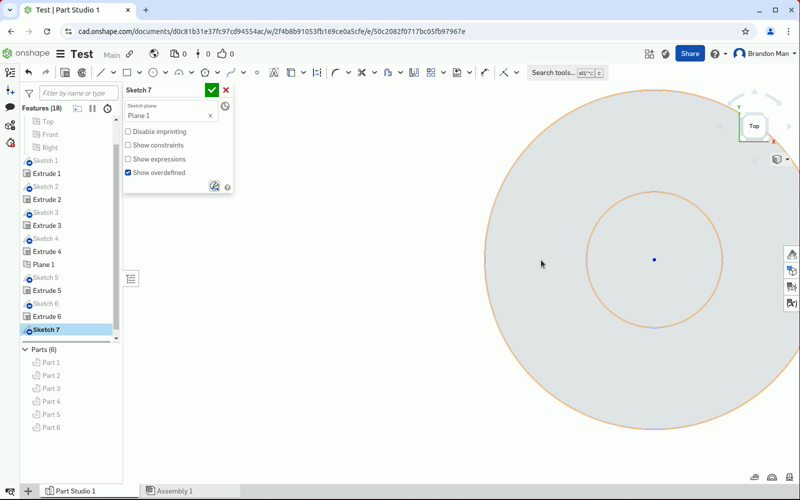
scroll(-6)
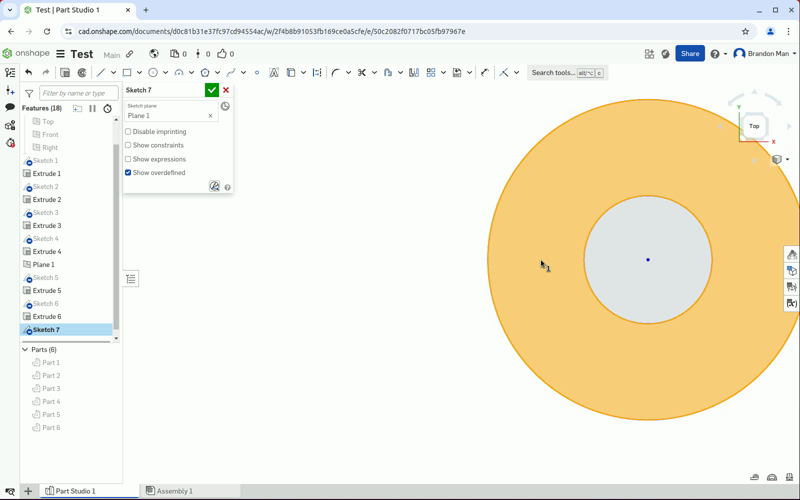
scroll(-6)
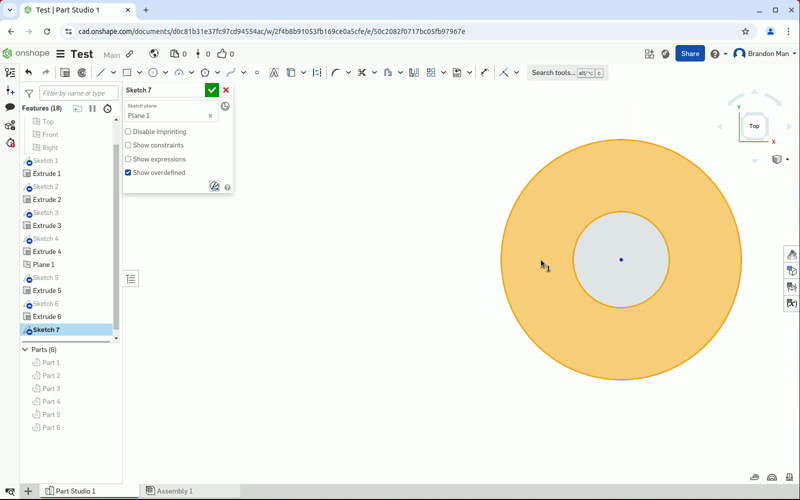
scroll(-6)
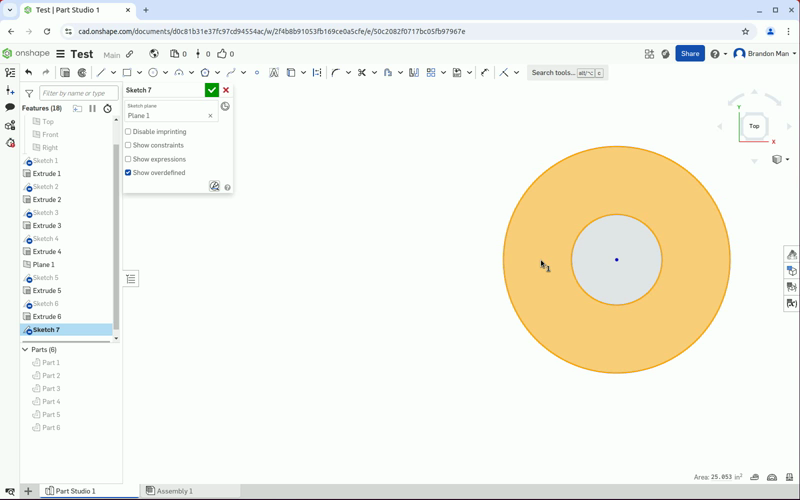
scroll(-6)
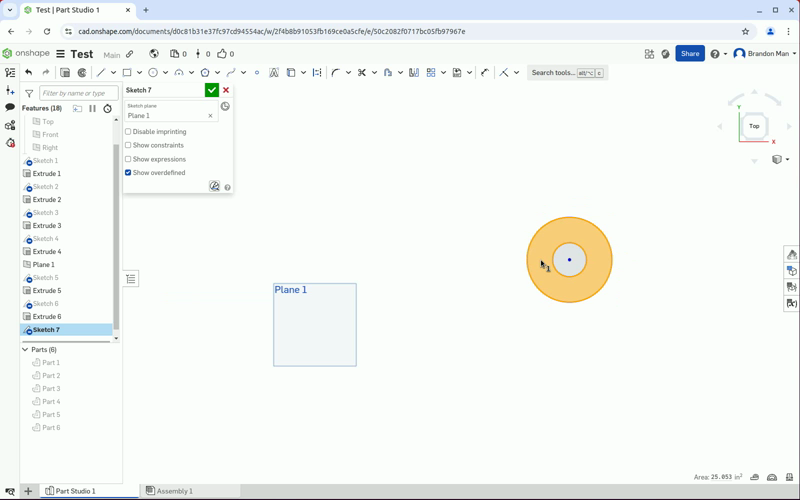
scroll(-6)
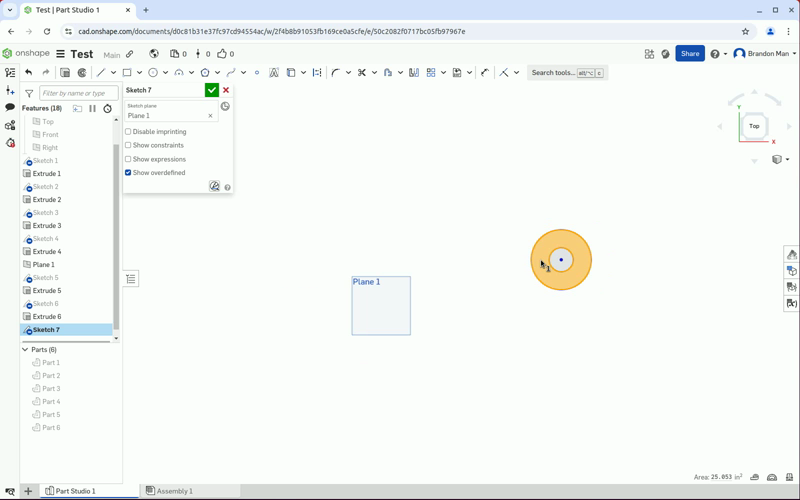
scroll(-6)
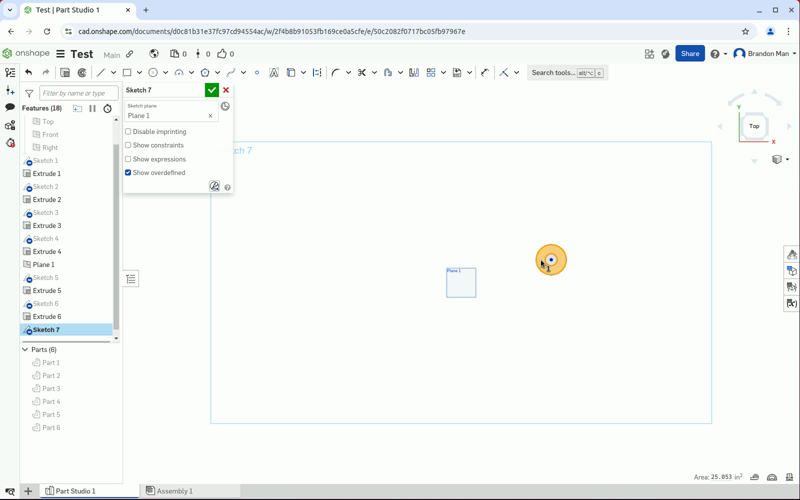
mouse_move(73, 352)
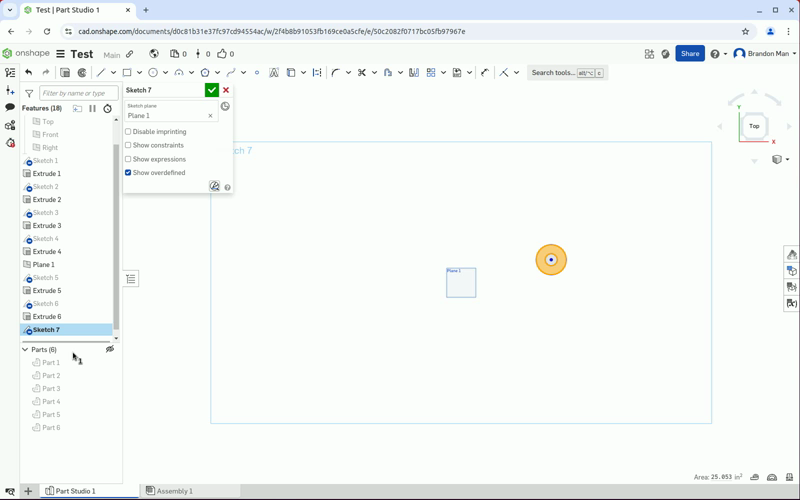
key(shift+y)
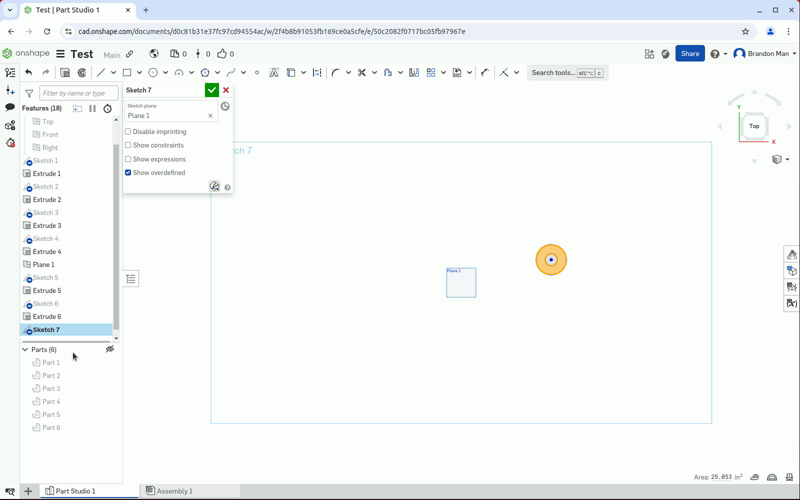
key(shift+e)
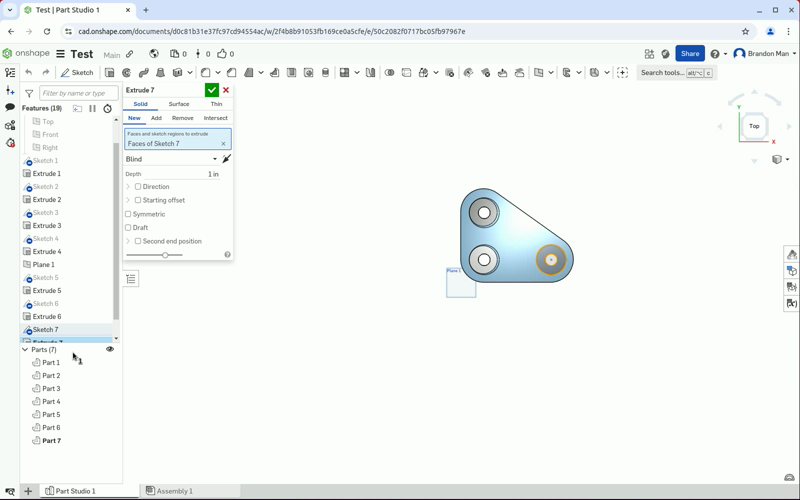
mouse_move(143, 106)
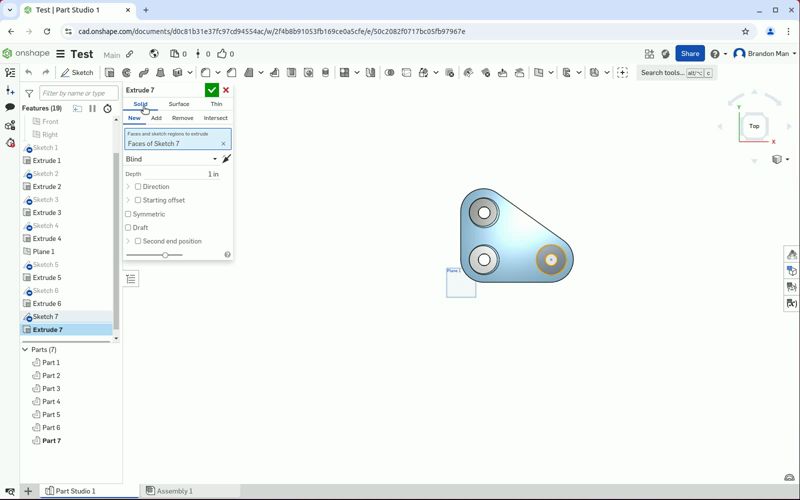
click(143, 106)
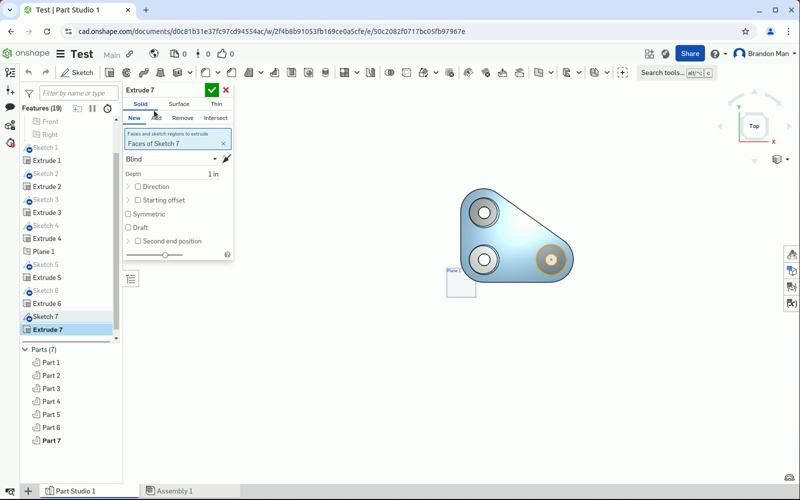
mouse_move(186, 120)
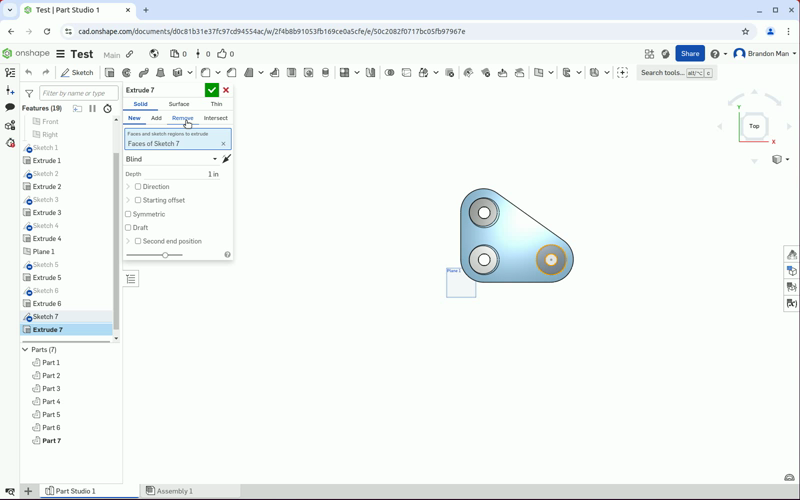
click(186, 120)
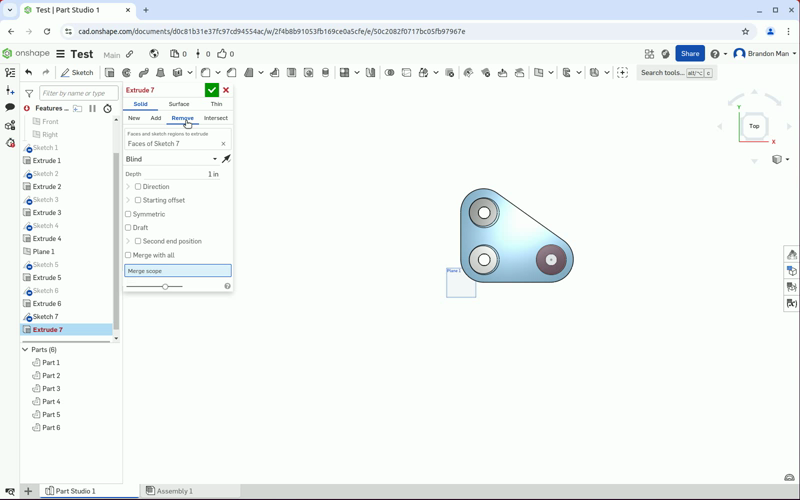
key(tab, 4)
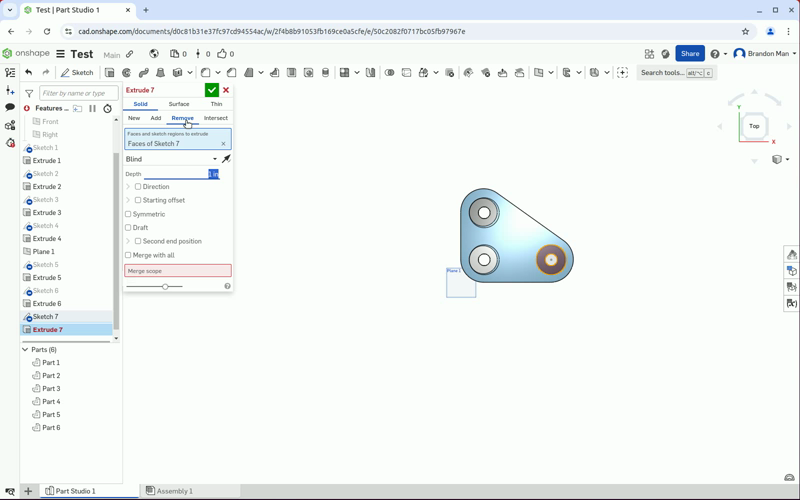
text(2.889)
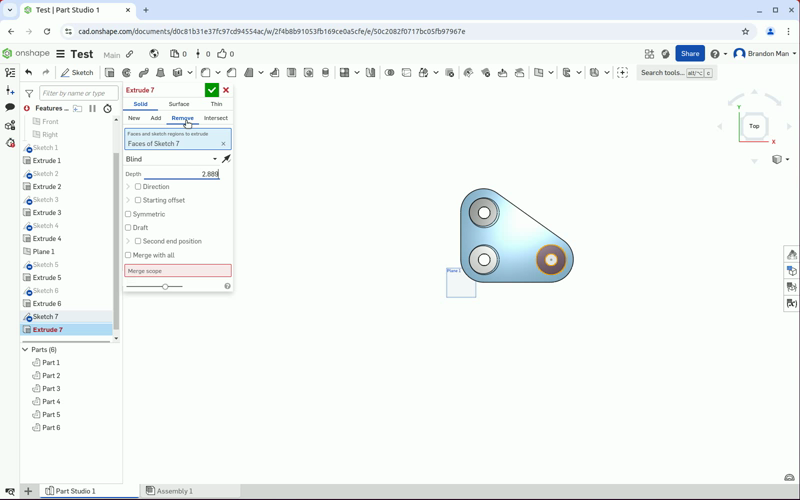
key(tab, 6)
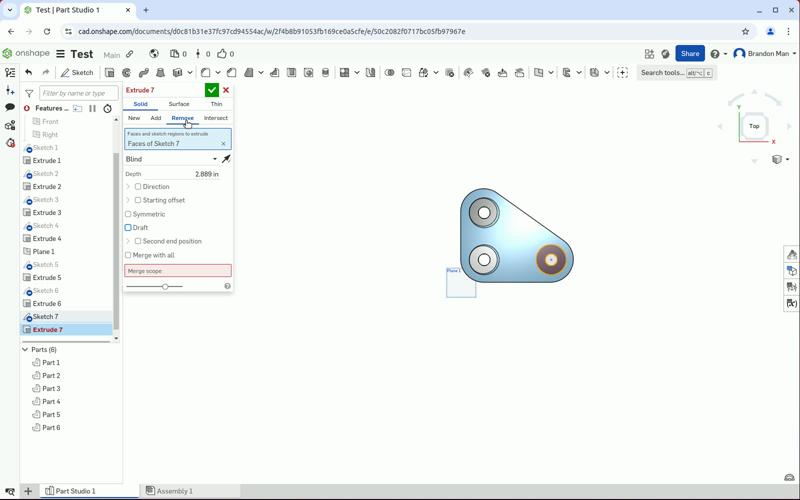
key(space)
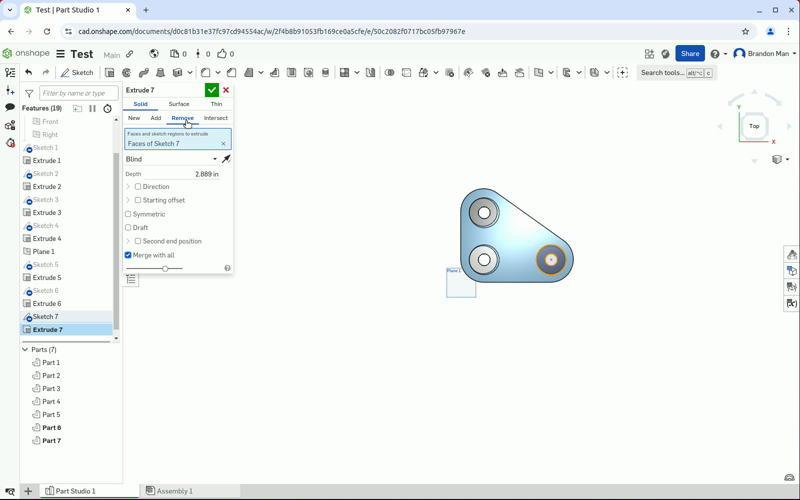
key(enter)
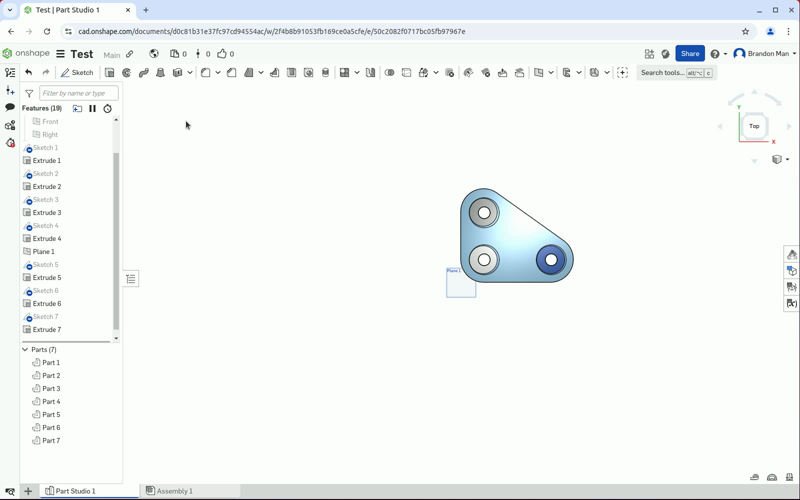
key(shift+h)
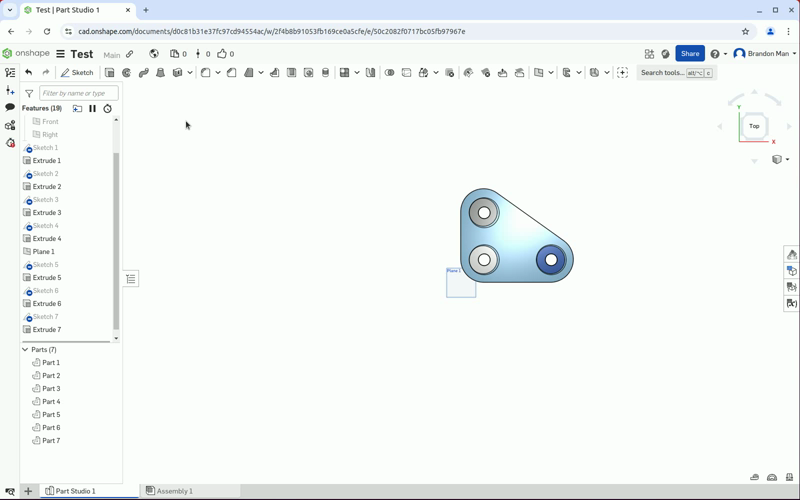
key(shift+h)
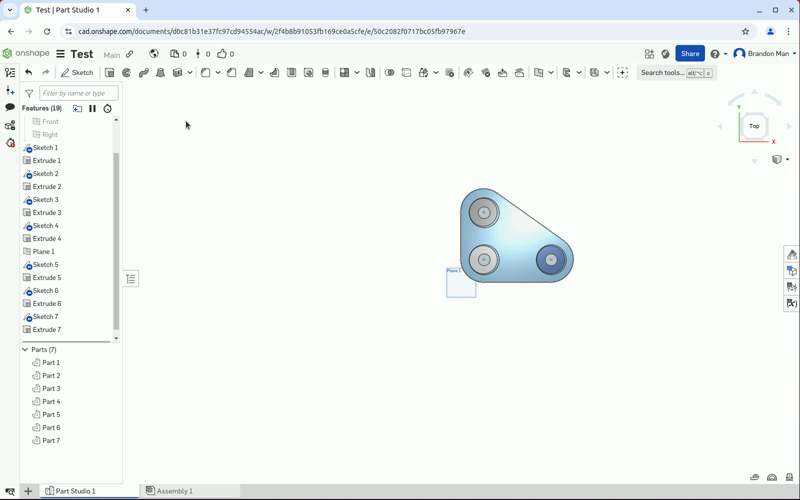
key(shift+7)
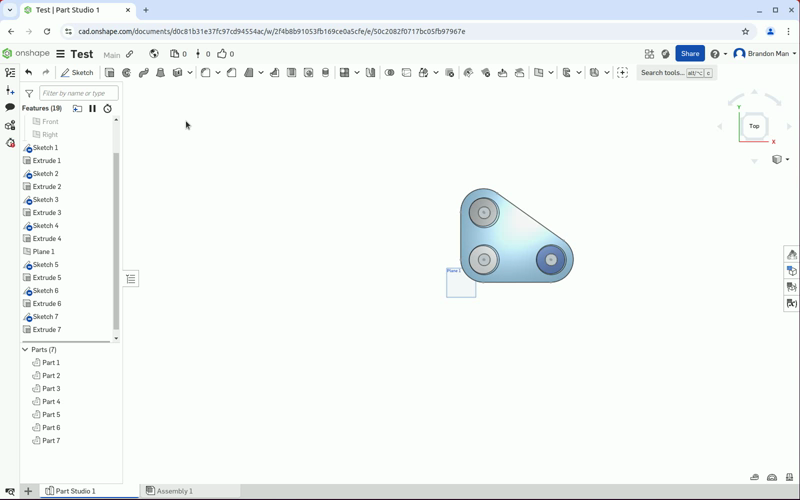
key(up, 3)
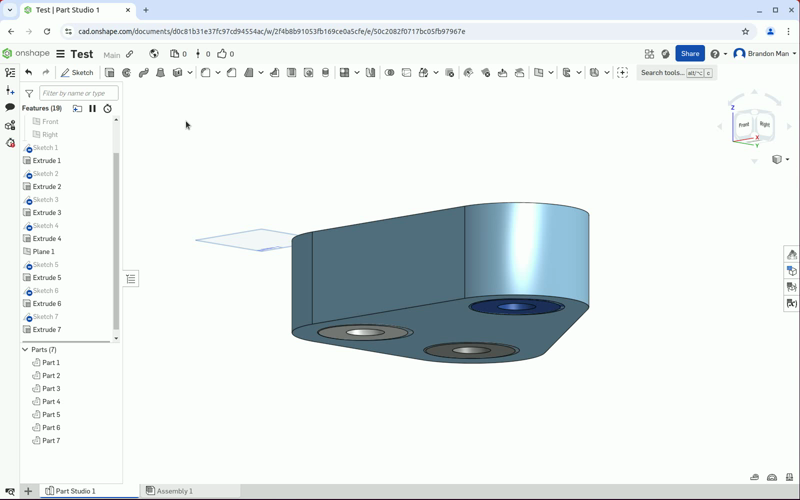
key(left, 3)
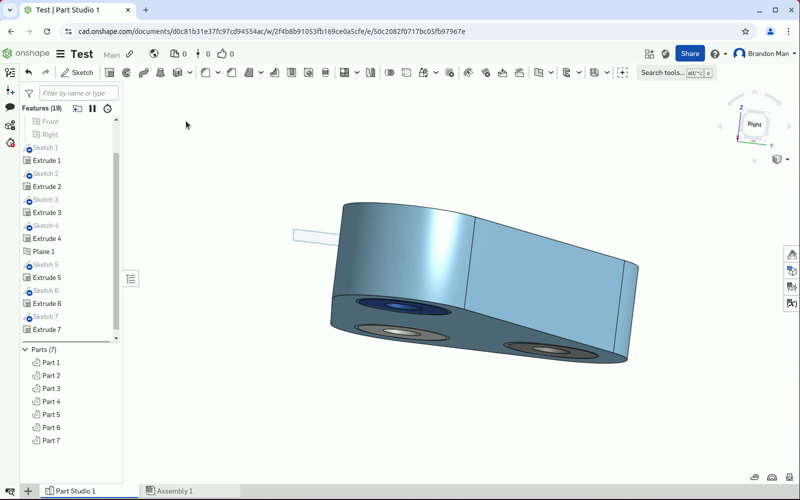
key(right, 3)
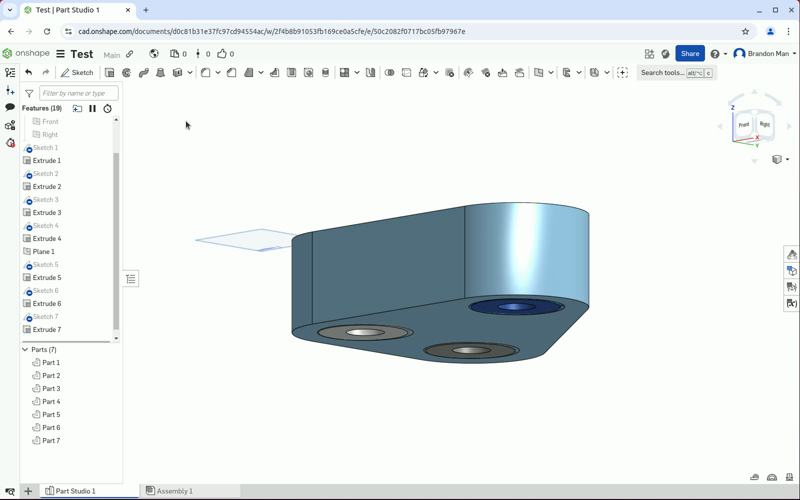
key(down, 3)
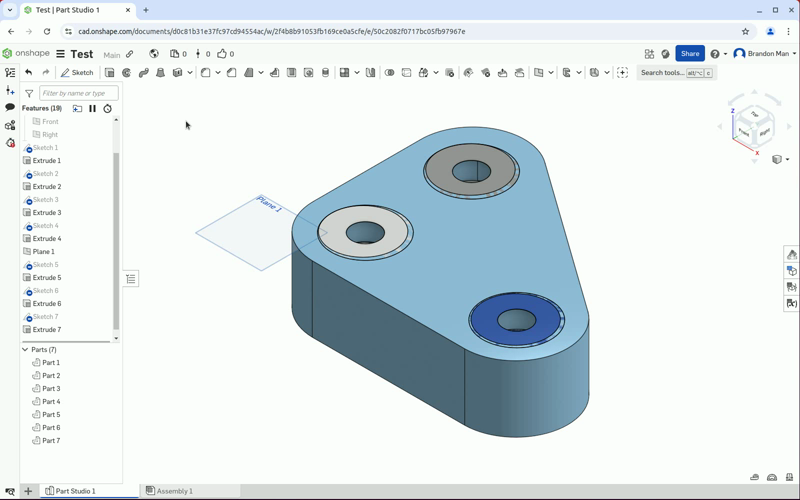
mouse_move(69, 150)
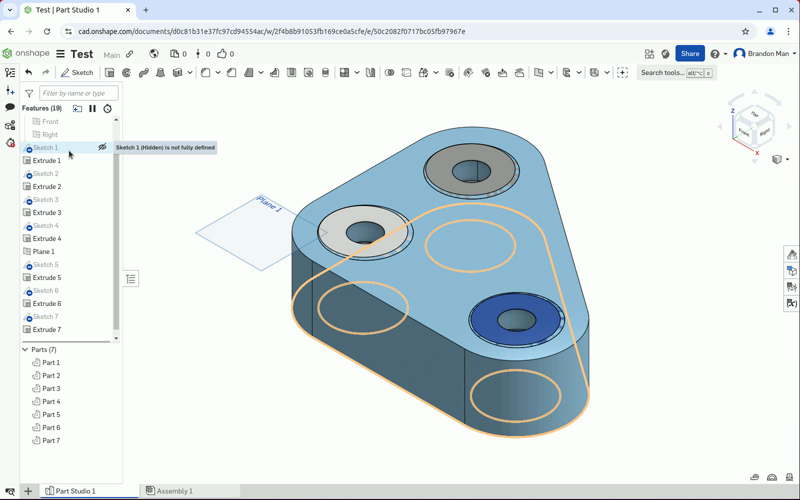
click(69, 150)